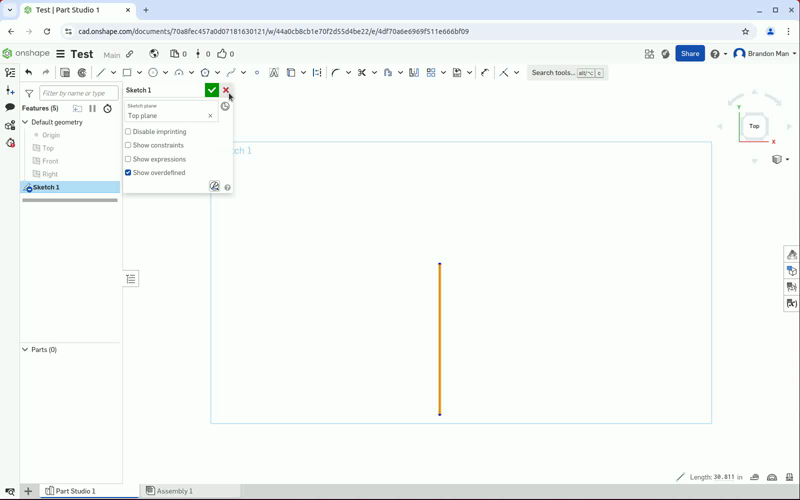
key(shift+h)
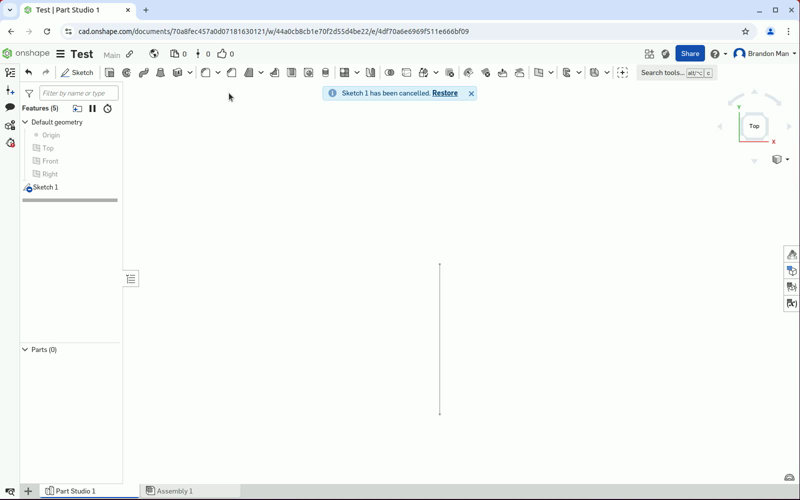
mouse_move(73, 352)
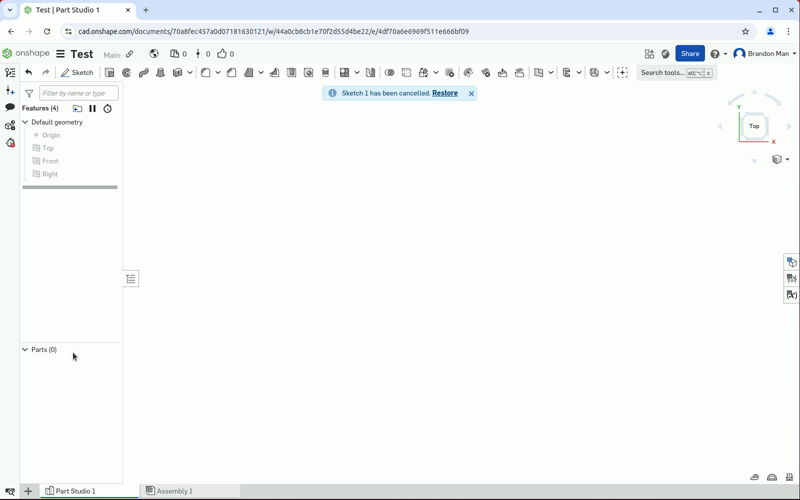
key(y)
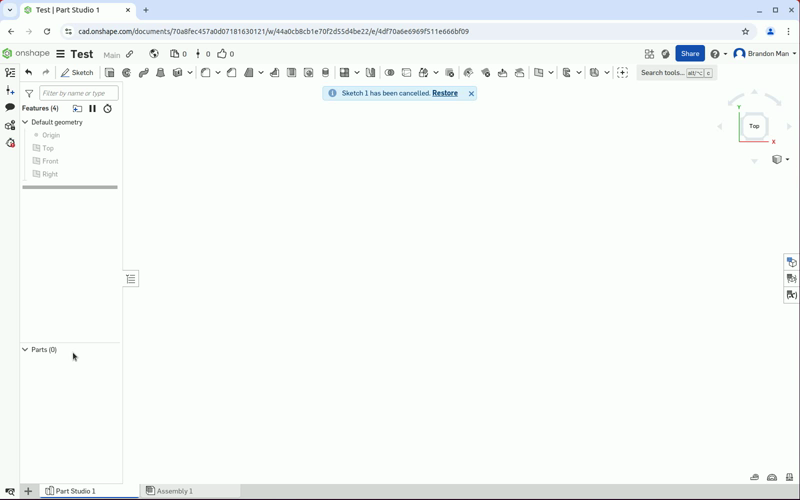
key(shift+p)
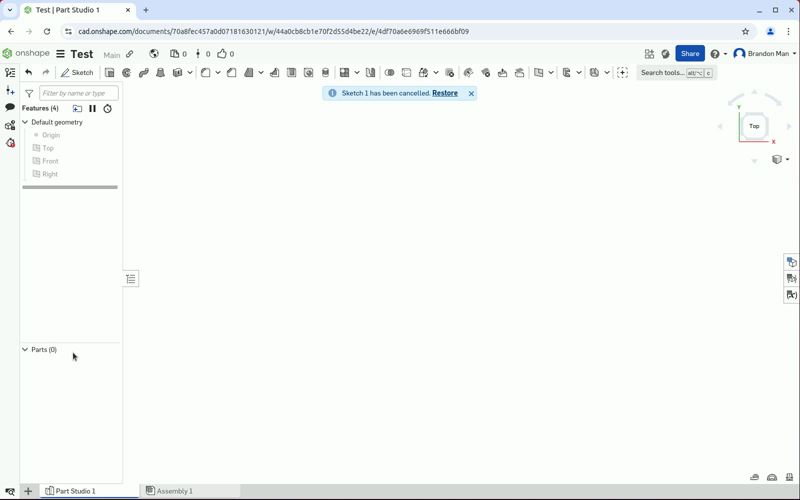
key(space)
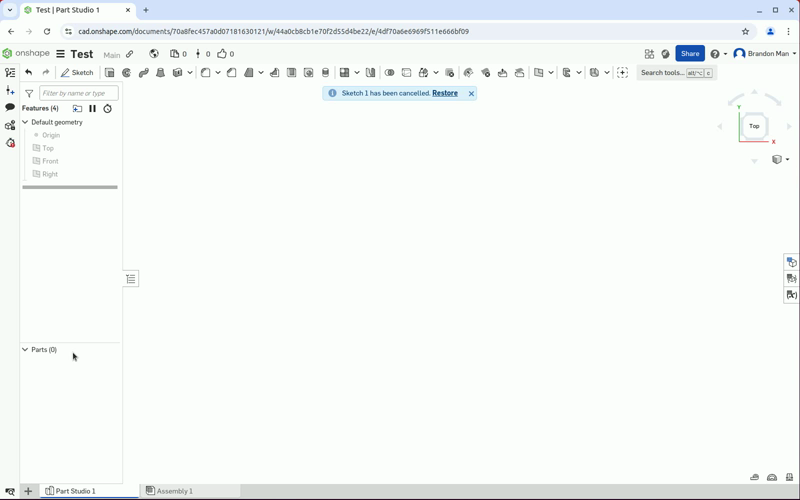
key_down(shift)
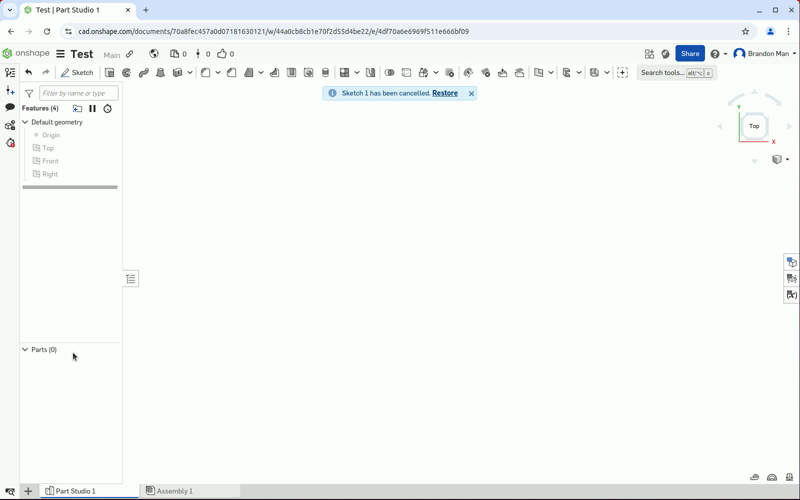
key(up)
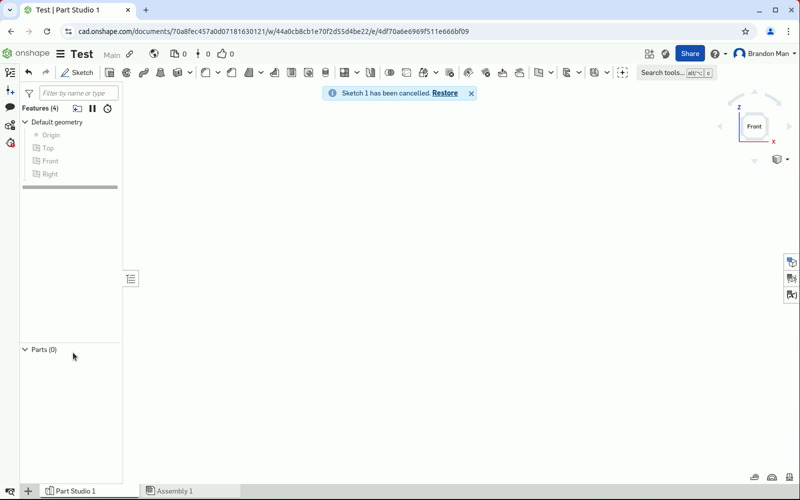
key_up(shift)
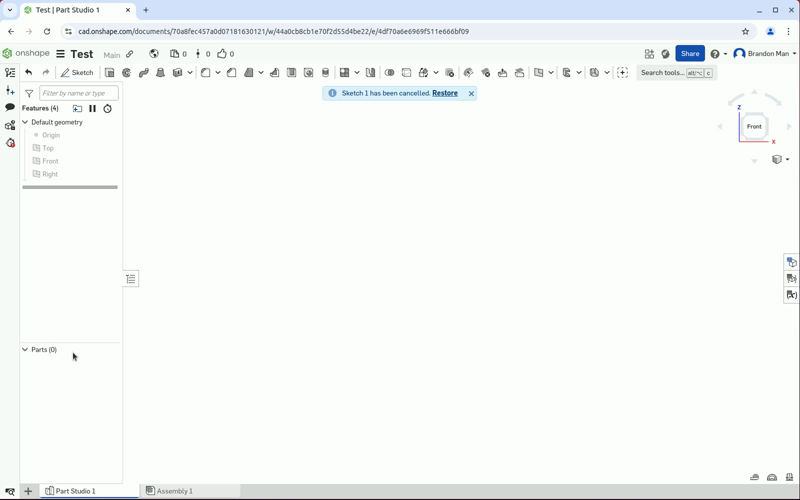
mouse_move(73, 352)
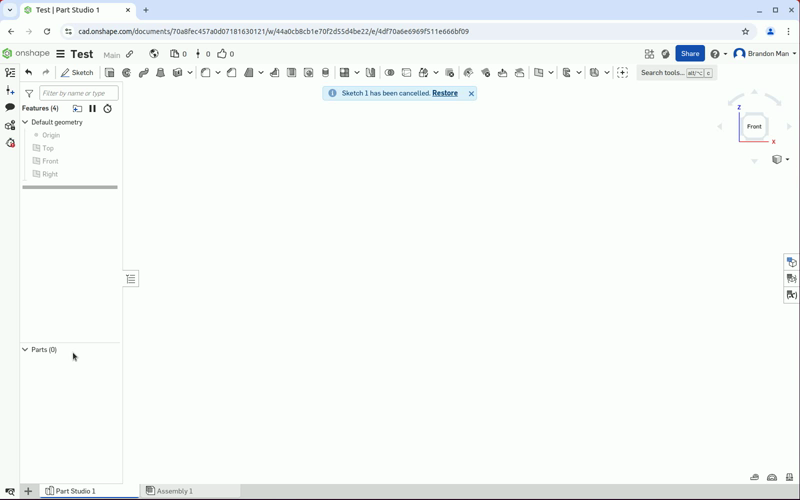
key(shift+y)
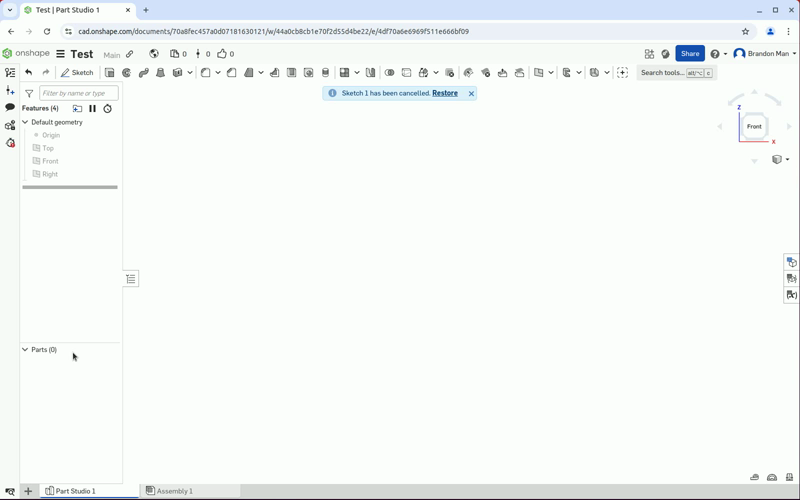
key(shift+s)
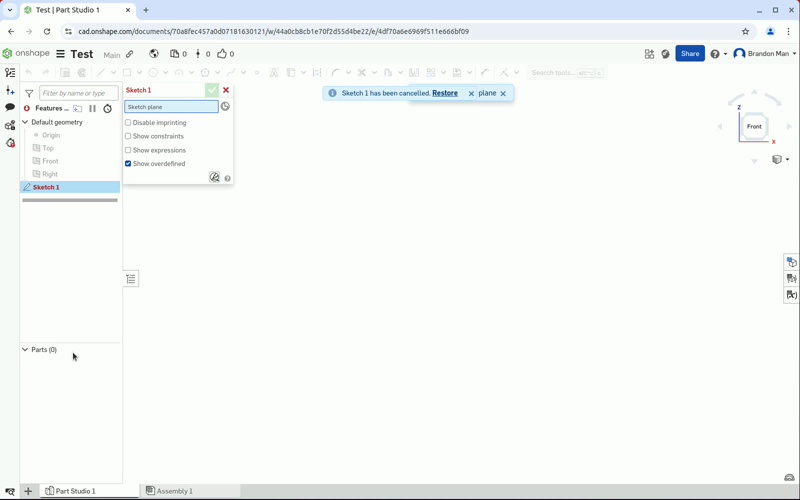
mouse_move(73, 163)
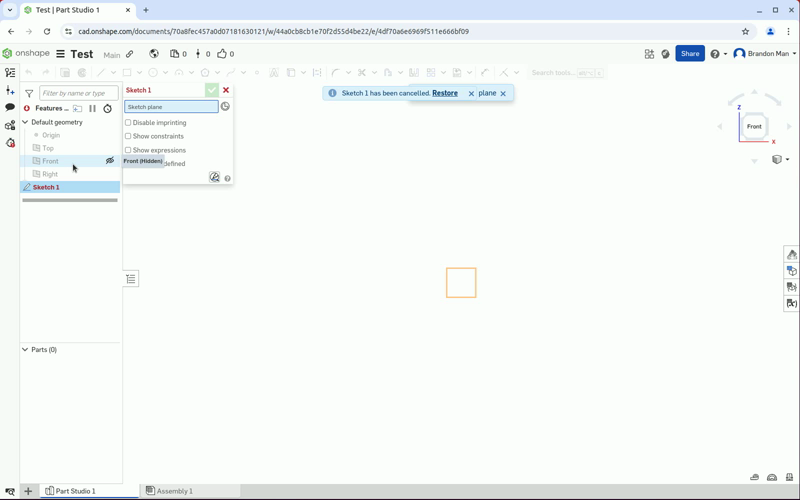
click(73, 163)
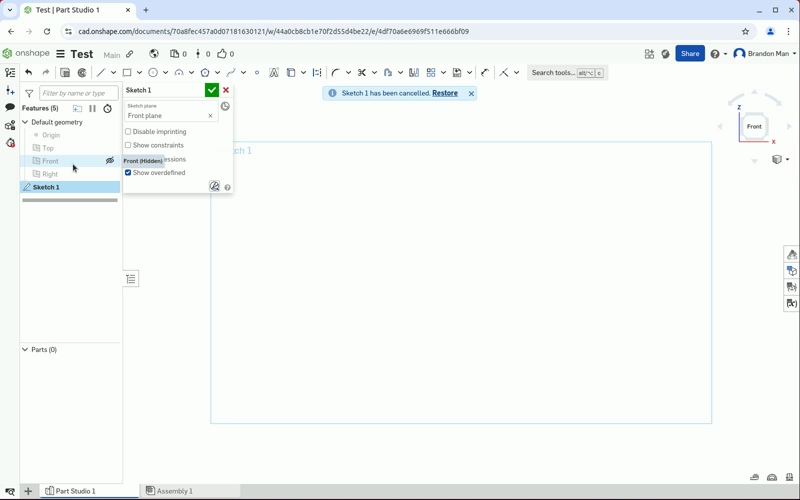
mouse_move(73, 352)
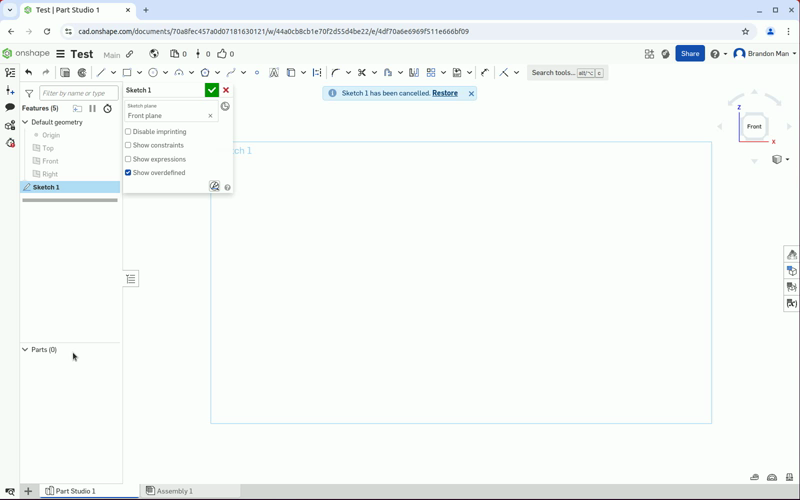
key(y)
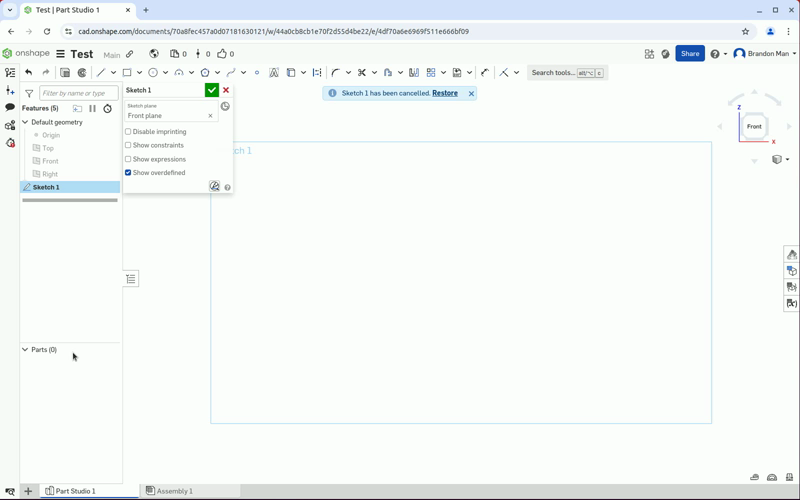
key(l)
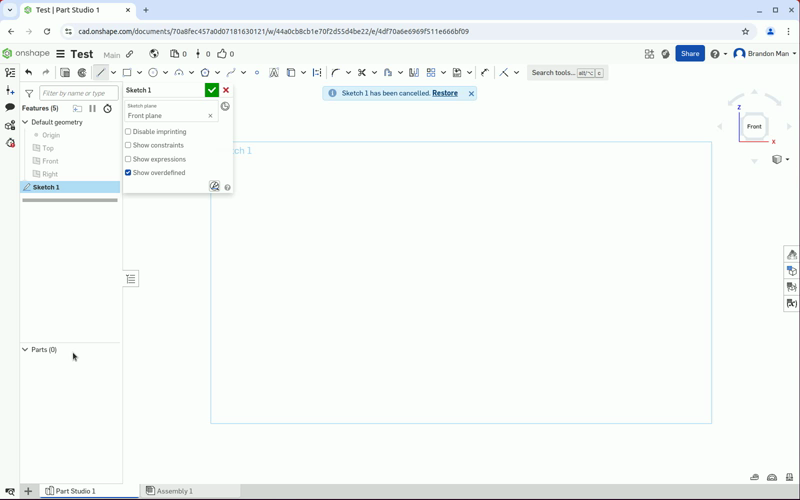
key_down(shift)
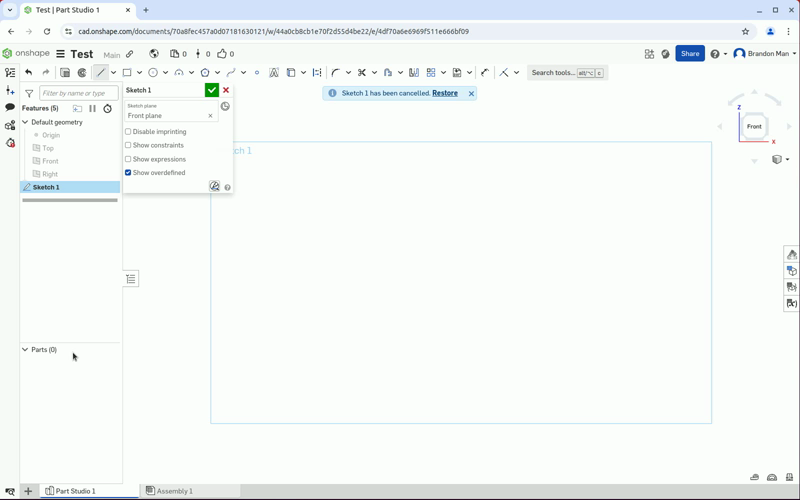
mouse_move(348, 313)
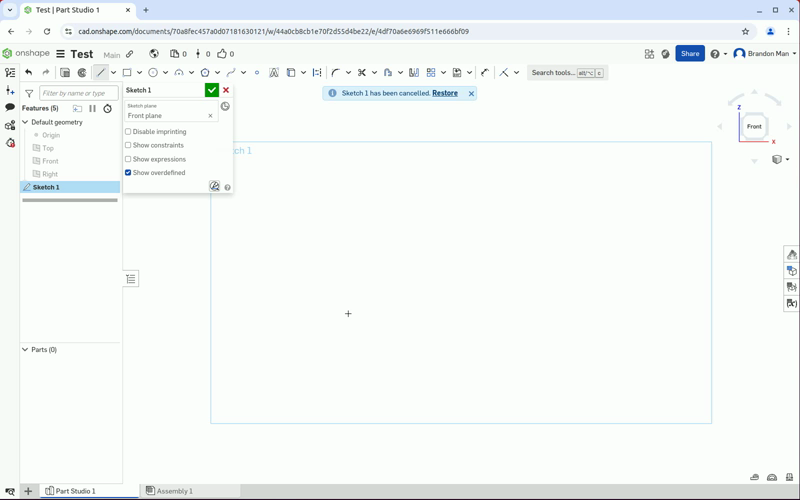
click(348, 313)
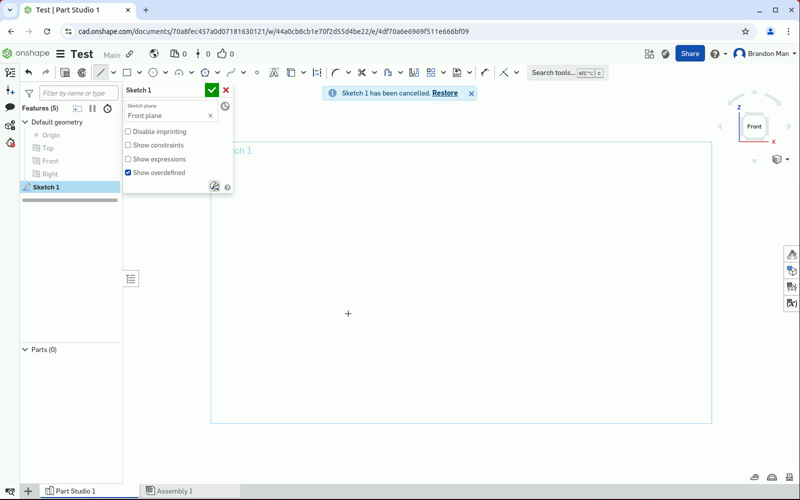
key_up(shift)
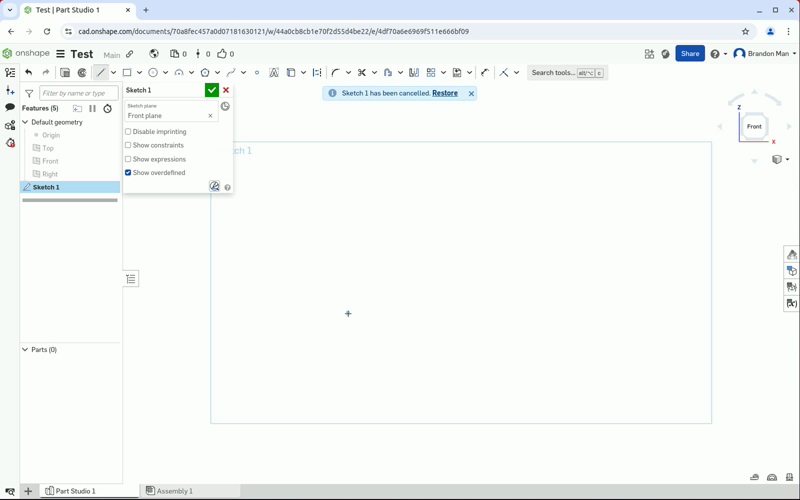
key_down(shift)
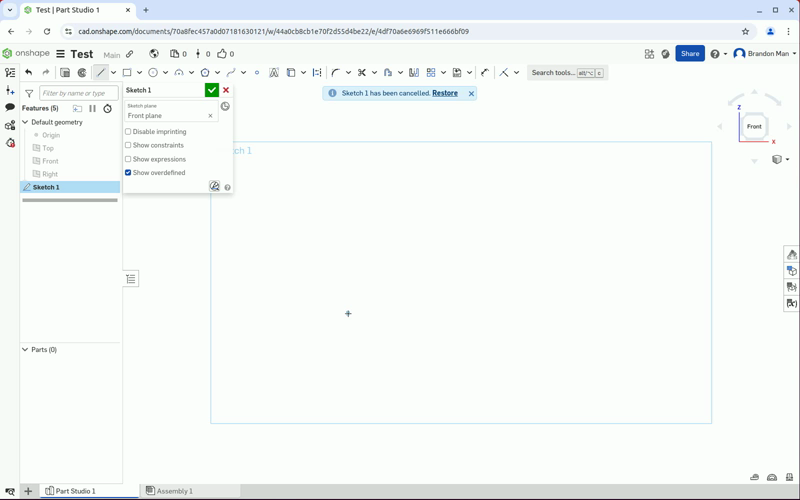
mouse_move(529, 313)
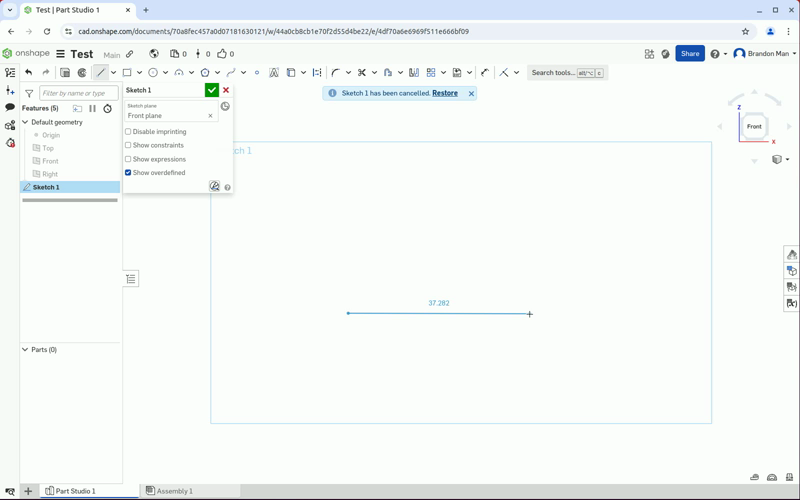
click(529, 313)
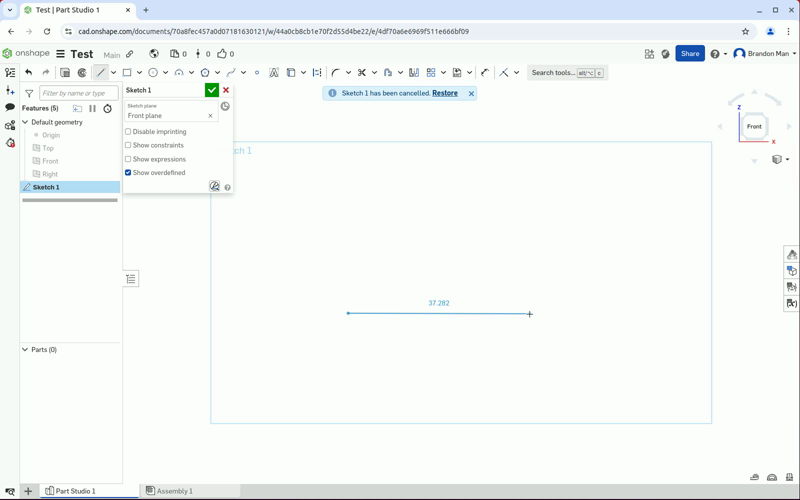
key_up(shift)
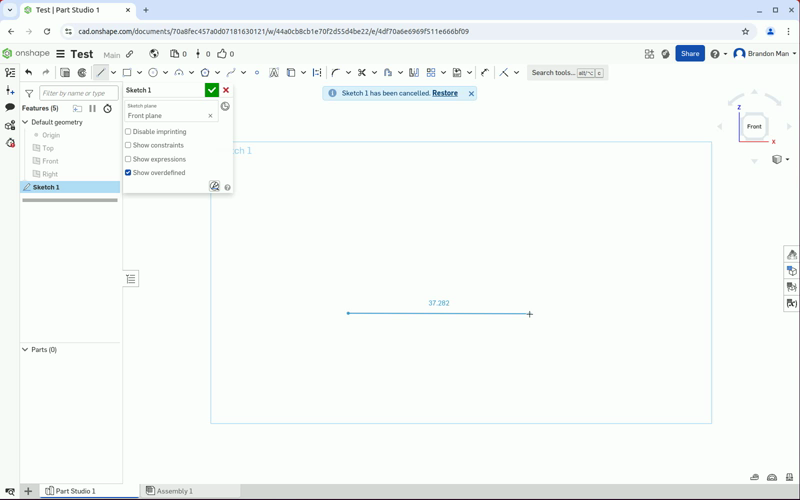
key_down(shift)
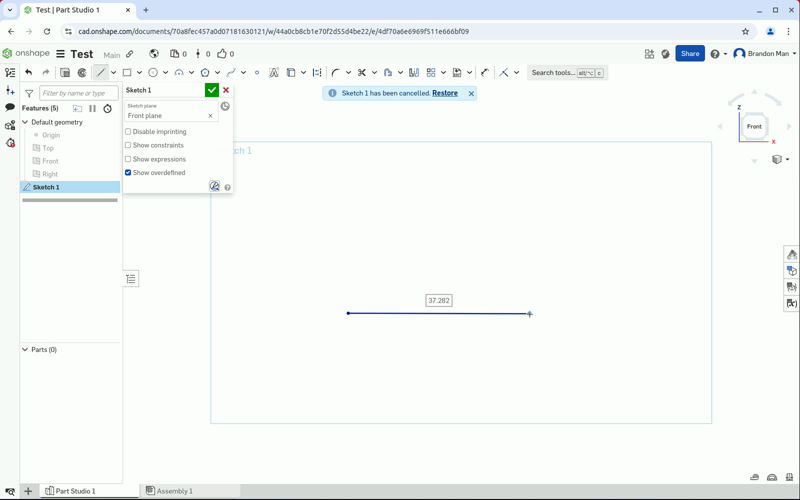
mouse_move(559, 313)
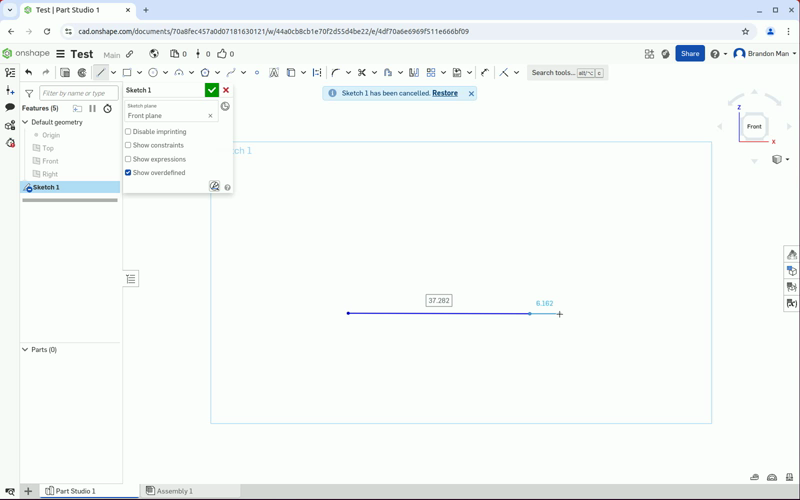
mouse_move(553, 313)
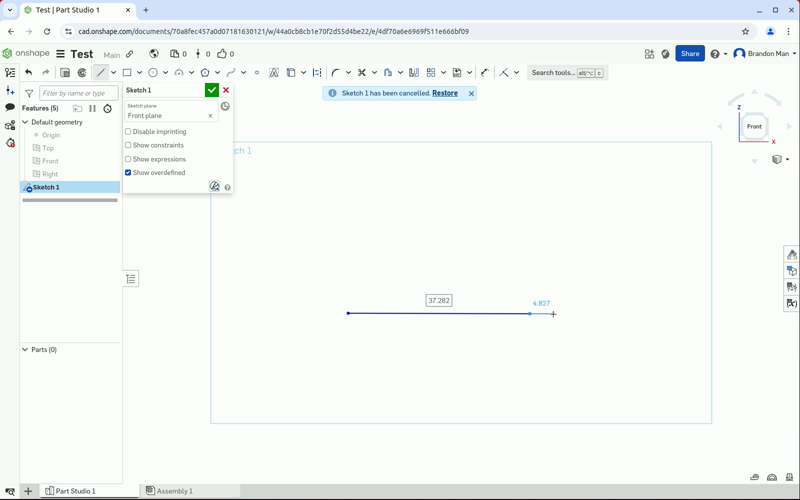
click(553, 313)
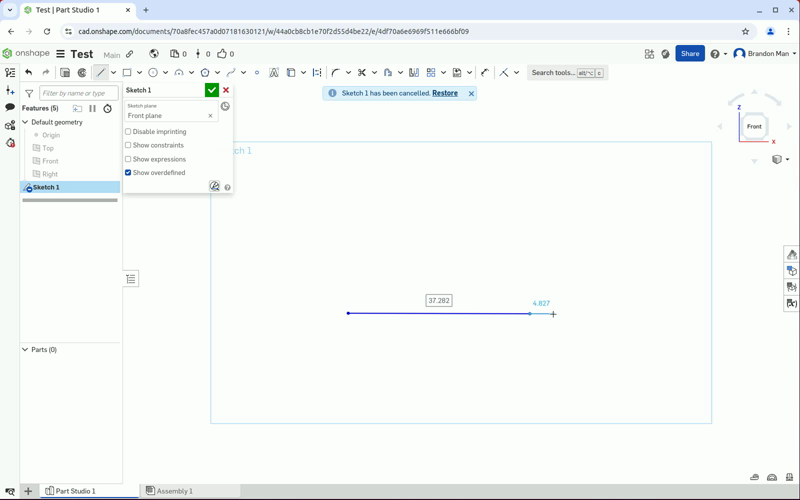
key_up(shift)
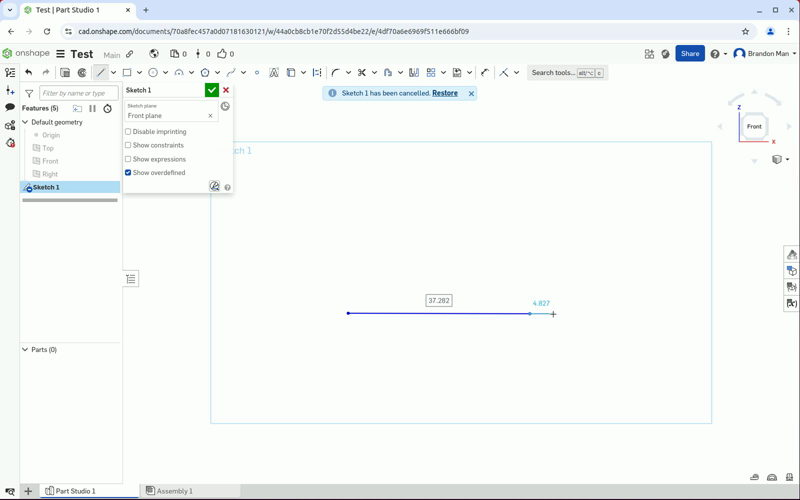
key_down(shift)
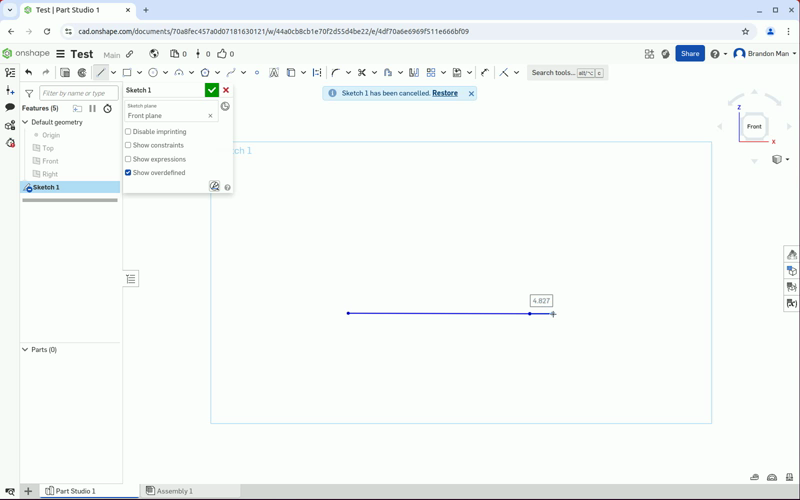
mouse_move(583, 313)
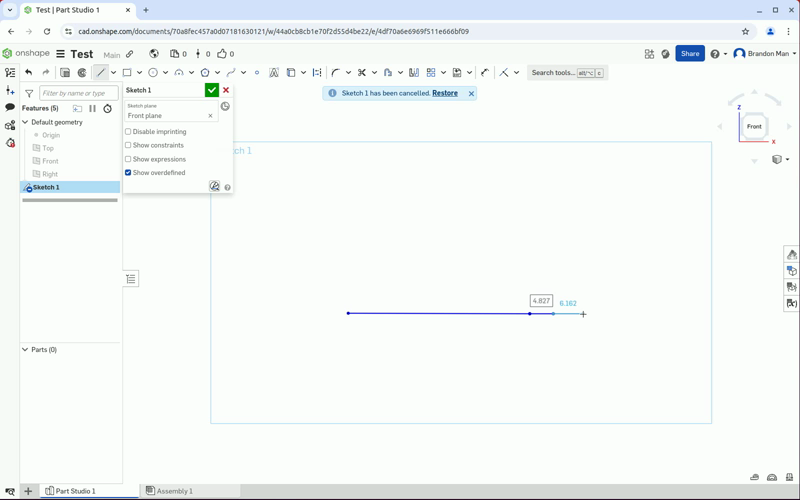
mouse_move(572, 313)
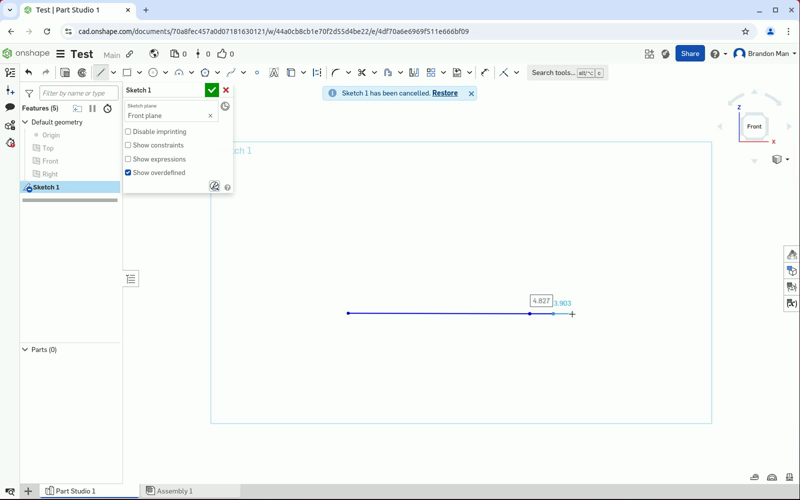
click(572, 313)
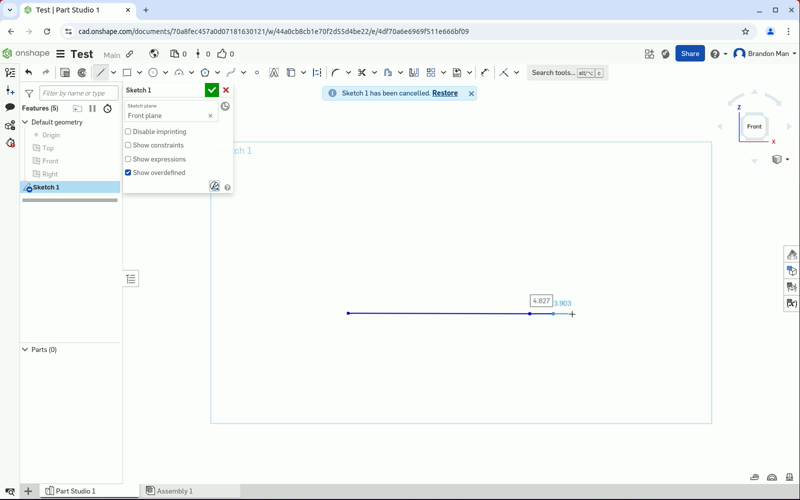
key_up(shift)
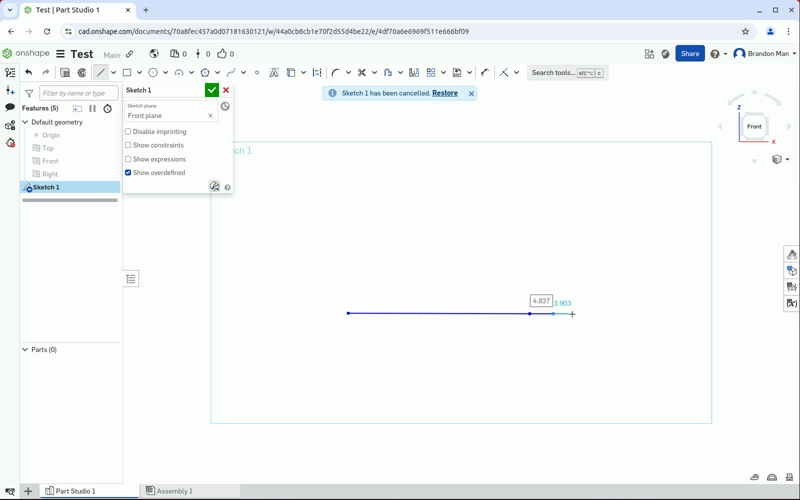
key_down(shift)
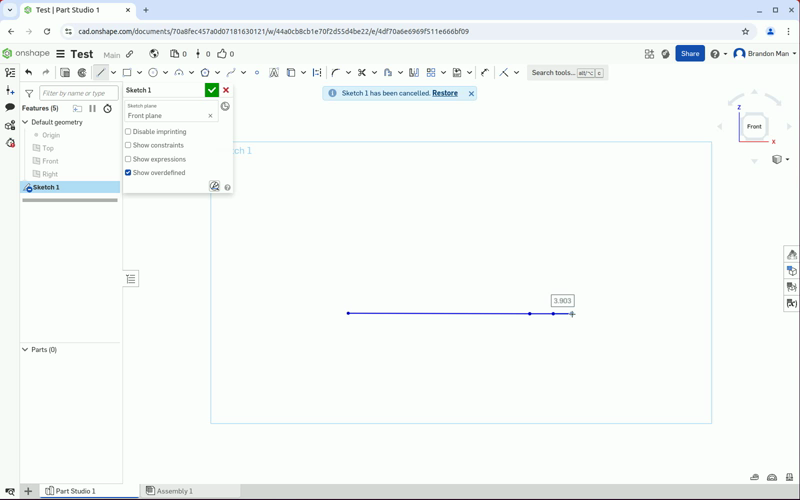
mouse_move(589, 313)
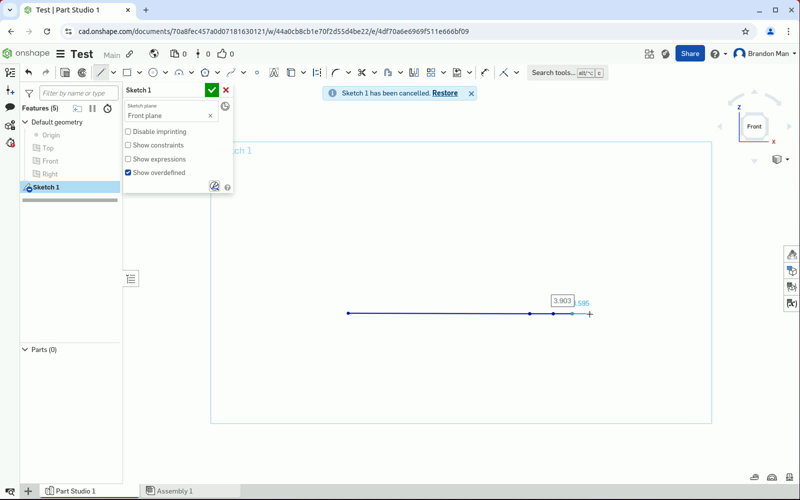
mouse_move(572, 282)
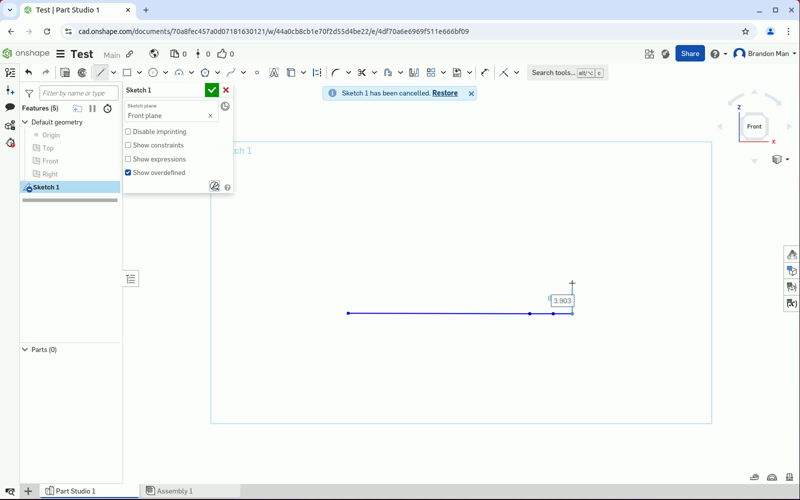
click(572, 282)
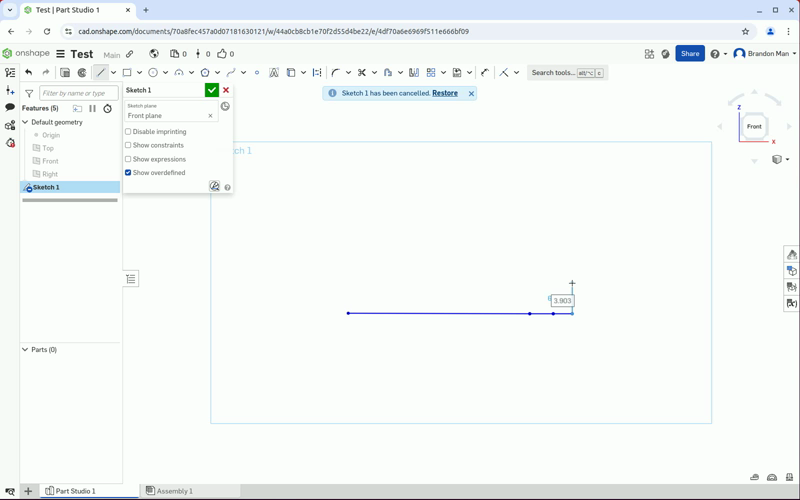
key_up(shift)
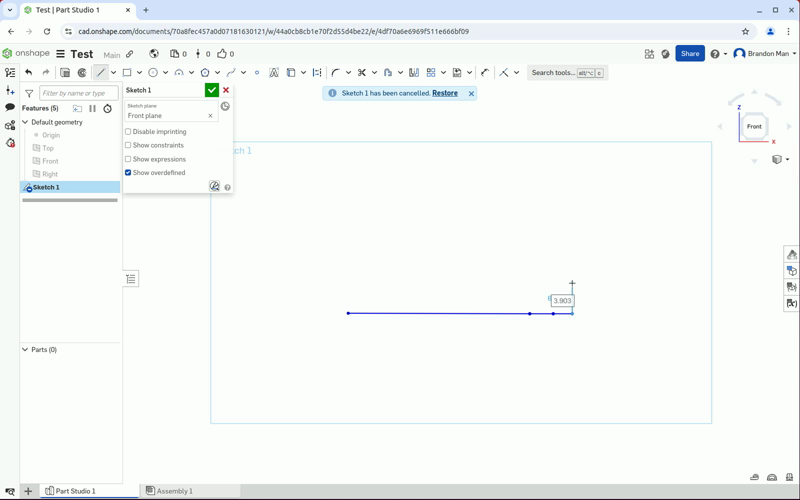
key_down(shift)
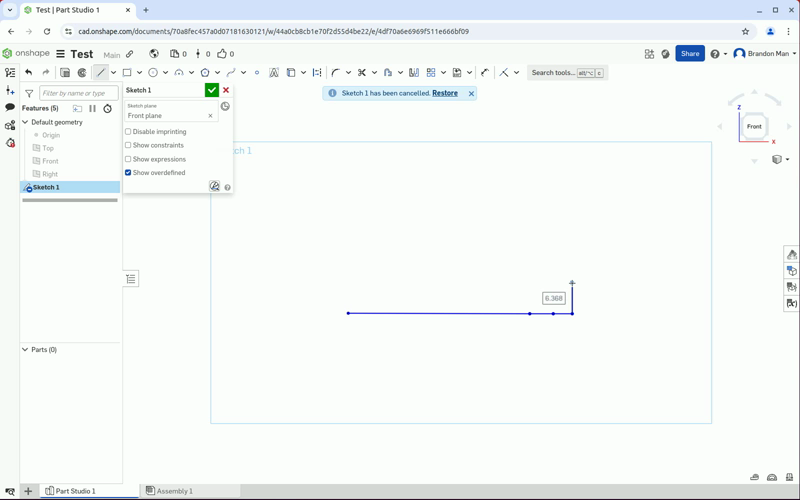
mouse_move(510, 282)
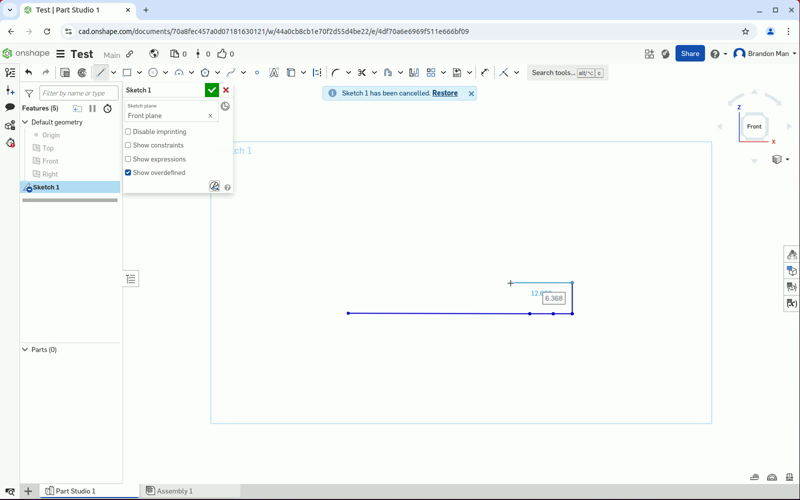
click(510, 282)
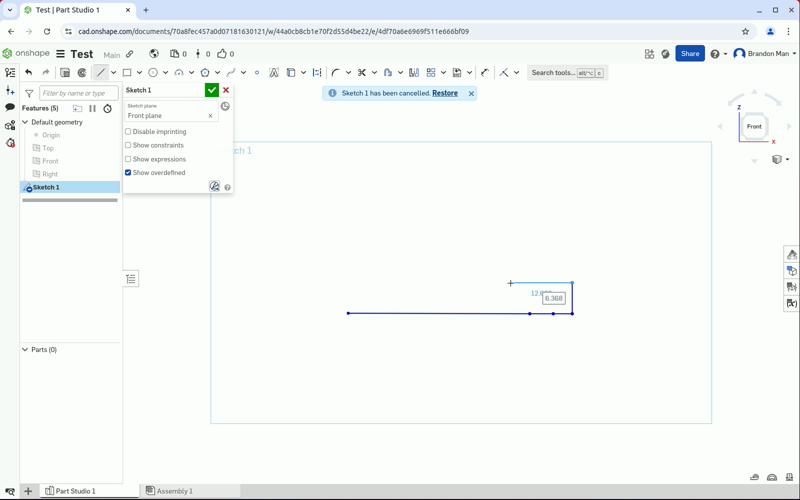
key_up(shift)
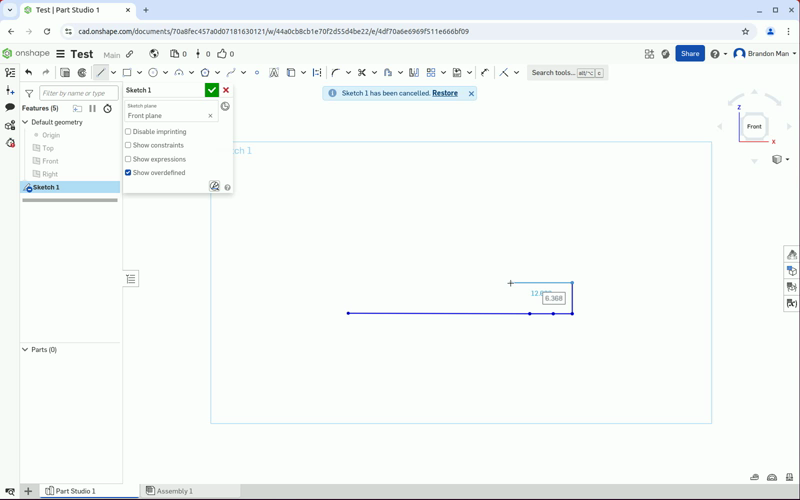
key_down(shift)
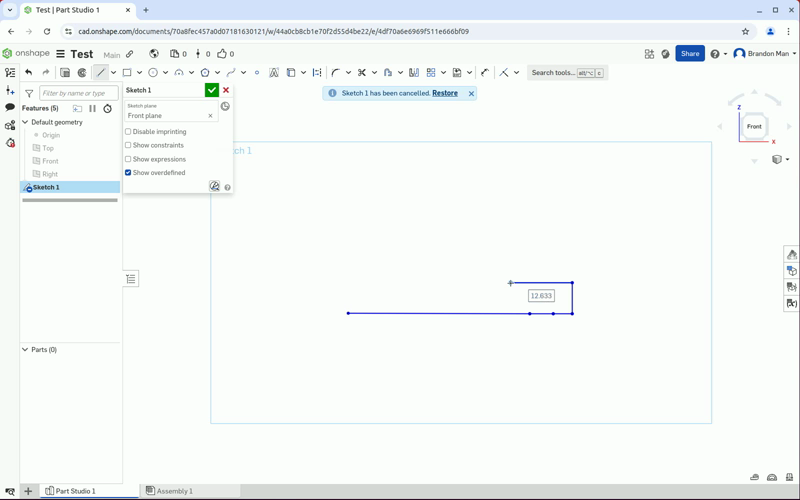
mouse_move(540, 282)
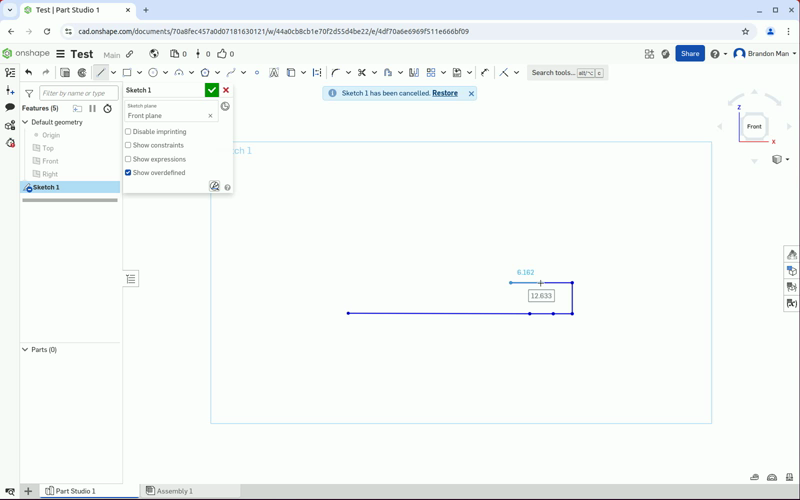
mouse_move(510, 240)
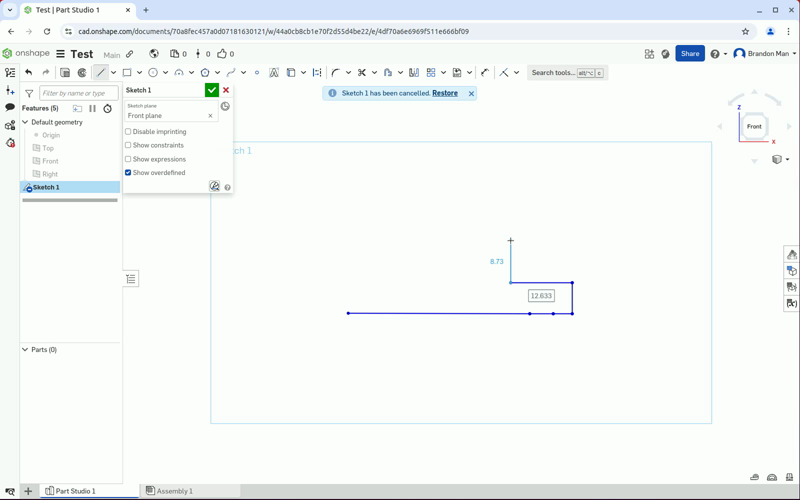
click(510, 240)
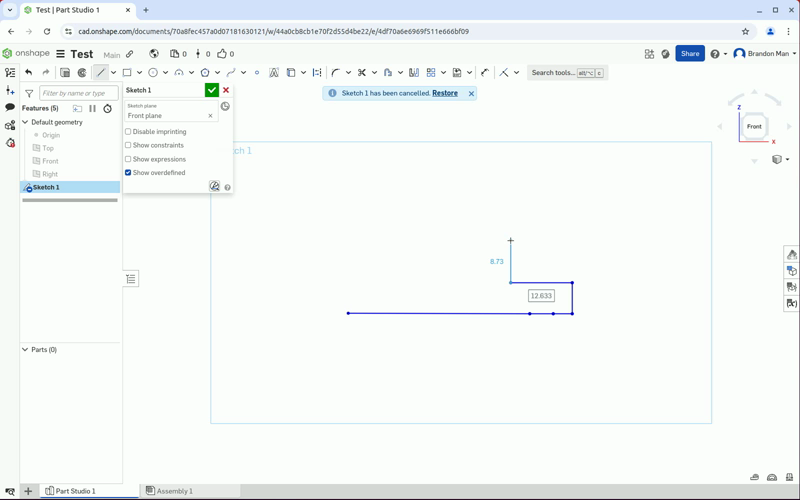
key_up(shift)
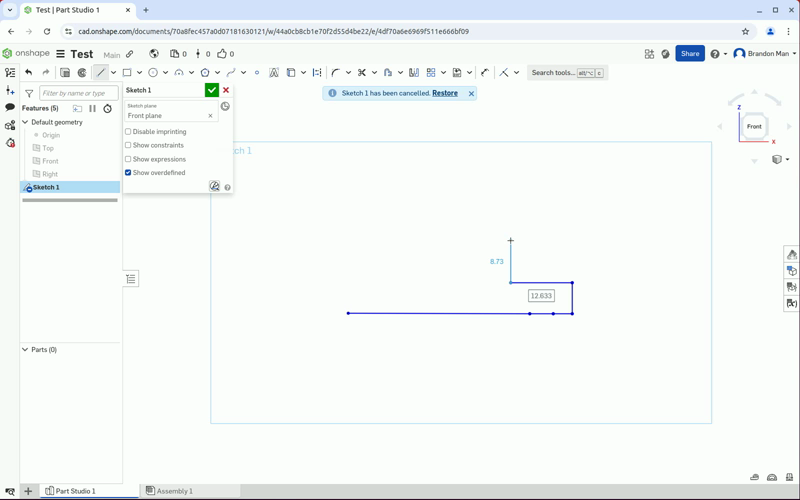
key_down(shift)
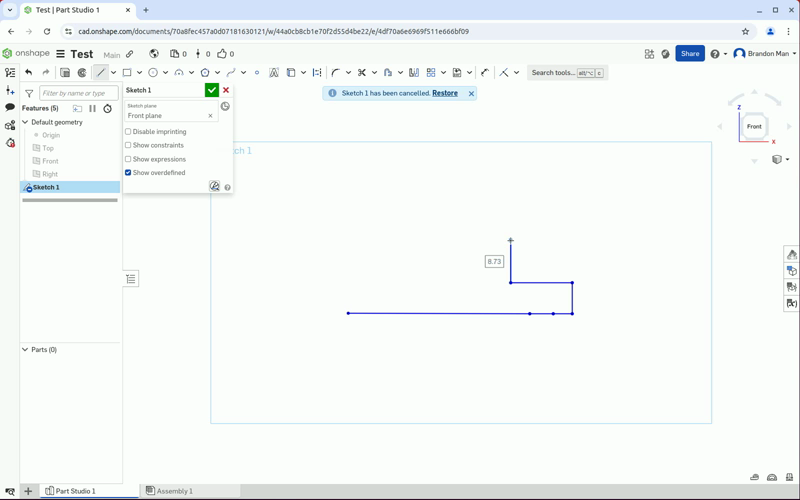
mouse_move(540, 240)
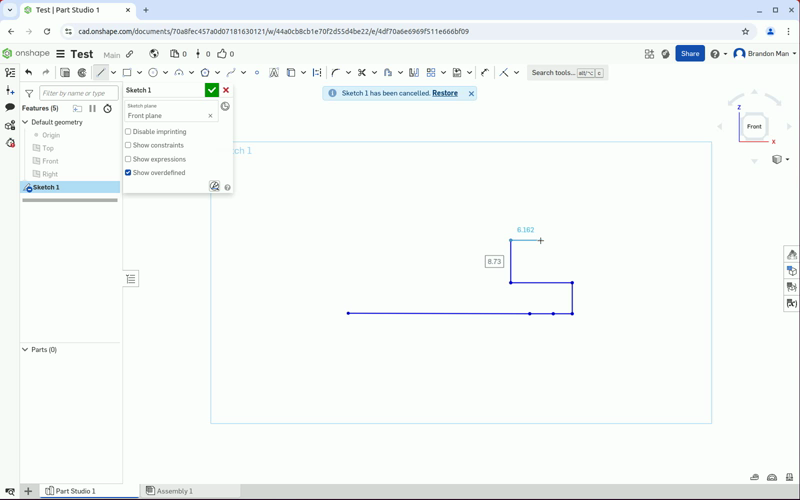
mouse_move(510, 235)
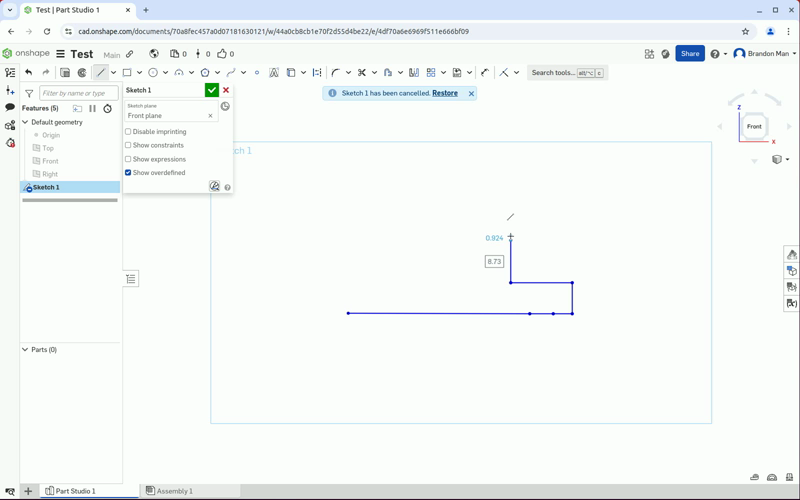
scroll(6)
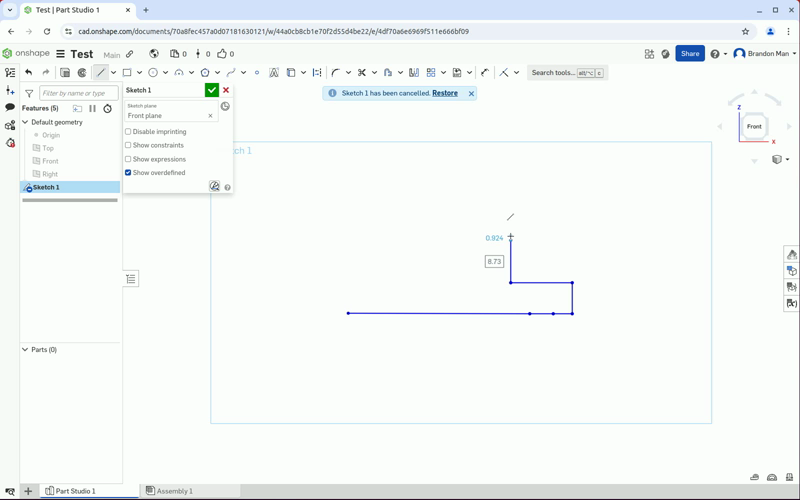
scroll(6)
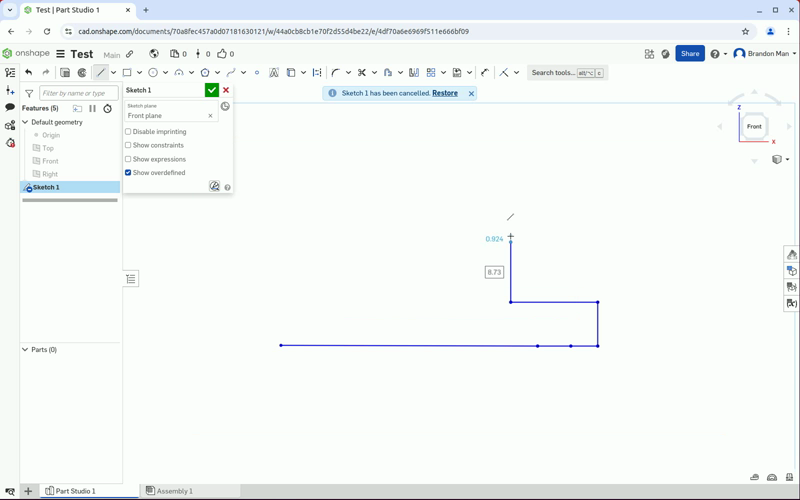
scroll(6)
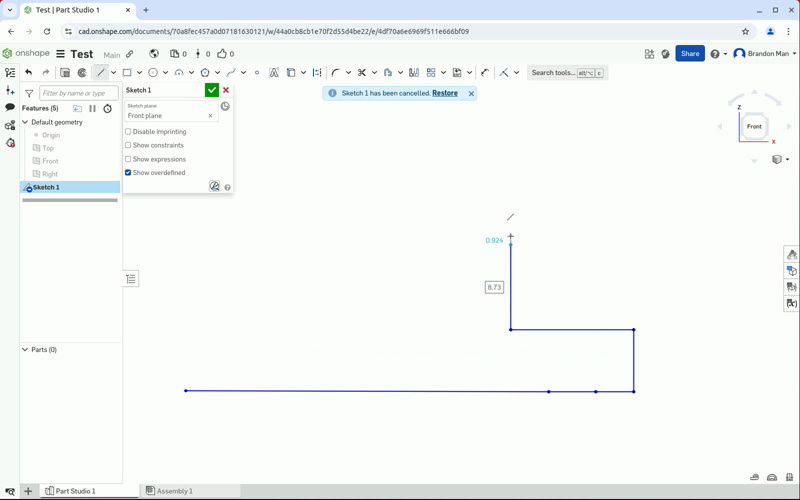
scroll(6)
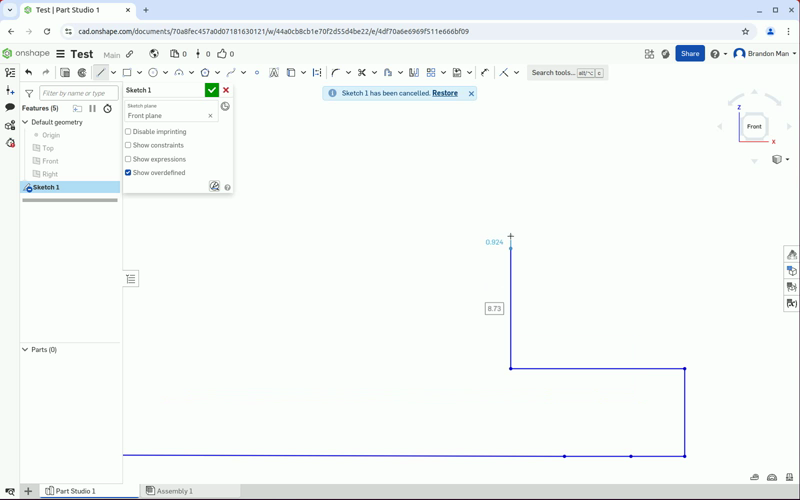
scroll(6)
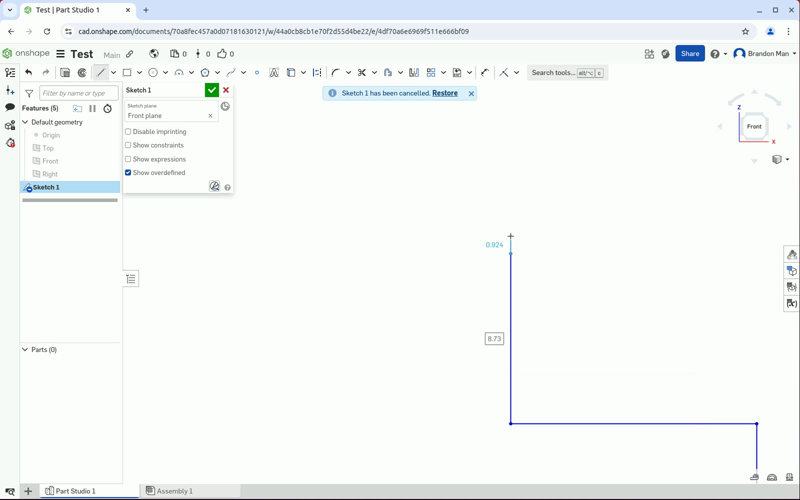
scroll(6)
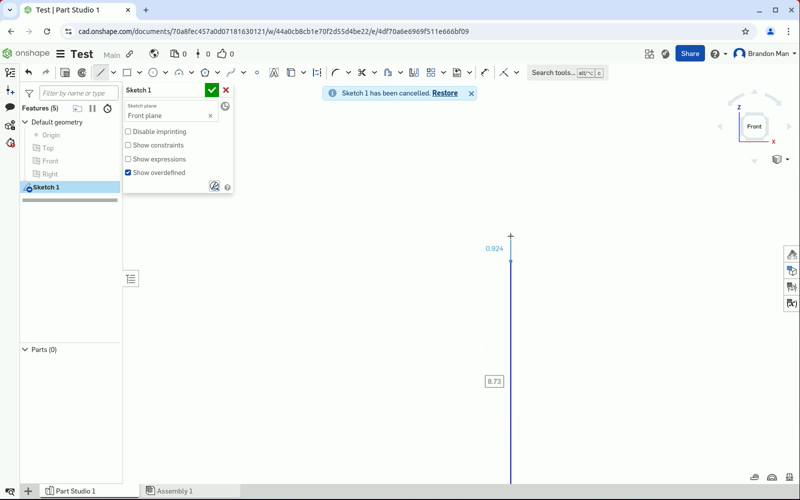
scroll(6)
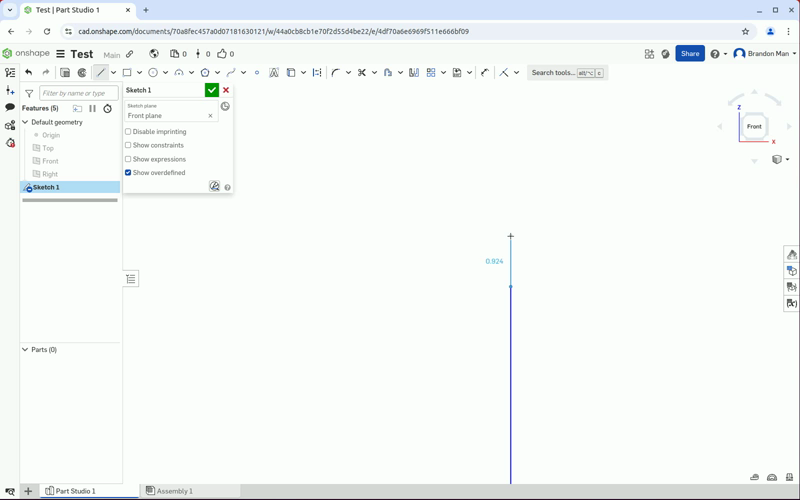
click(510, 235)
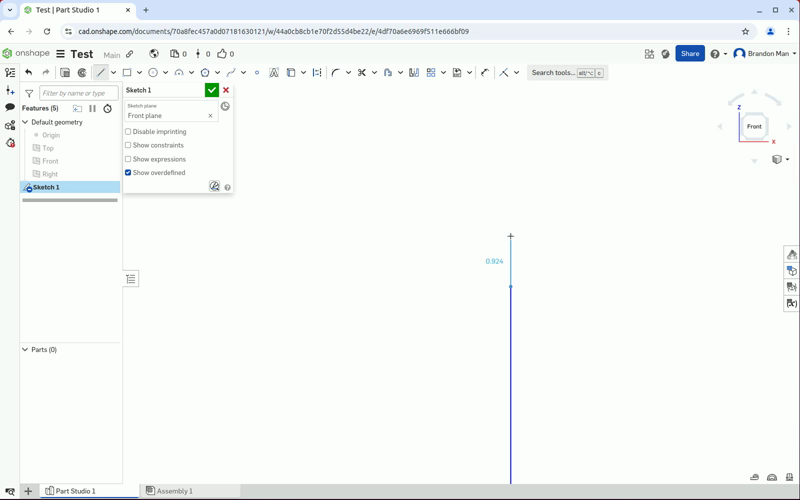
scroll(-6)
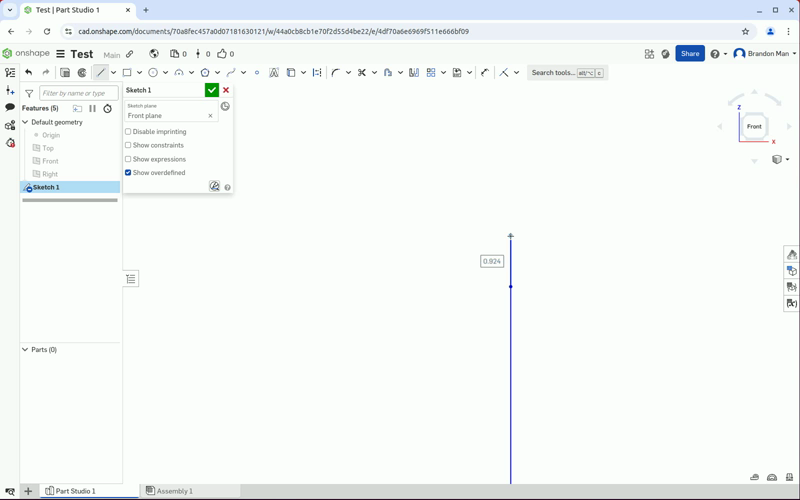
scroll(-6)
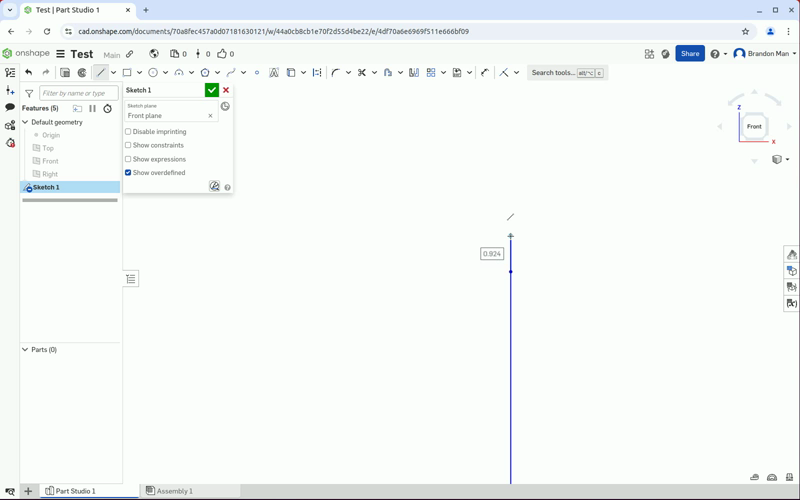
scroll(-6)
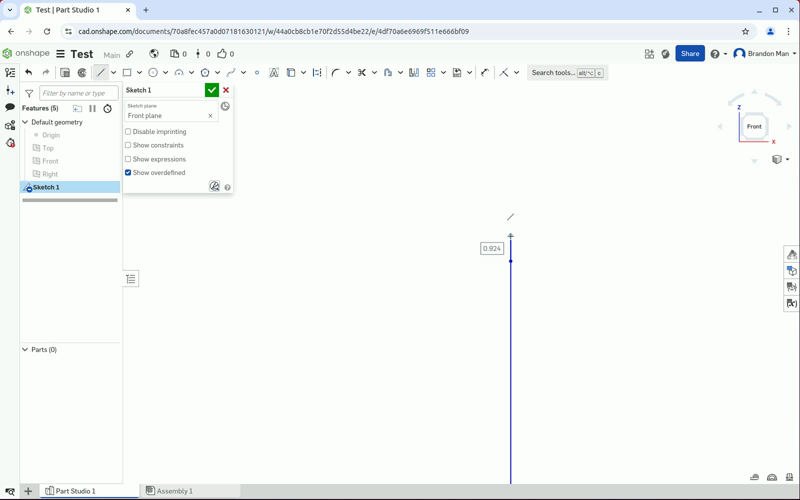
scroll(-6)
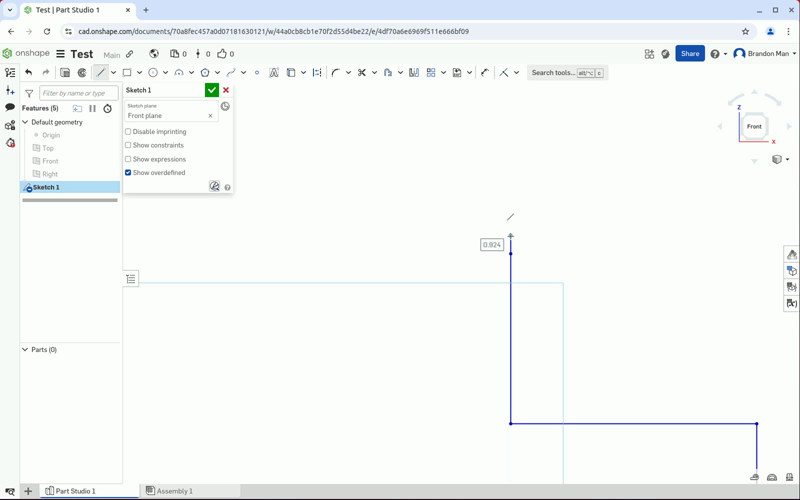
scroll(-6)
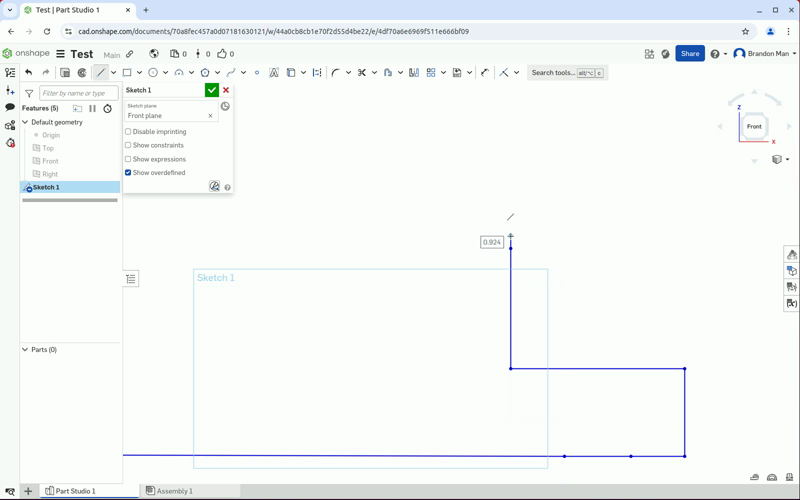
scroll(-6)
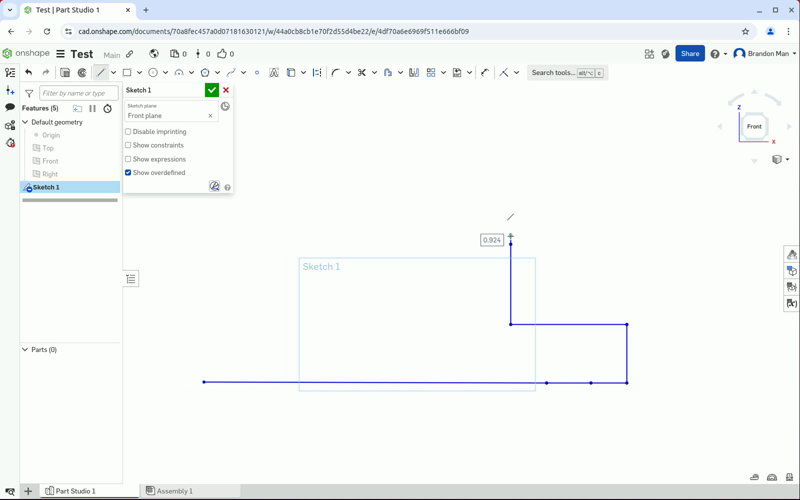
scroll(-6)
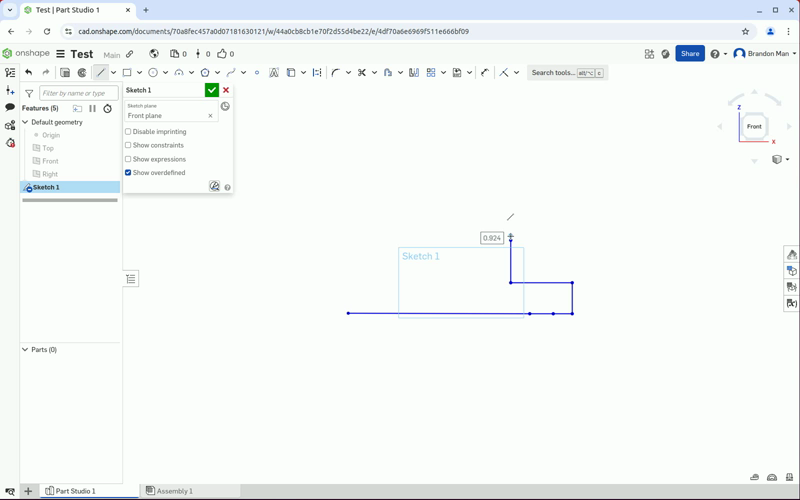
key_up(shift)
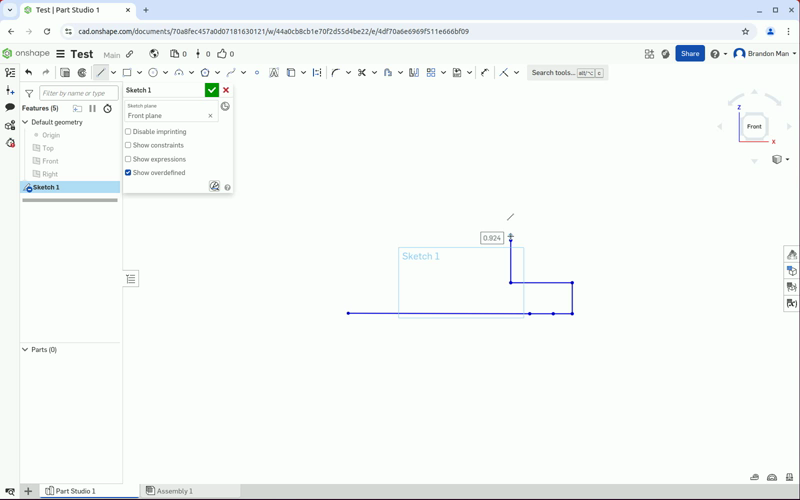
key(esc)
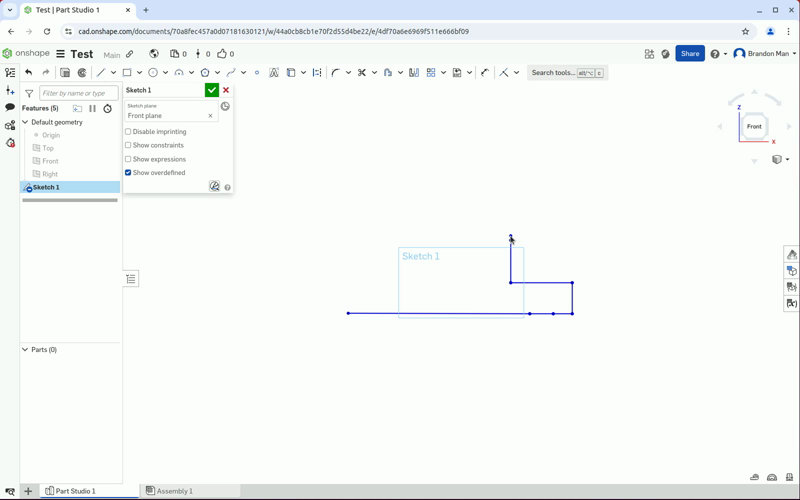
key(a)
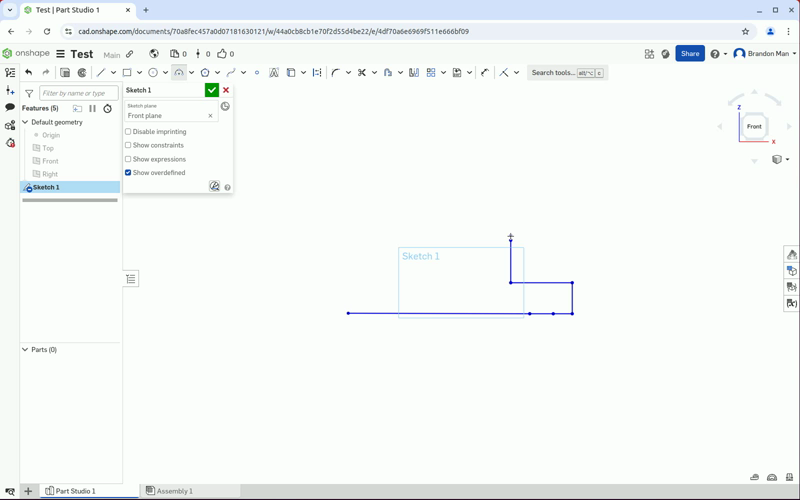
mouse_move(510, 235)
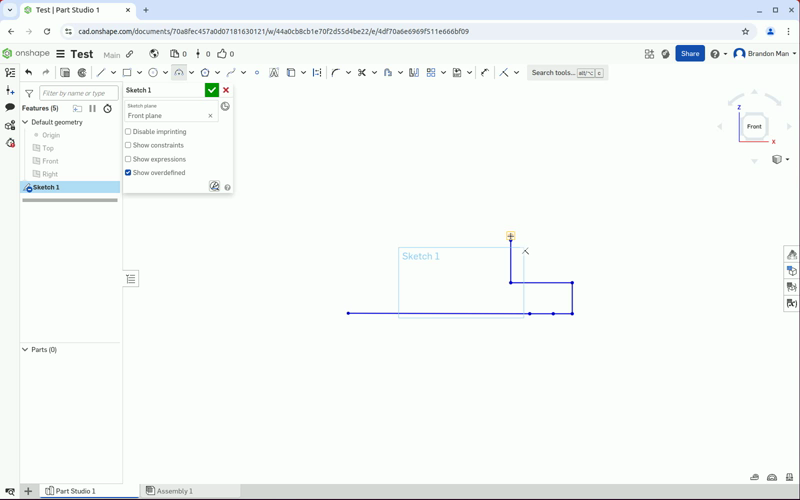
click(510, 235)
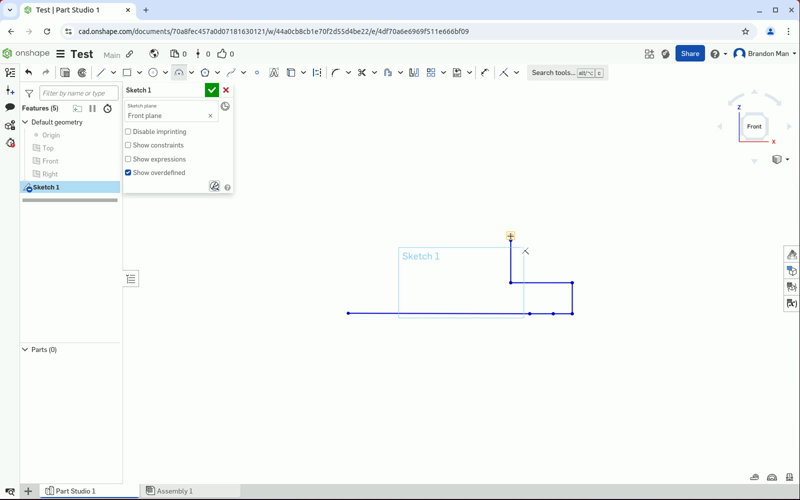
key_down(shift)
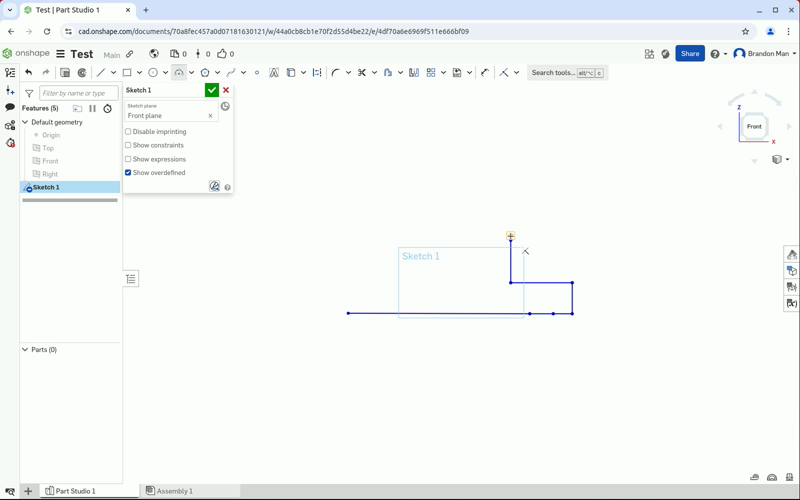
mouse_move(409, 235)
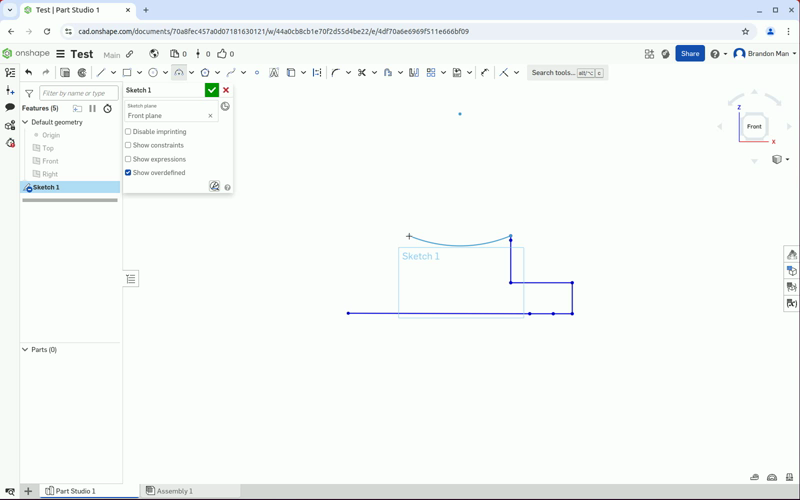
click(409, 235)
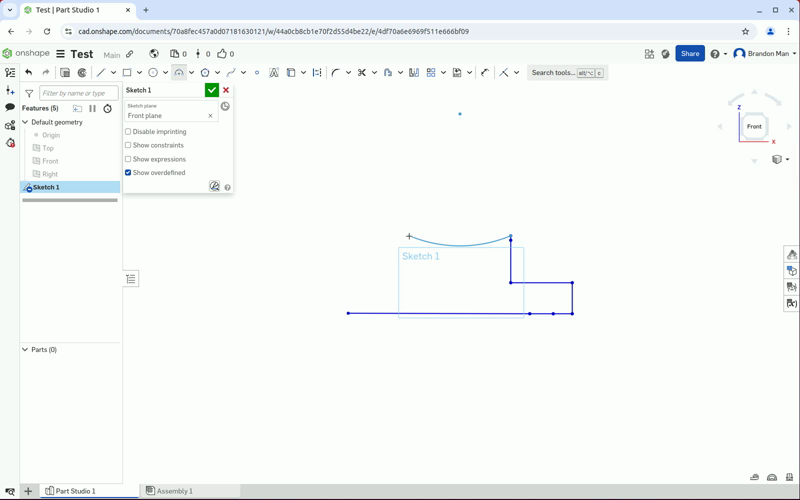
mouse_move(460, 181)
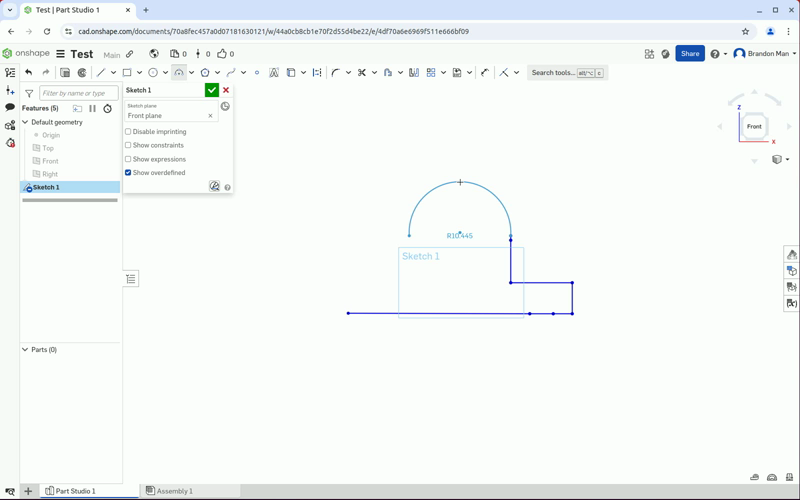
click(460, 181)
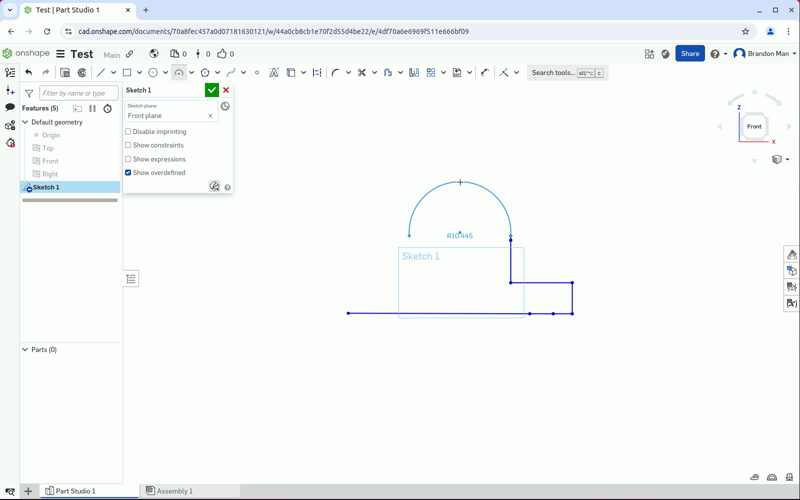
key_up(shift)
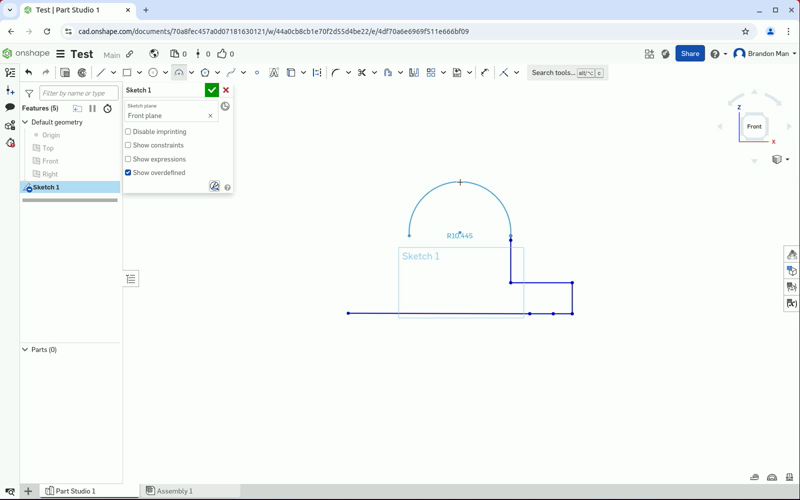
key(esc)
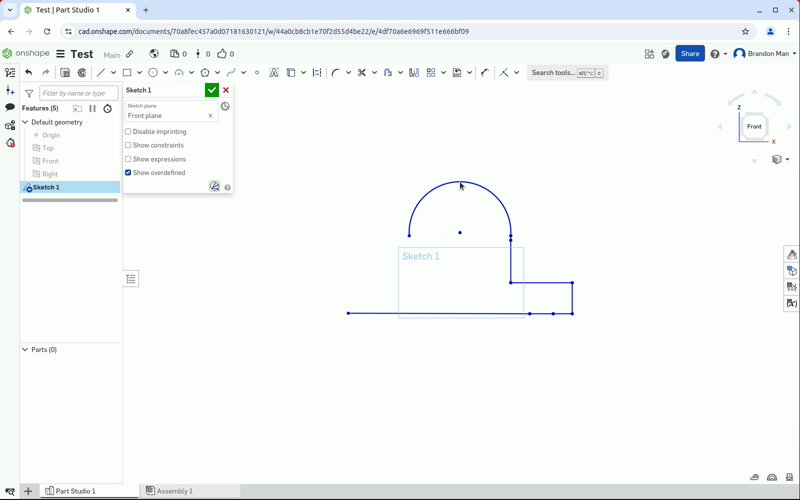
key(l)
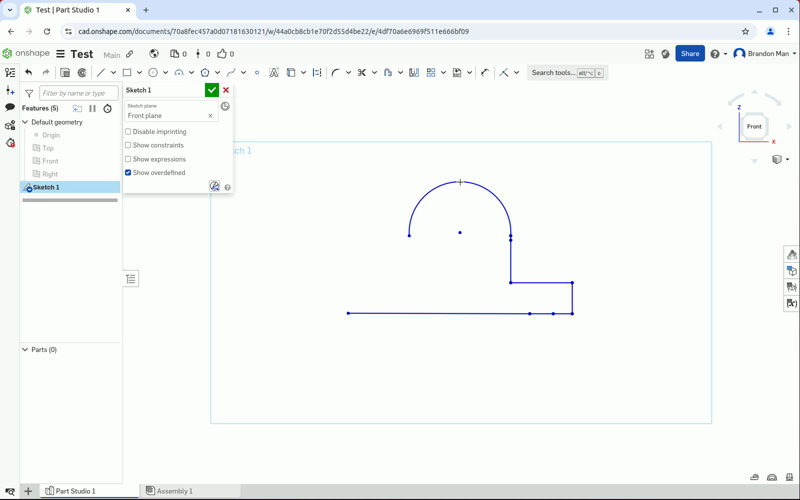
mouse_move(409, 235)
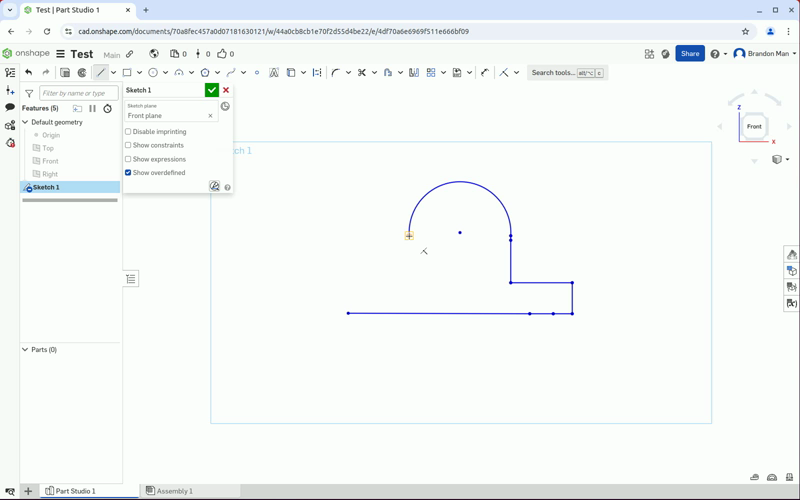
click(409, 235)
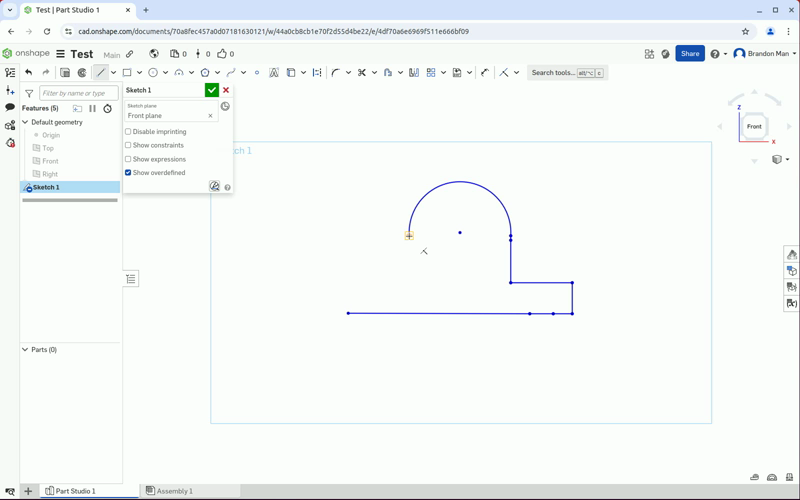
key_down(shift)
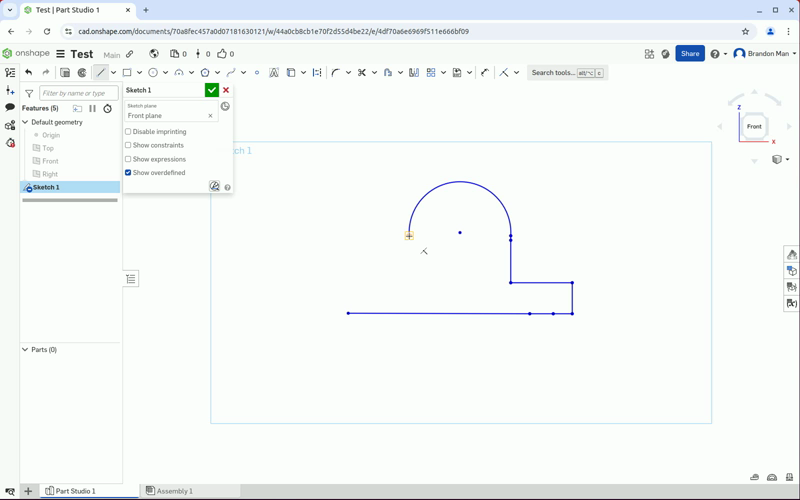
mouse_move(439, 235)
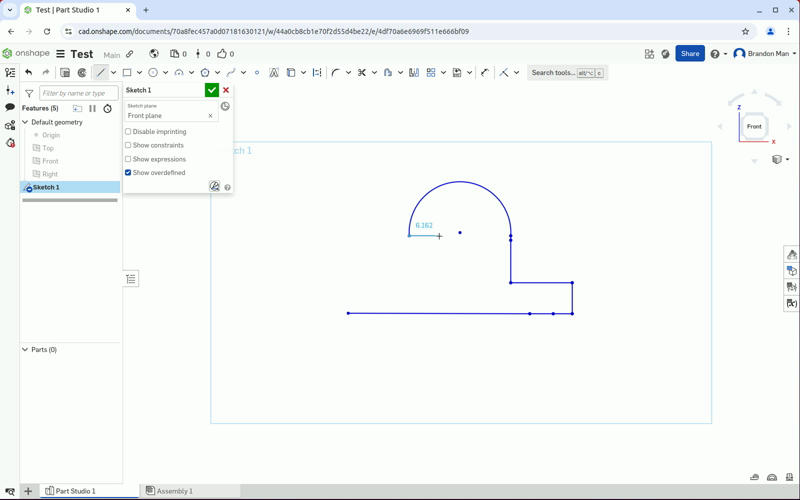
mouse_move(409, 282)
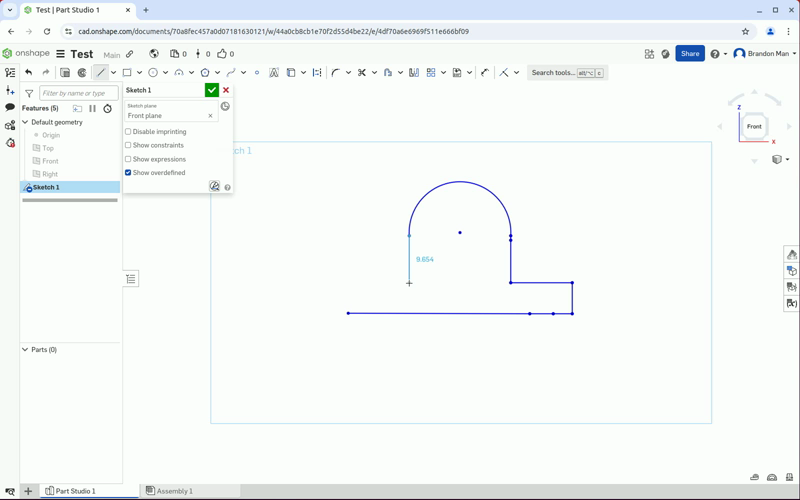
click(409, 282)
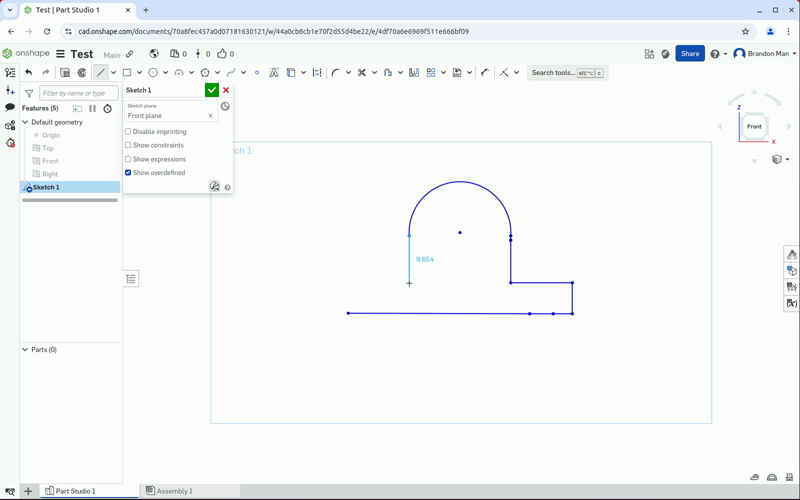
key_up(shift)
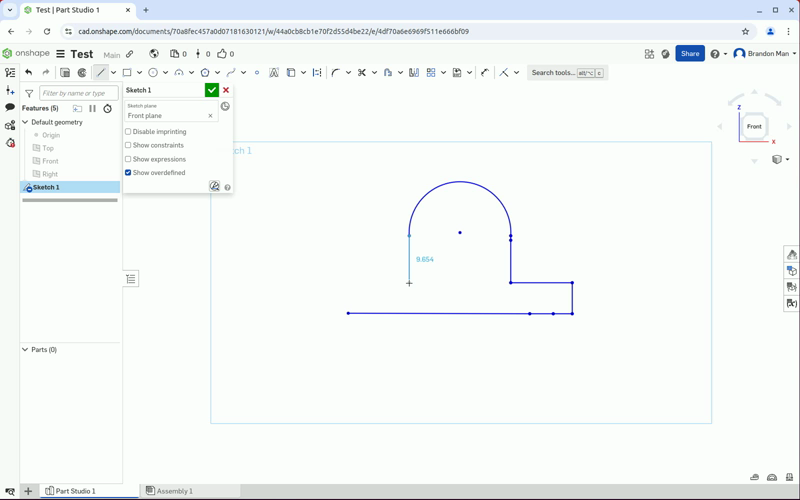
key_down(shift)
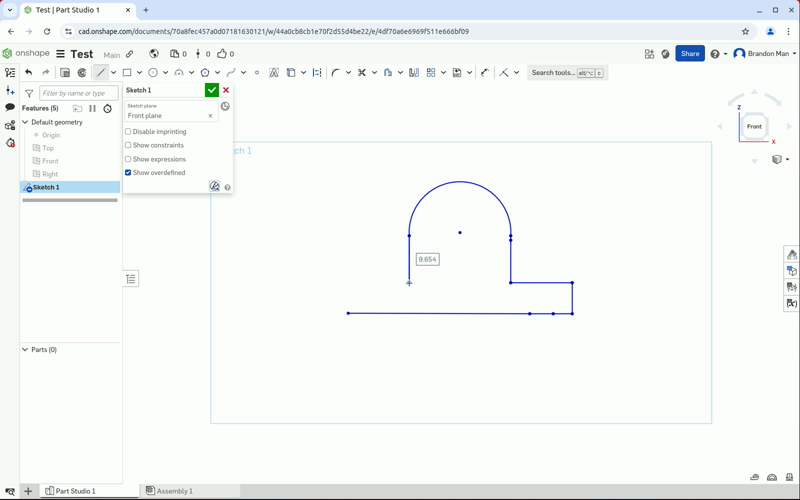
mouse_move(348, 282)
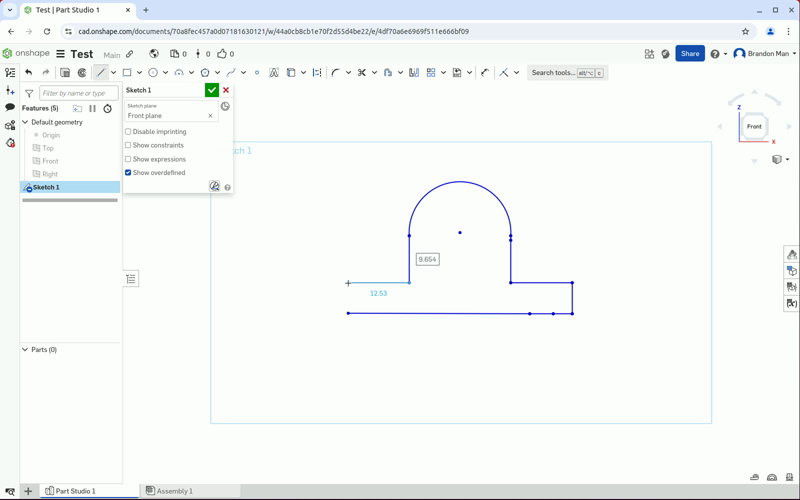
click(348, 282)
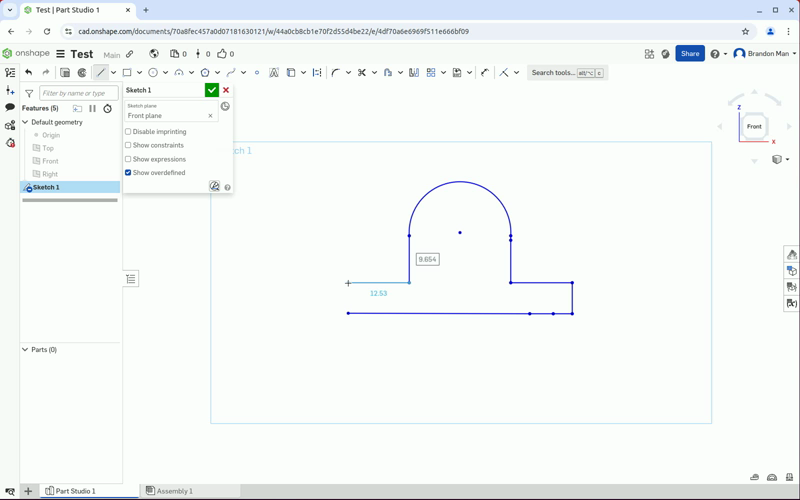
key_up(shift)
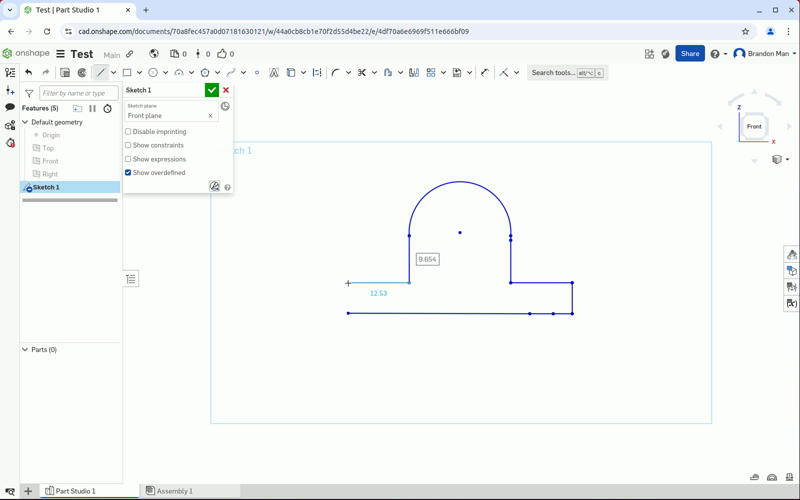
mouse_move(378, 282)
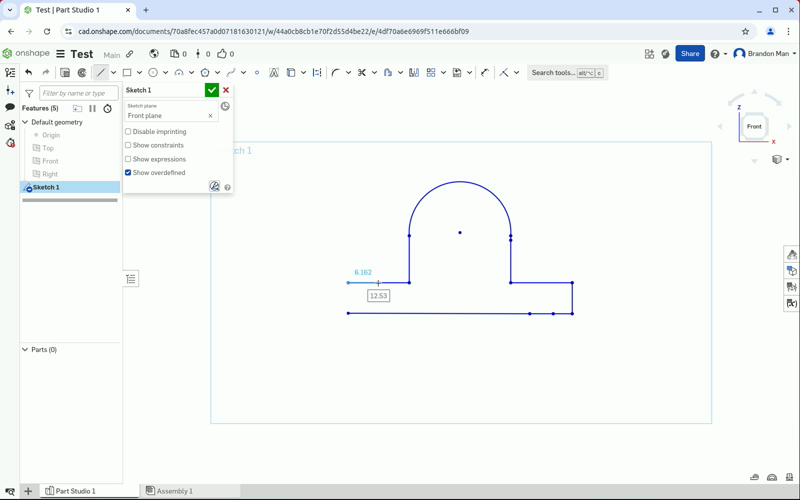
key_down(shift)
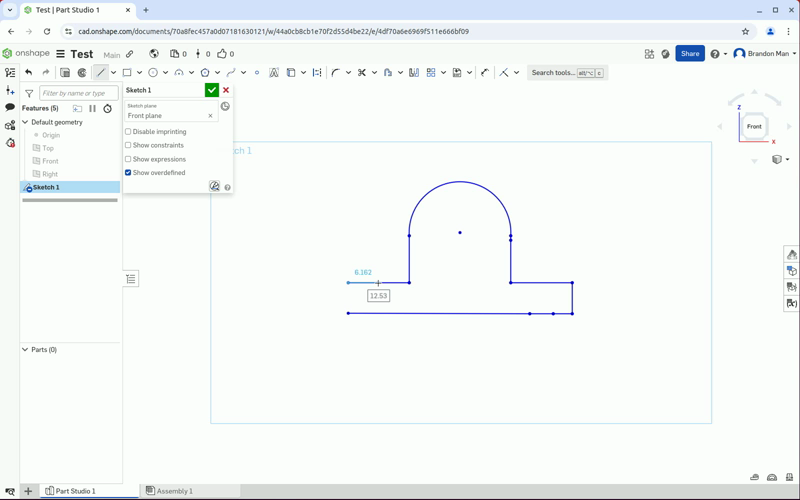
mouse_move(348, 313)
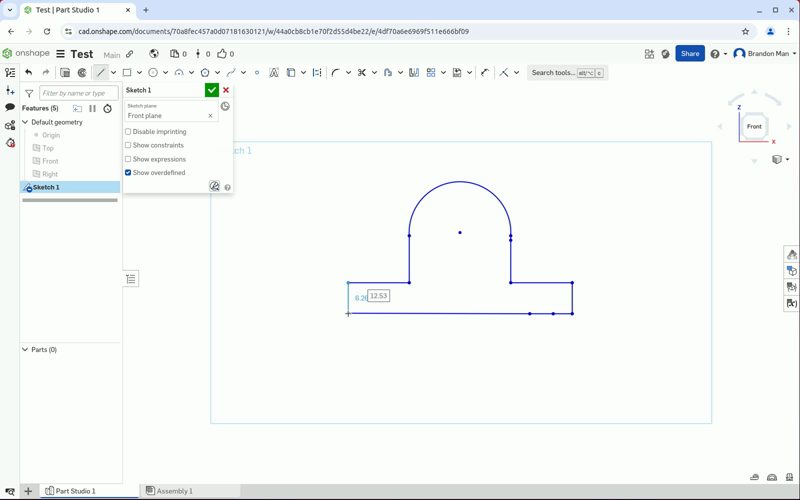
key_up(shift)
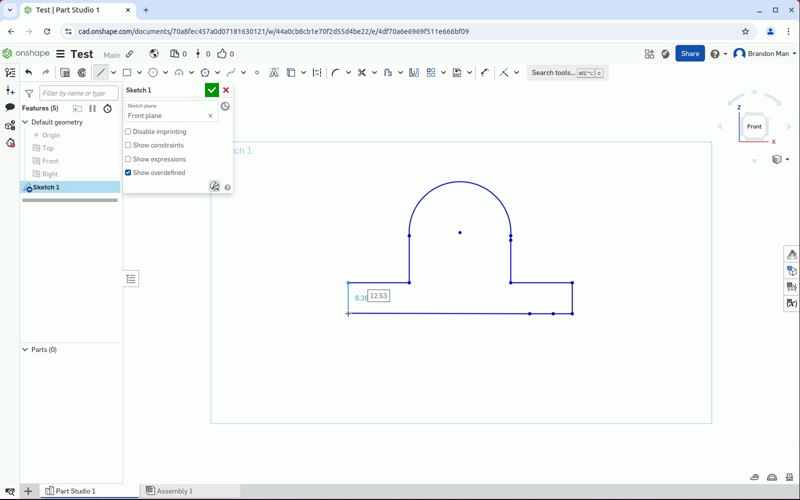
click(348, 313)
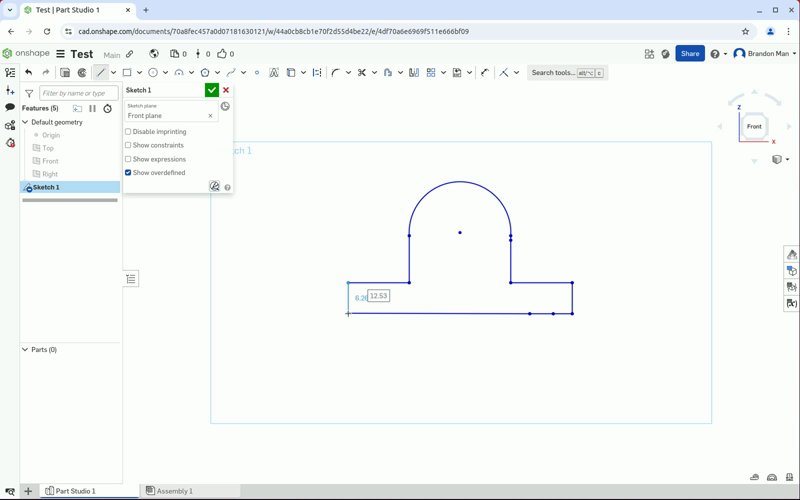
key(esc)
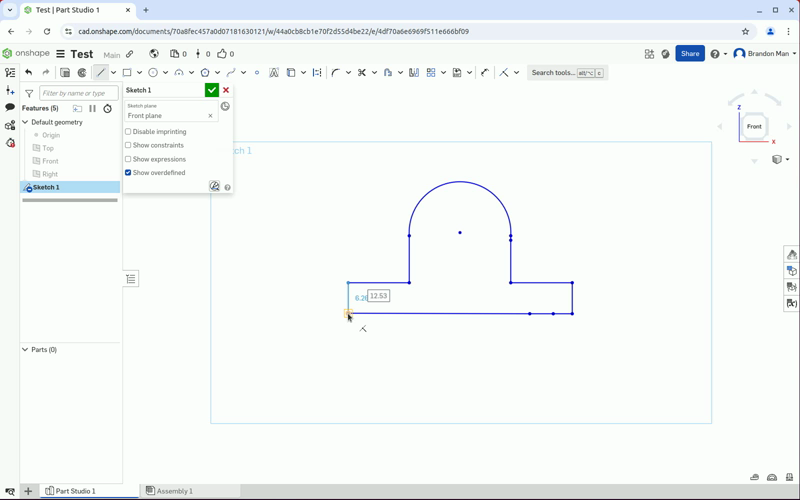
key(c)
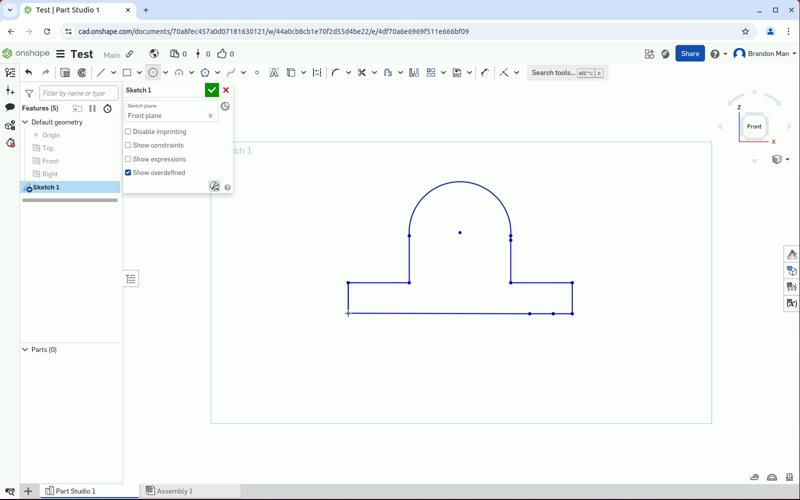
key_down(shift)
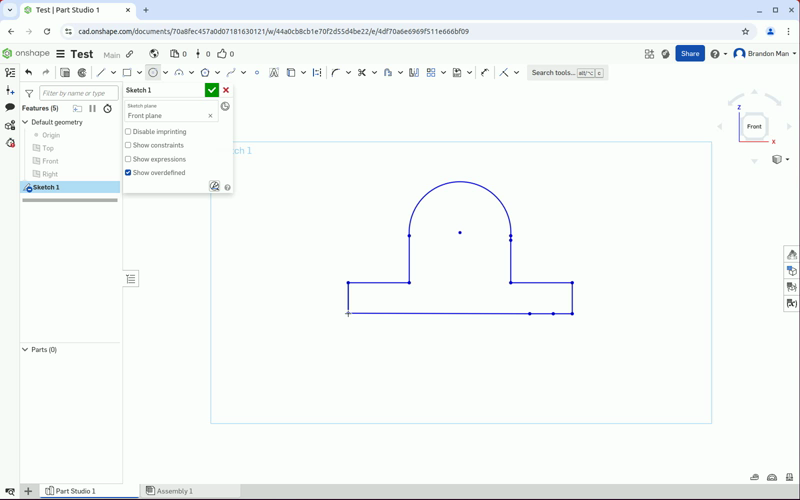
mouse_move(458, 231)
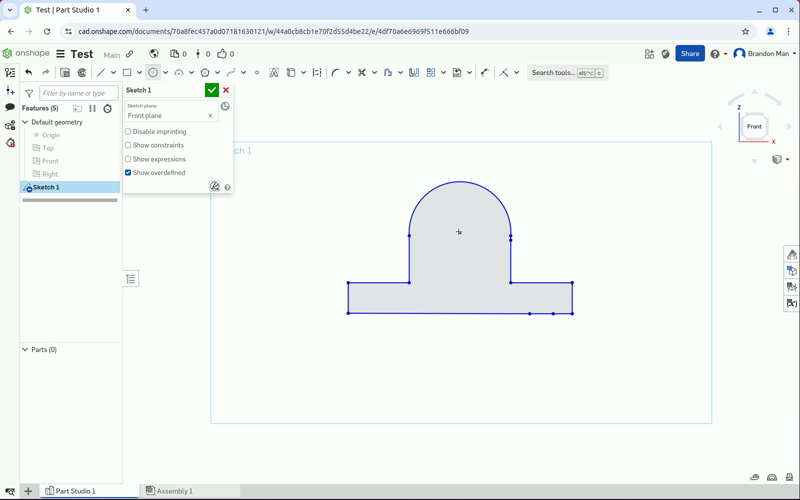
scroll(6)
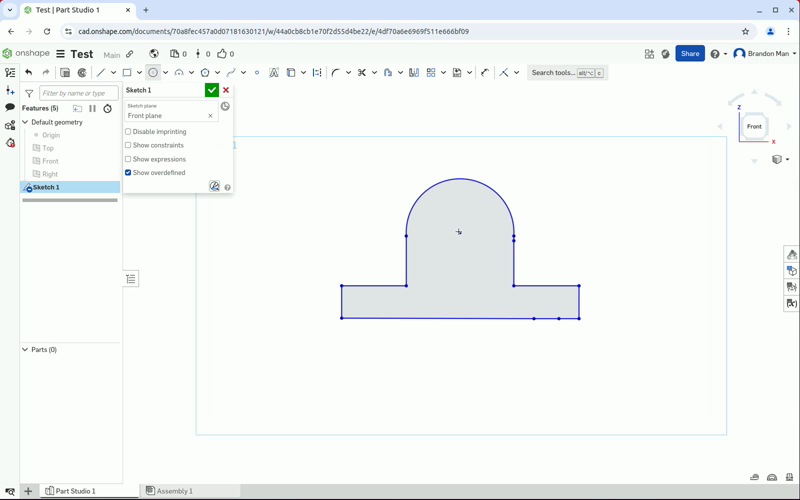
scroll(6)
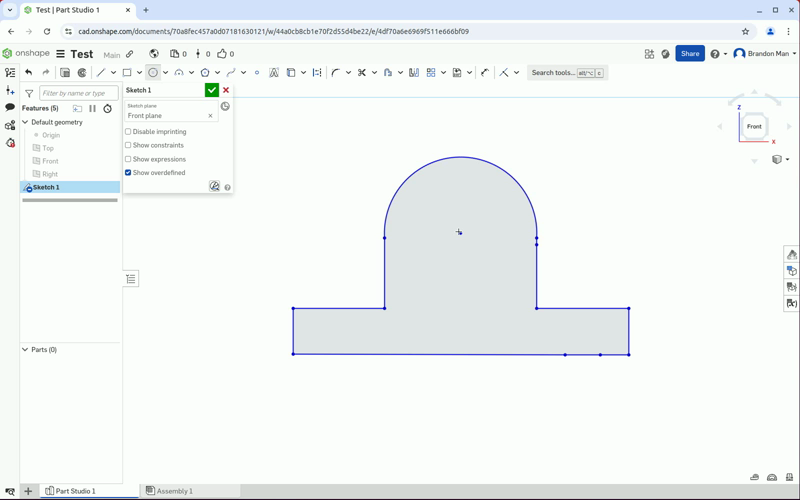
scroll(6)
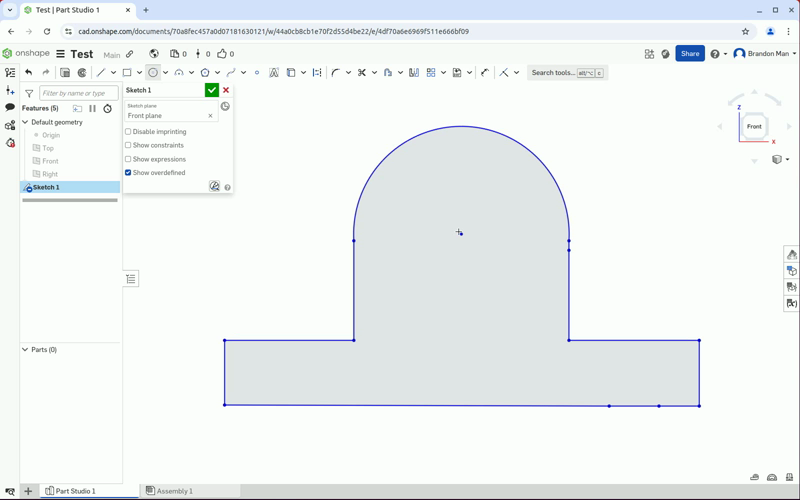
scroll(6)
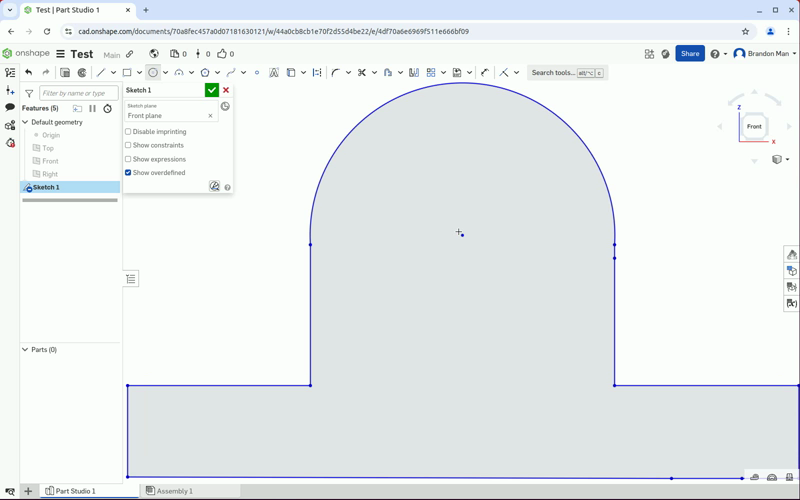
scroll(6)
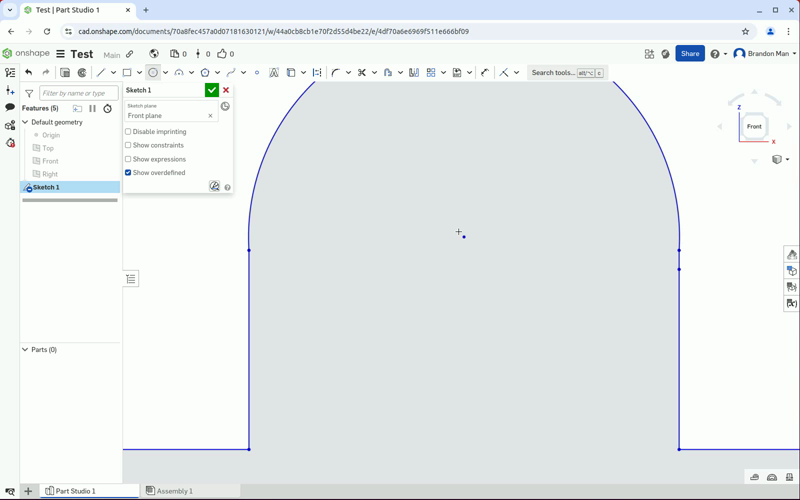
scroll(6)
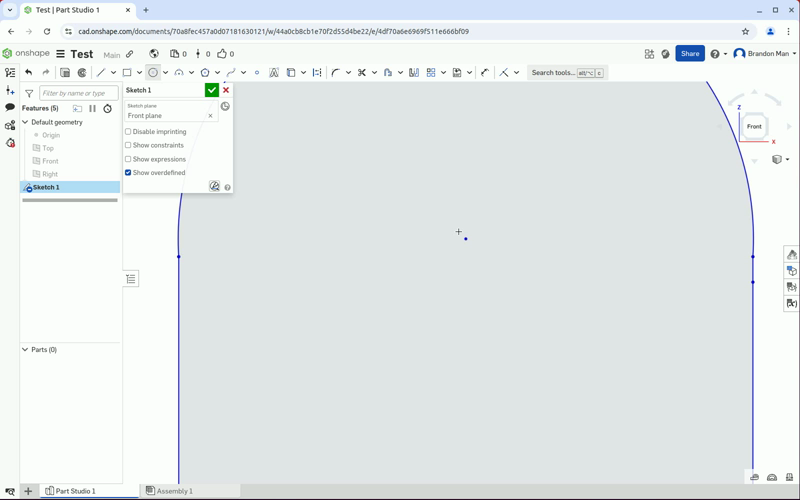
scroll(6)
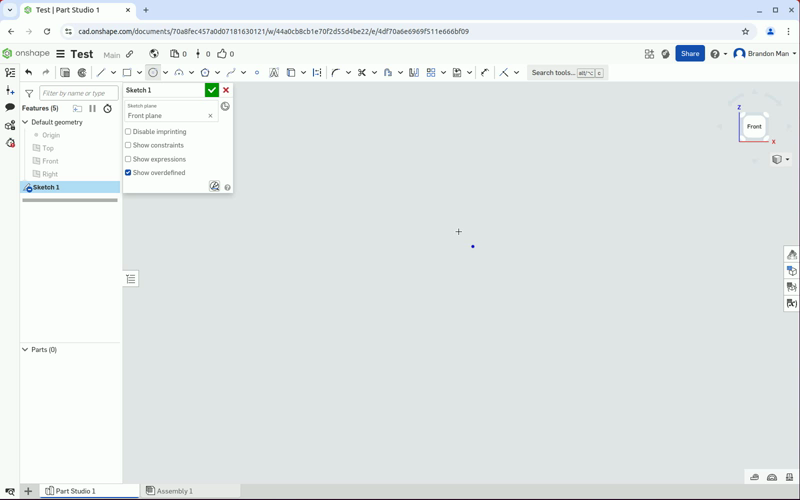
click(458, 231)
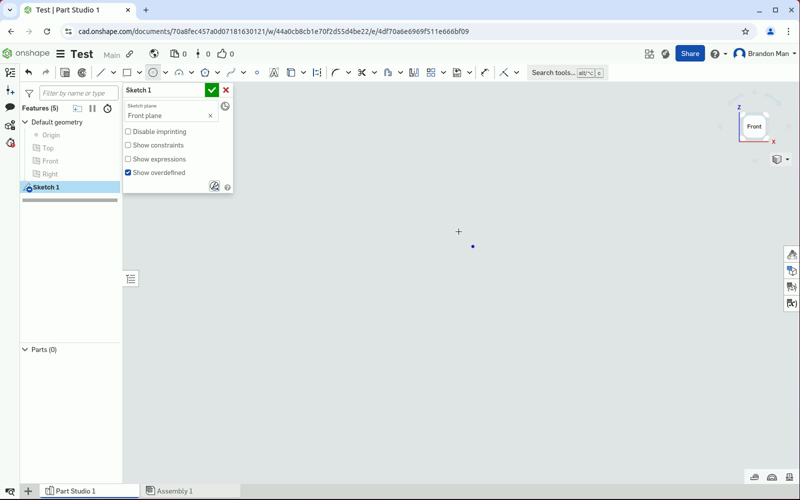
scroll(-6)
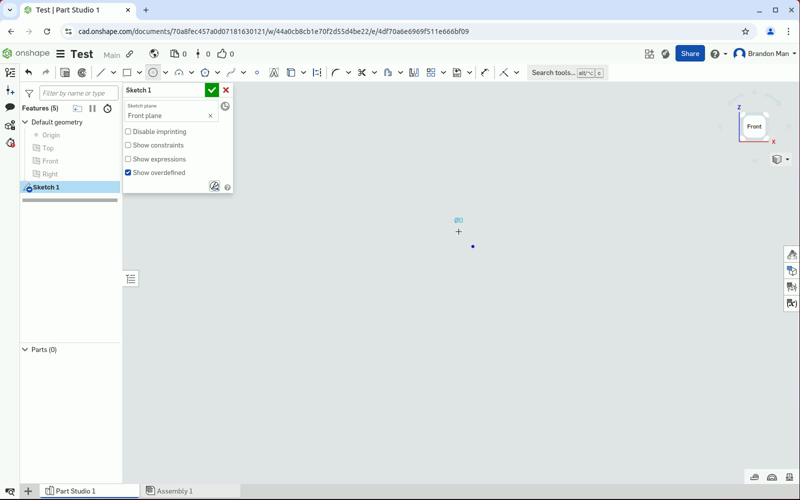
scroll(-6)
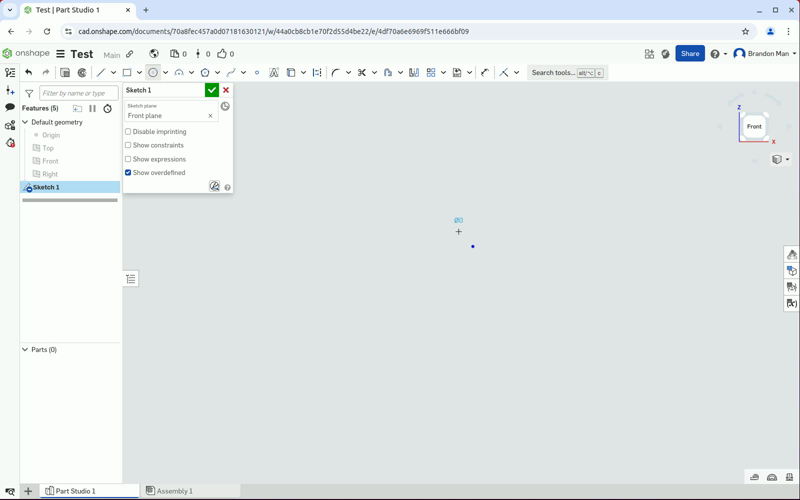
scroll(-6)
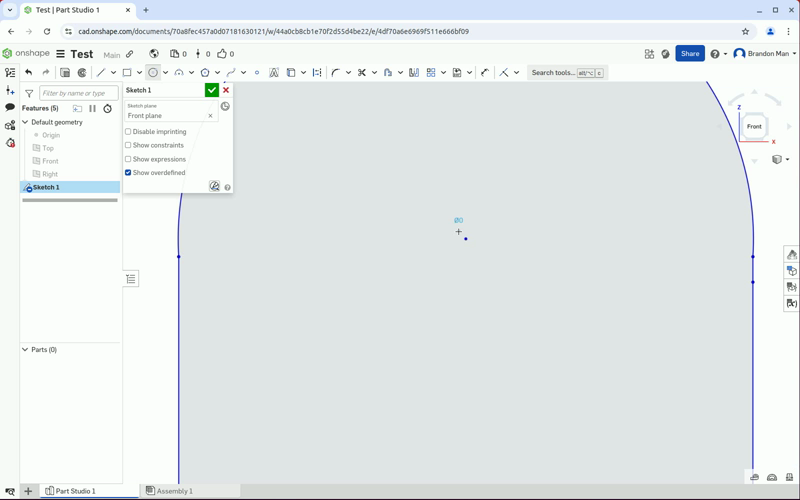
scroll(-6)
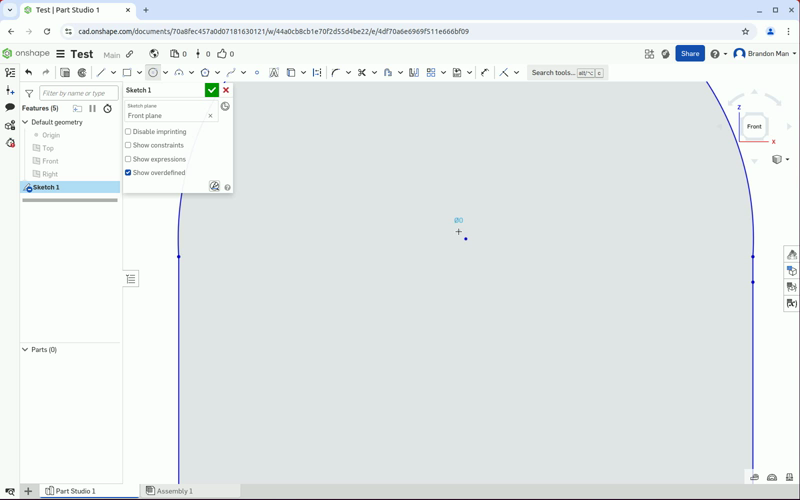
scroll(-6)
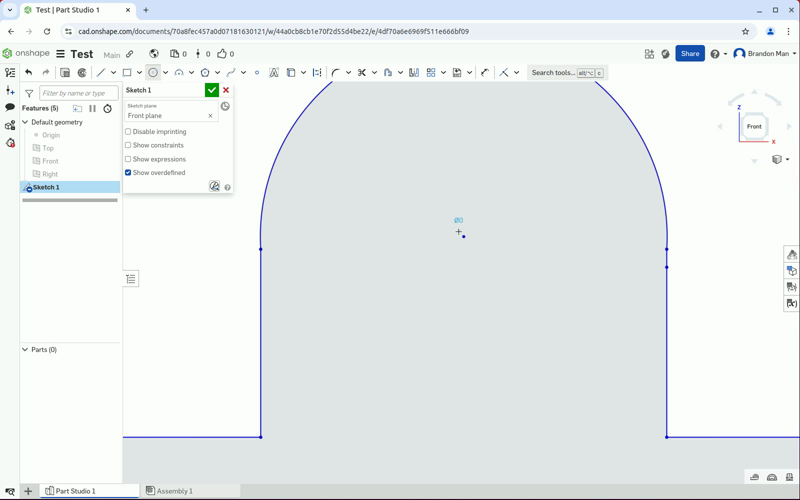
scroll(-6)
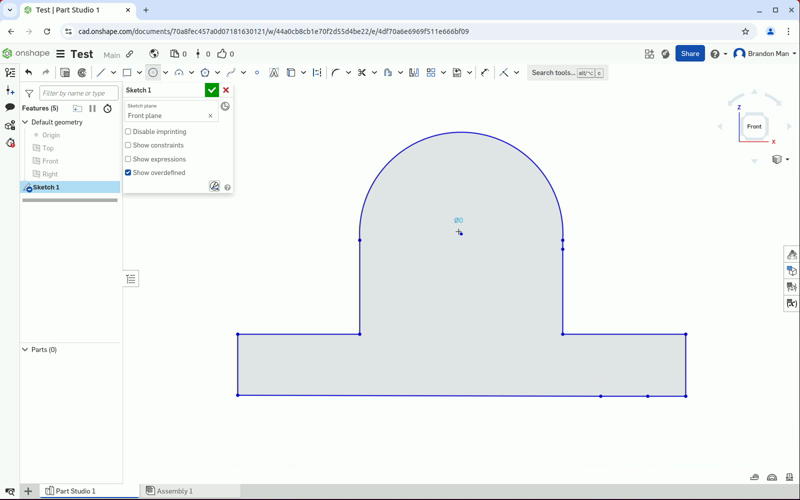
scroll(-6)
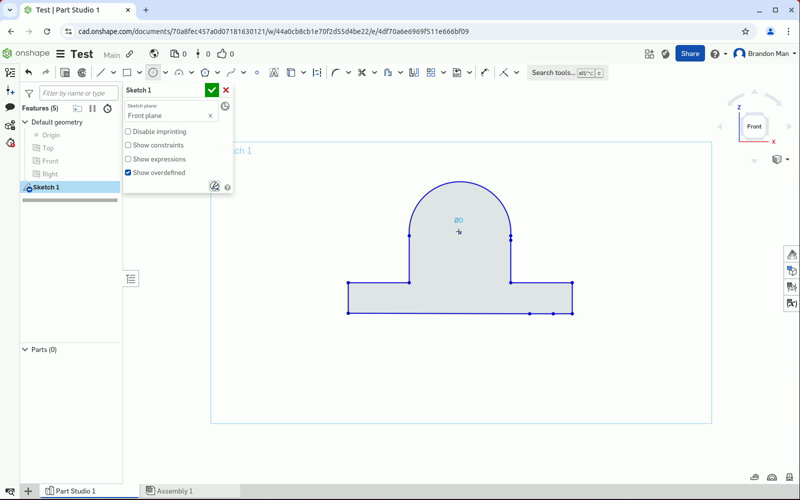
key_up(shift)
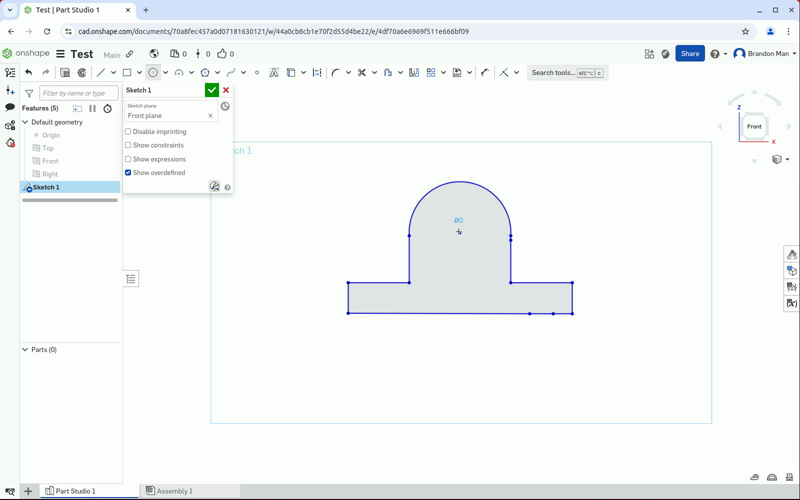
mouse_move(487, 231)
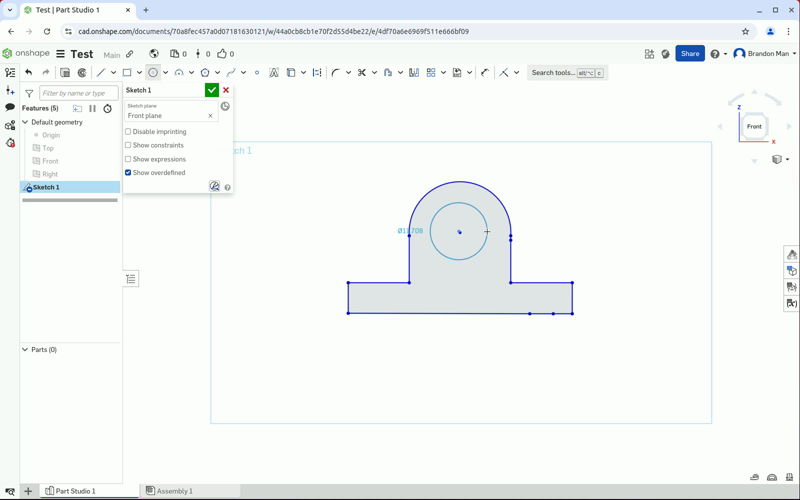
click(487, 231)
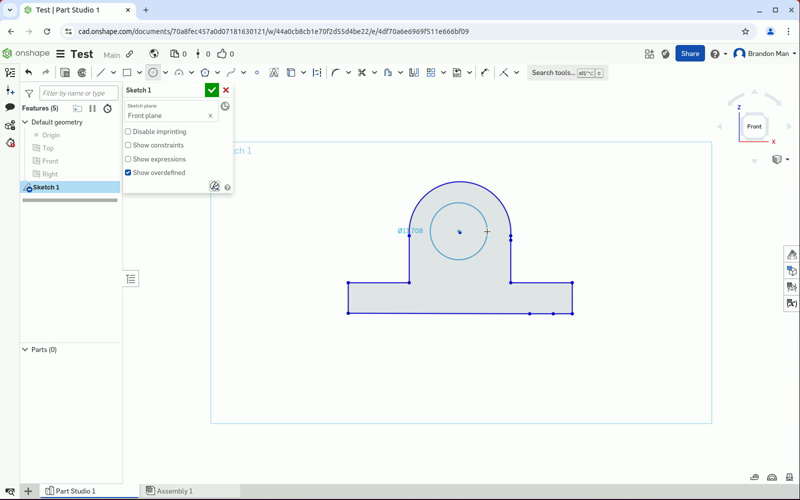
key(esc)
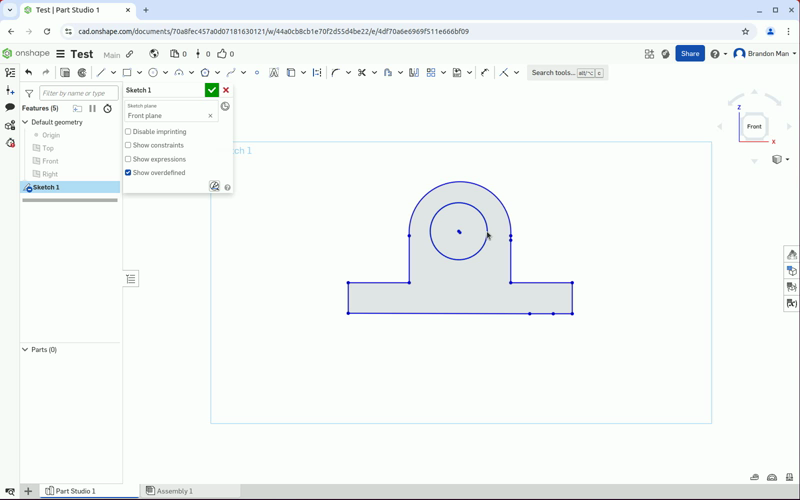
mouse_move(432, 302)
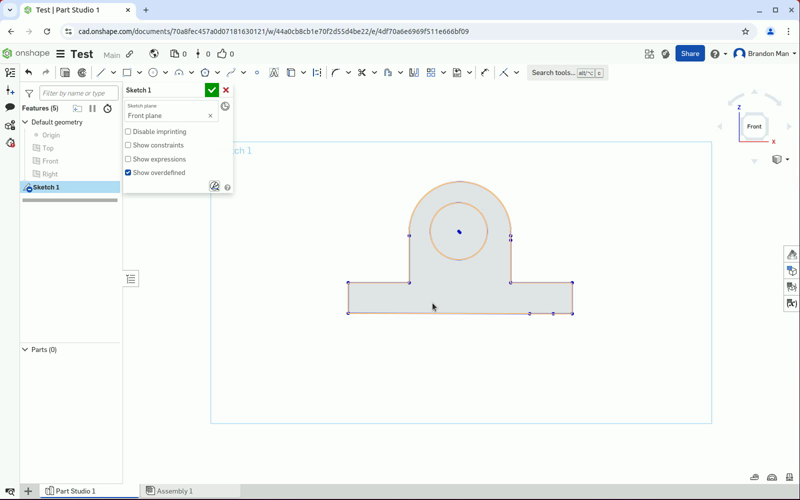
click(432, 302)
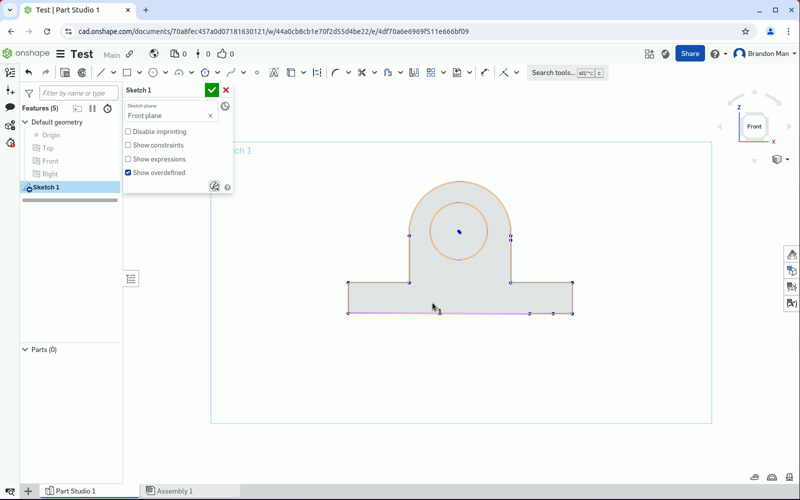
mouse_move(73, 352)
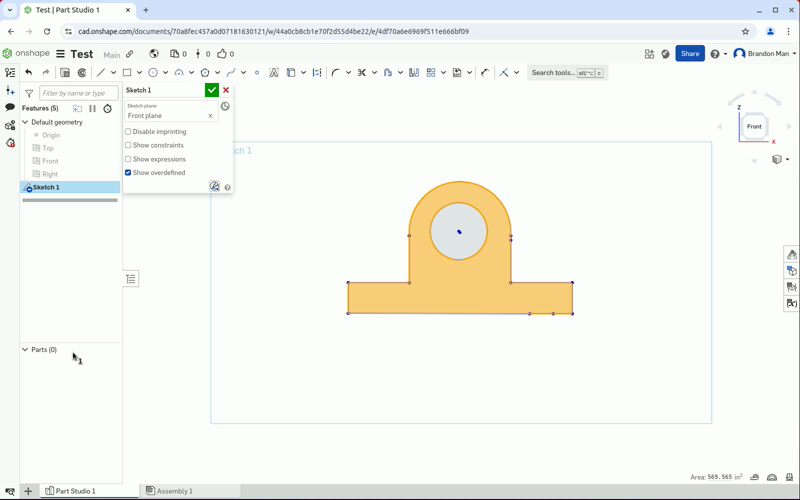
key(shift+y)
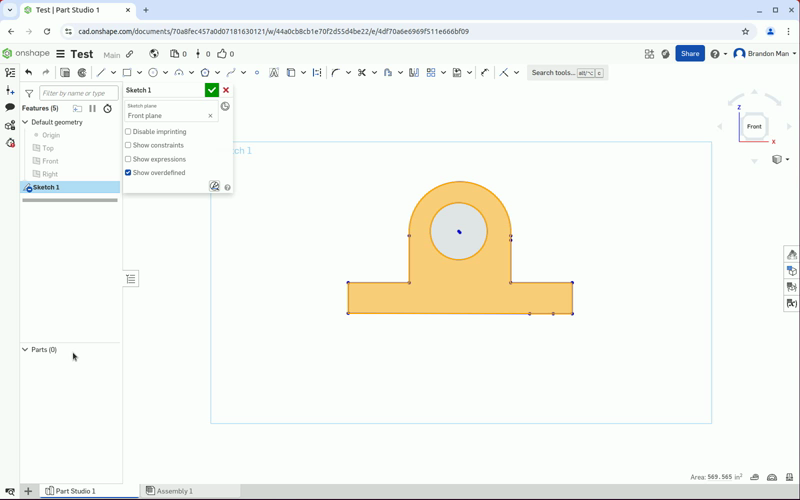
key(shift+e)
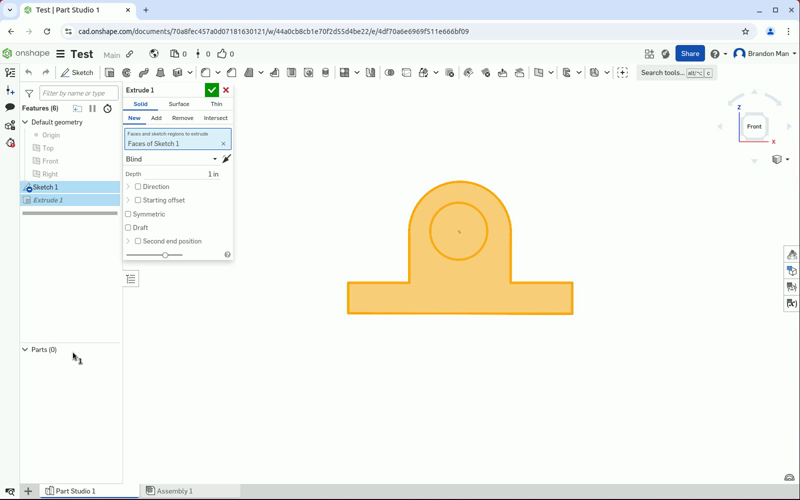
mouse_move(143, 106)
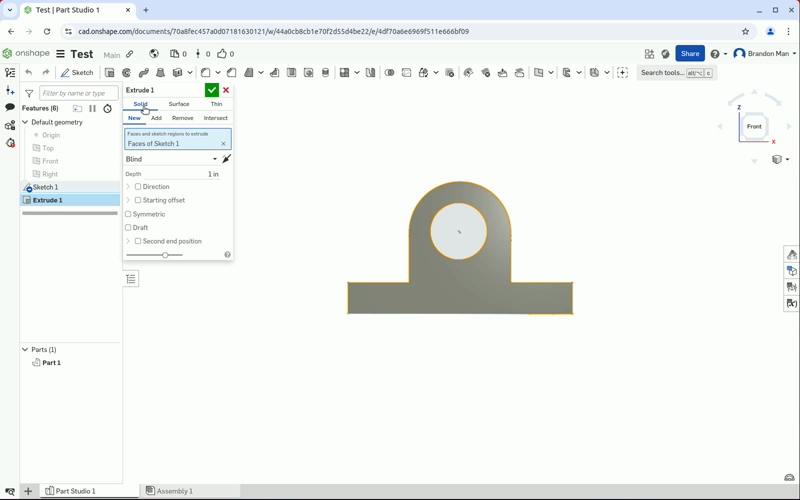
click(143, 106)
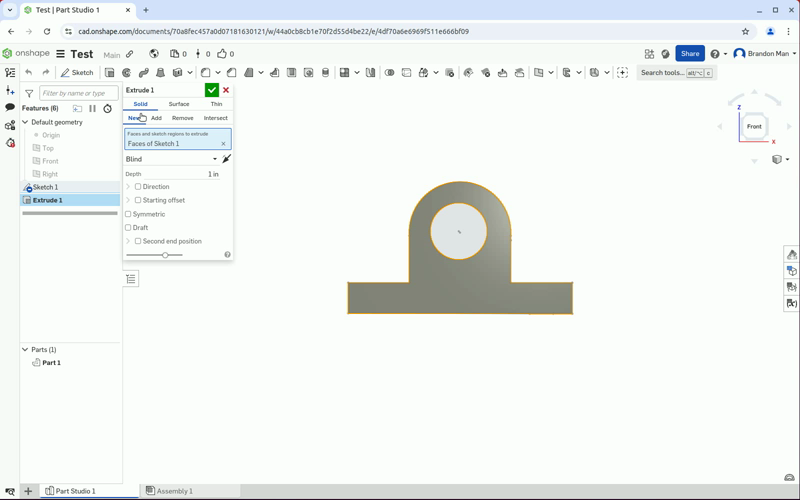
mouse_move(137, 120)
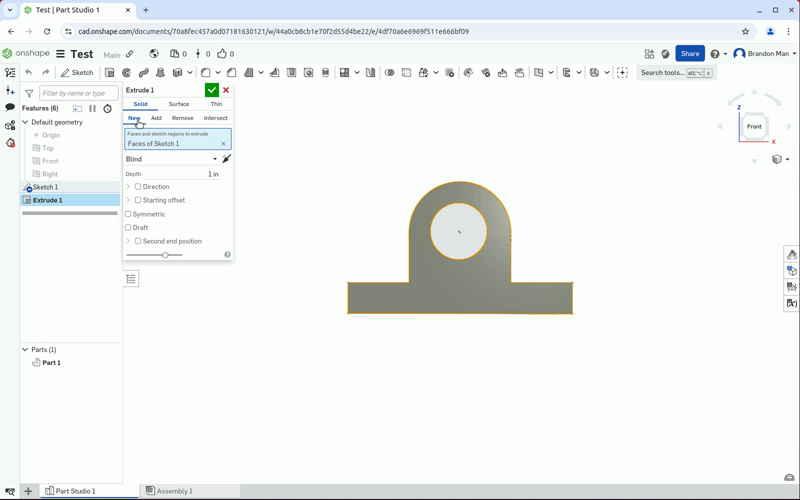
click(137, 120)
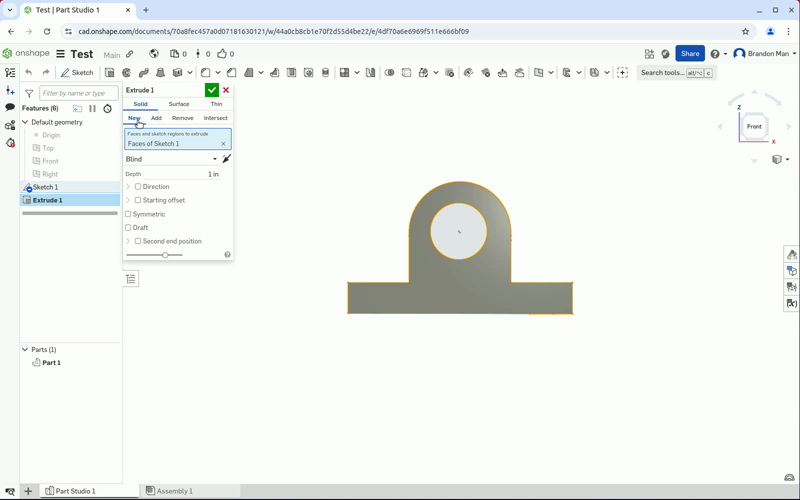
key(tab, 4)
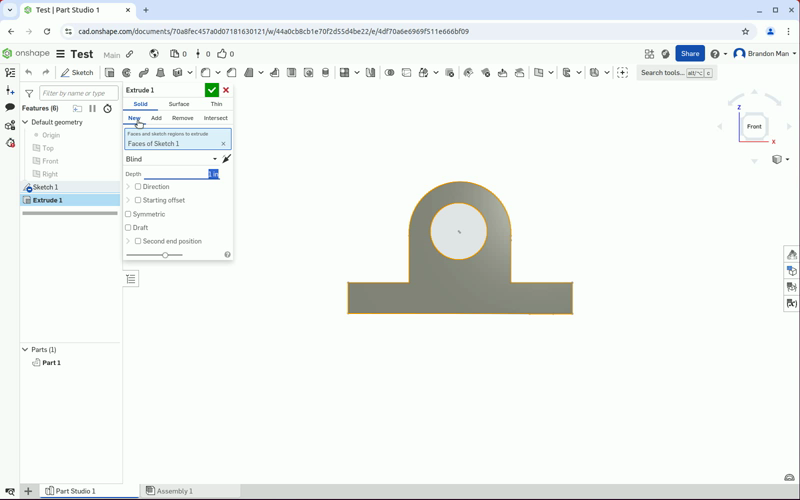
text(16.85)
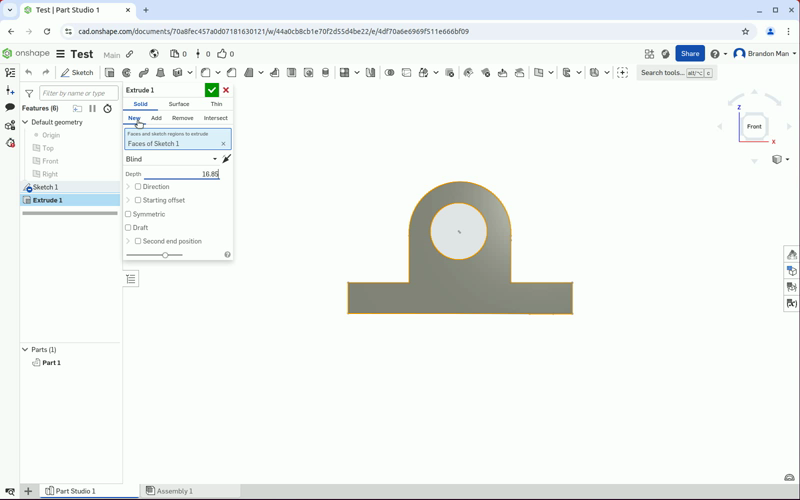
key(enter)
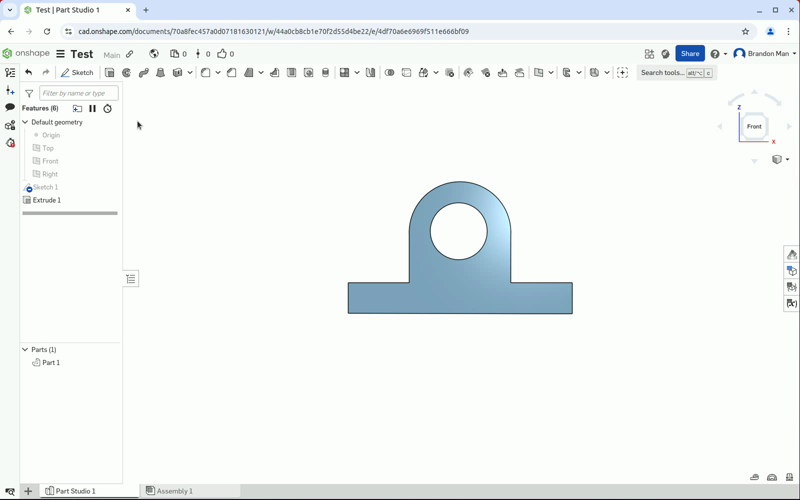
key(shift+h)
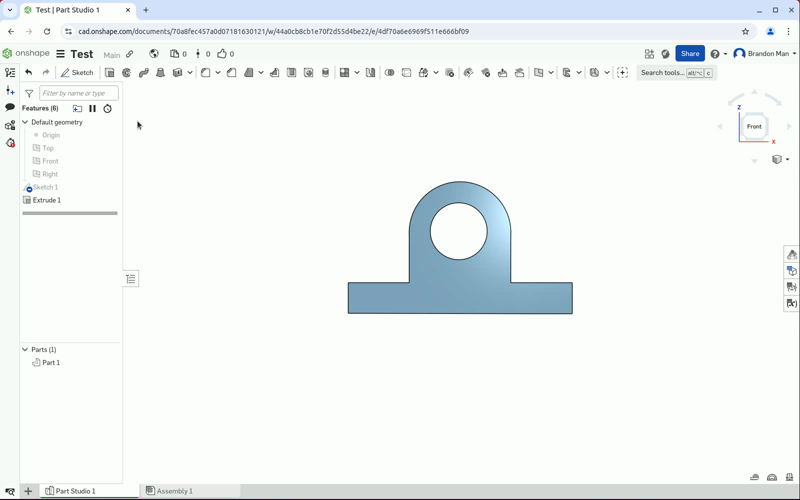
key(shift+h)
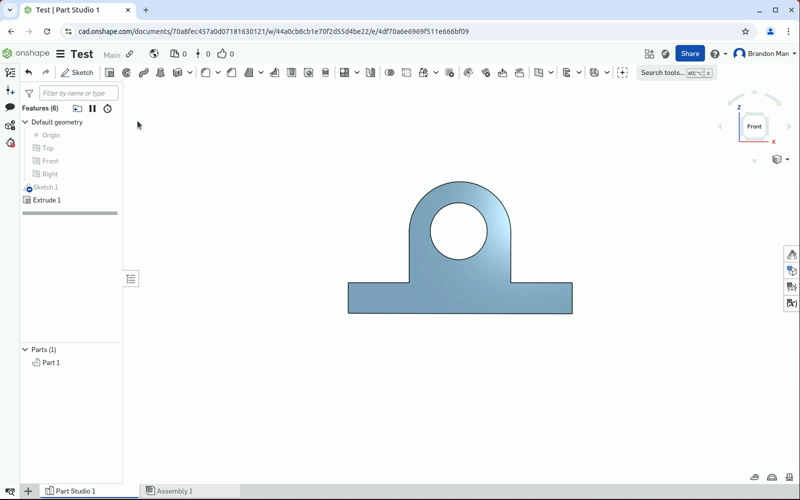
mouse_move(73, 189)
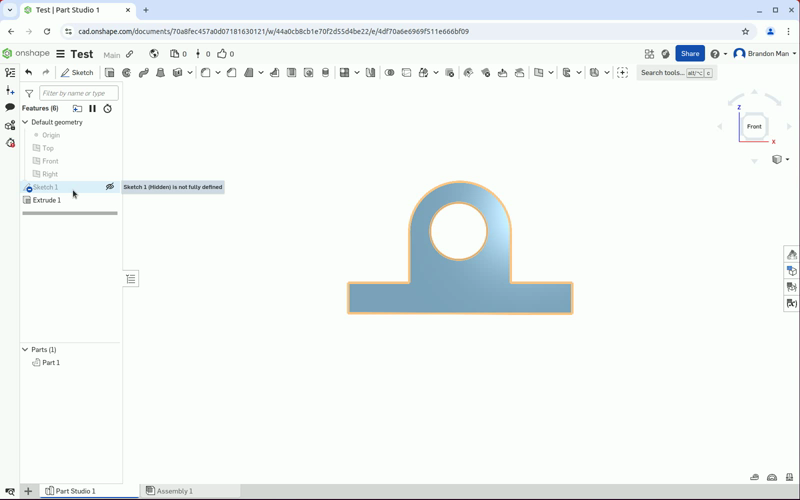
click(73, 189)
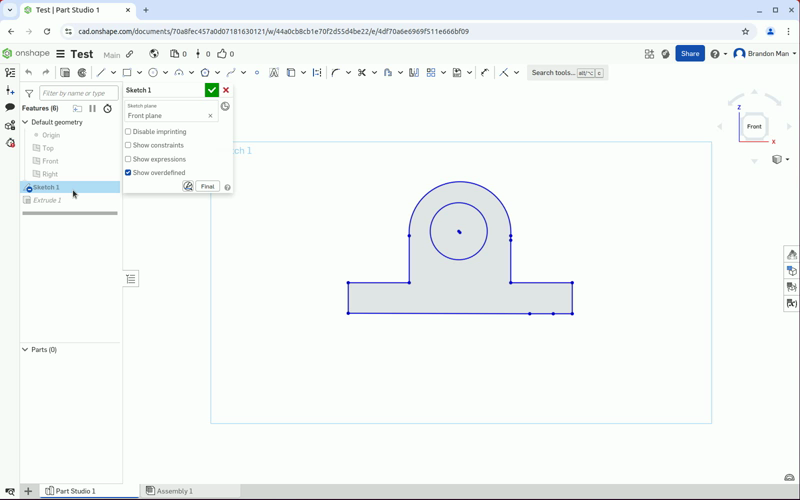
mouse_move(229, 92)
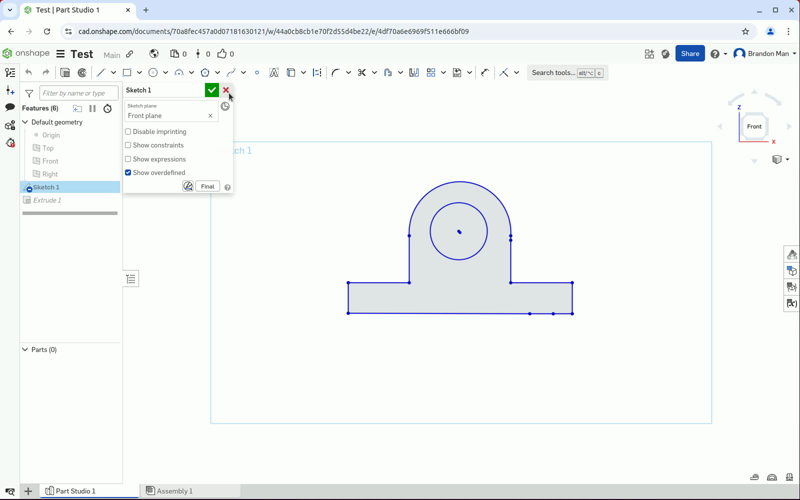
click(229, 92)
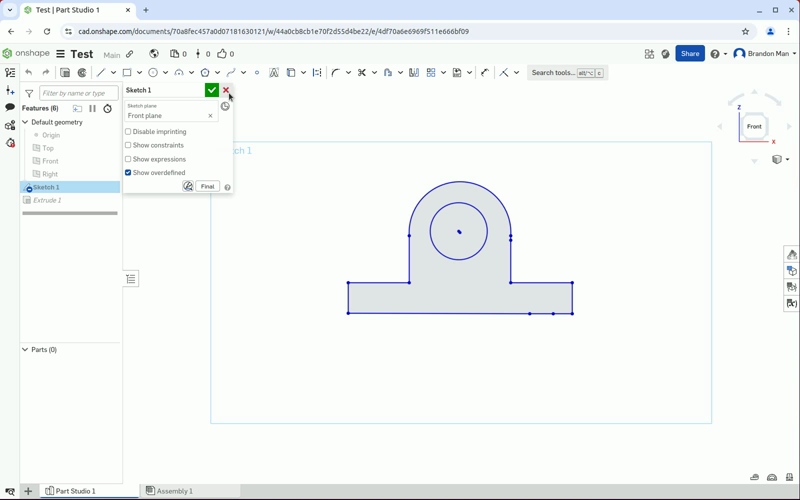
key(shift+s)
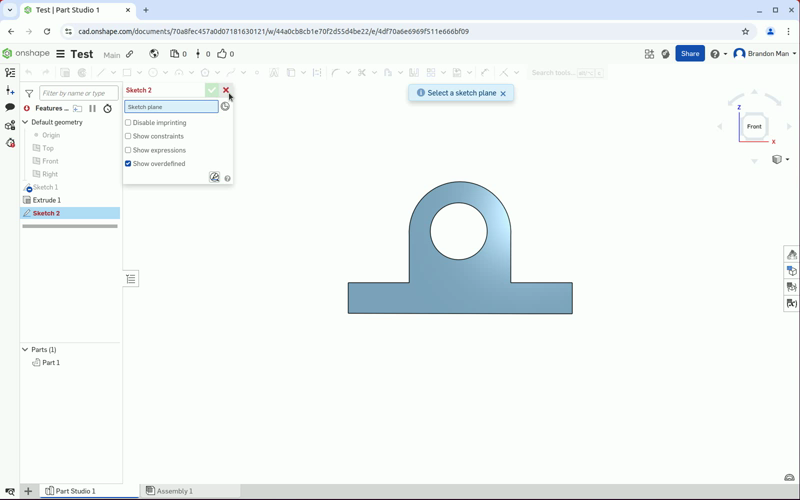
mouse_move(73, 163)
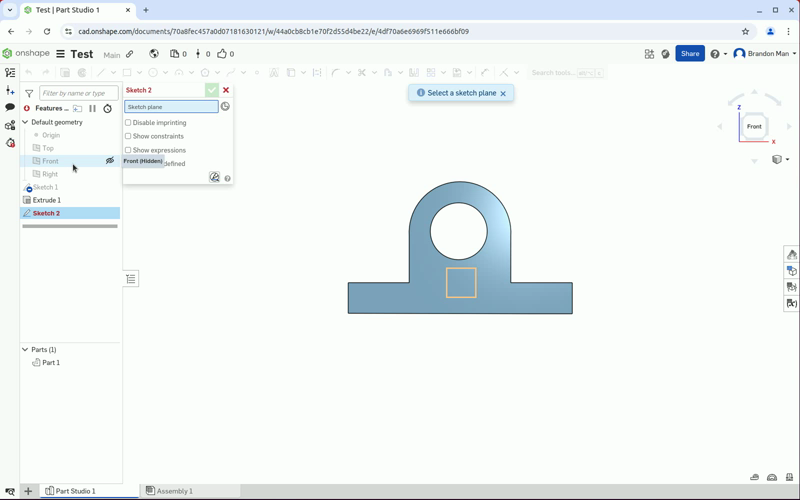
click(73, 163)
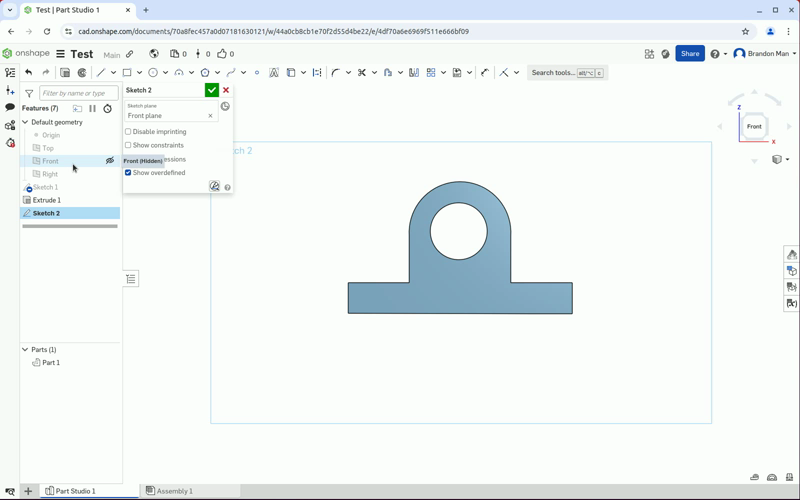
mouse_move(73, 352)
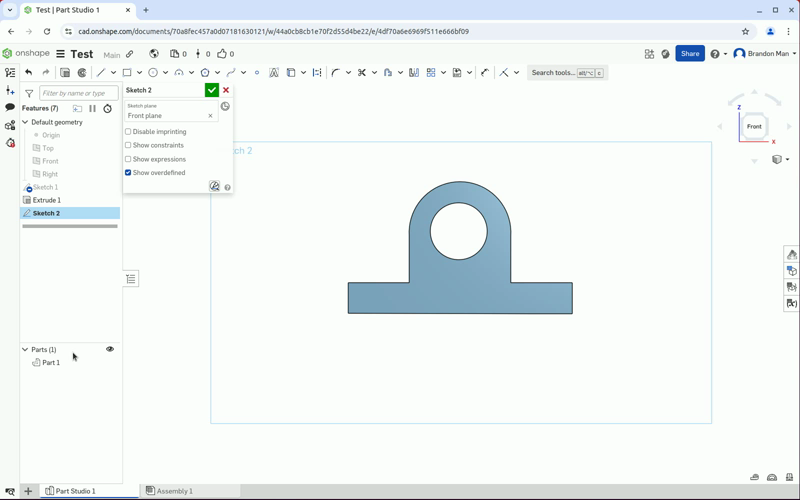
key(y)
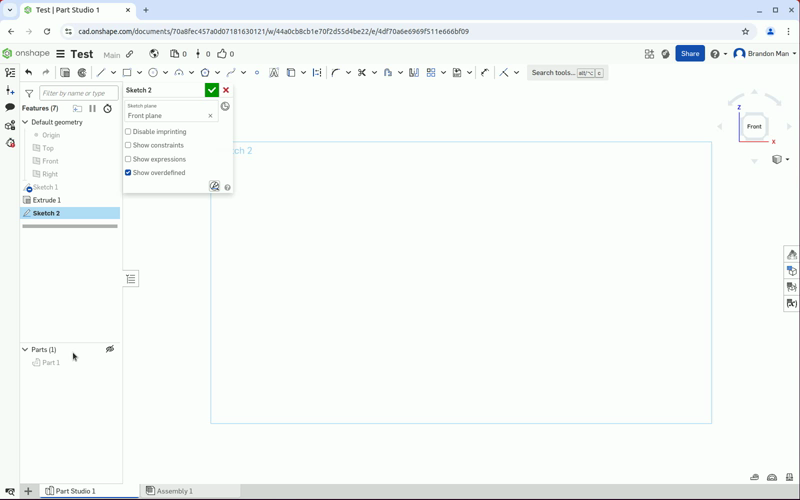
key(l)
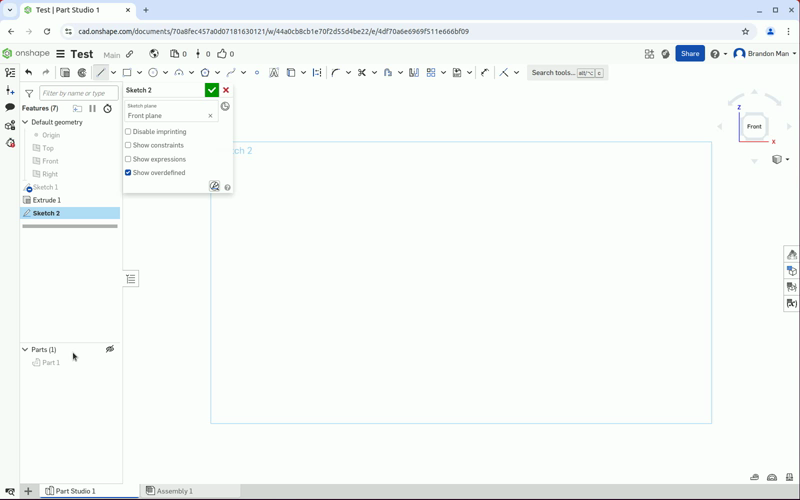
key_down(shift)
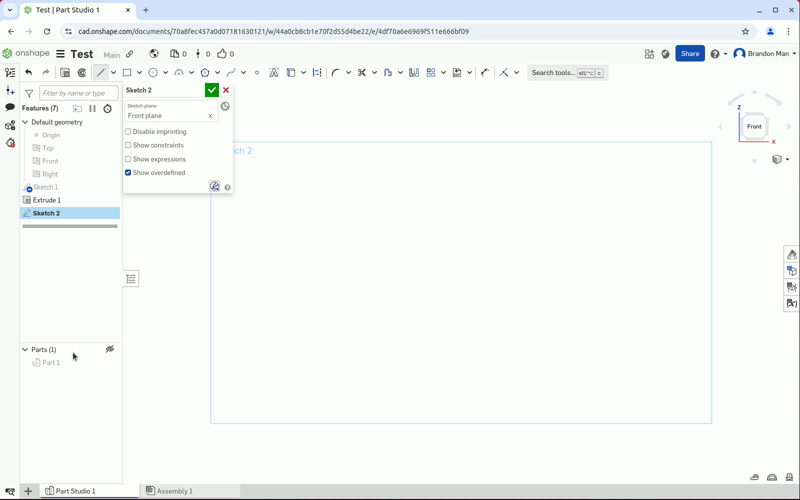
mouse_move(348, 313)
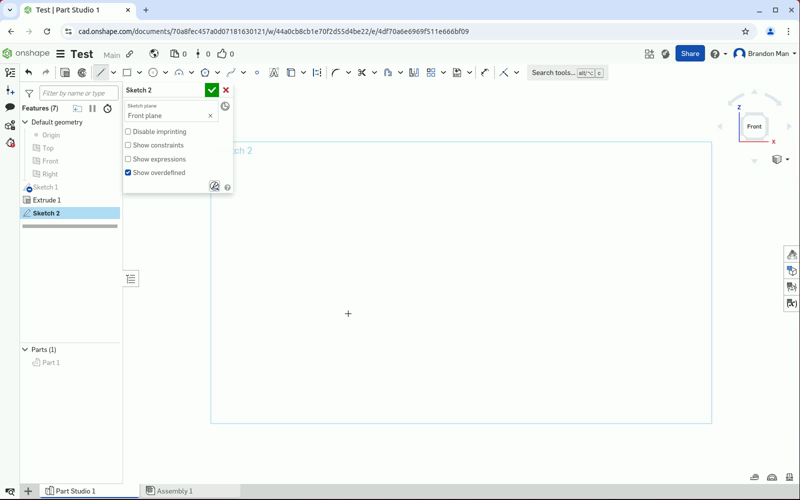
click(348, 313)
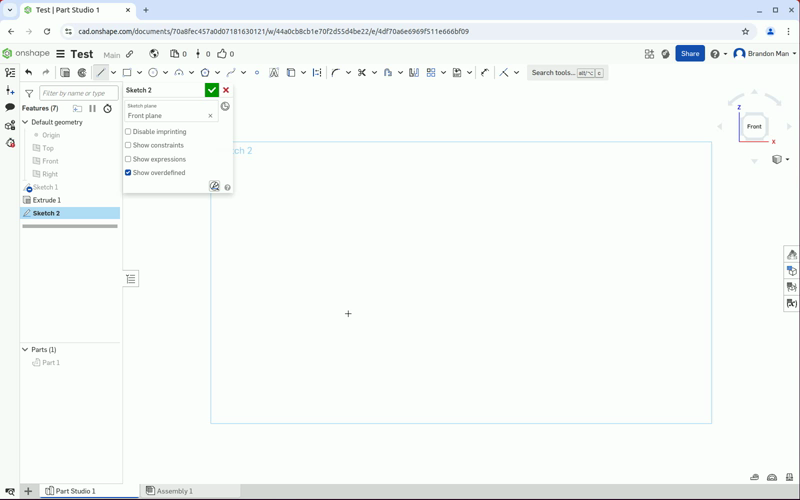
key_up(shift)
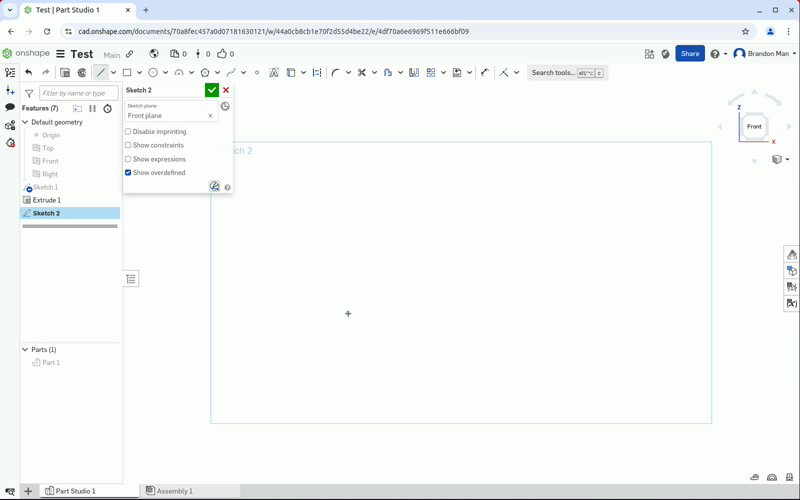
key_down(shift)
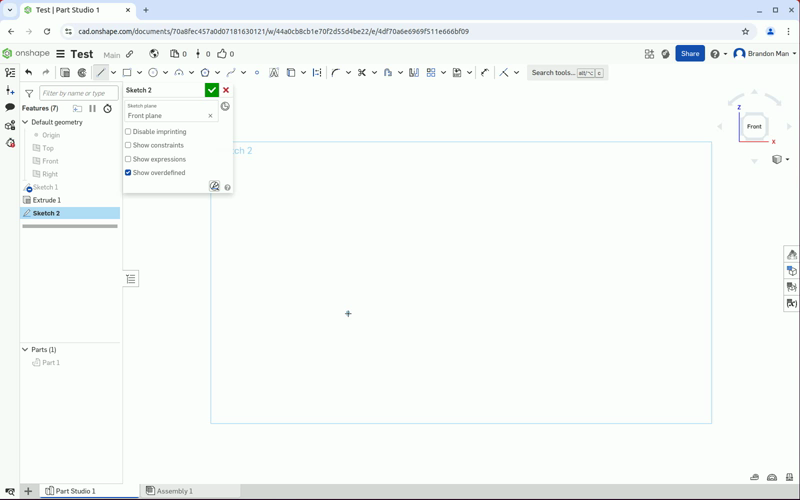
mouse_move(529, 313)
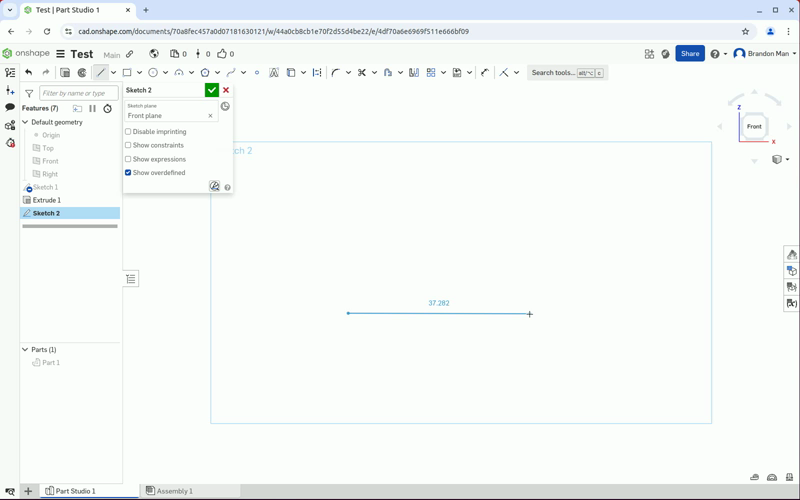
click(529, 313)
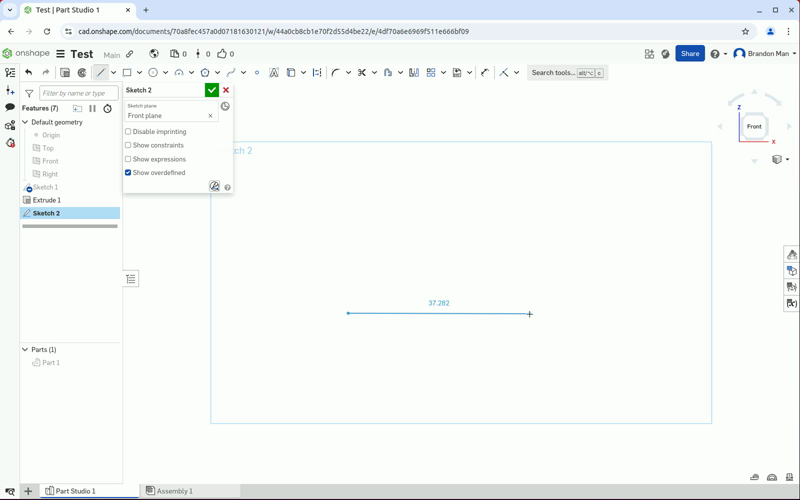
key_up(shift)
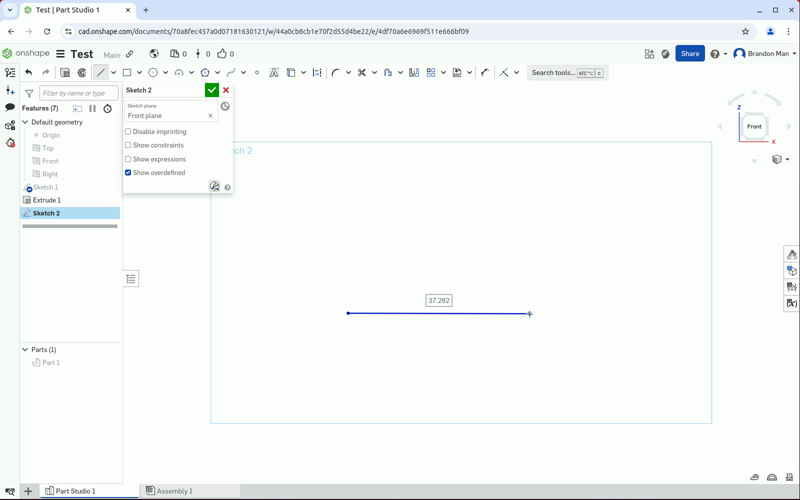
key_down(shift)
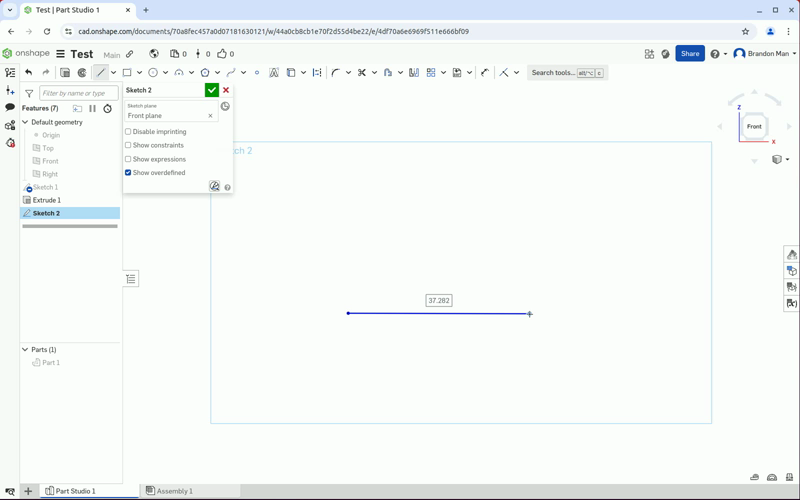
mouse_move(559, 313)
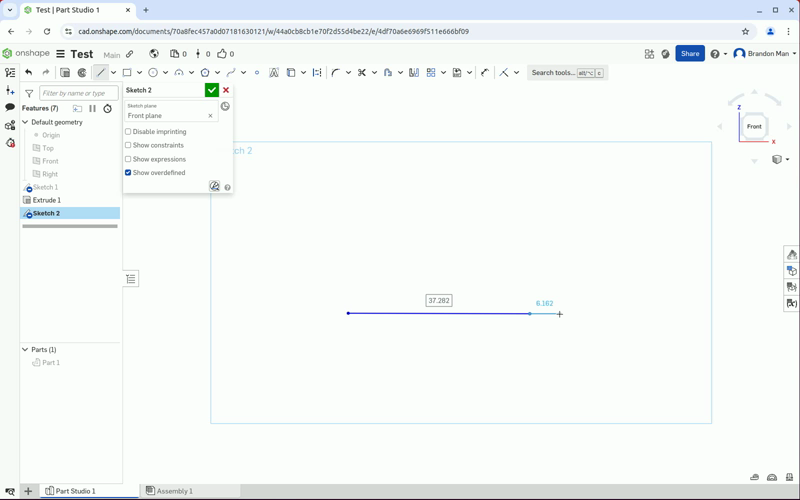
mouse_move(553, 313)
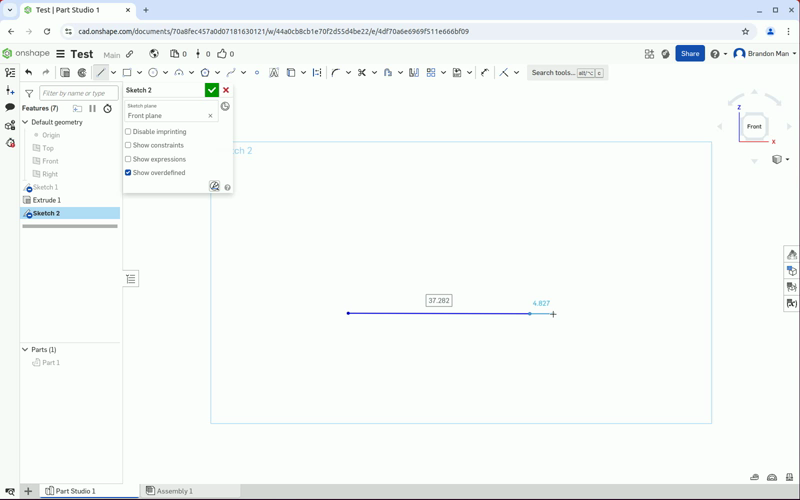
click(553, 313)
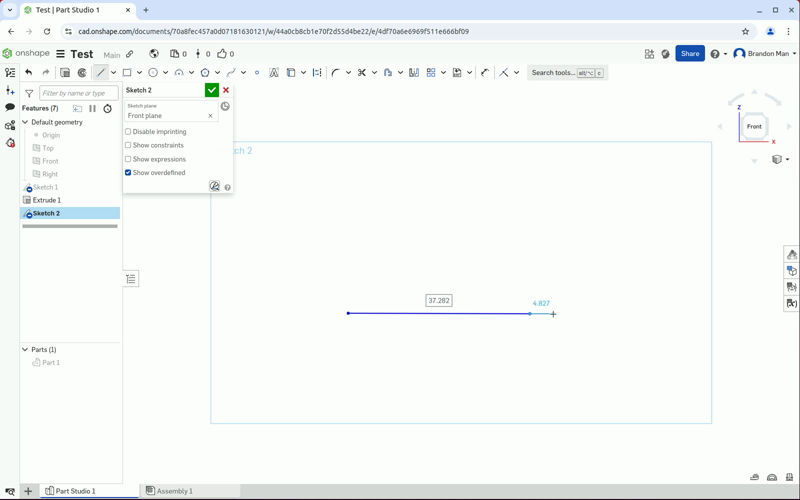
key_up(shift)
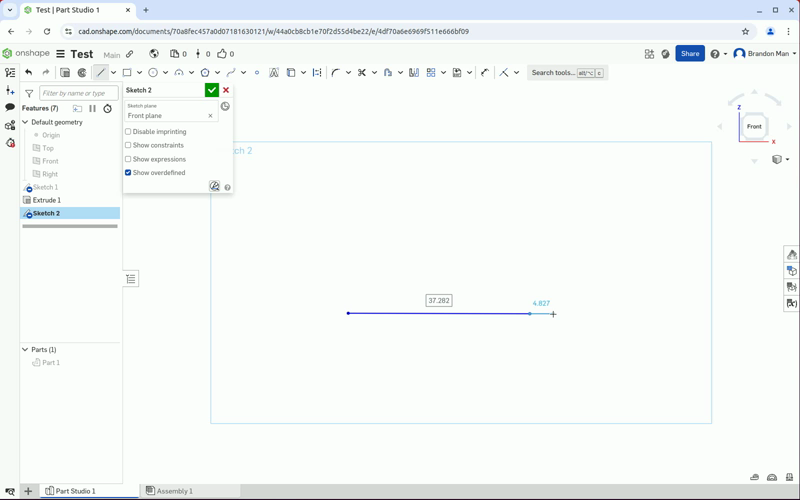
key_down(shift)
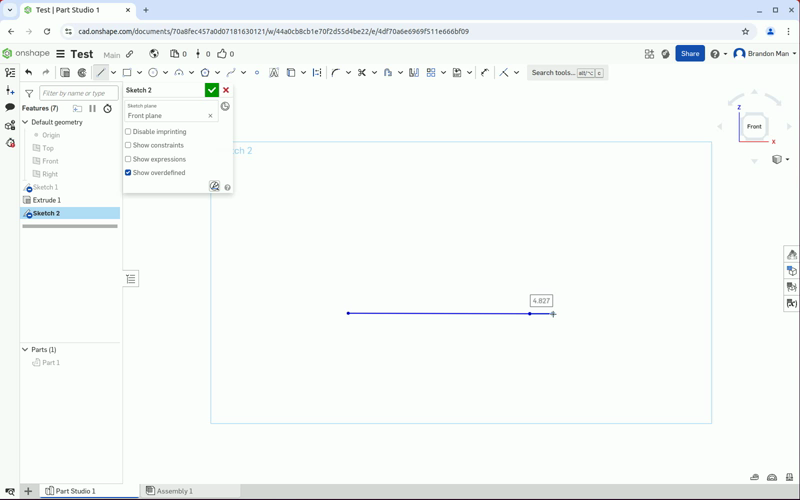
mouse_move(583, 313)
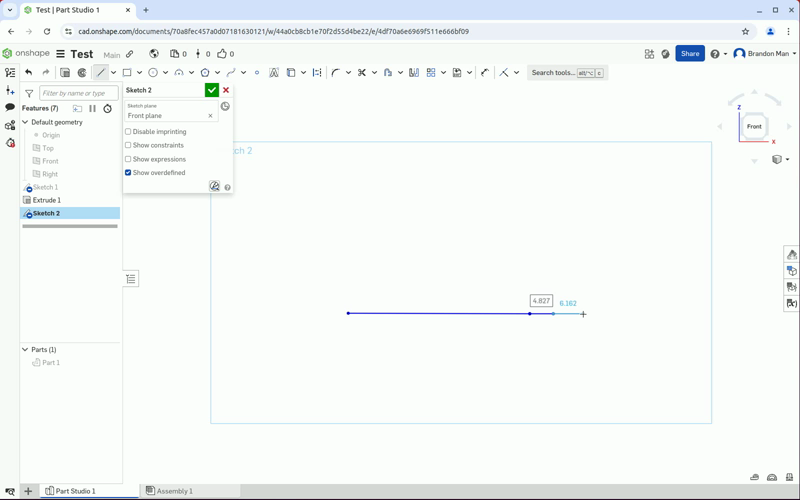
mouse_move(572, 313)
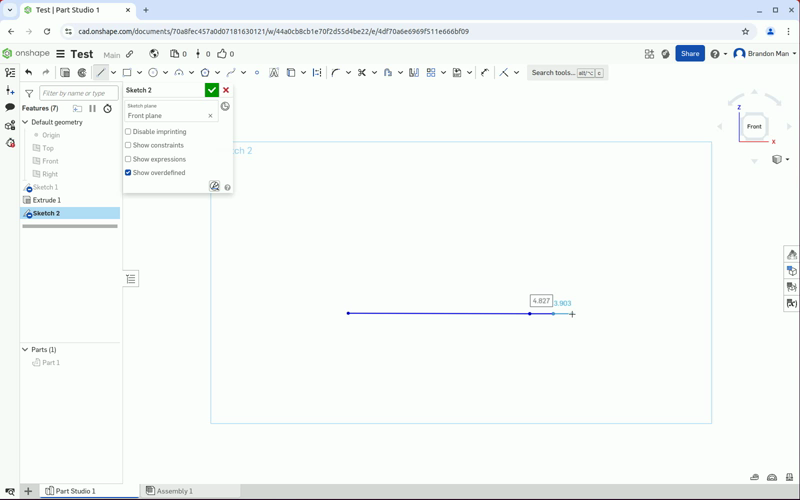
click(572, 313)
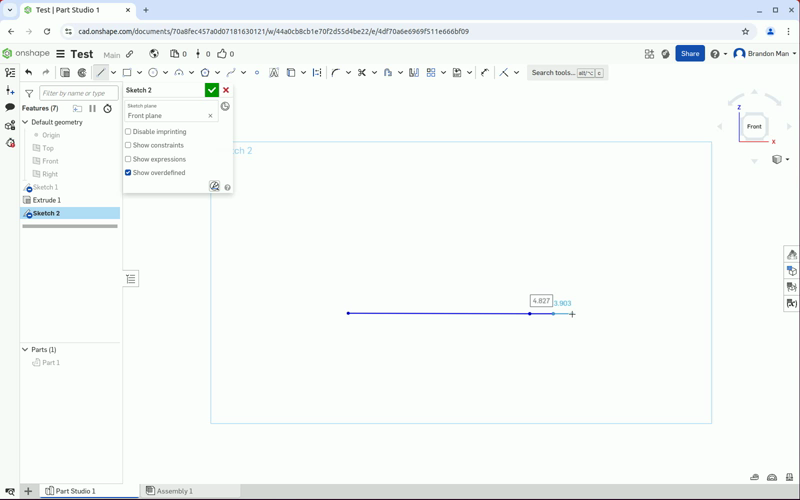
key_up(shift)
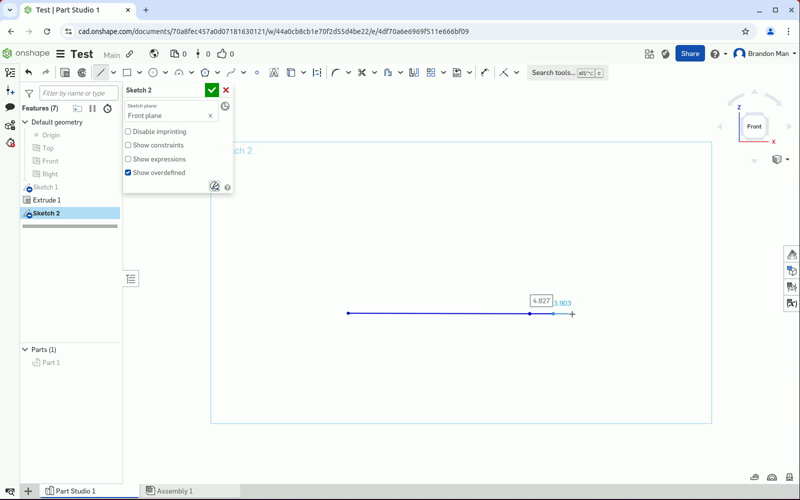
key_down(shift)
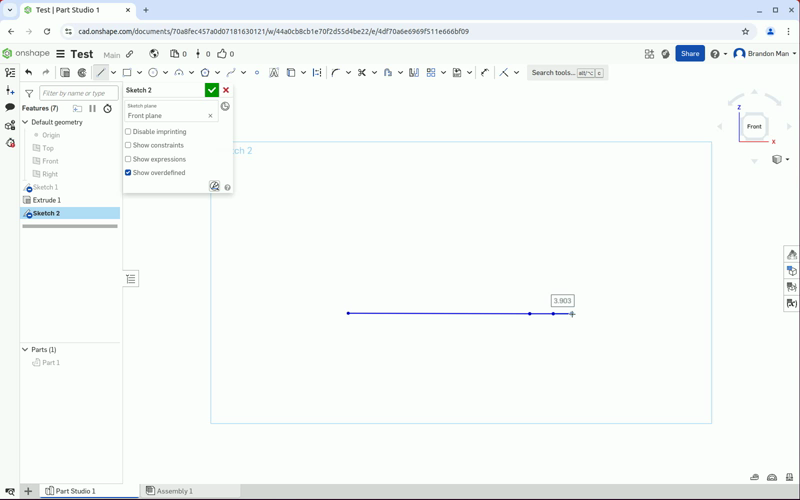
mouse_move(589, 313)
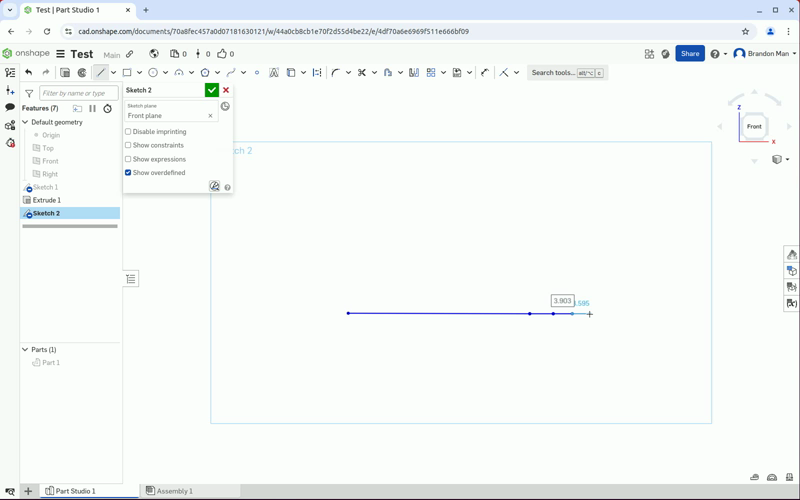
mouse_move(572, 282)
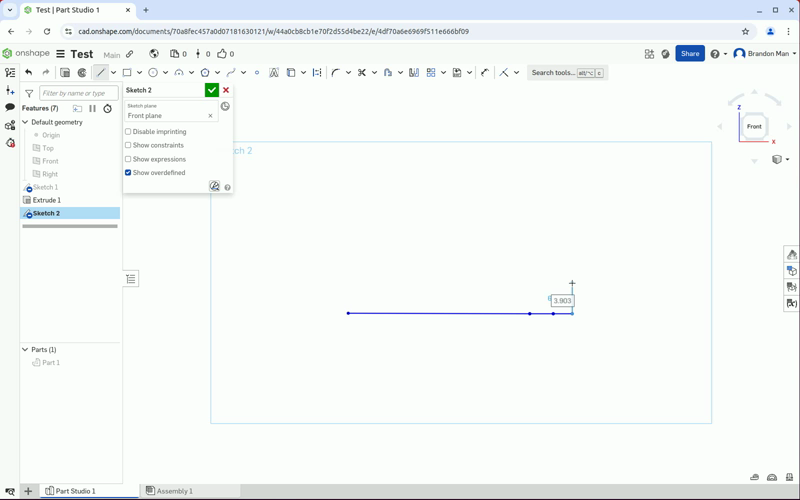
click(572, 282)
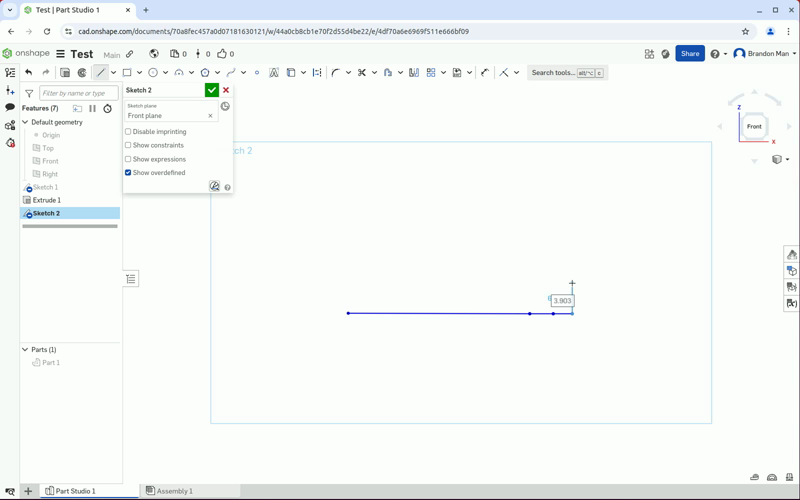
key_up(shift)
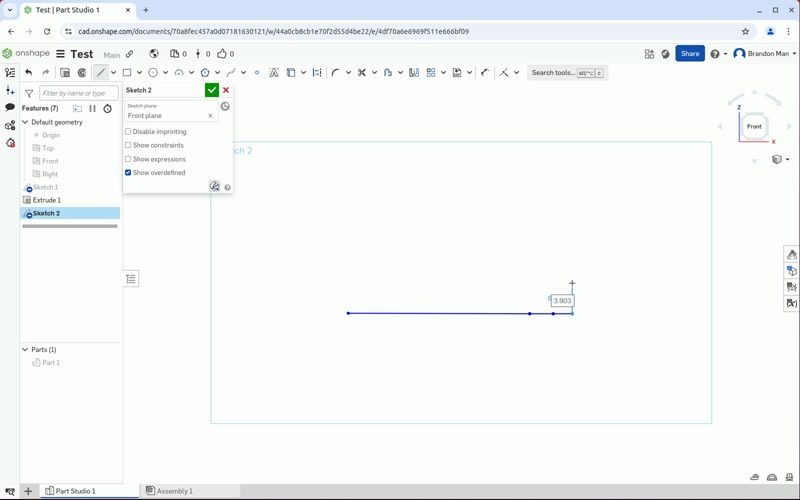
key_down(shift)
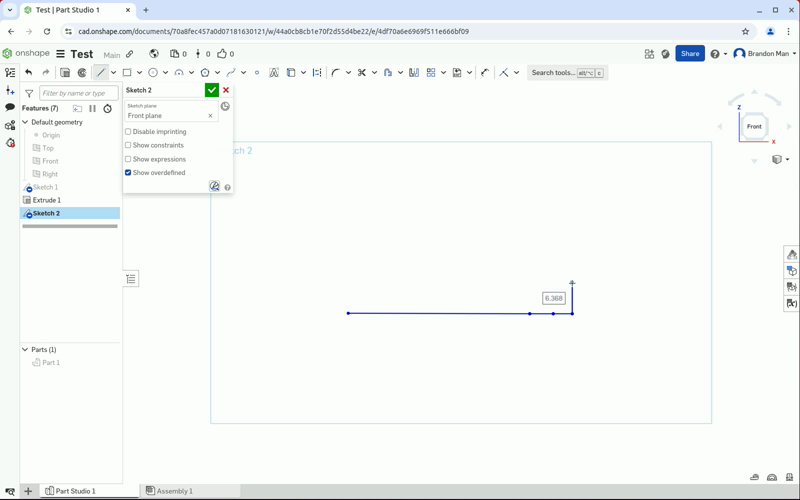
mouse_move(510, 282)
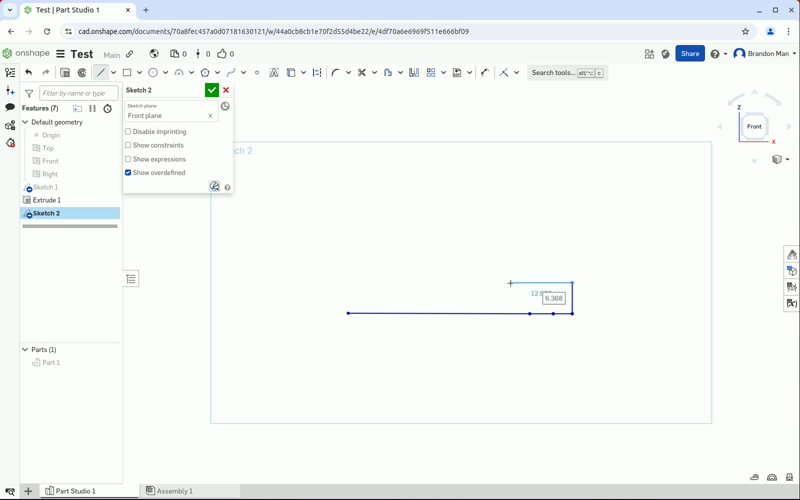
click(510, 282)
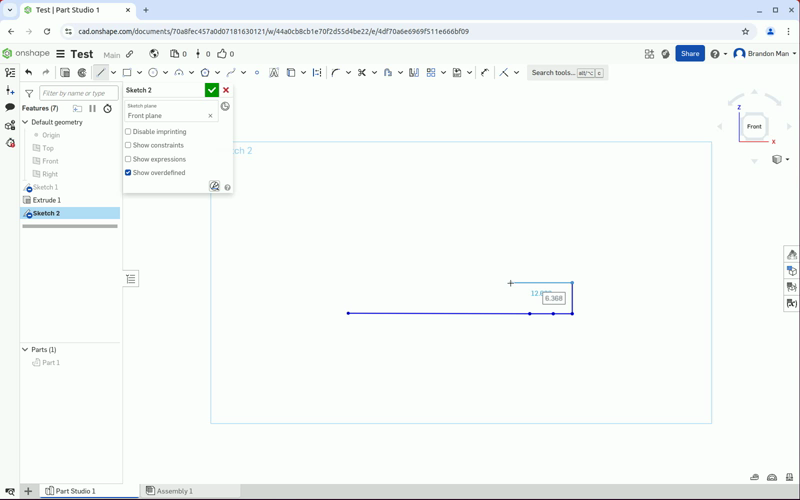
key_up(shift)
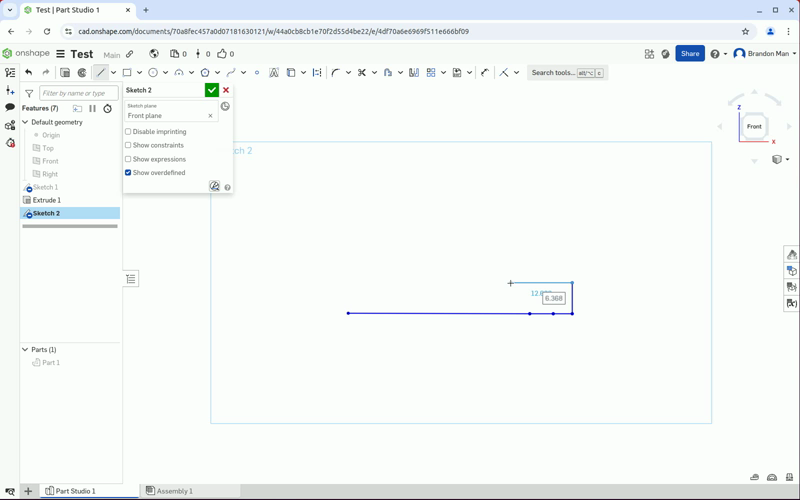
key_down(shift)
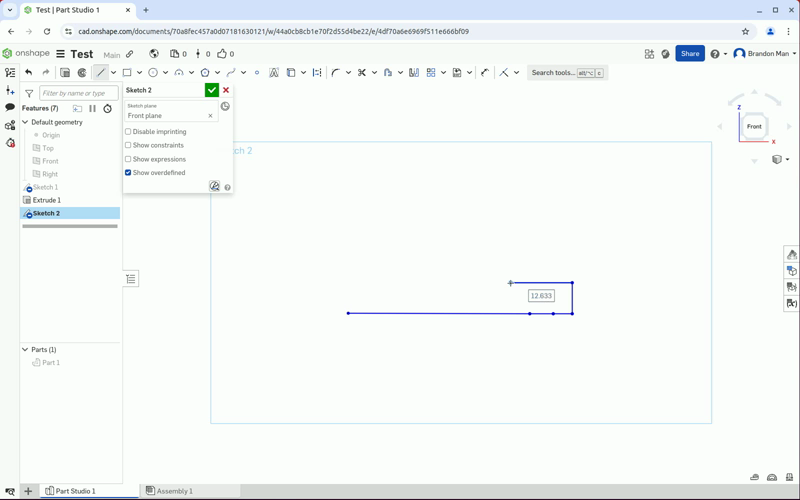
mouse_move(540, 282)
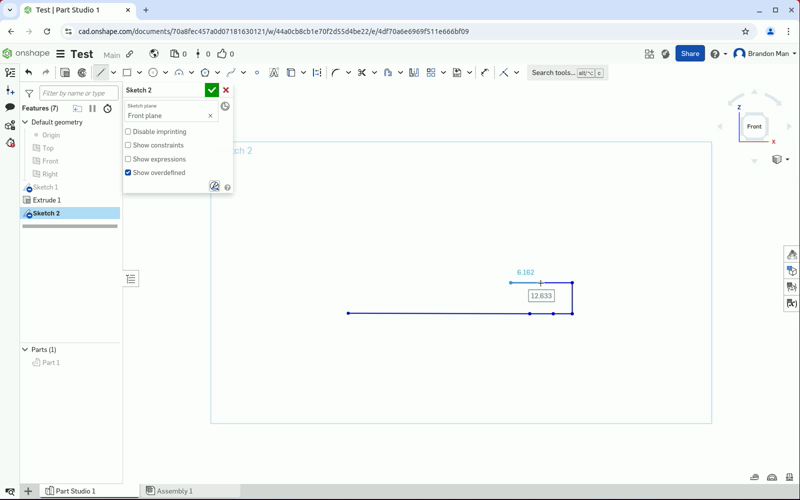
mouse_move(510, 240)
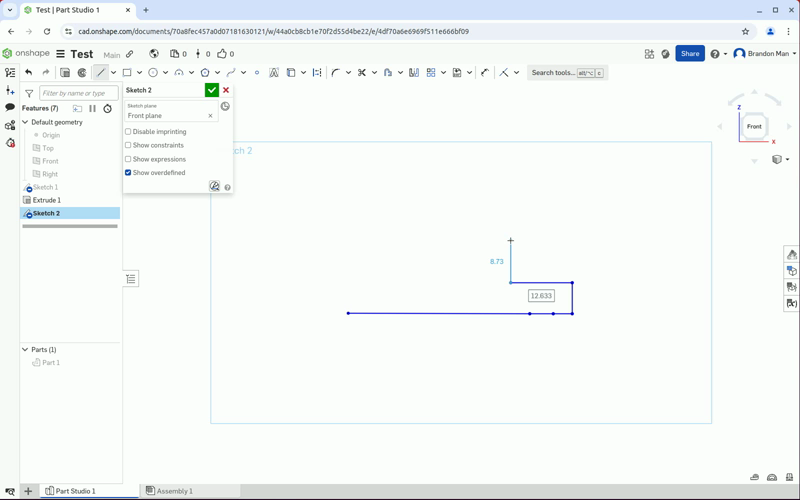
click(510, 240)
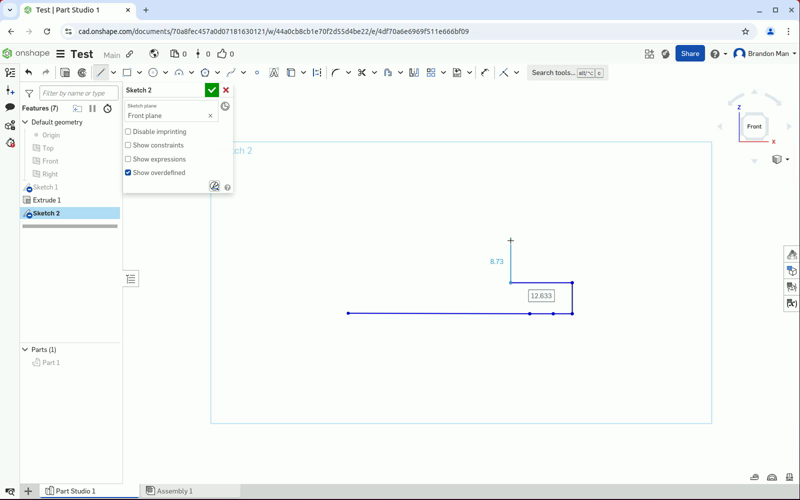
key_up(shift)
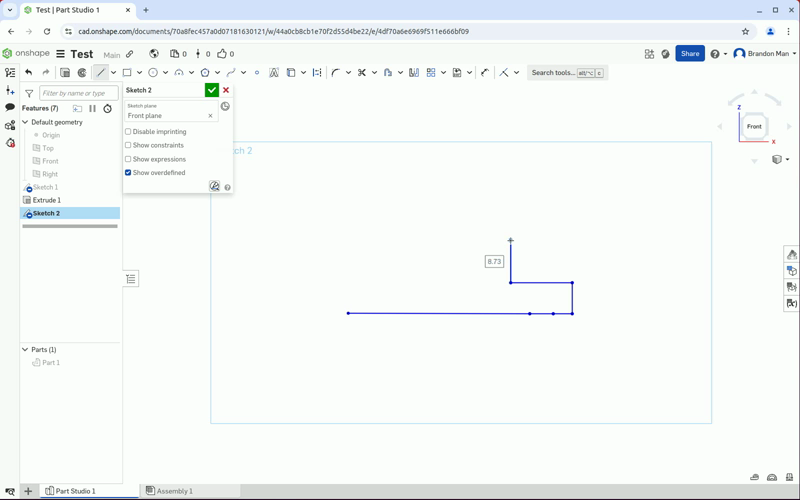
key_down(shift)
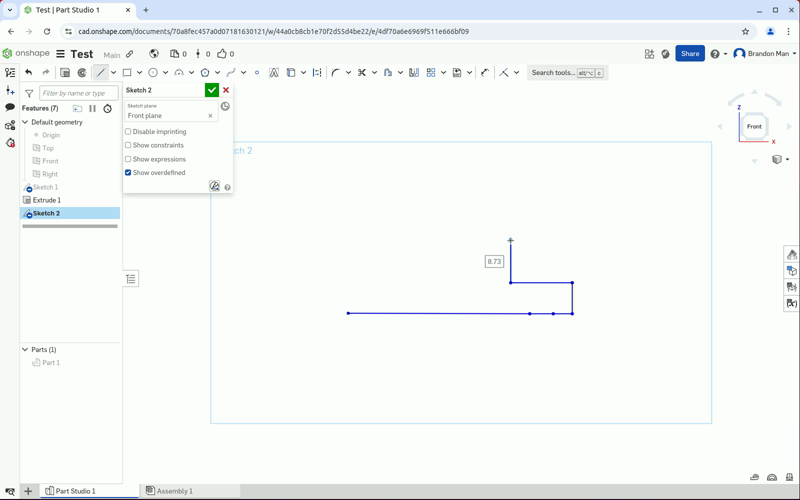
mouse_move(540, 240)
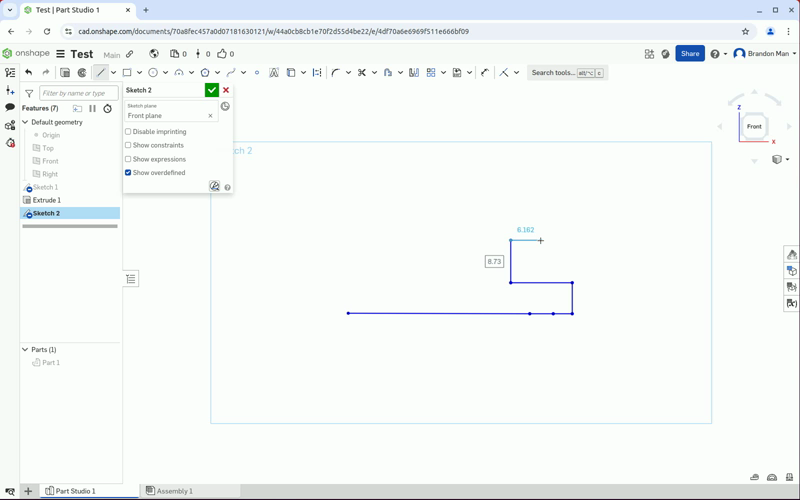
mouse_move(510, 235)
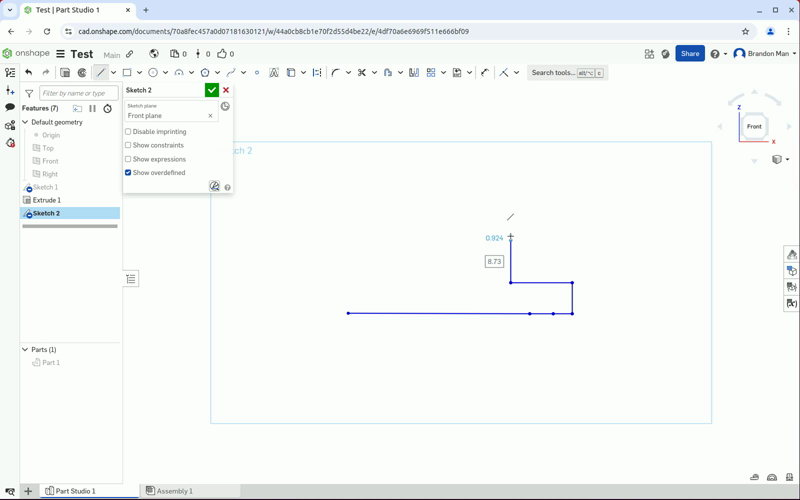
scroll(6)
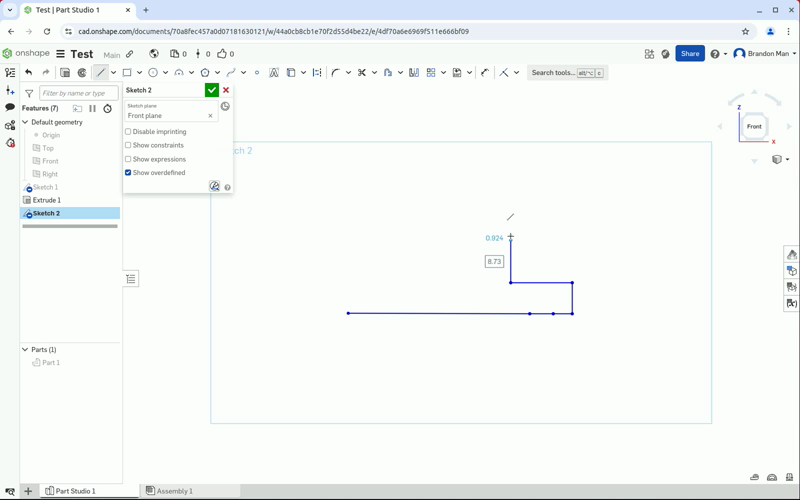
scroll(6)
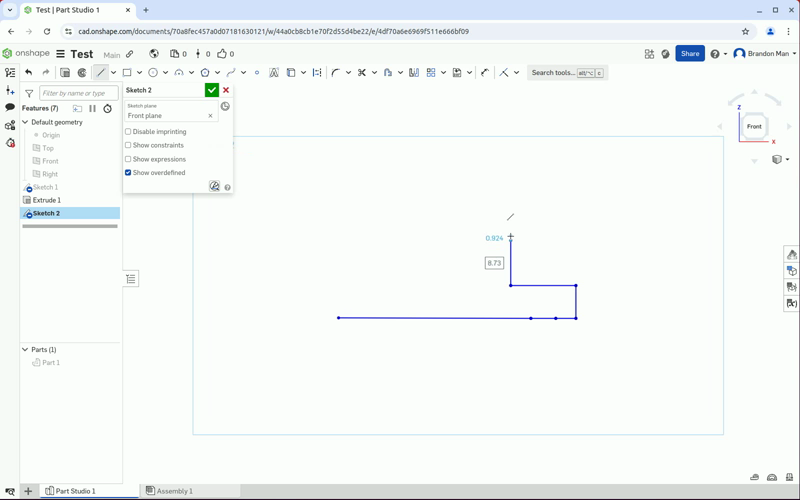
scroll(6)
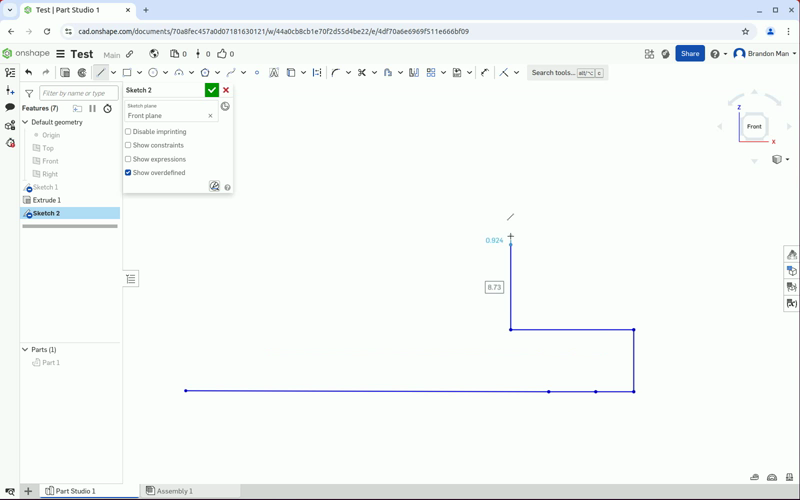
scroll(6)
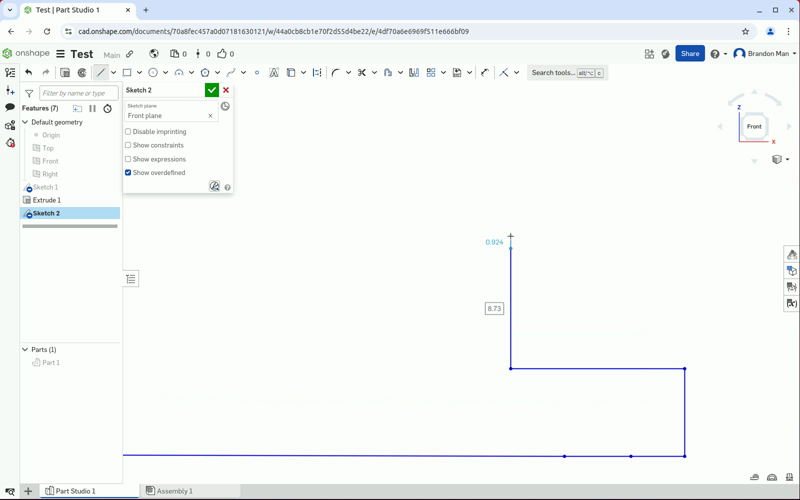
scroll(6)
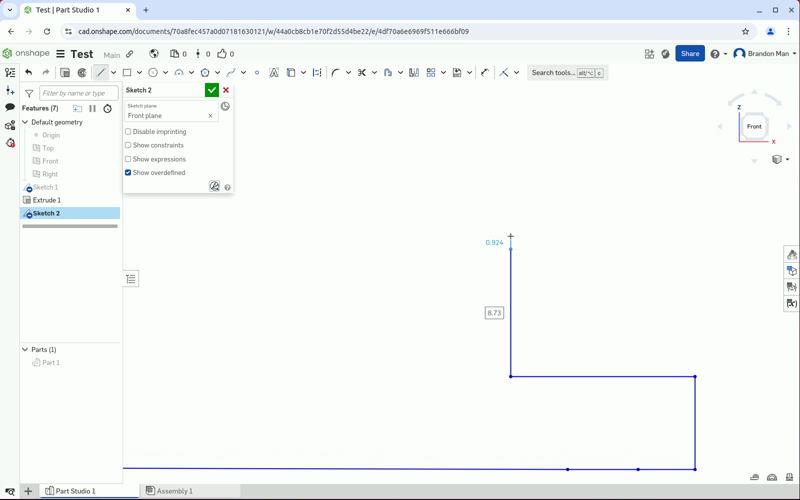
scroll(6)
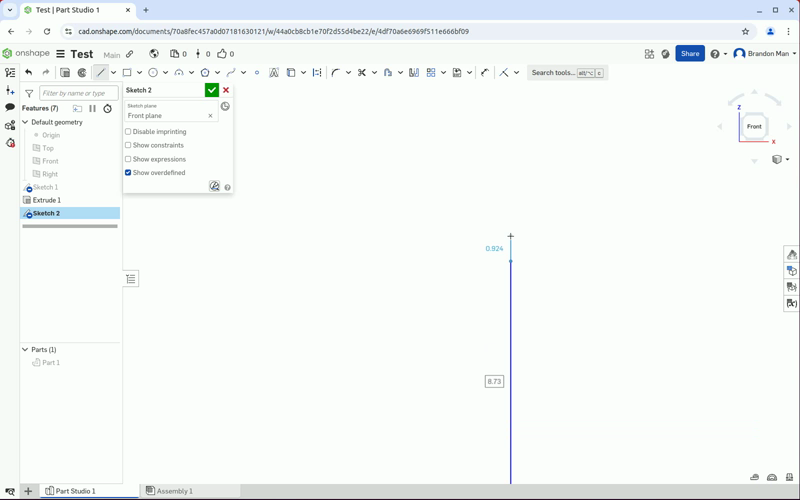
scroll(6)
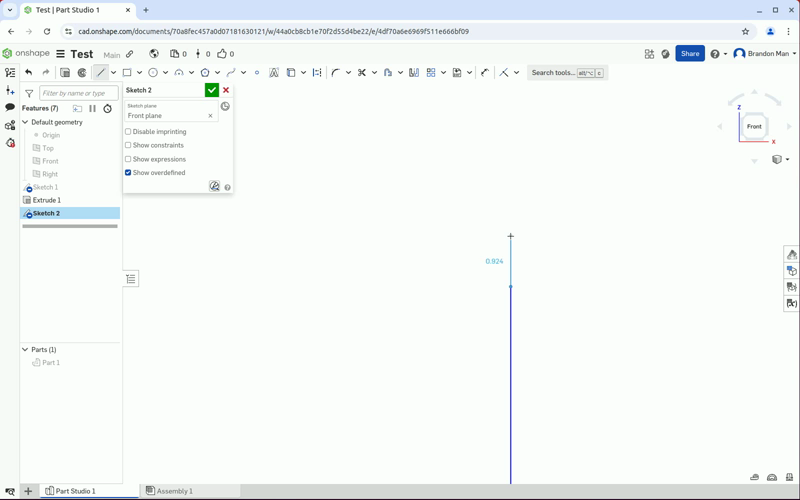
click(510, 235)
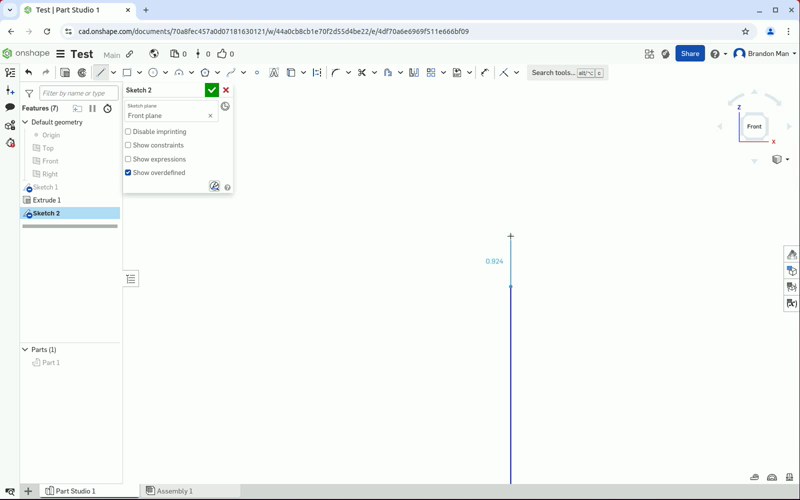
scroll(-6)
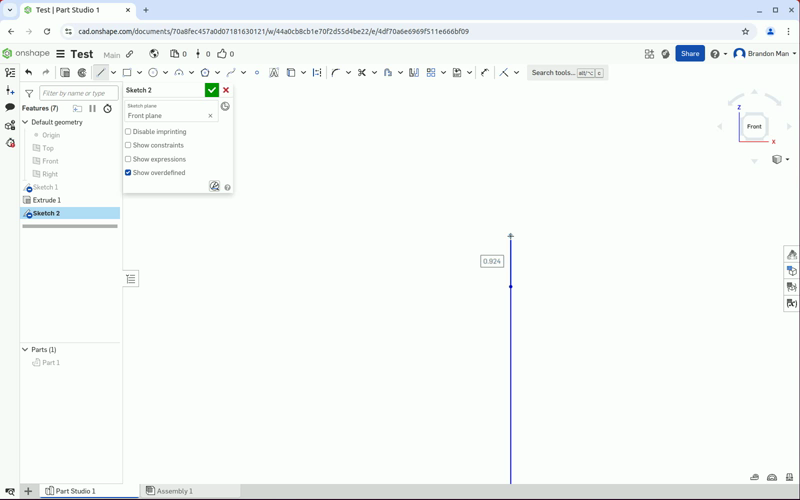
scroll(-6)
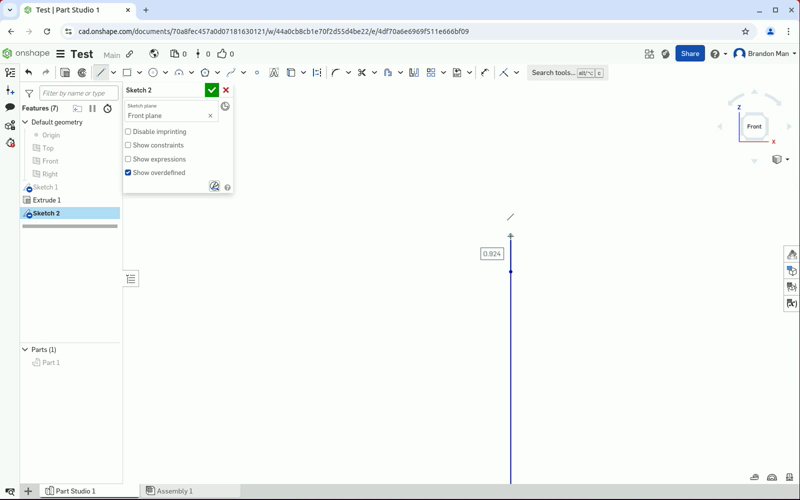
scroll(-6)
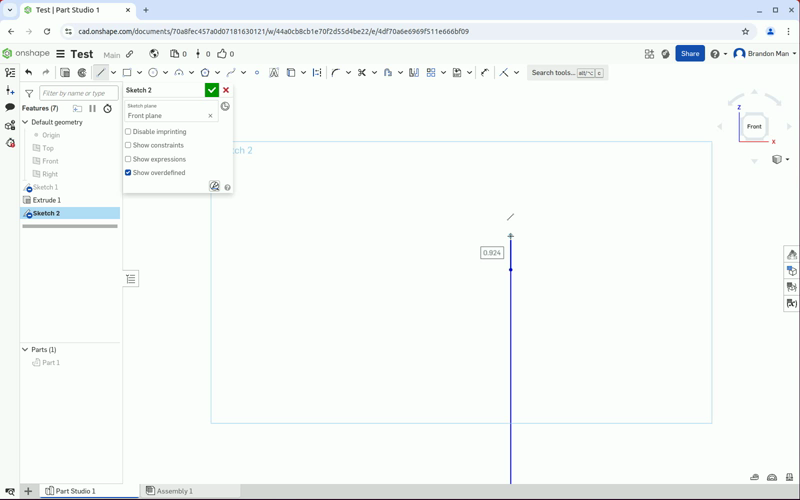
scroll(-6)
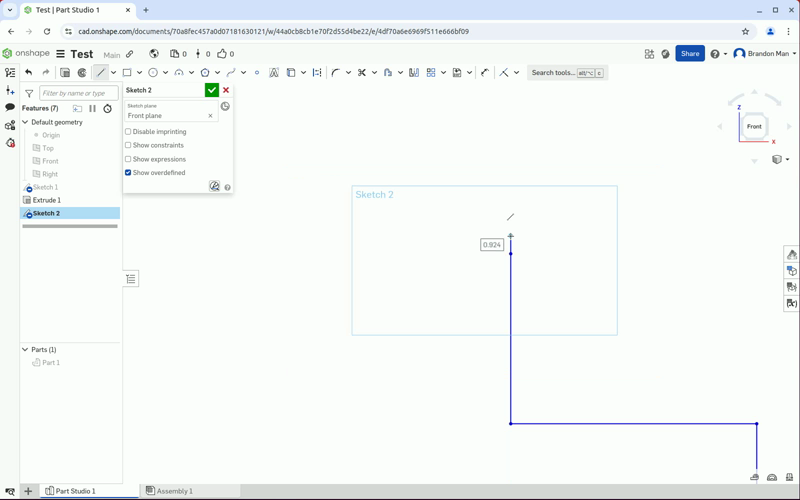
scroll(-6)
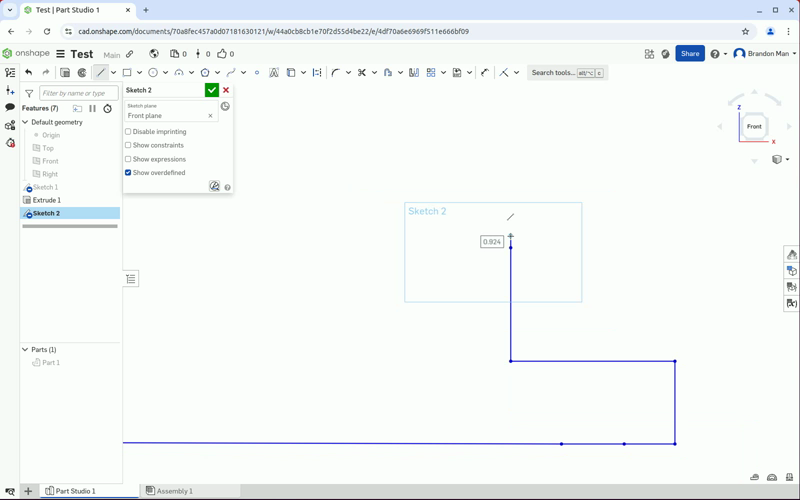
scroll(-6)
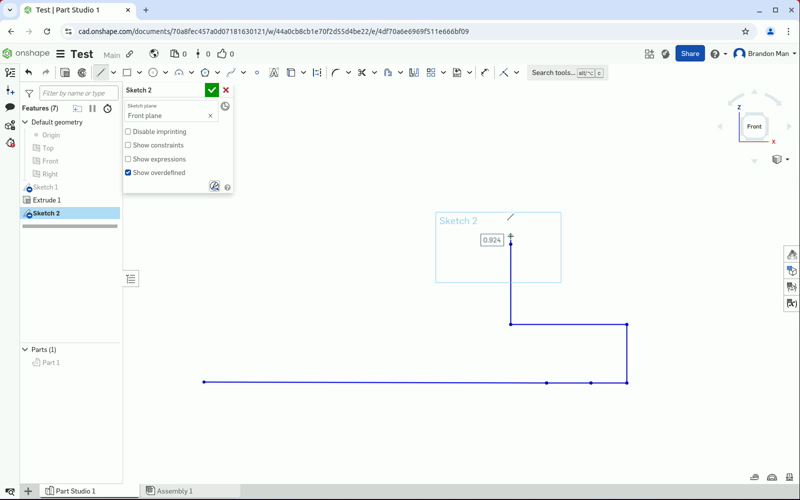
scroll(-6)
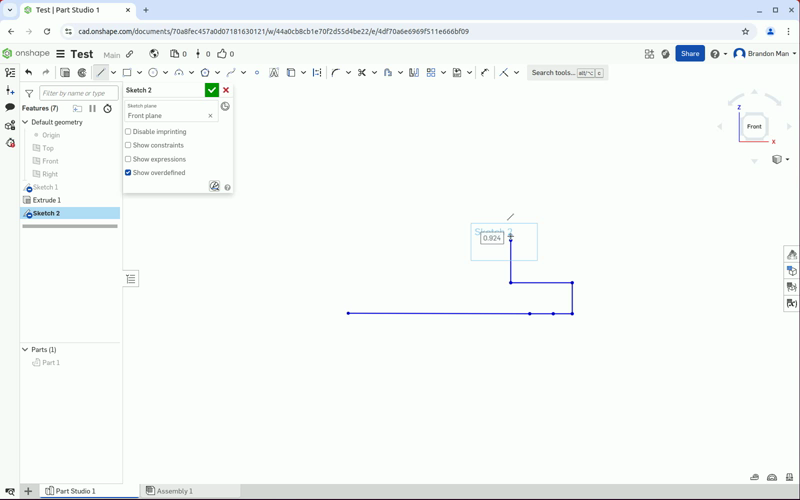
key_up(shift)
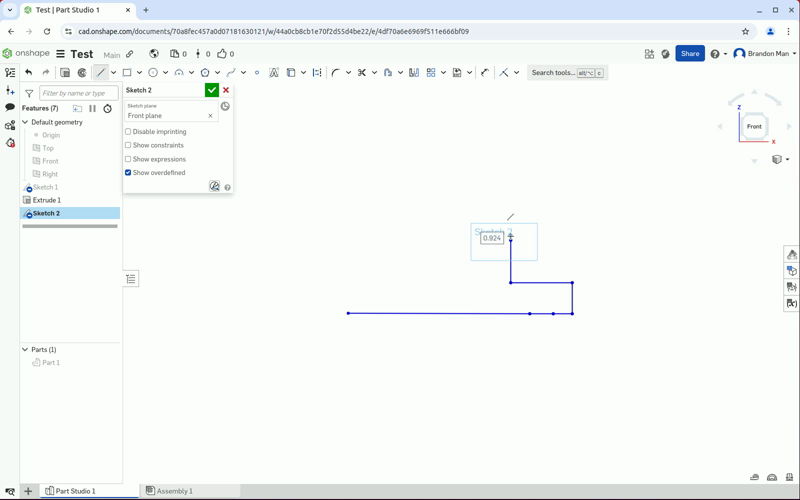
key(esc)
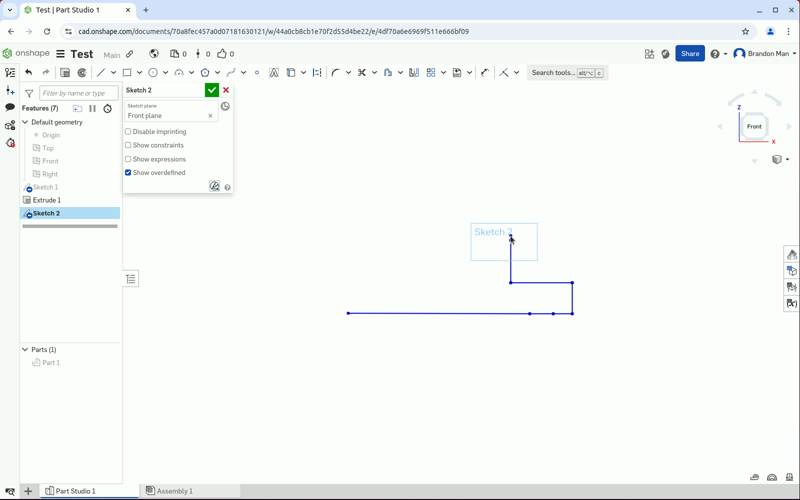
key(a)
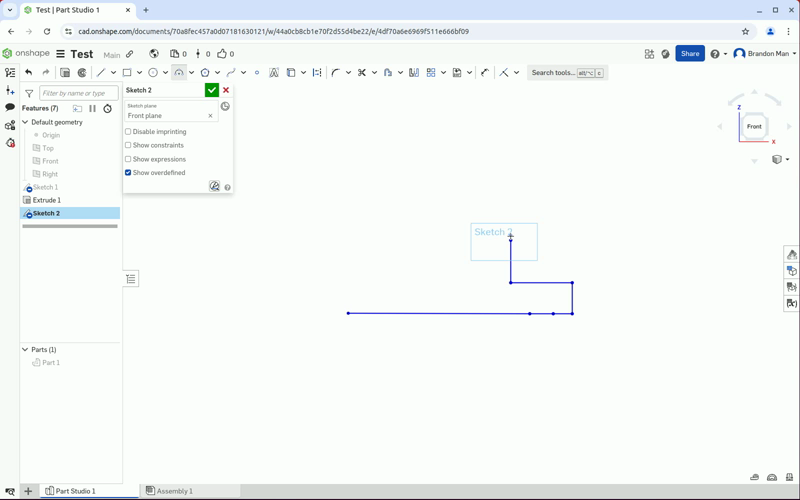
mouse_move(510, 235)
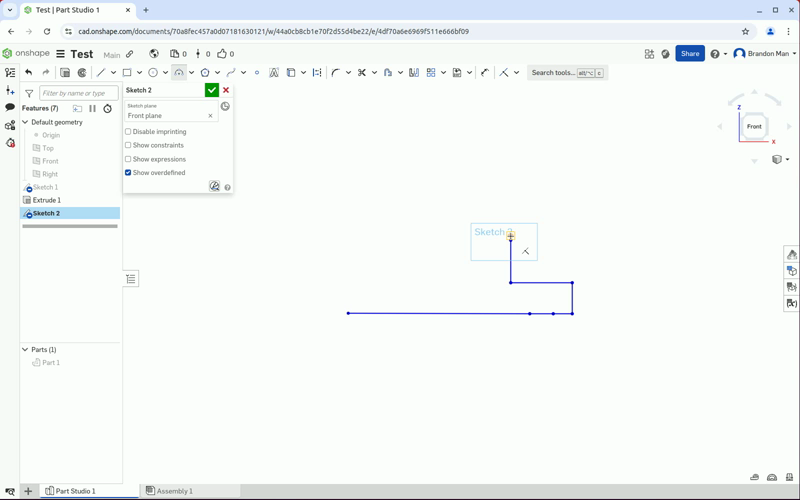
click(510, 235)
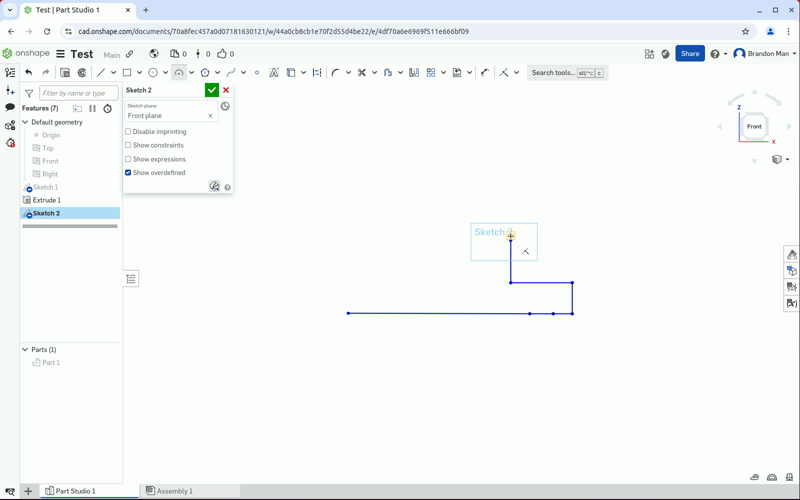
key_down(shift)
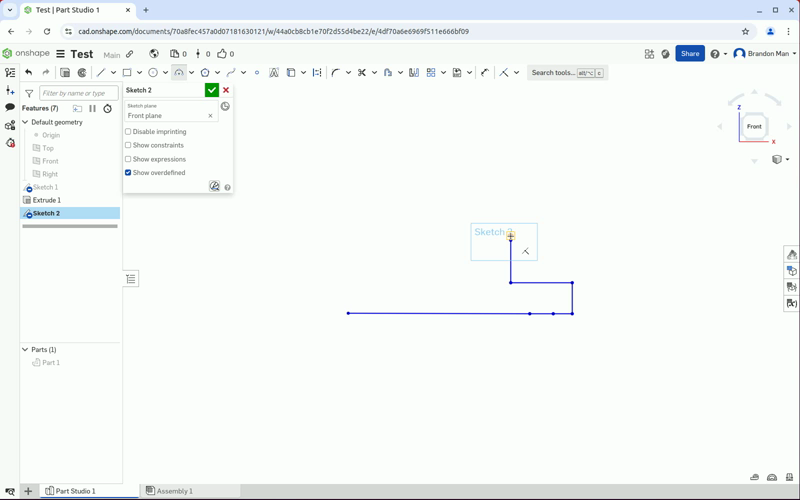
mouse_move(409, 235)
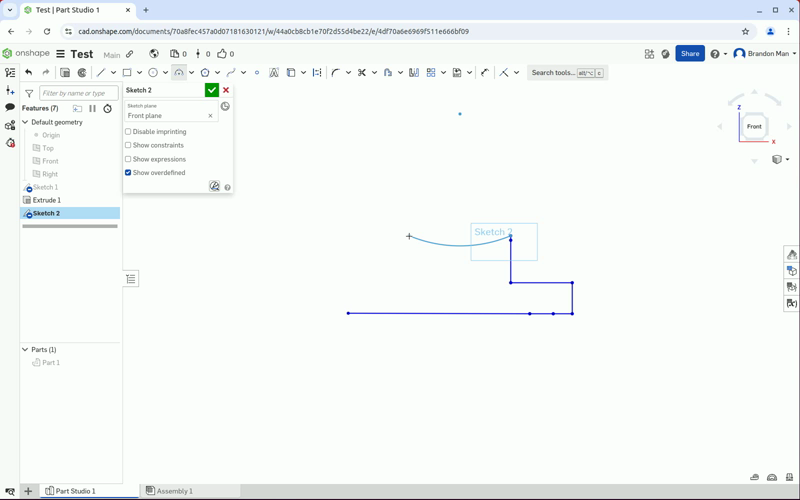
click(409, 235)
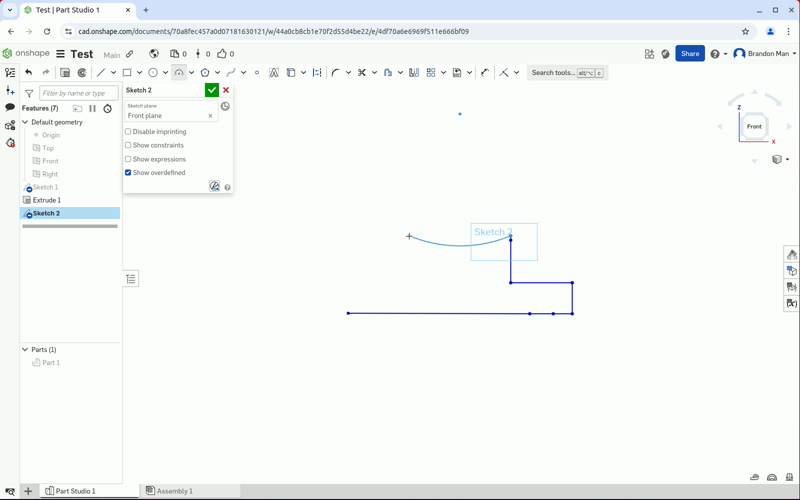
mouse_move(460, 181)
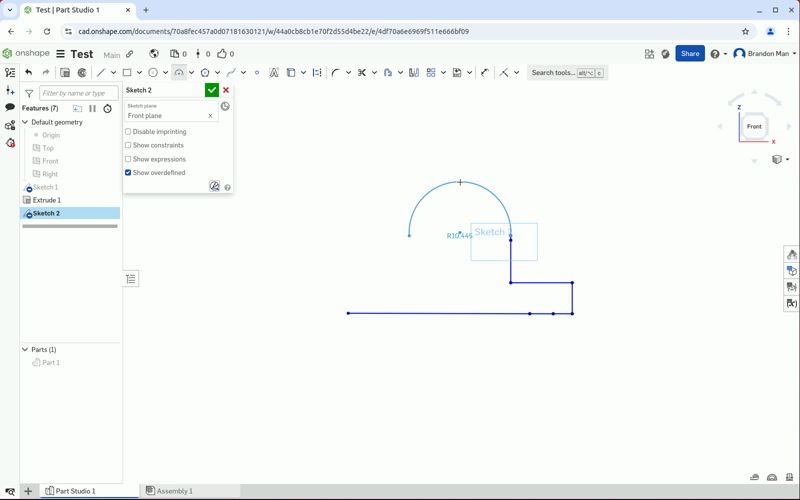
click(460, 181)
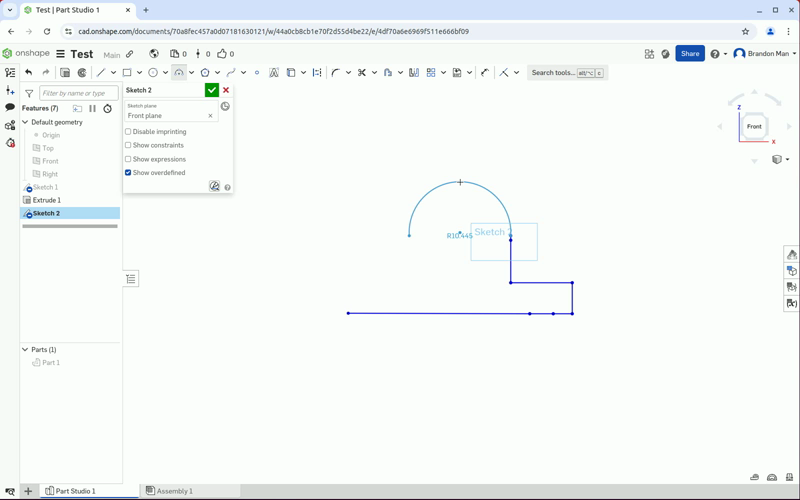
key_up(shift)
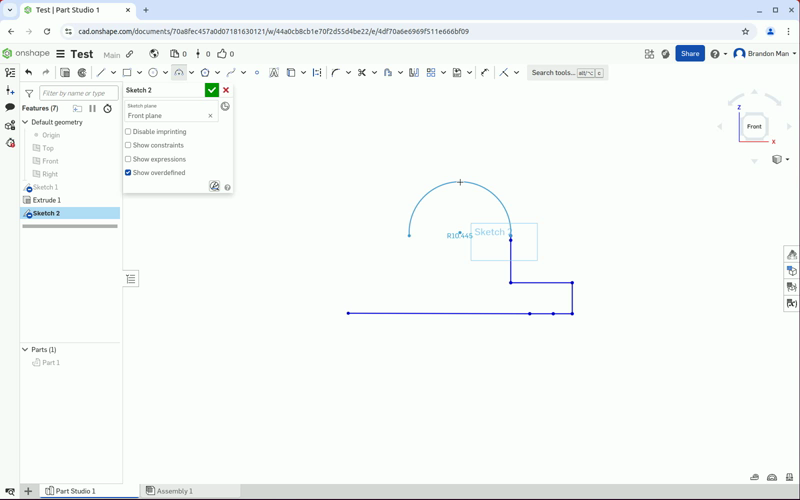
key(esc)
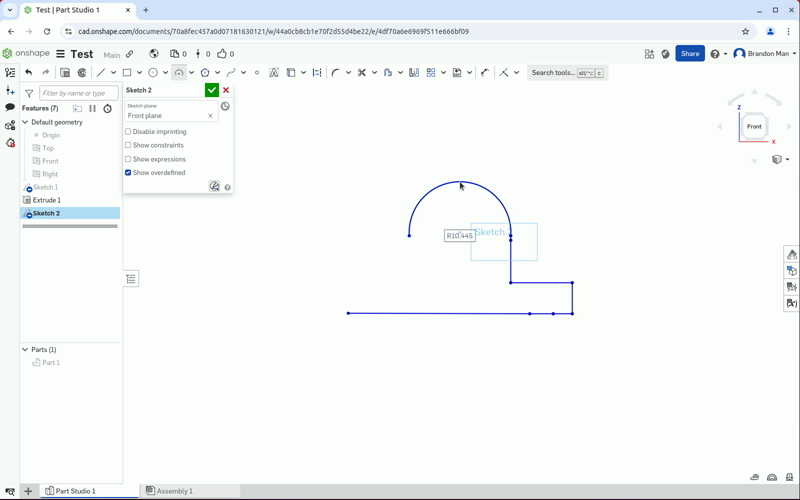
key(l)
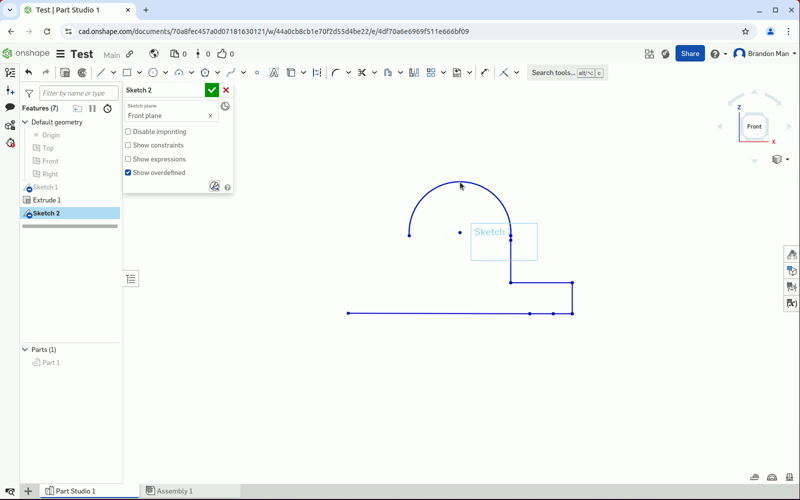
mouse_move(409, 235)
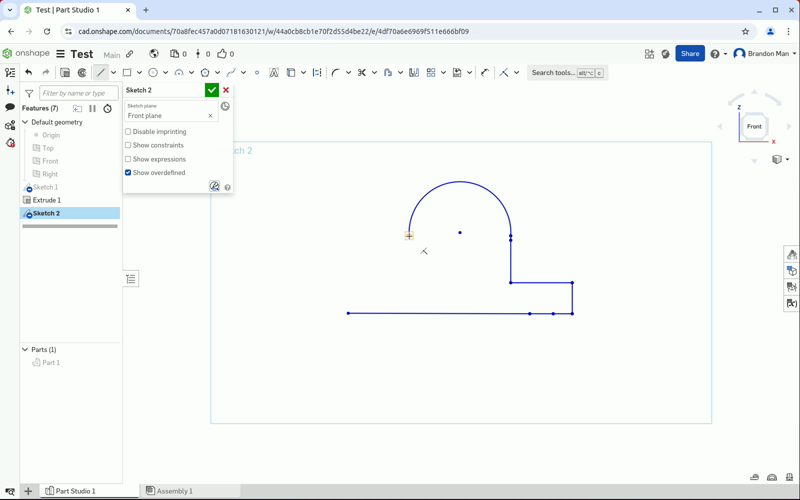
click(409, 235)
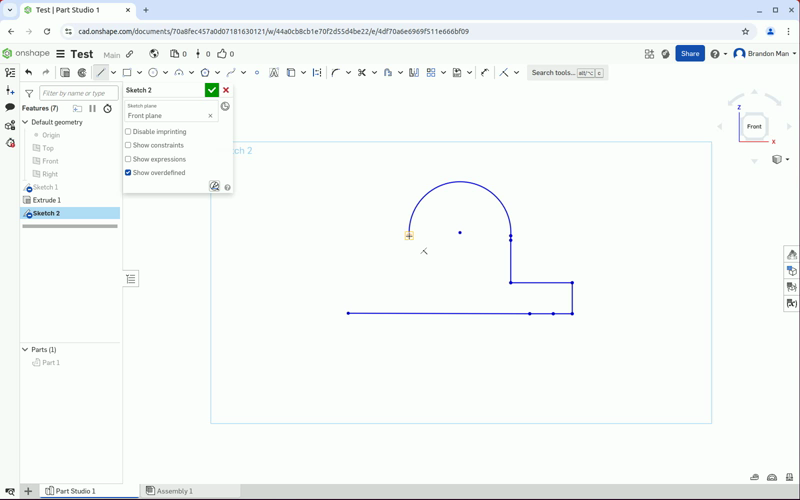
key_down(shift)
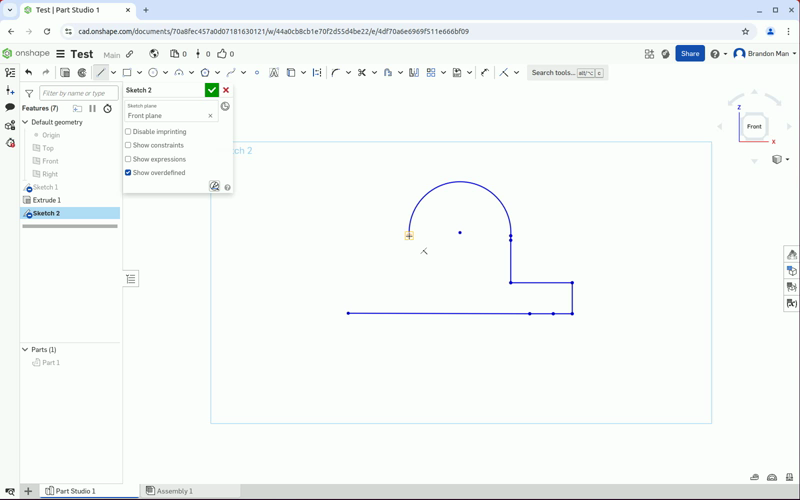
mouse_move(439, 235)
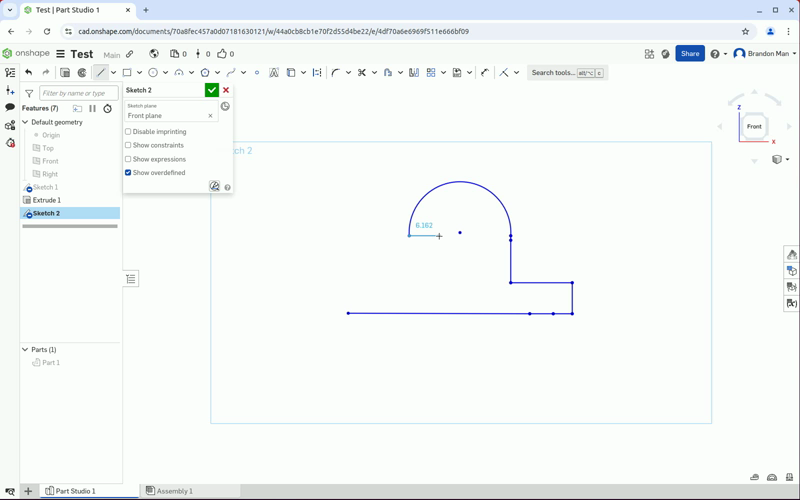
mouse_move(409, 282)
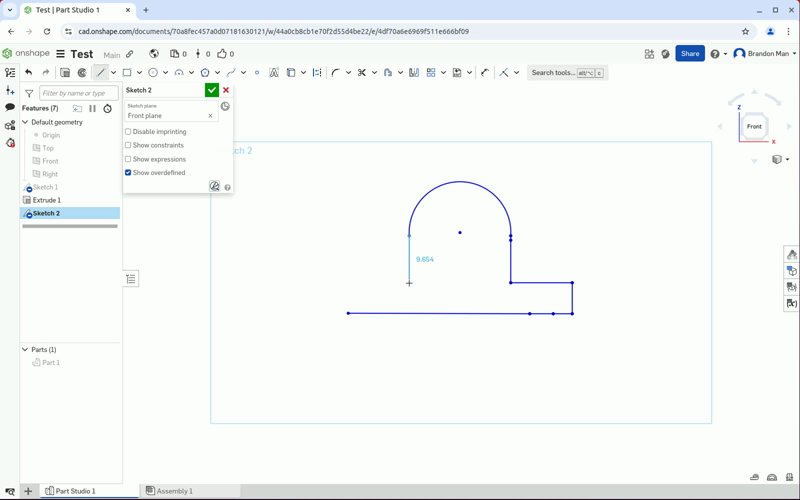
click(409, 282)
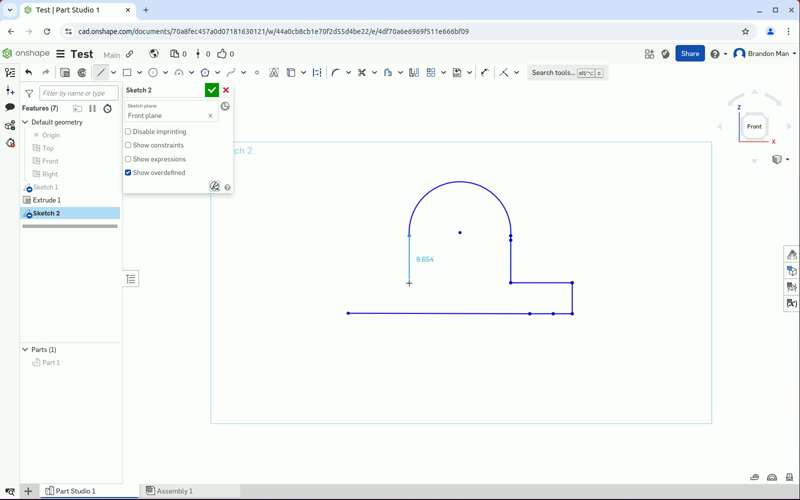
key_up(shift)
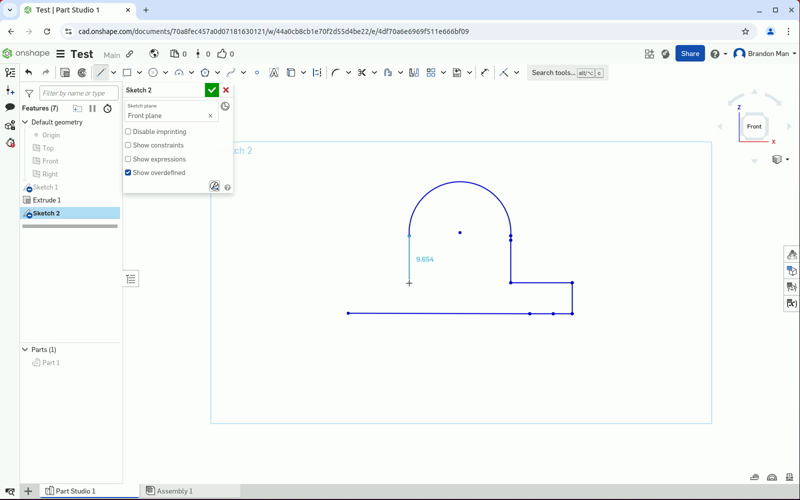
key_down(shift)
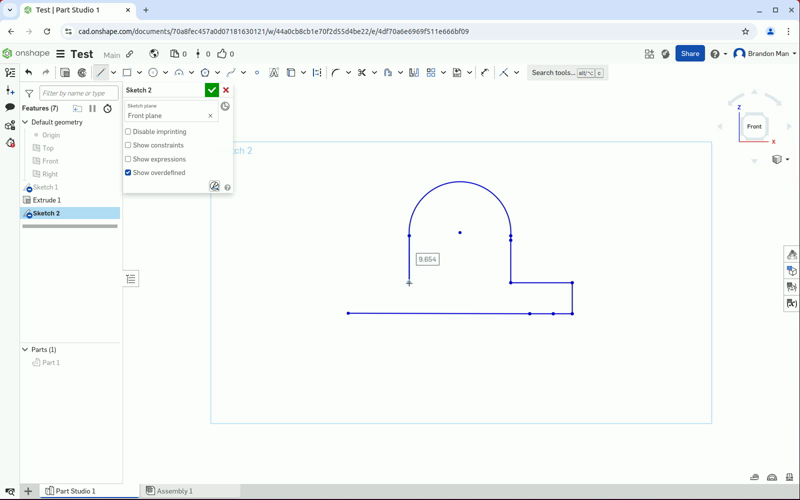
mouse_move(348, 282)
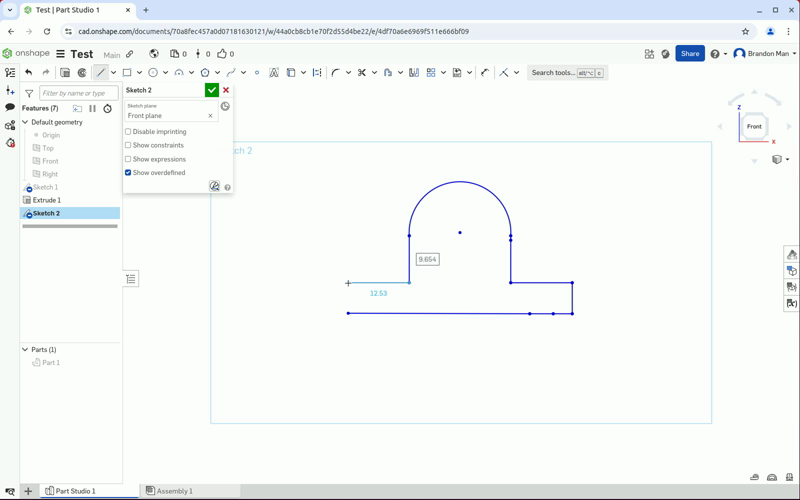
click(348, 282)
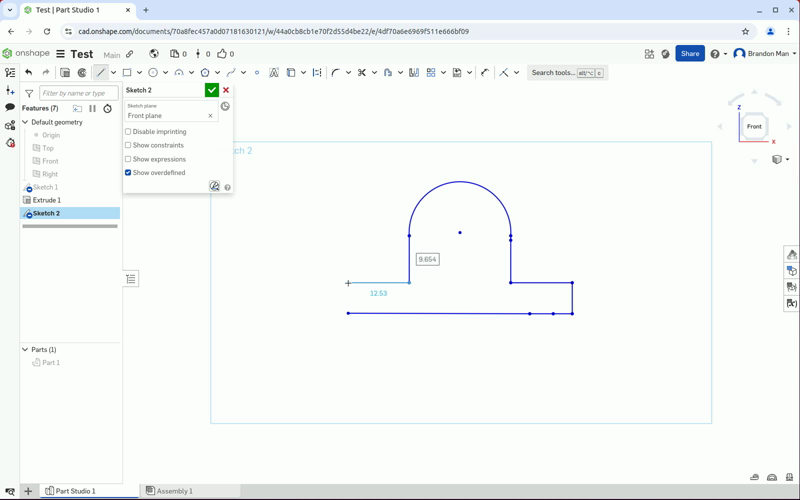
key_up(shift)
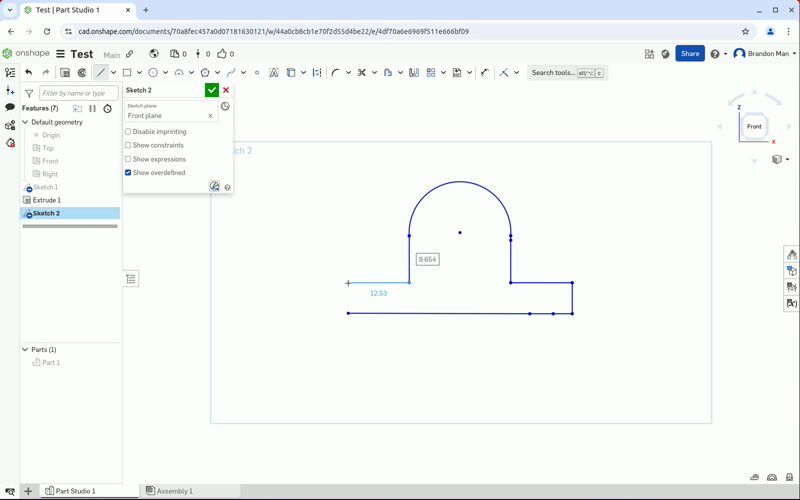
mouse_move(378, 282)
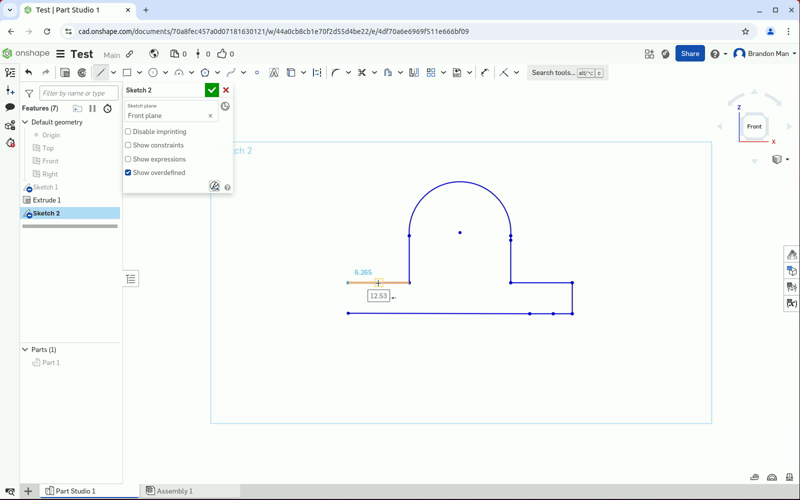
key_down(shift)
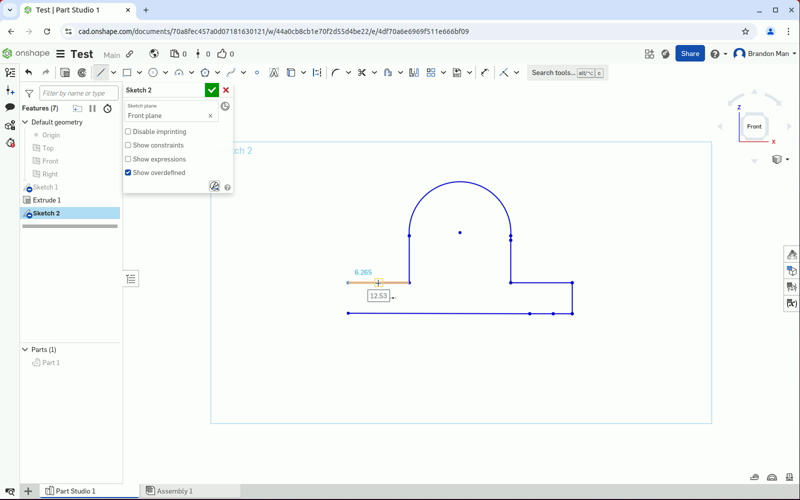
mouse_move(348, 313)
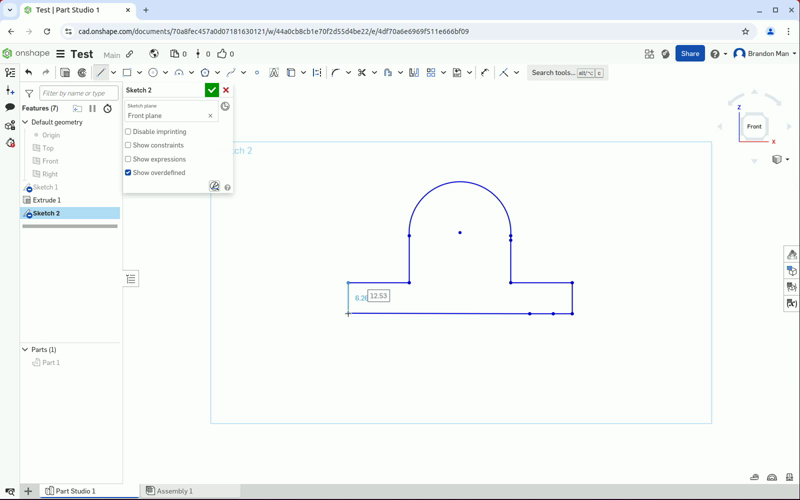
key_up(shift)
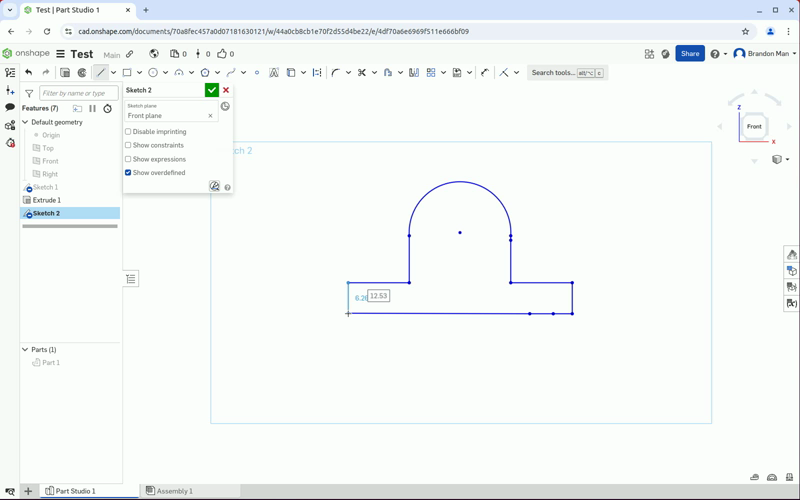
click(348, 313)
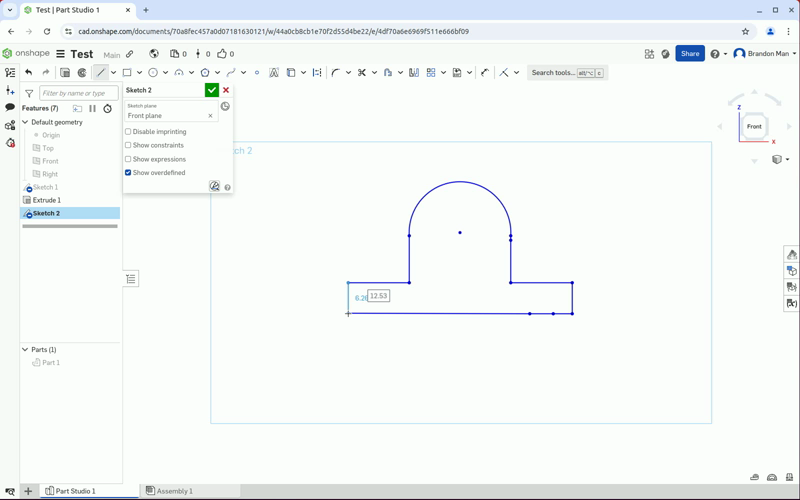
key(esc)
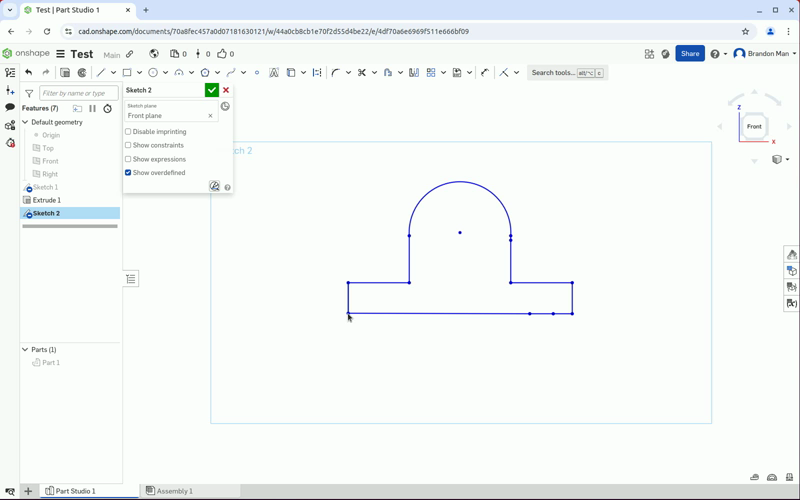
key(c)
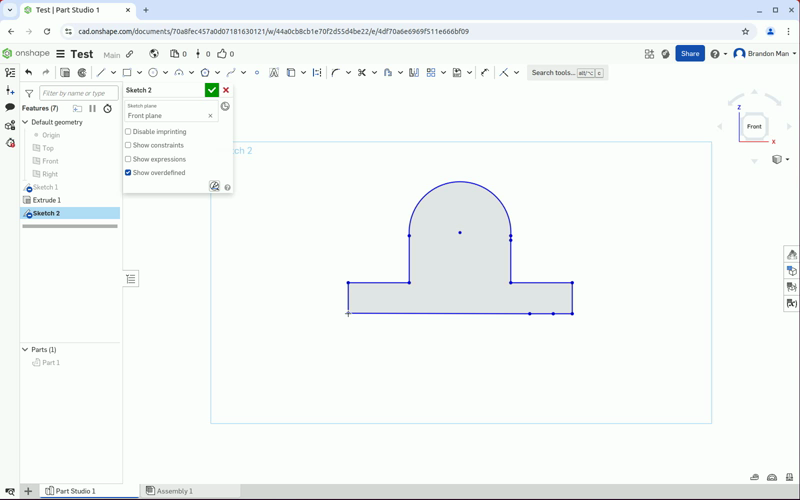
key_down(shift)
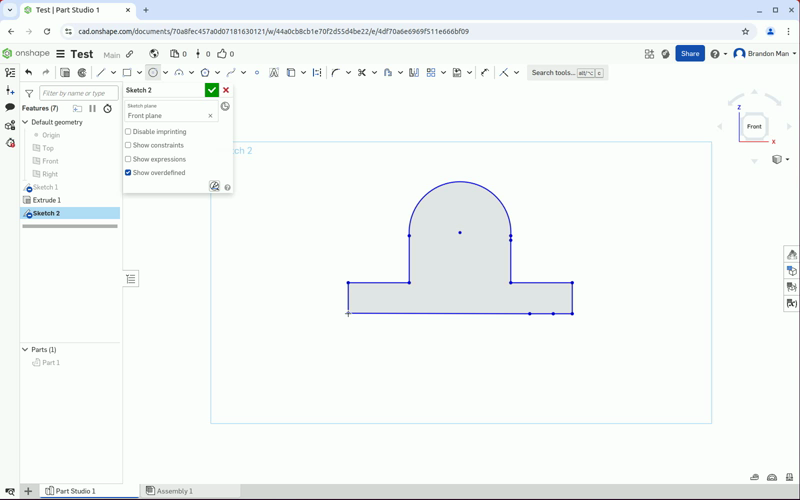
mouse_move(458, 231)
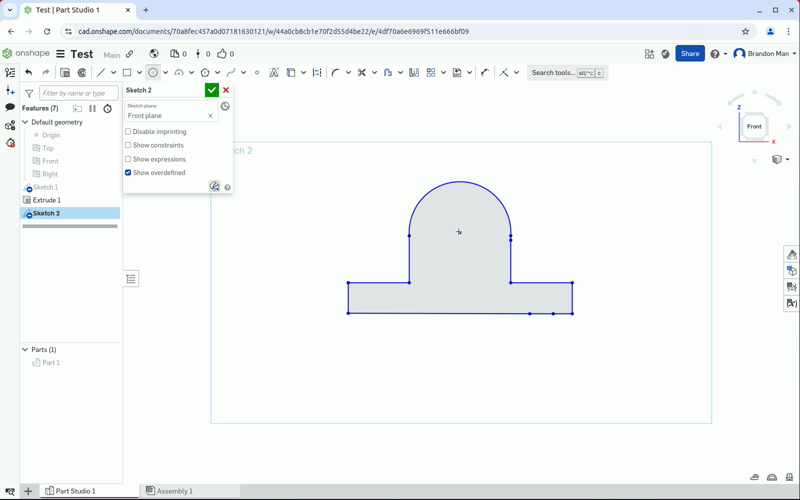
scroll(6)
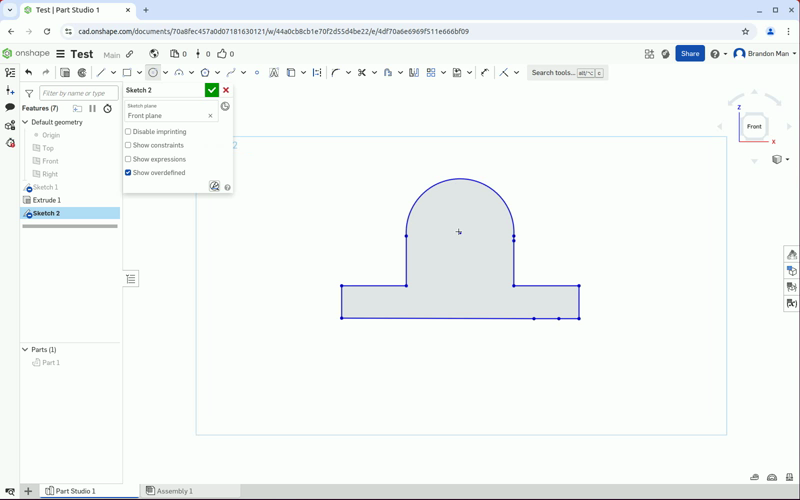
scroll(6)
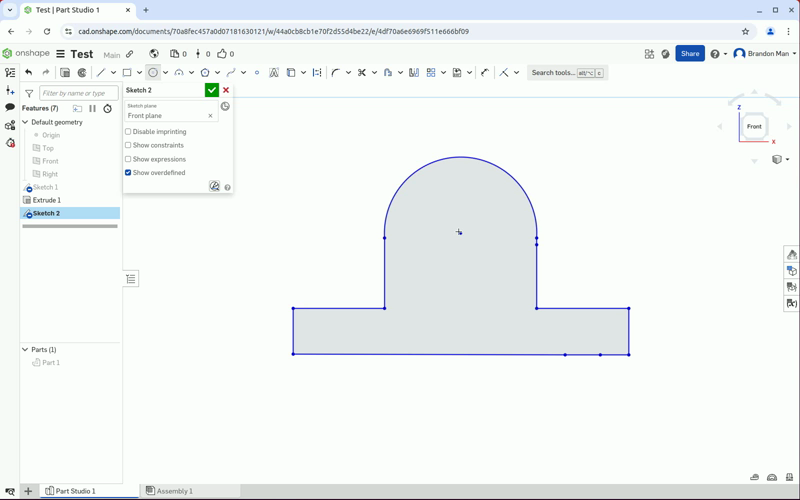
scroll(6)
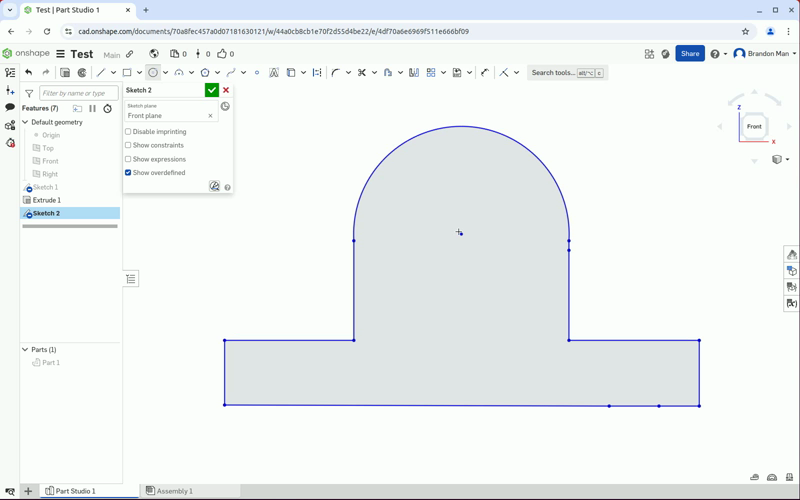
scroll(6)
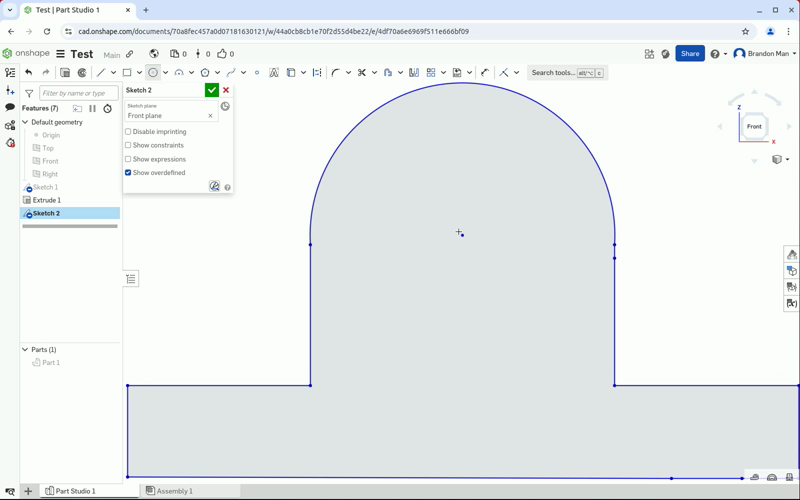
scroll(6)
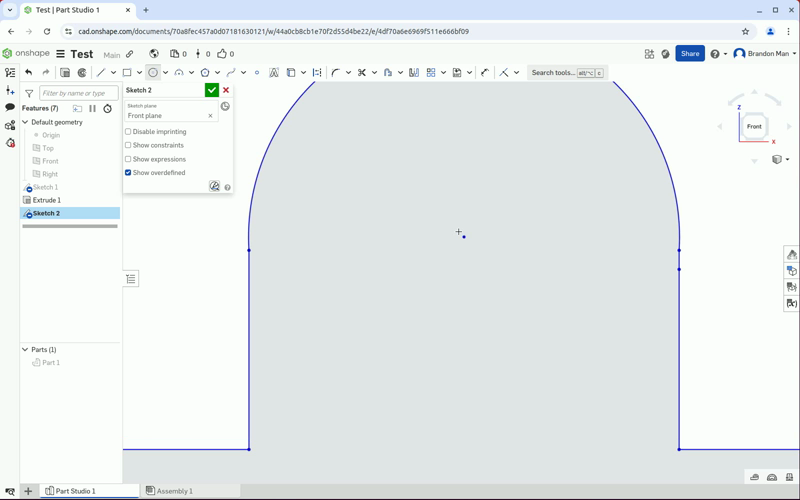
scroll(6)
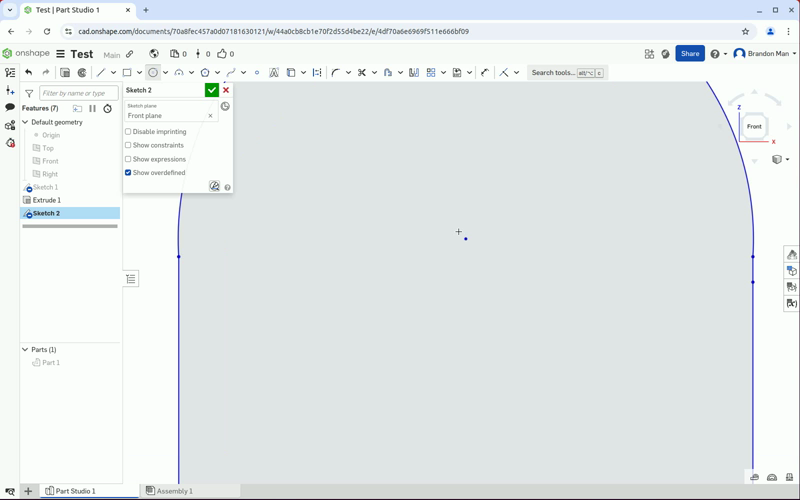
scroll(6)
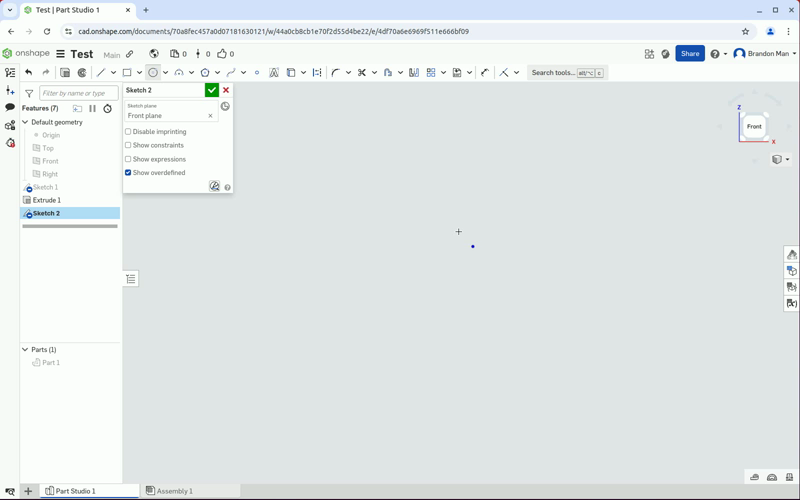
click(458, 231)
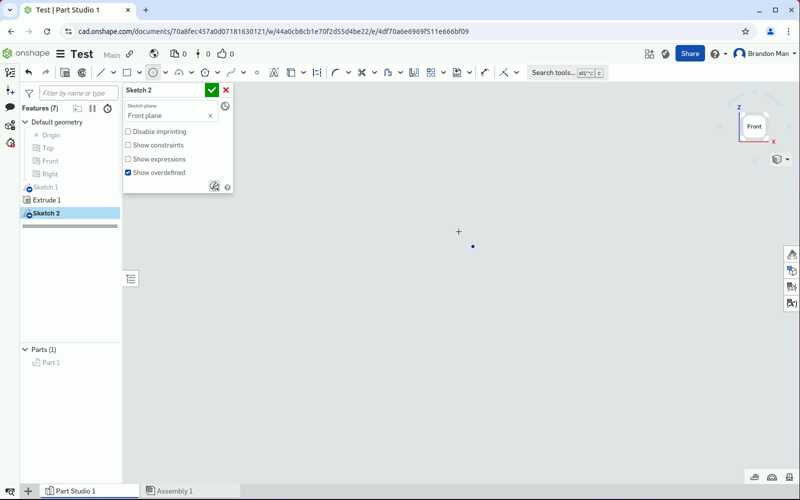
scroll(-6)
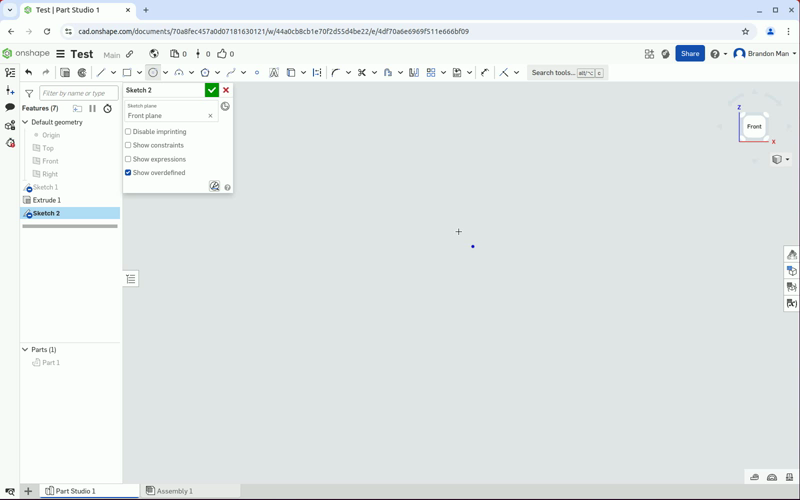
scroll(-6)
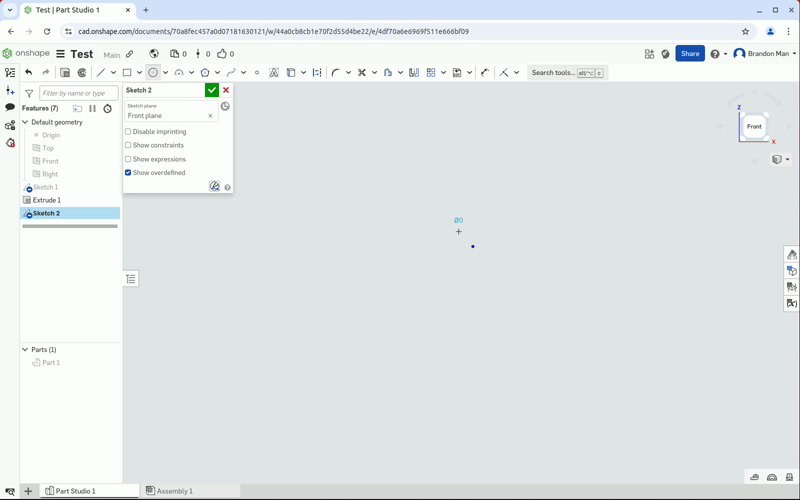
scroll(-6)
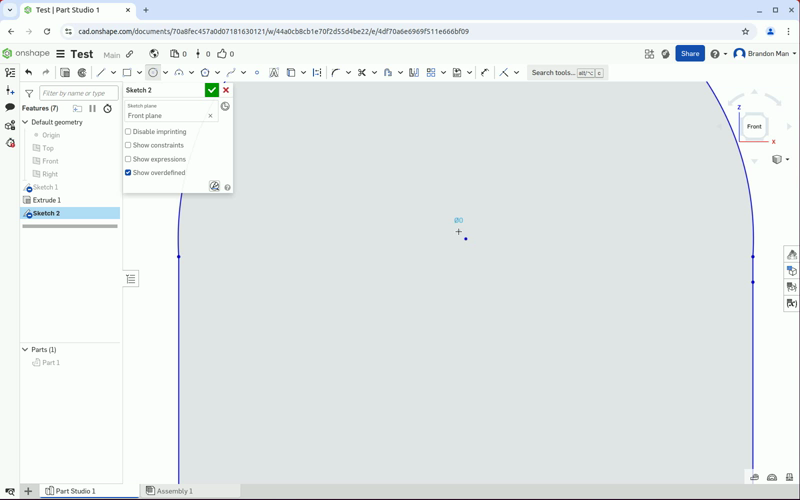
scroll(-6)
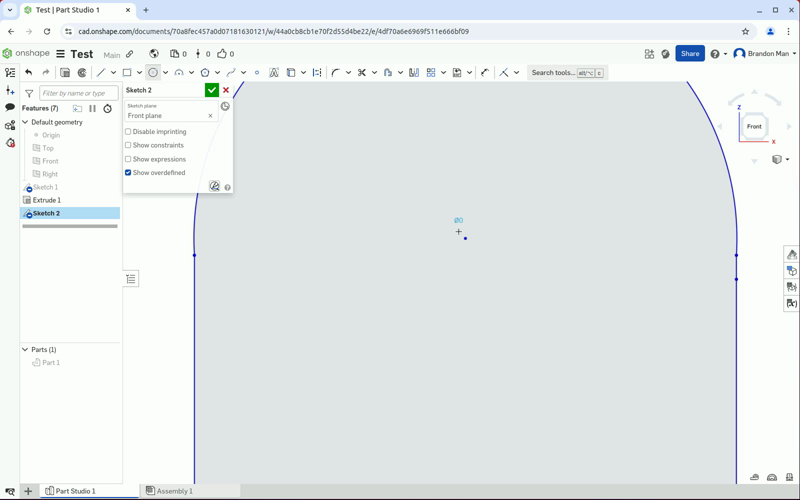
scroll(-6)
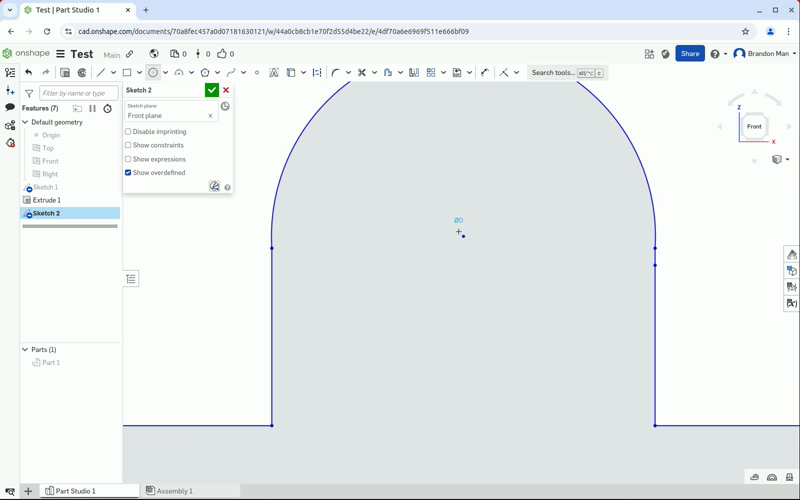
scroll(-6)
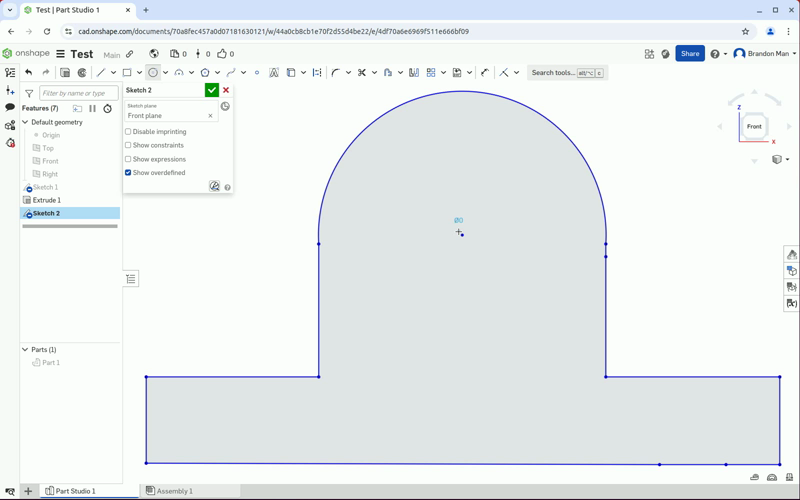
scroll(-6)
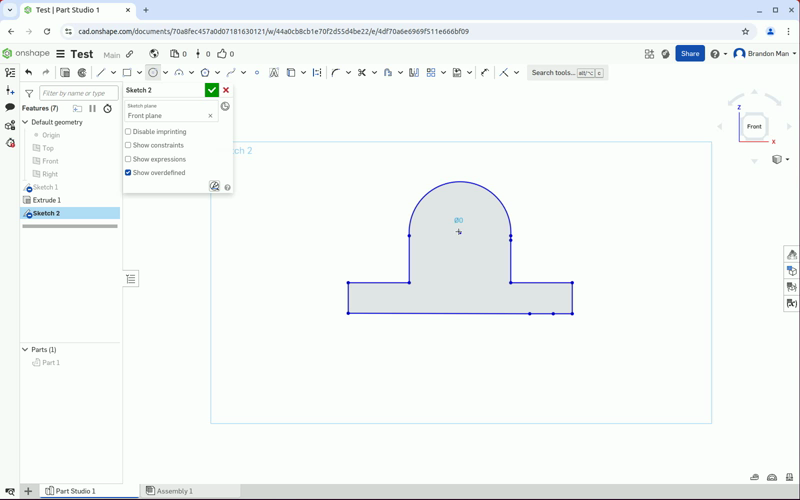
key_up(shift)
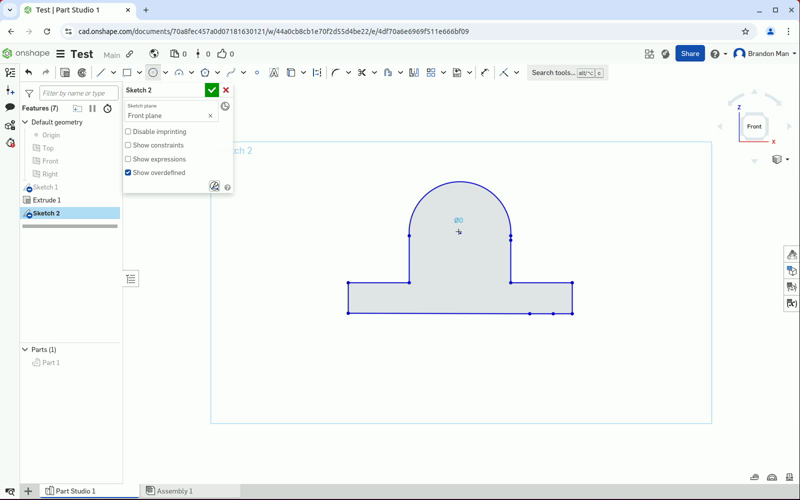
mouse_move(487, 231)
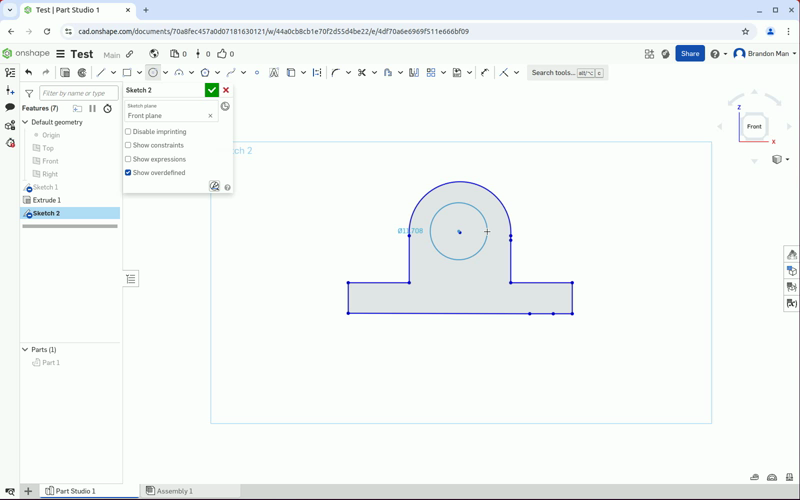
click(487, 231)
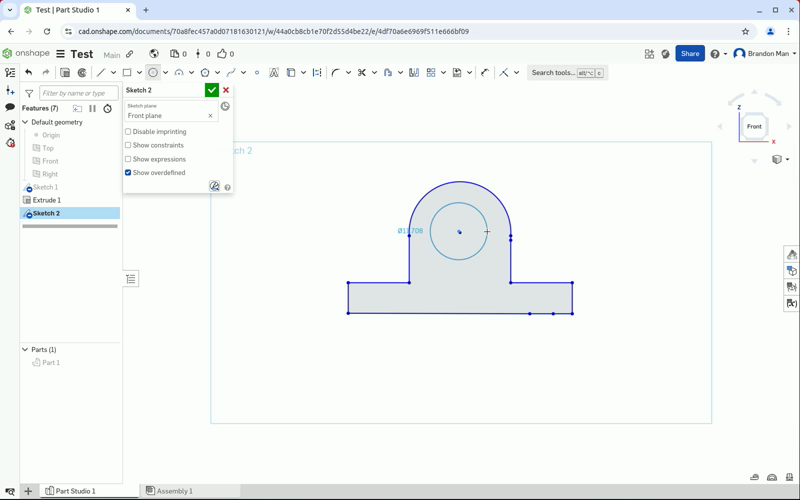
key(esc)
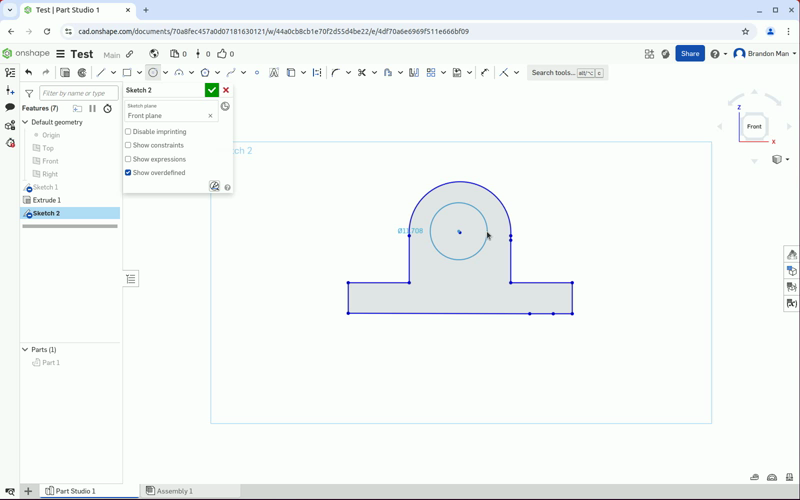
mouse_move(421, 230)
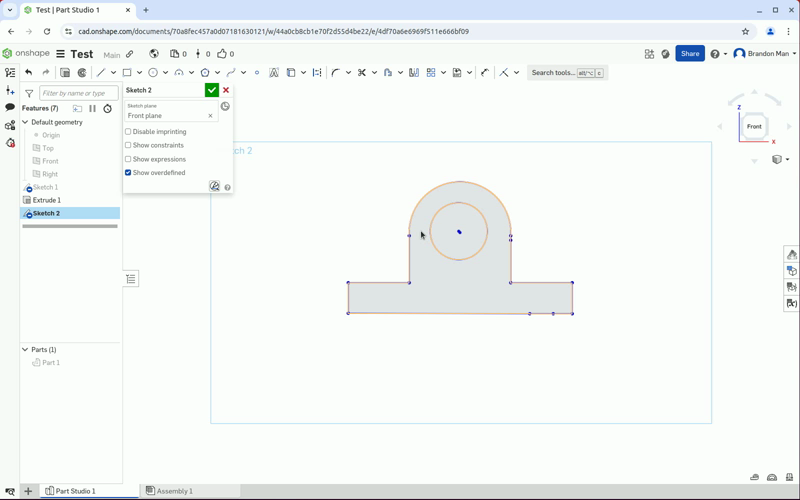
click(421, 230)
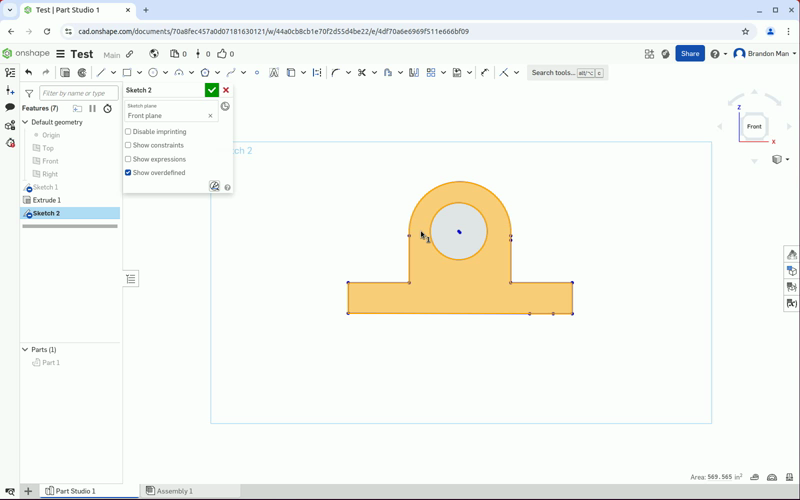
mouse_move(73, 352)
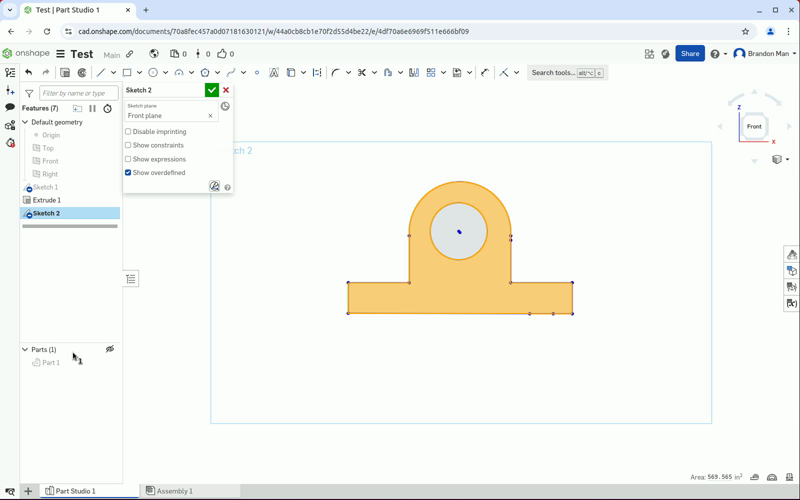
key(shift+y)
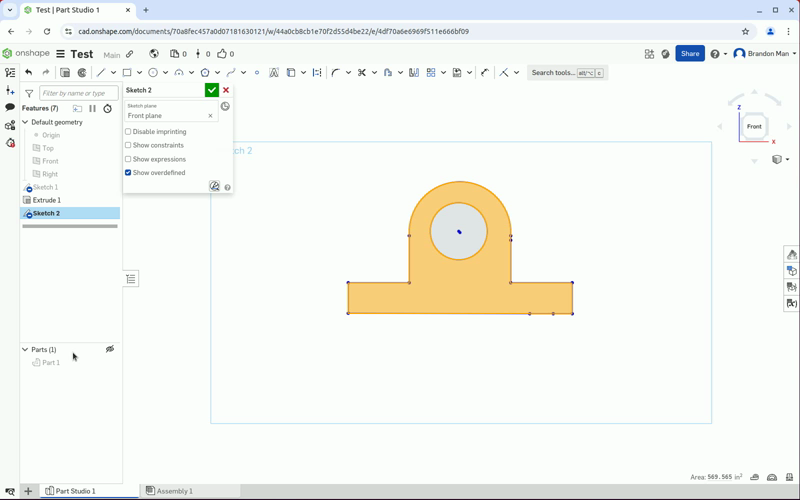
key(shift+e)
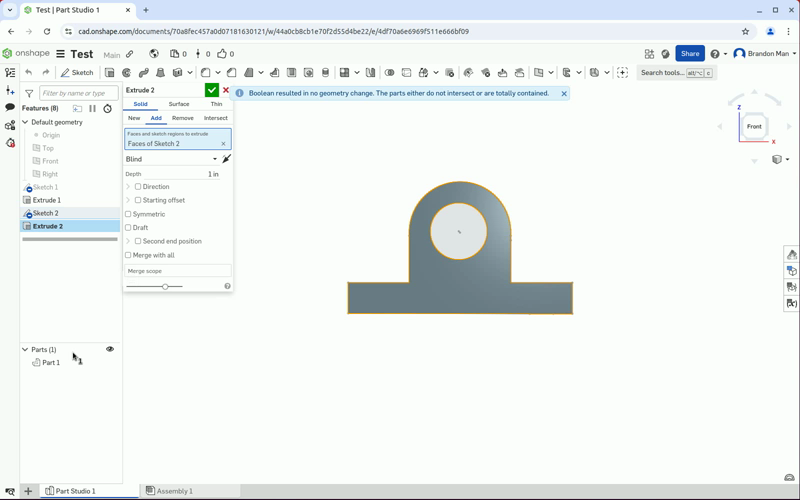
mouse_move(143, 106)
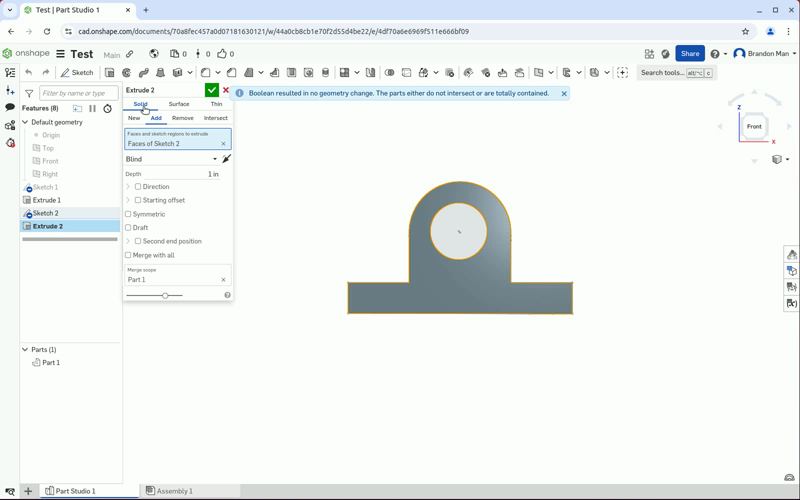
click(143, 106)
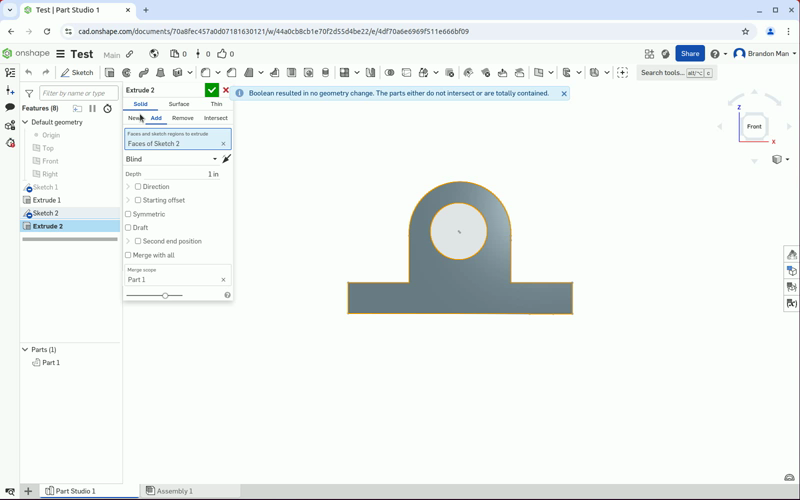
mouse_move(137, 120)
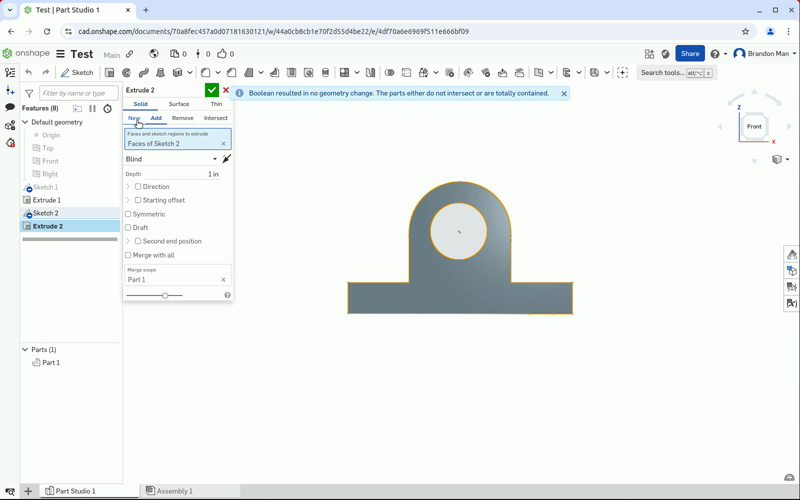
click(137, 120)
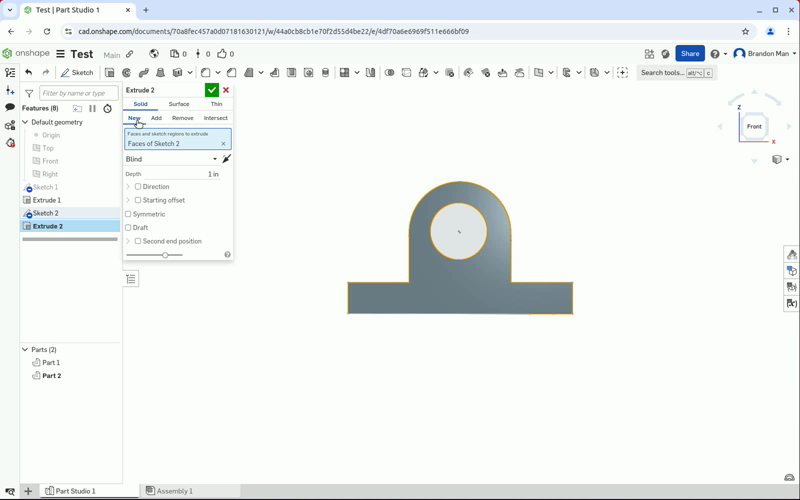
key(tab, 4)
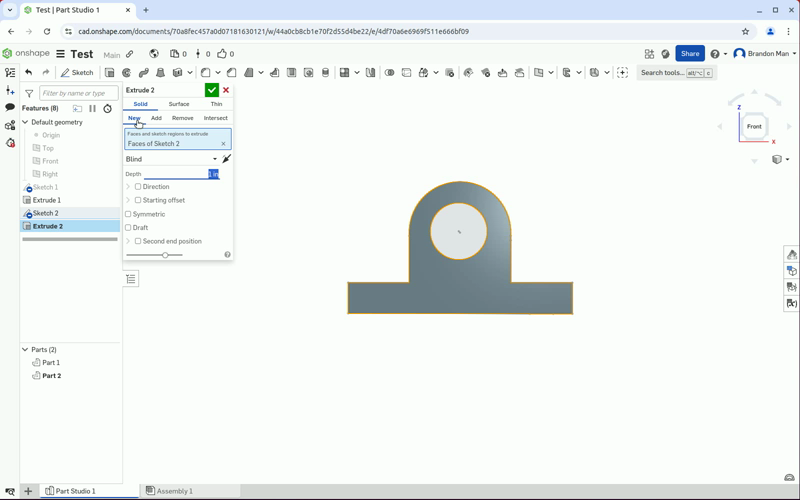
text(16.85)
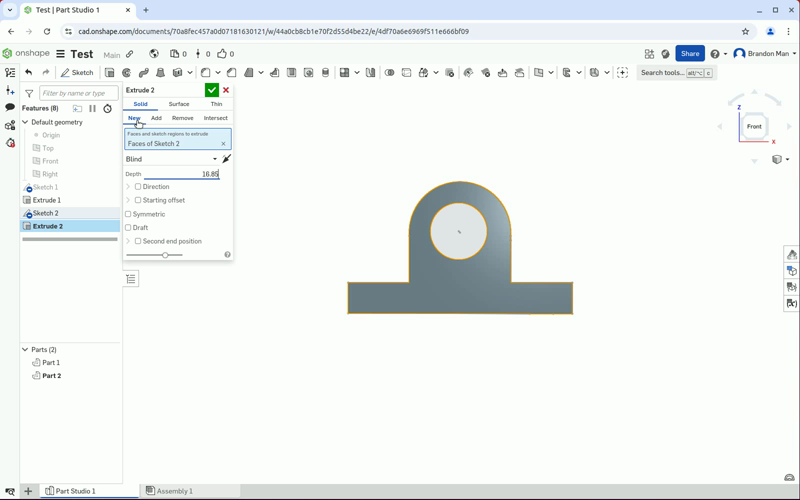
key(enter)
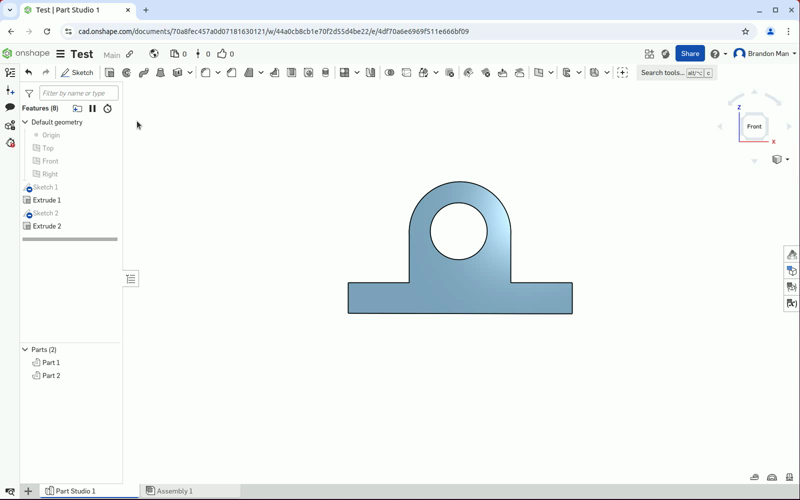
key(shift+h)
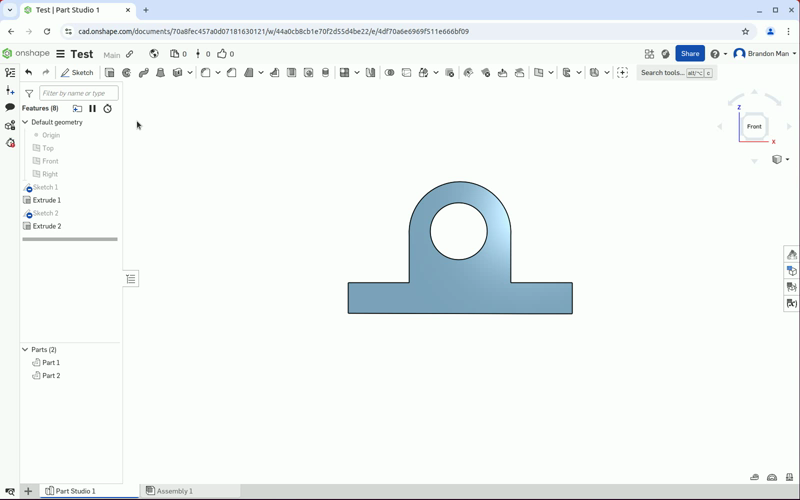
key(shift+h)
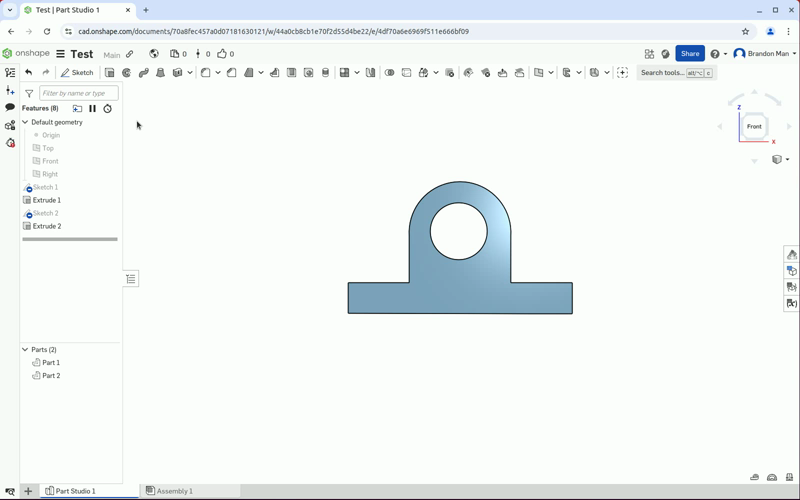
mouse_move(73, 189)
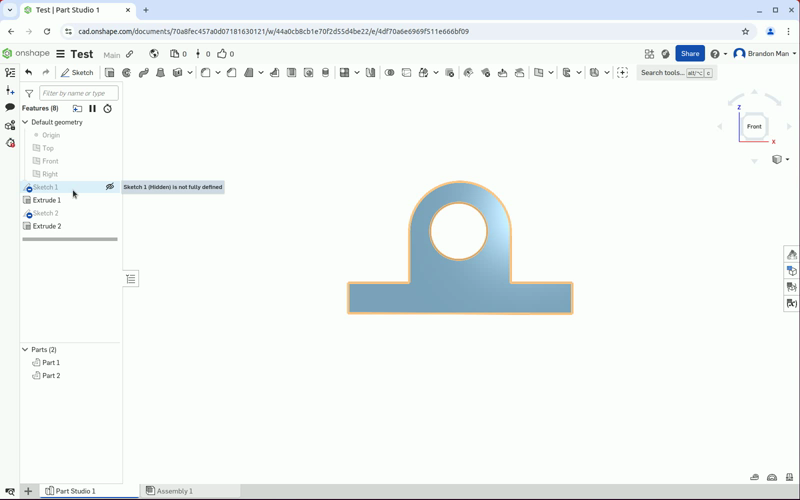
click(73, 189)
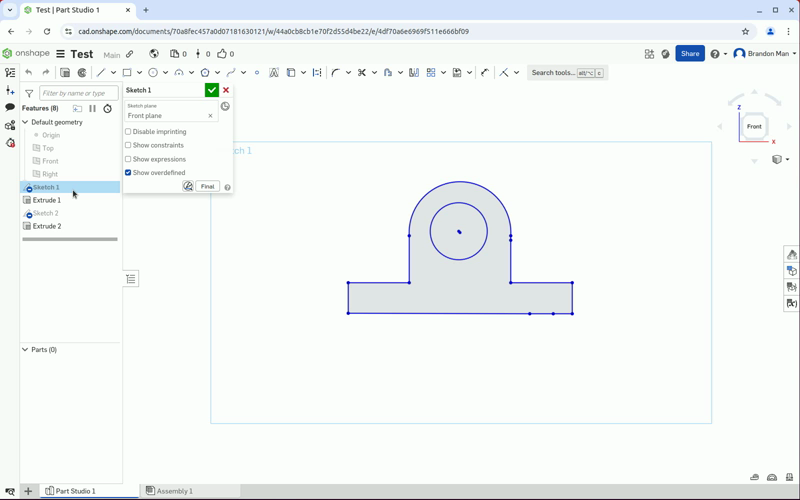
mouse_move(229, 92)
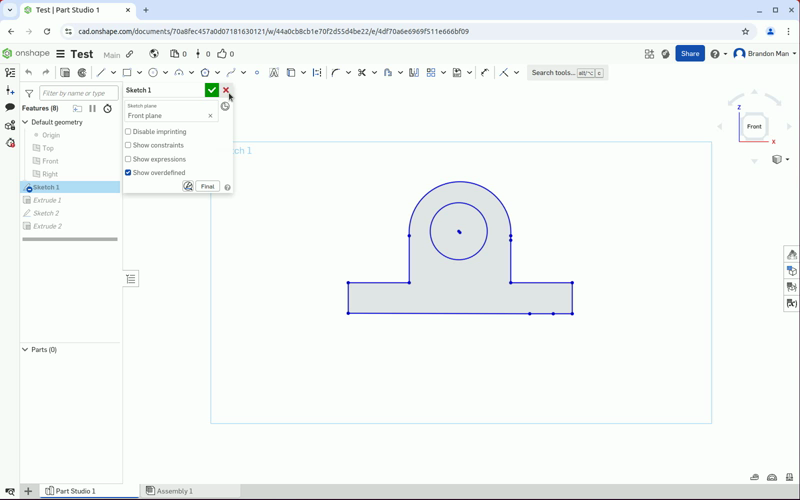
click(229, 92)
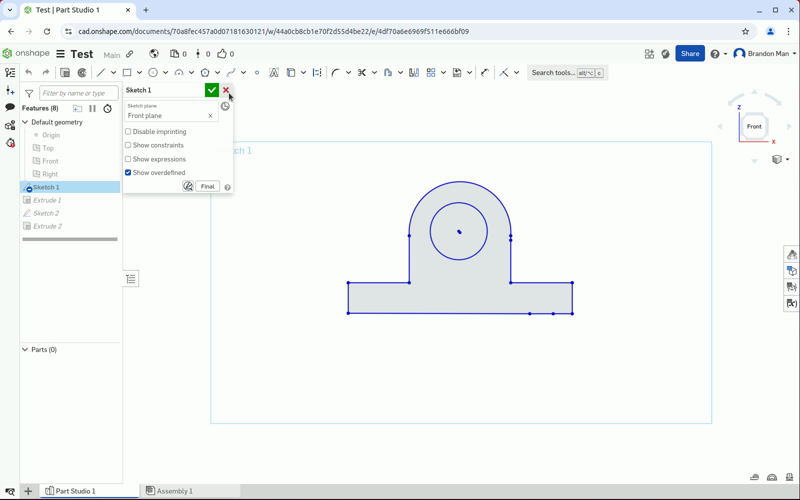
key(shift+s)
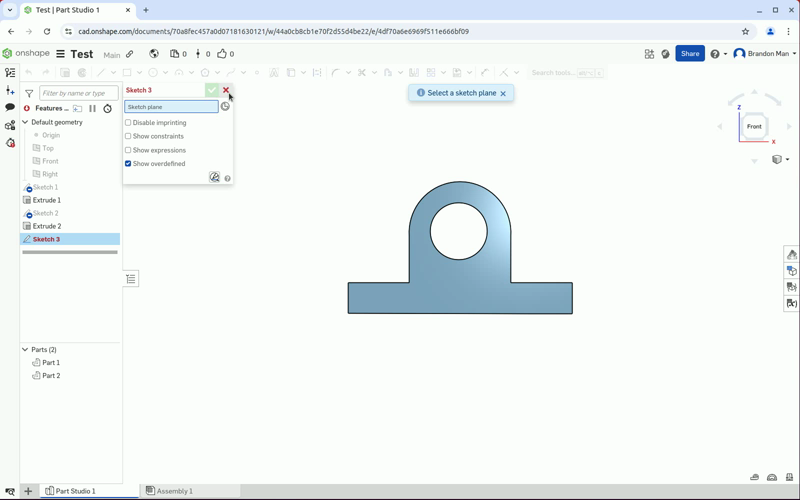
mouse_move(73, 163)
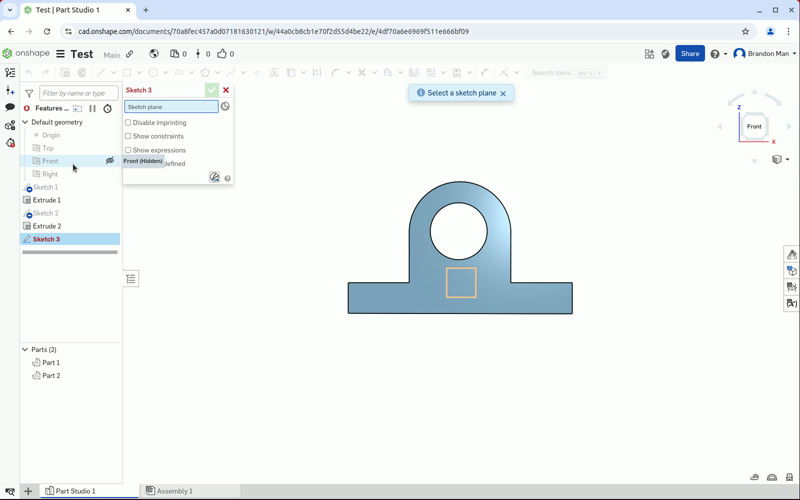
click(73, 163)
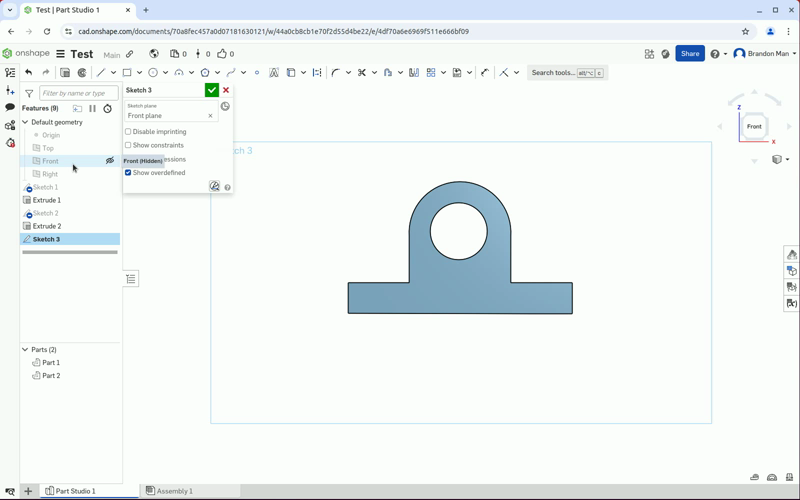
mouse_move(73, 352)
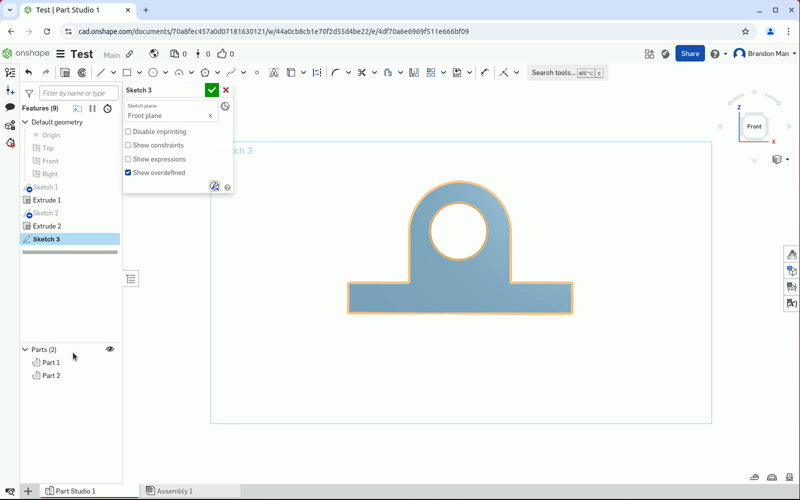
key(y)
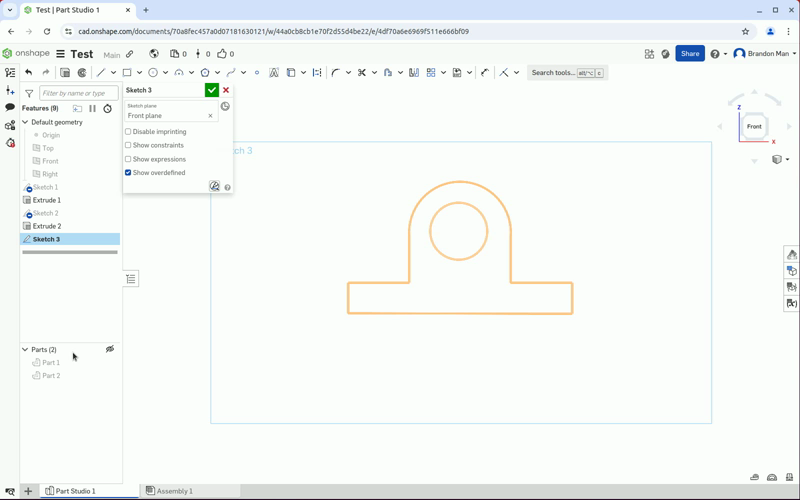
key(l)
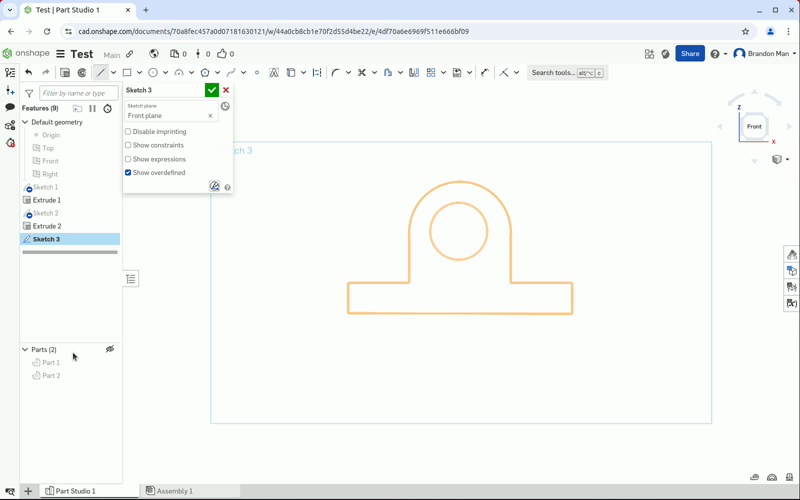
key_down(shift)
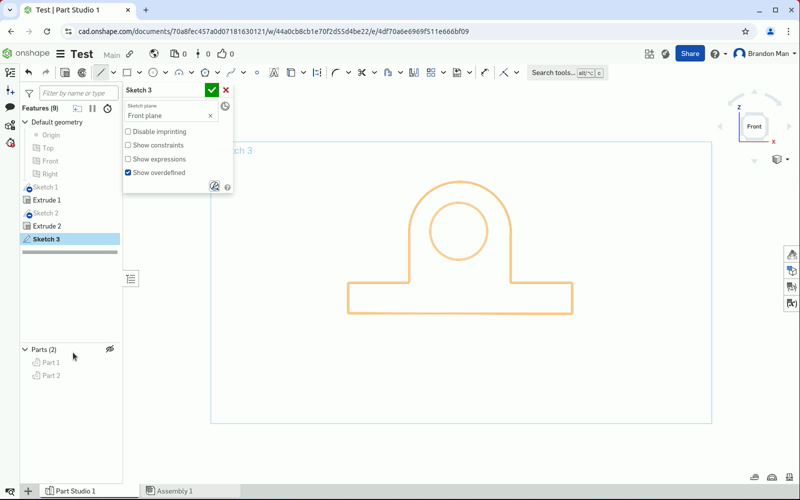
mouse_move(348, 313)
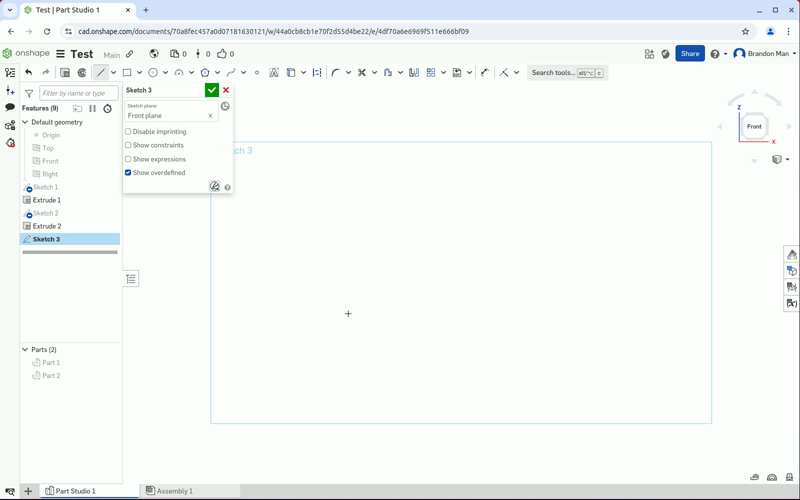
click(348, 313)
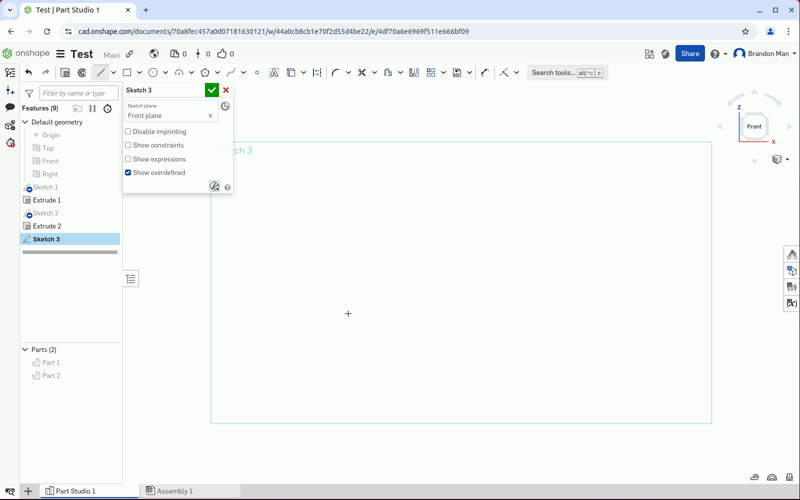
key_up(shift)
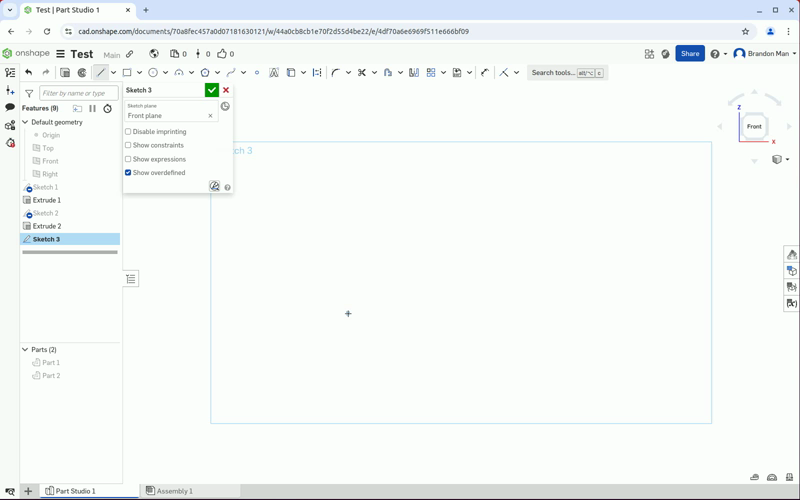
key_down(shift)
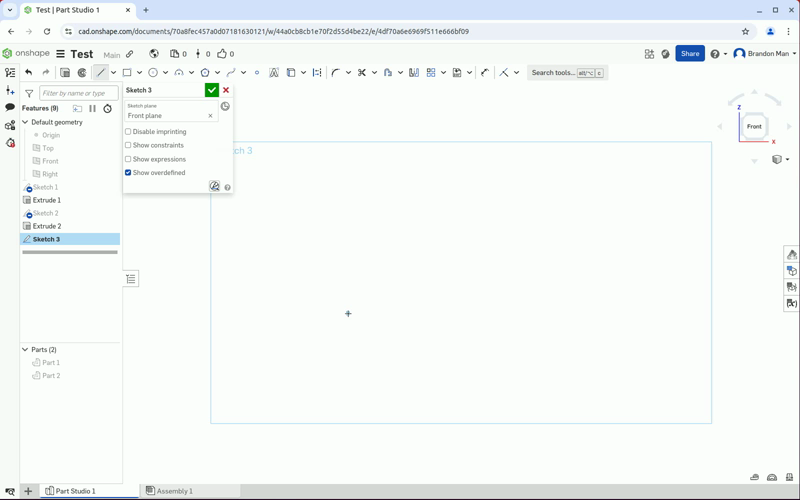
mouse_move(529, 313)
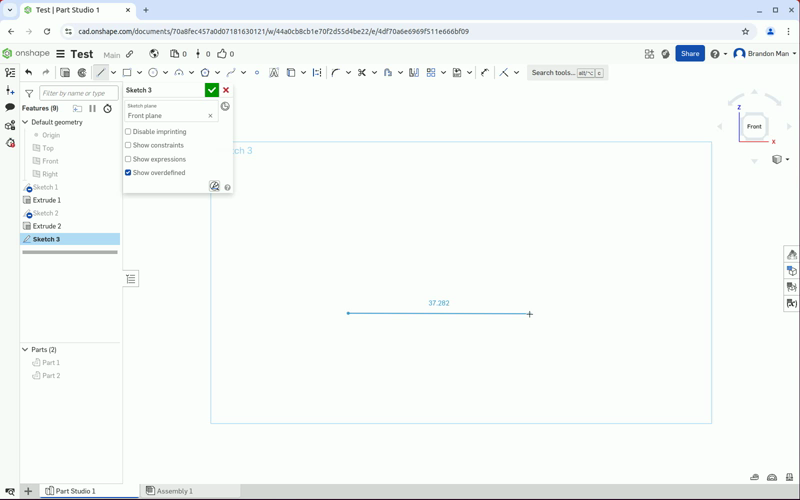
click(529, 313)
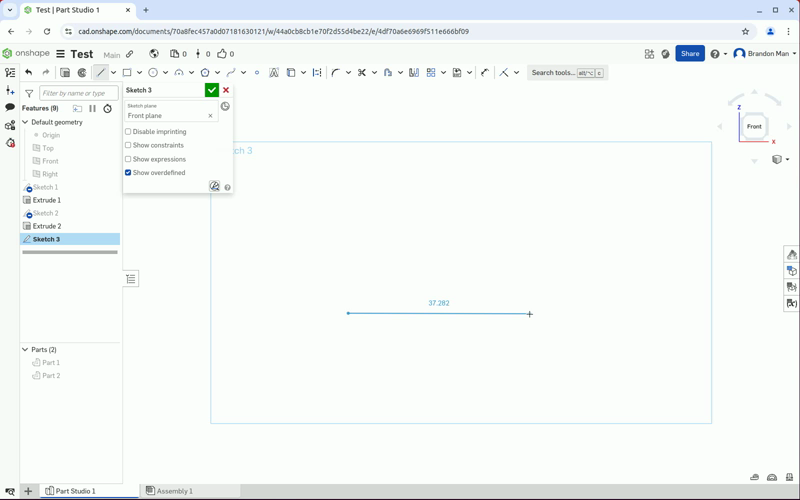
key_up(shift)
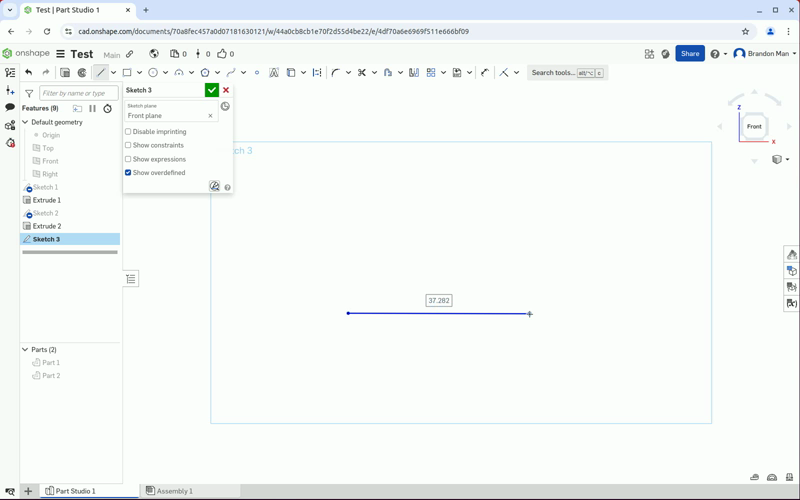
key_down(shift)
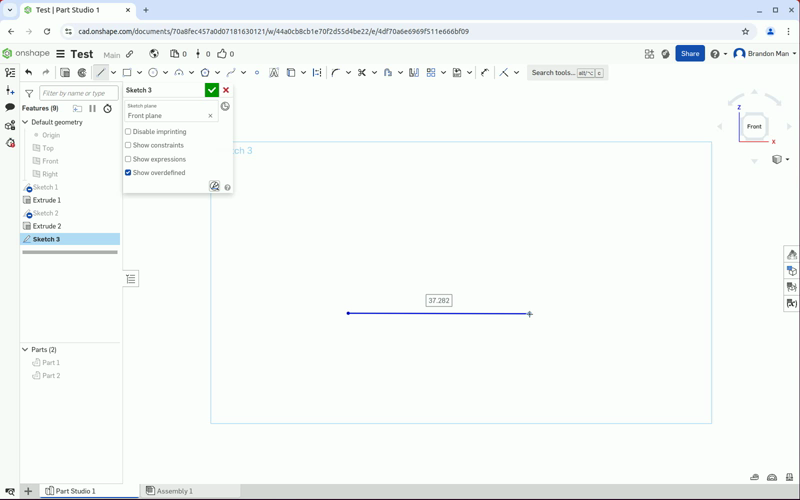
mouse_move(559, 313)
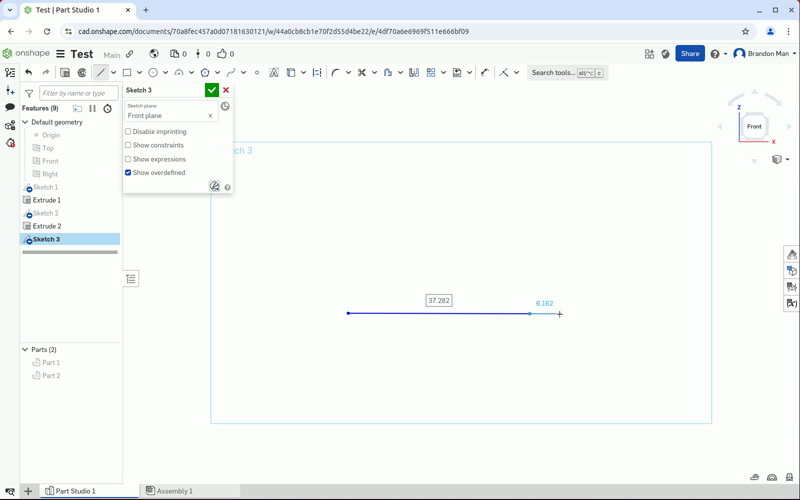
mouse_move(553, 313)
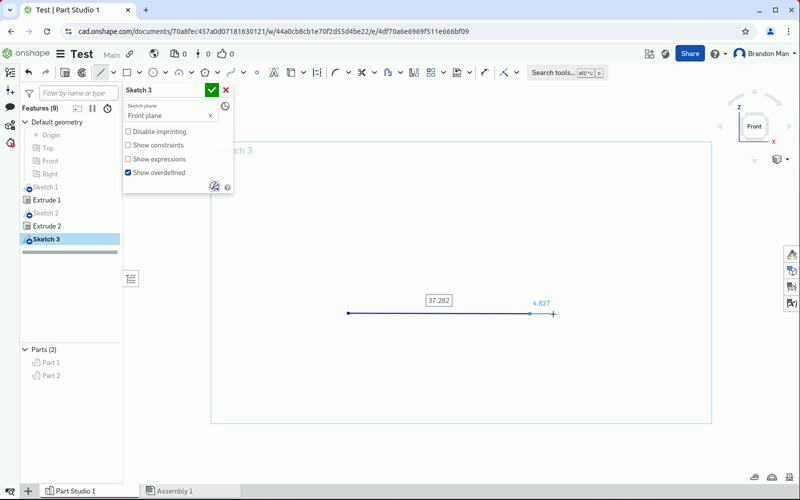
click(553, 313)
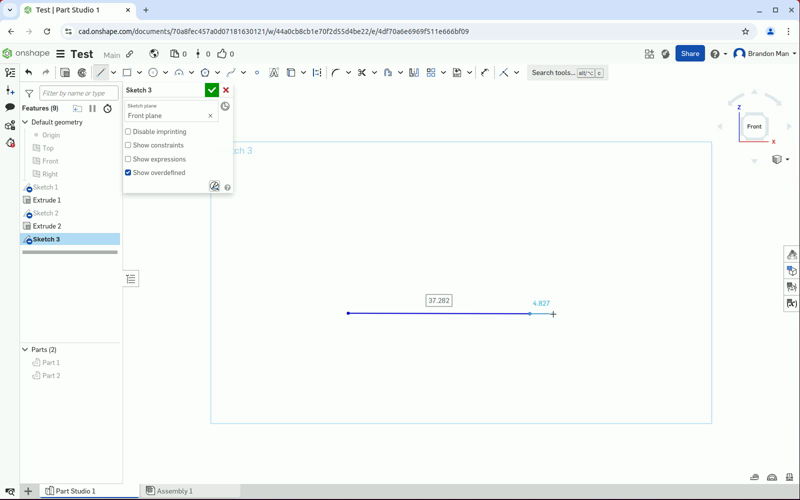
key_up(shift)
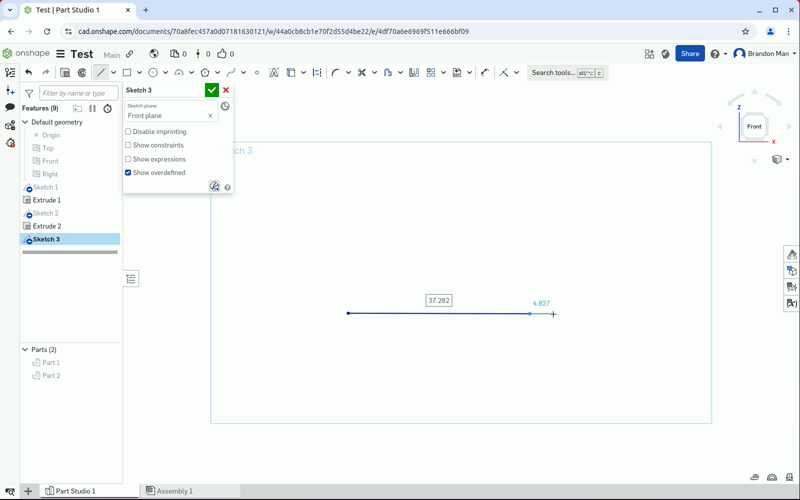
key_down(shift)
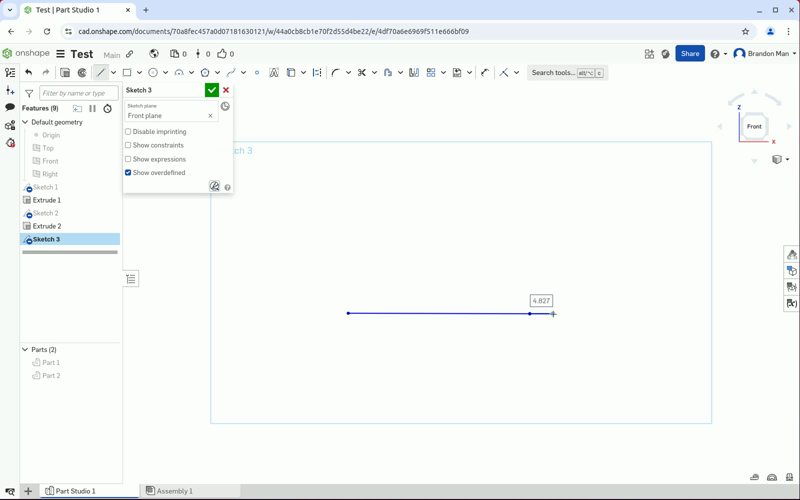
mouse_move(583, 313)
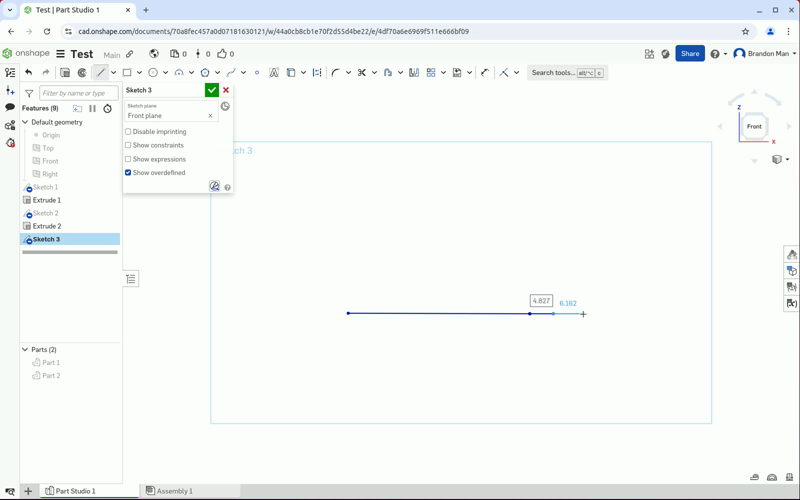
mouse_move(572, 313)
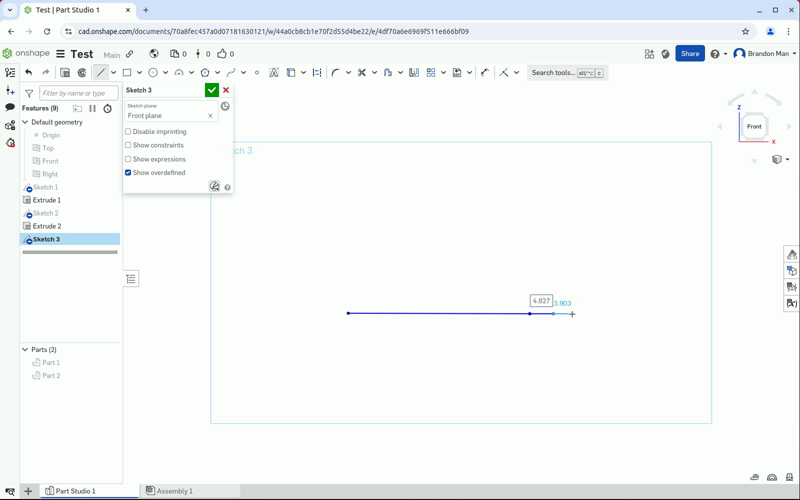
click(572, 313)
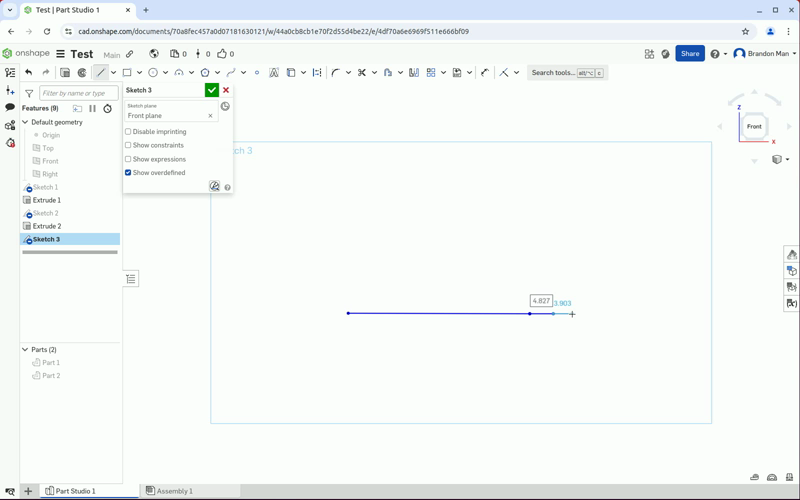
key_up(shift)
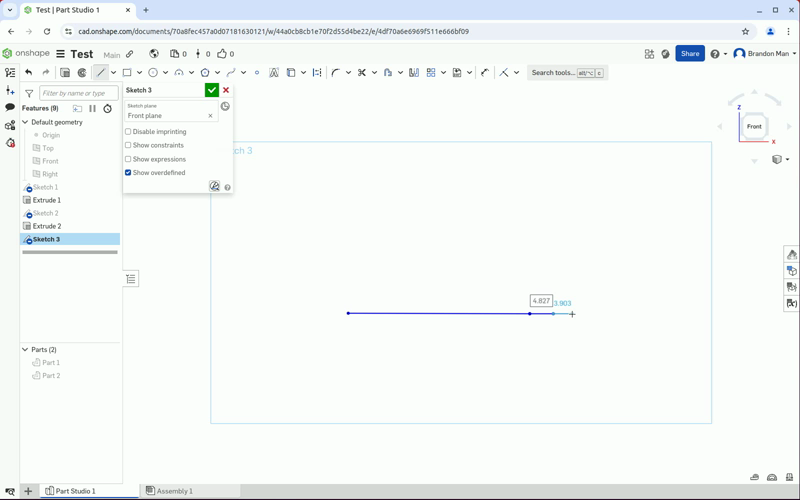
key_down(shift)
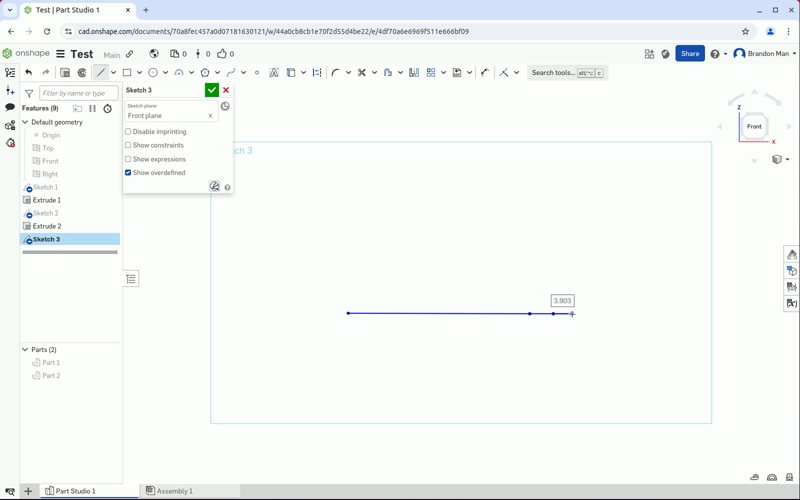
mouse_move(589, 313)
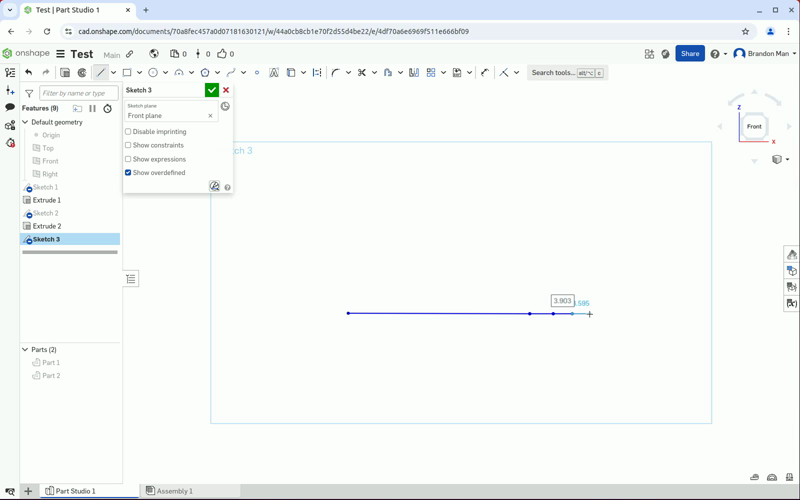
mouse_move(572, 282)
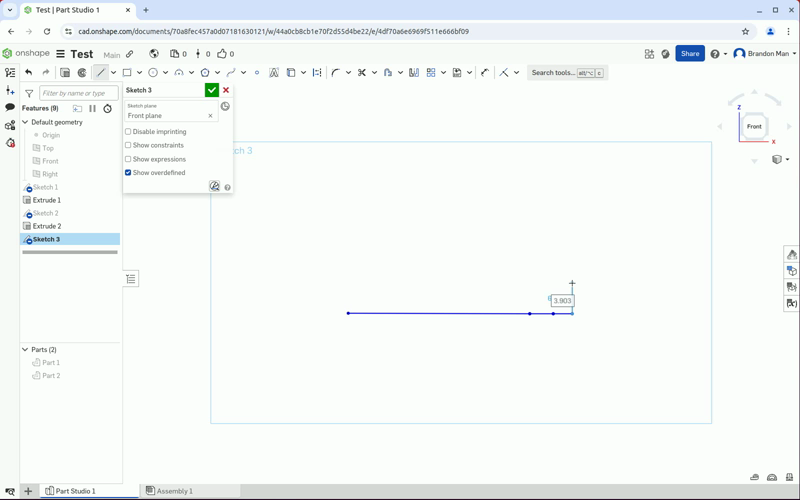
click(572, 282)
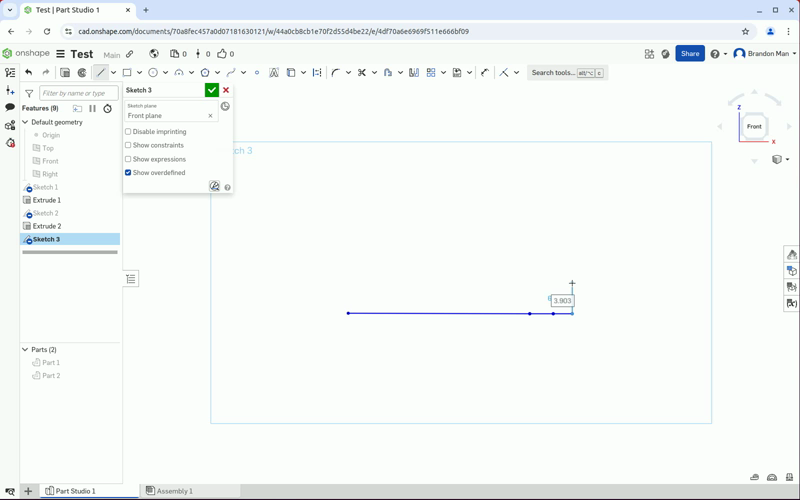
key_up(shift)
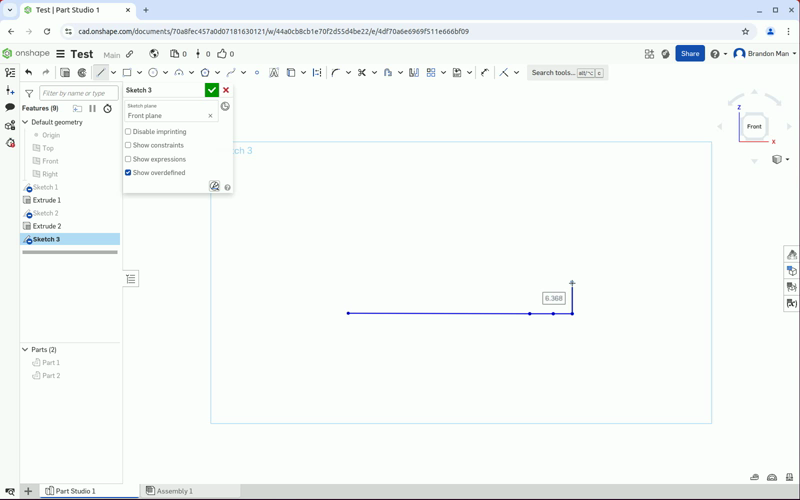
key_down(shift)
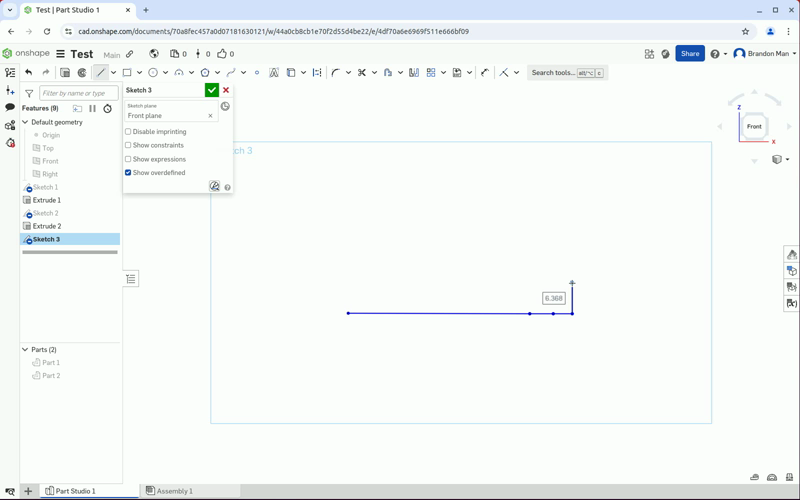
mouse_move(510, 282)
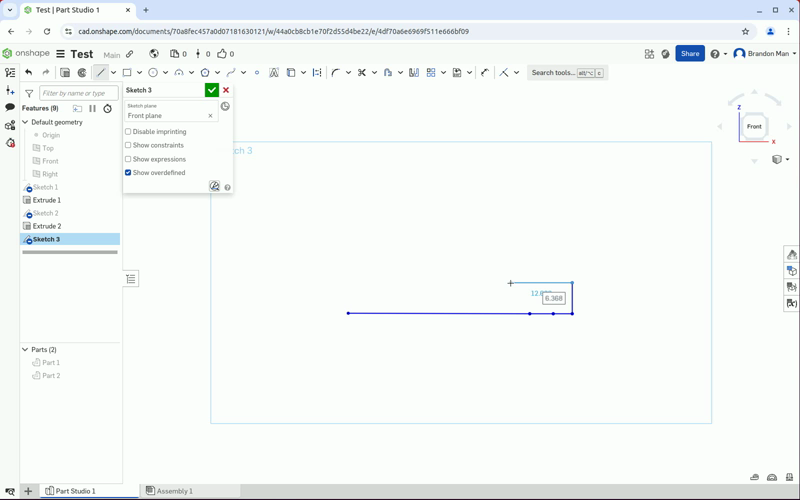
click(510, 282)
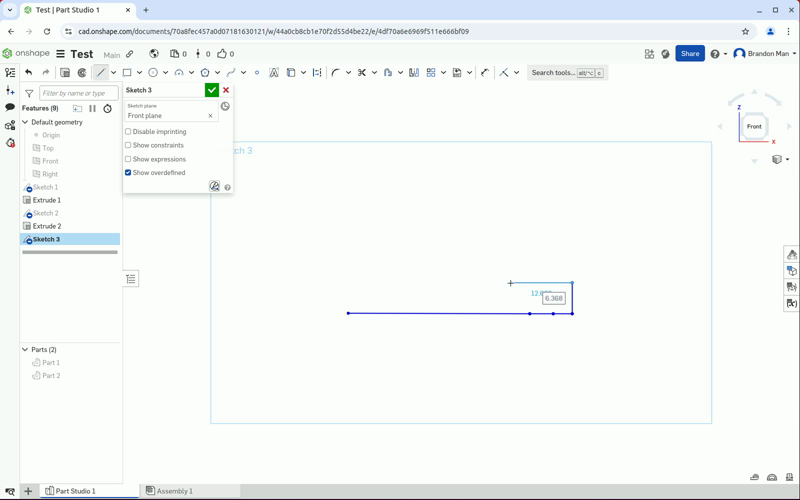
key_up(shift)
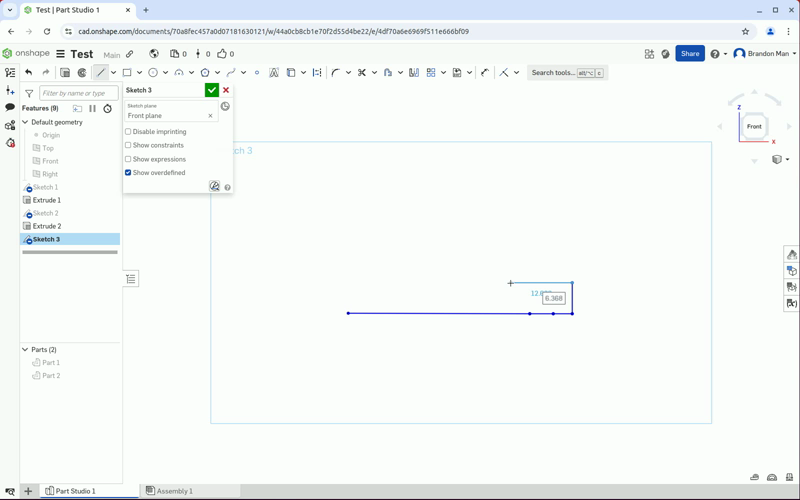
key_down(shift)
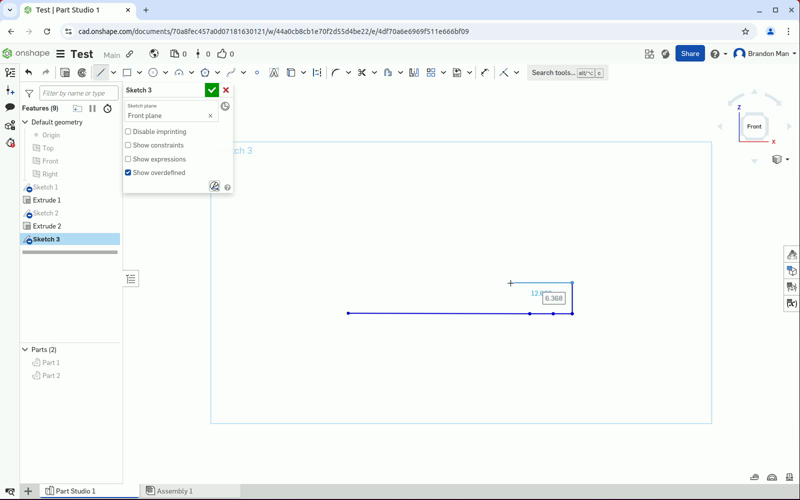
mouse_move(540, 282)
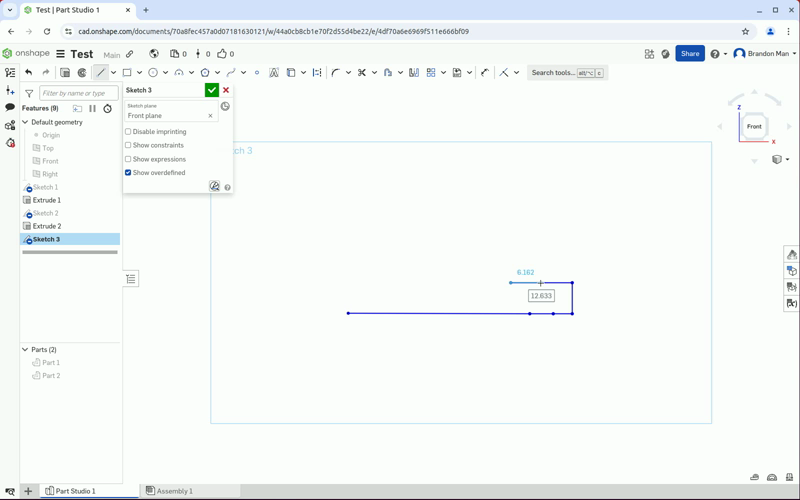
mouse_move(510, 240)
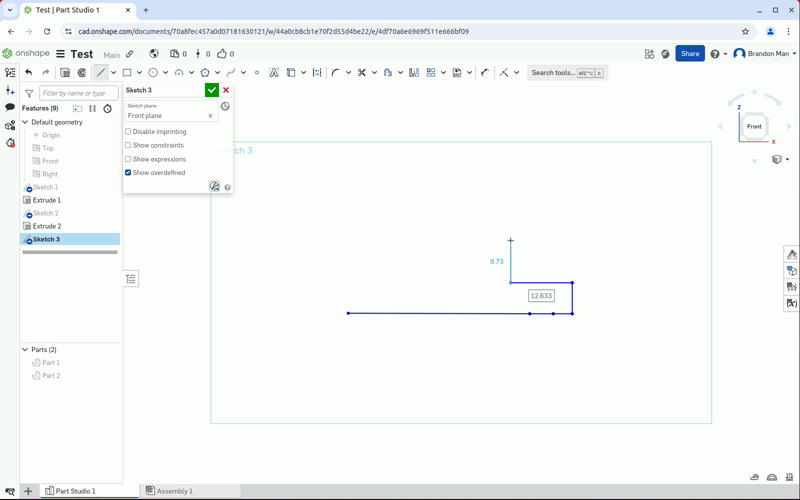
click(510, 240)
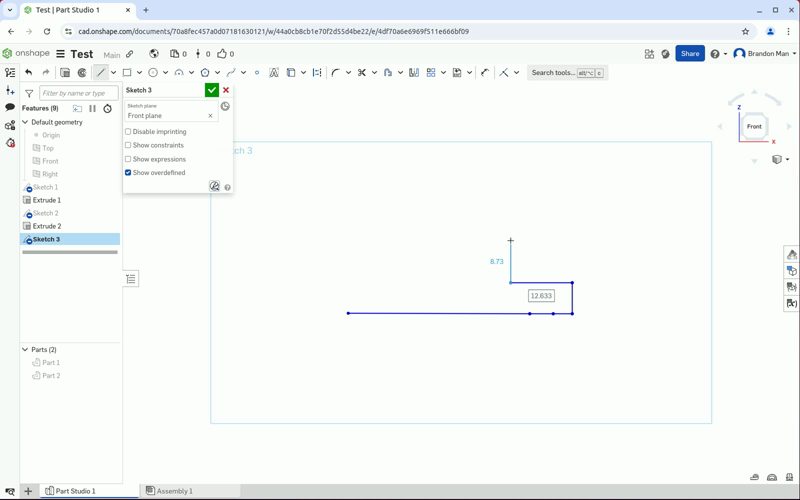
key_up(shift)
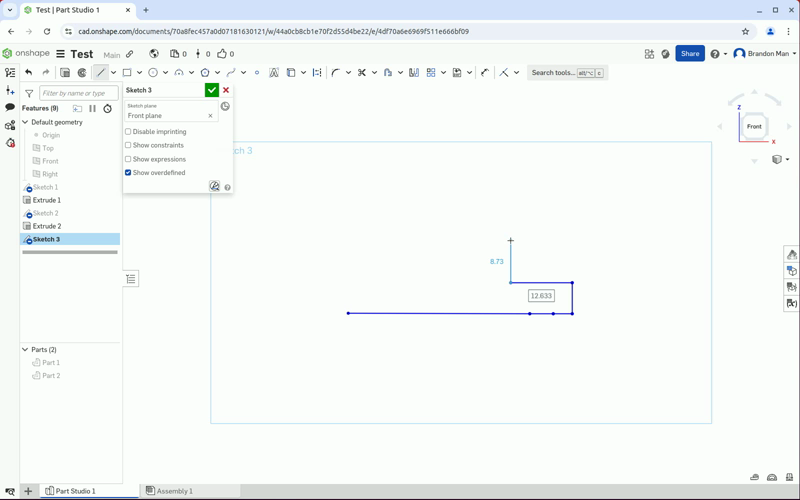
key_down(shift)
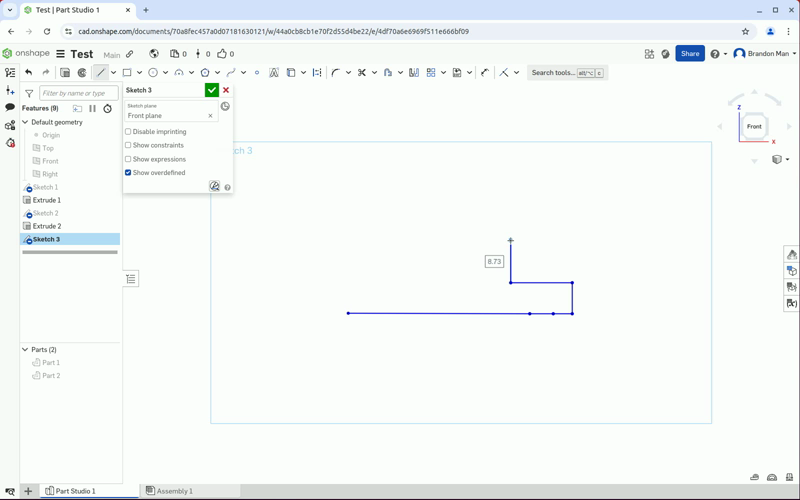
mouse_move(540, 240)
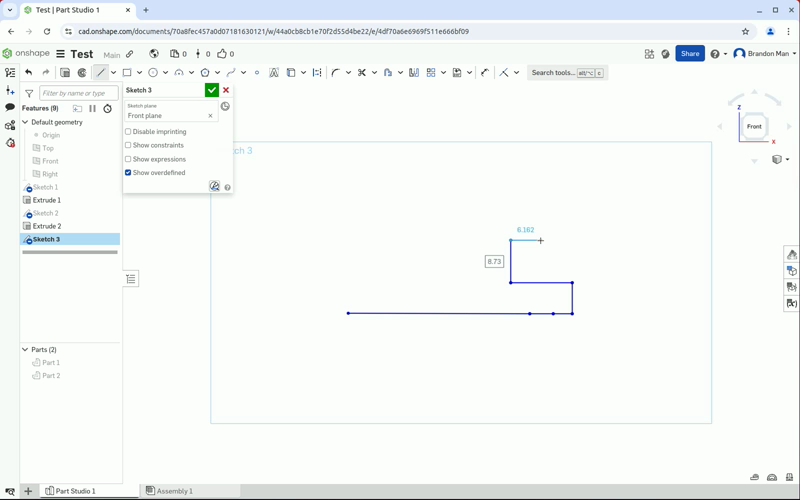
mouse_move(510, 235)
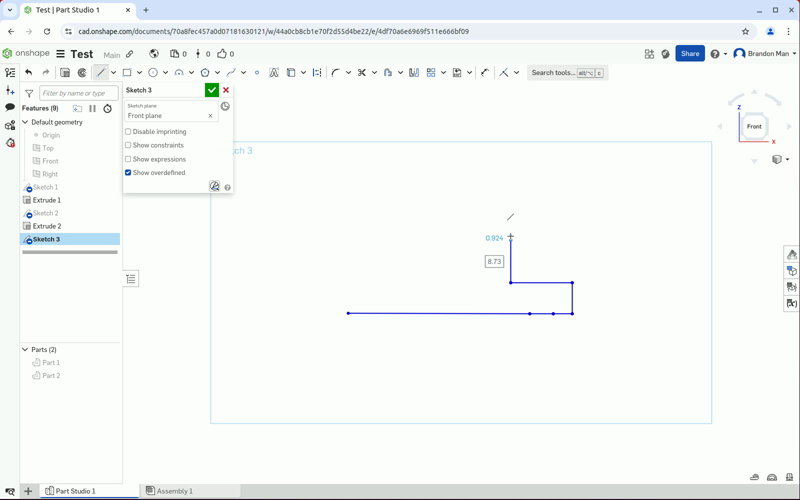
scroll(6)
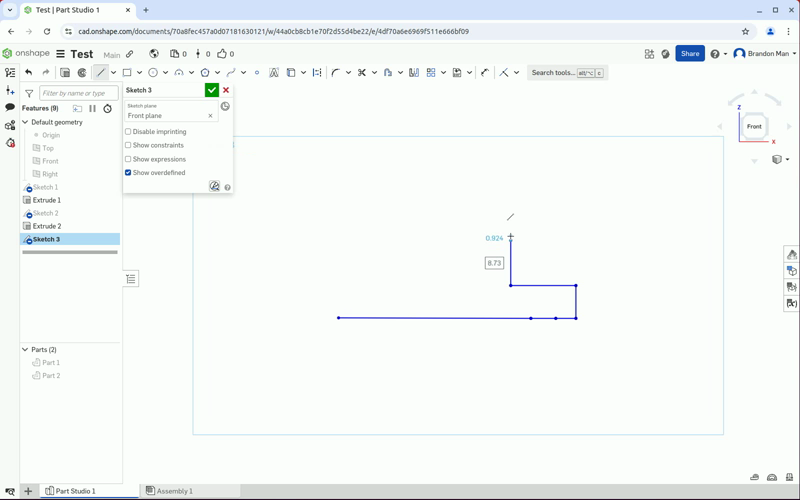
scroll(6)
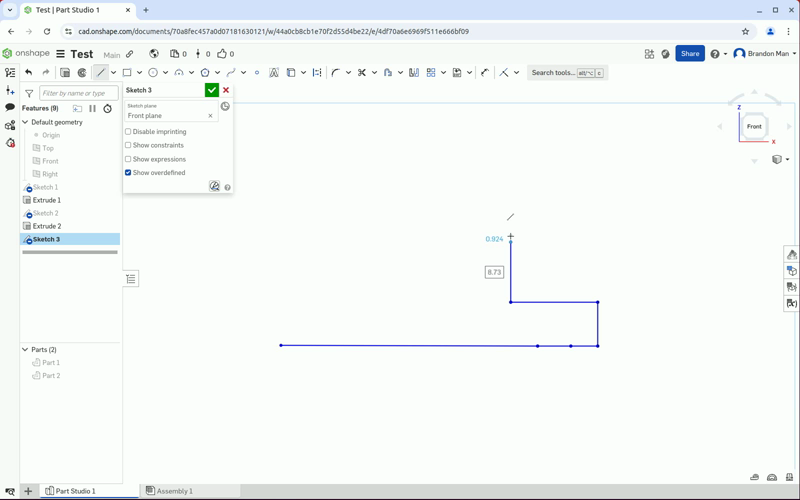
scroll(6)
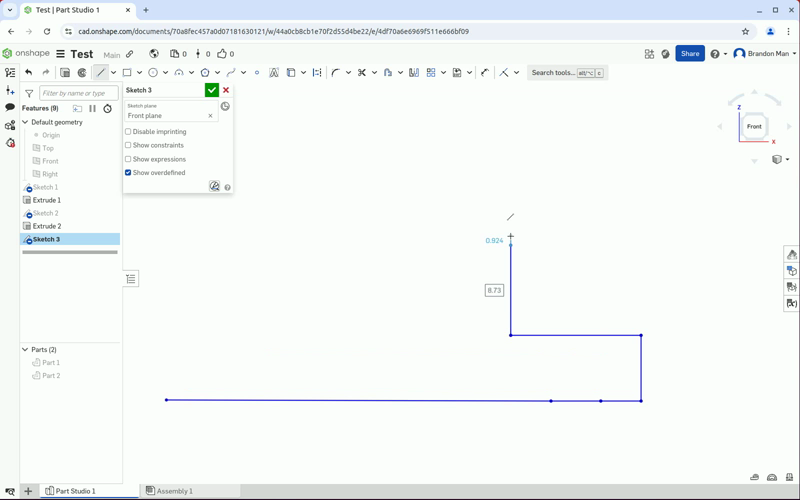
scroll(6)
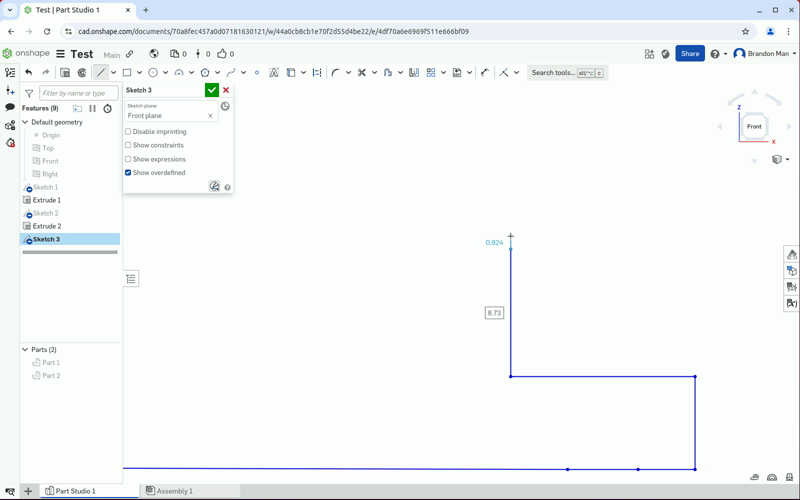
scroll(6)
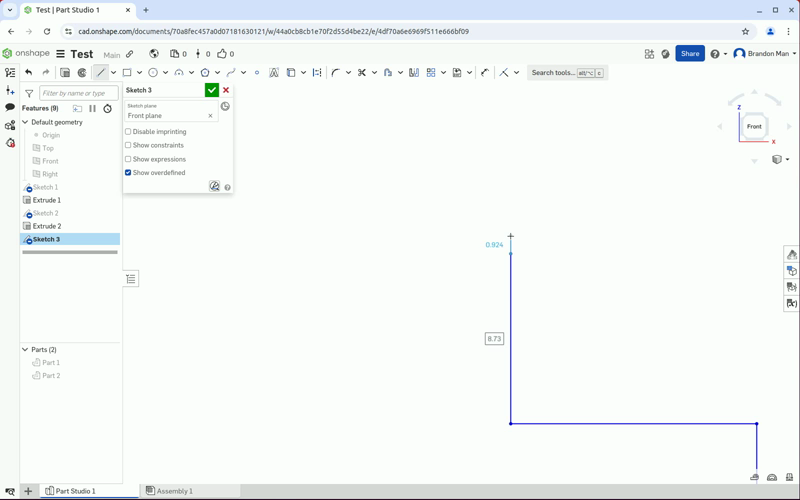
scroll(6)
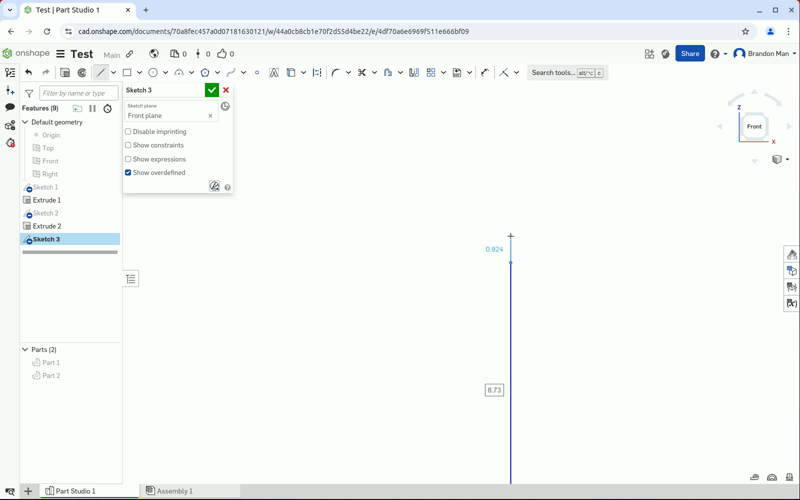
scroll(6)
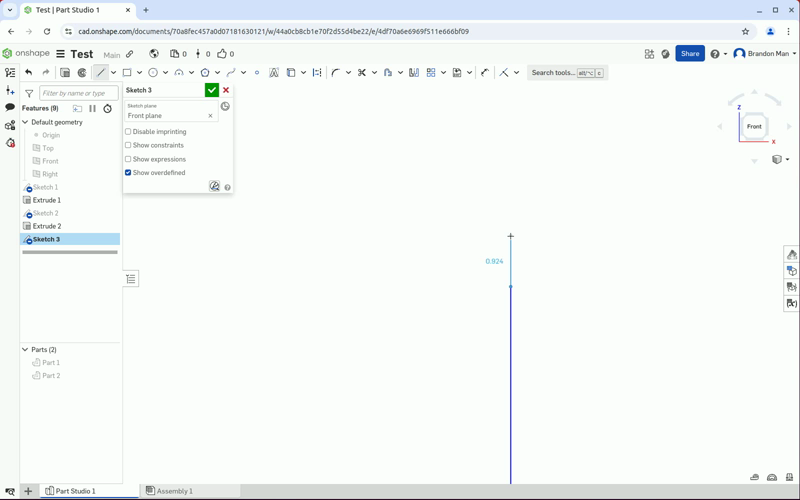
click(510, 235)
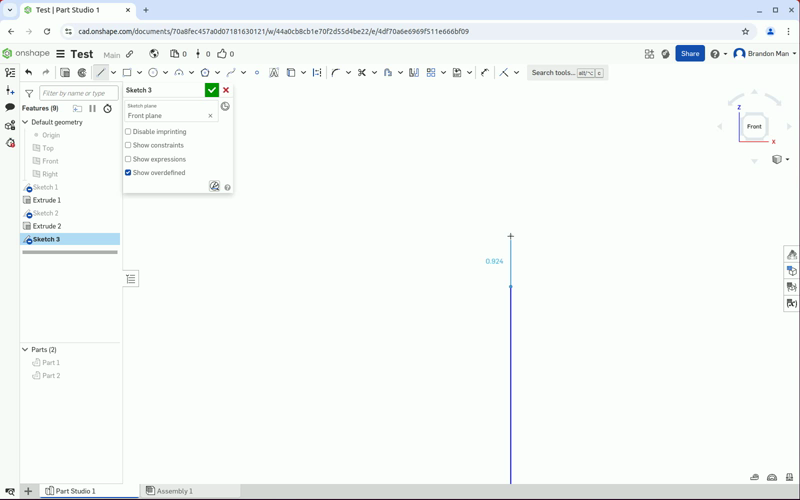
scroll(-6)
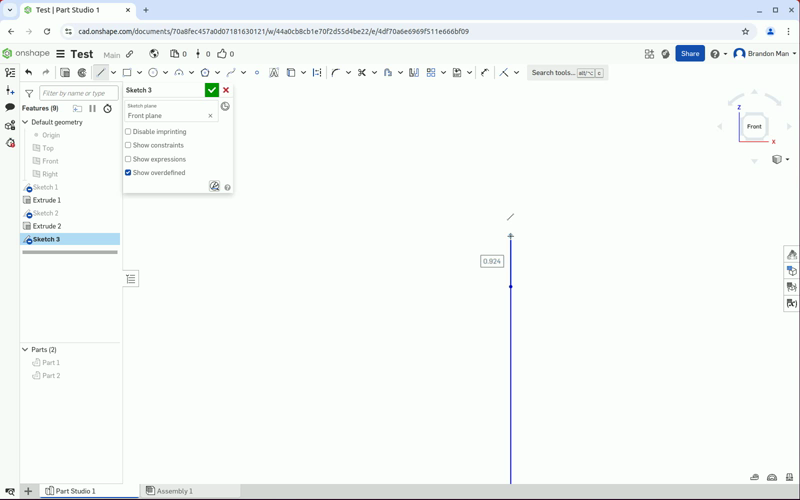
scroll(-6)
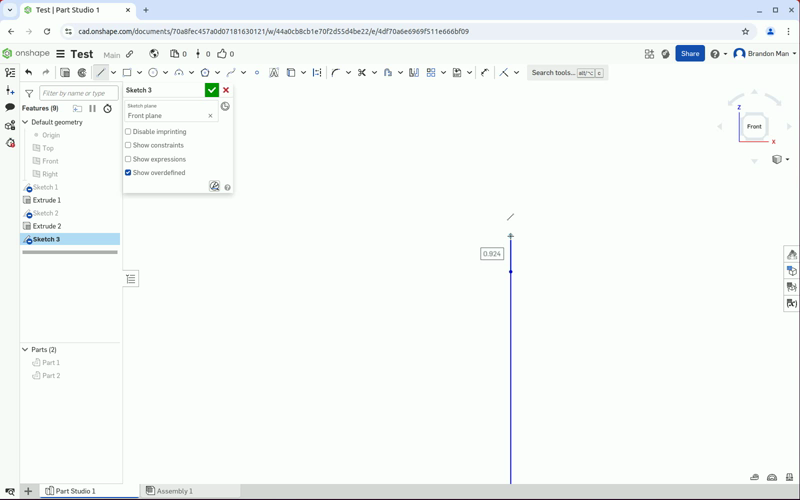
scroll(-6)
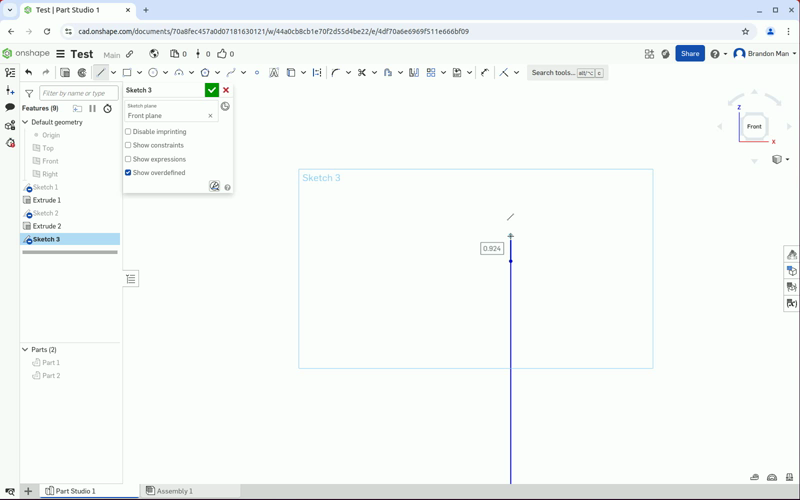
scroll(-6)
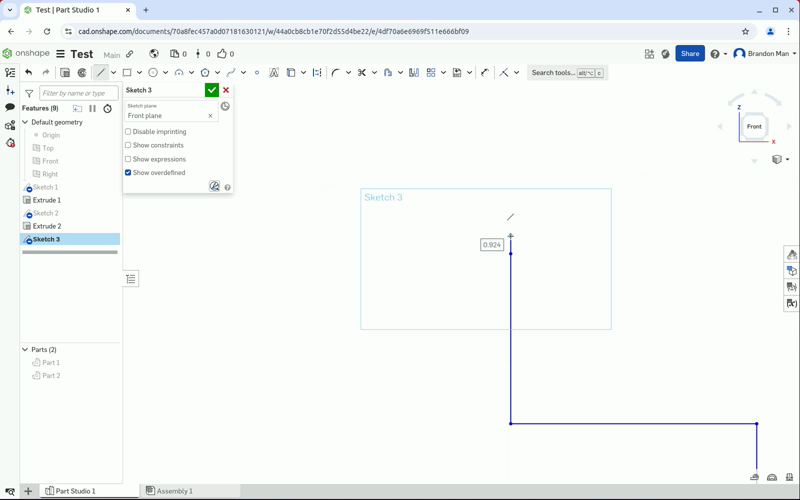
scroll(-6)
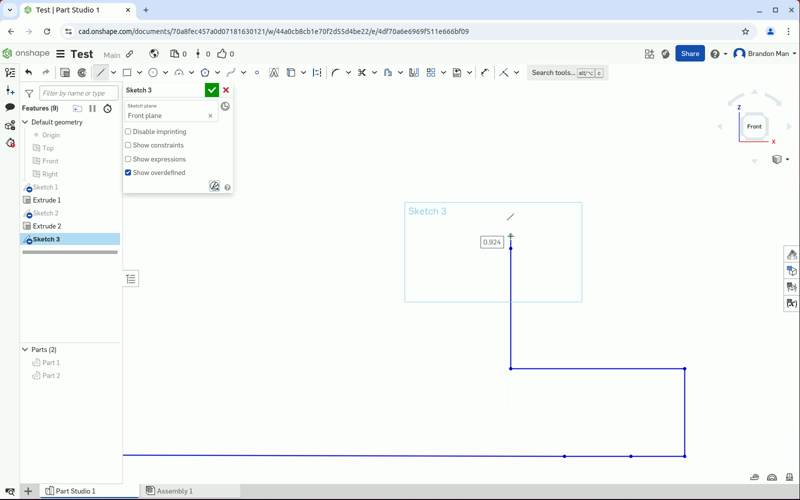
scroll(-6)
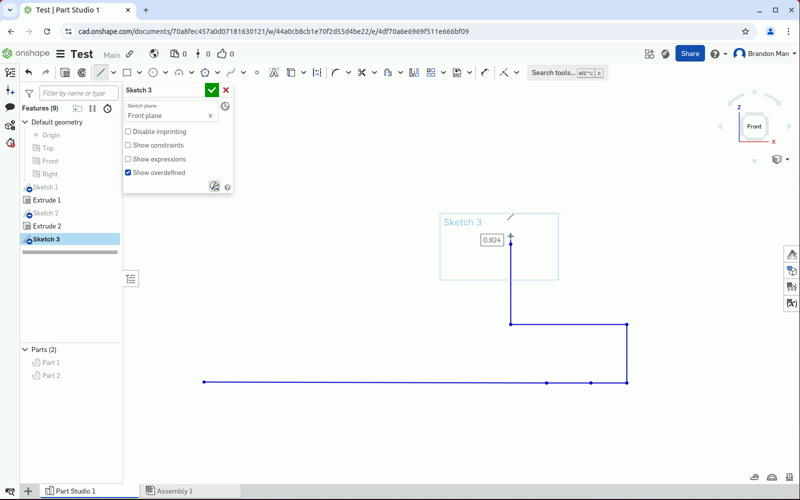
scroll(-6)
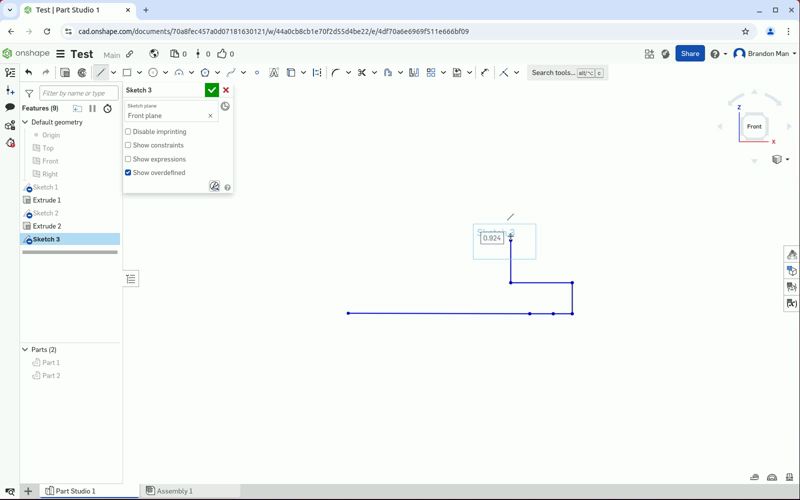
key_up(shift)
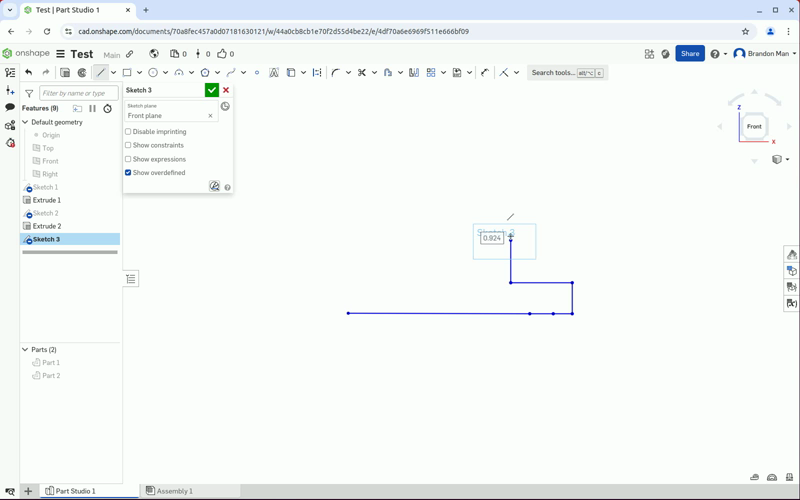
key(esc)
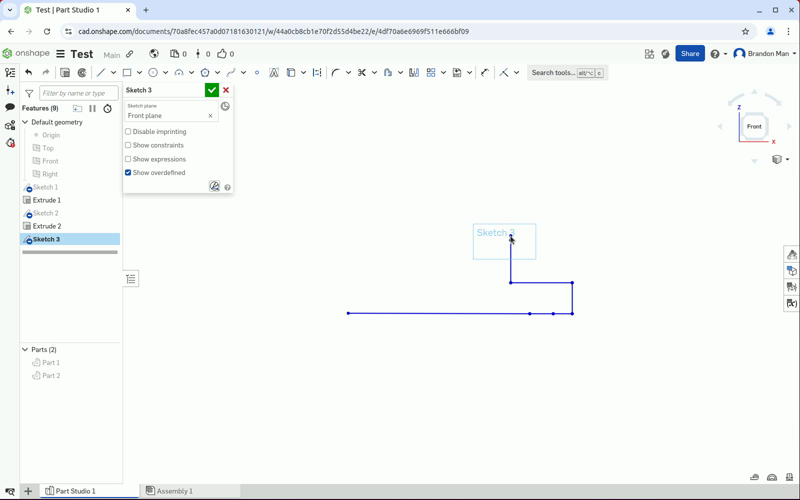
key(a)
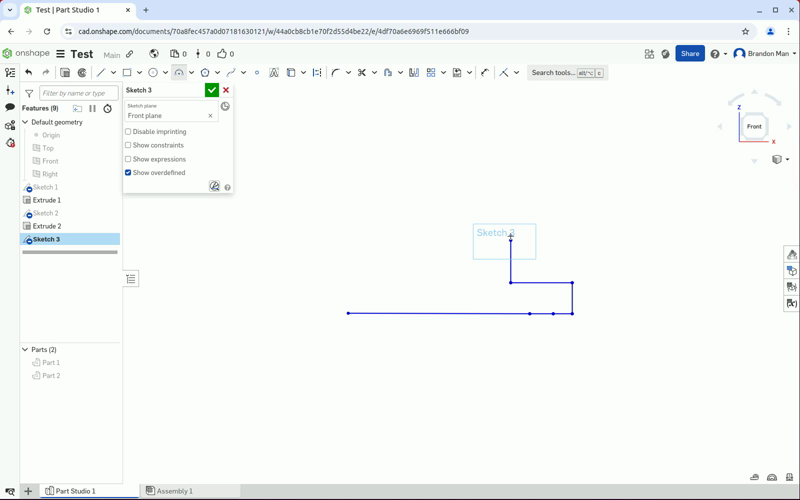
mouse_move(510, 235)
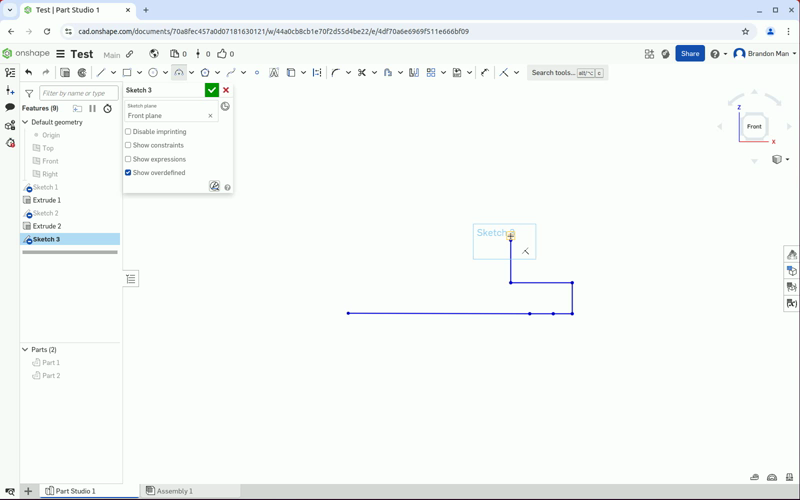
click(510, 235)
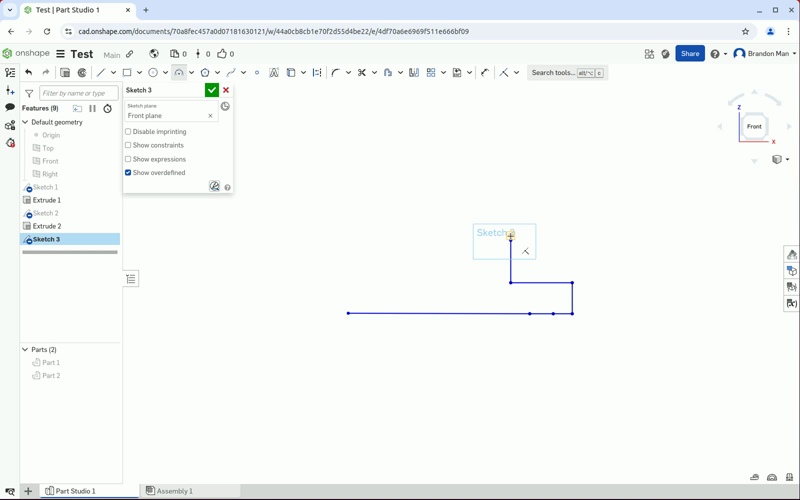
key_down(shift)
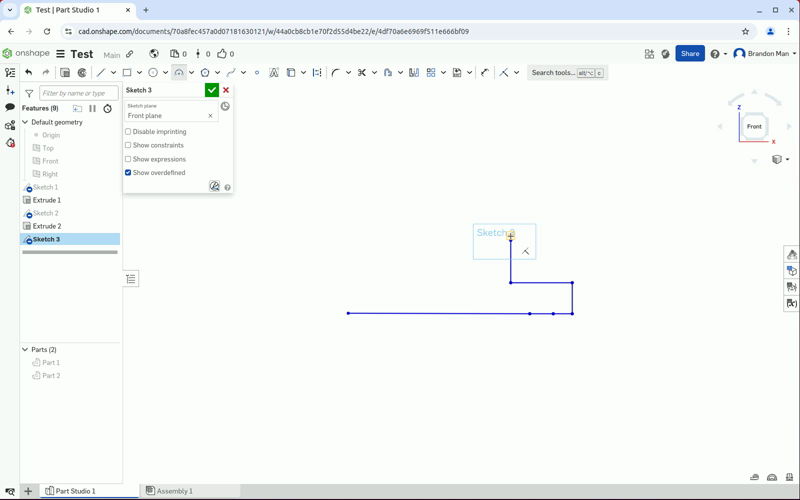
mouse_move(409, 235)
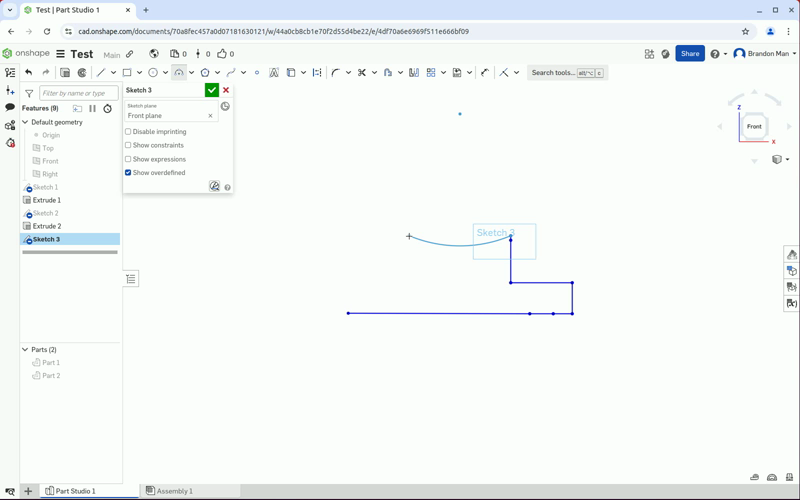
click(409, 235)
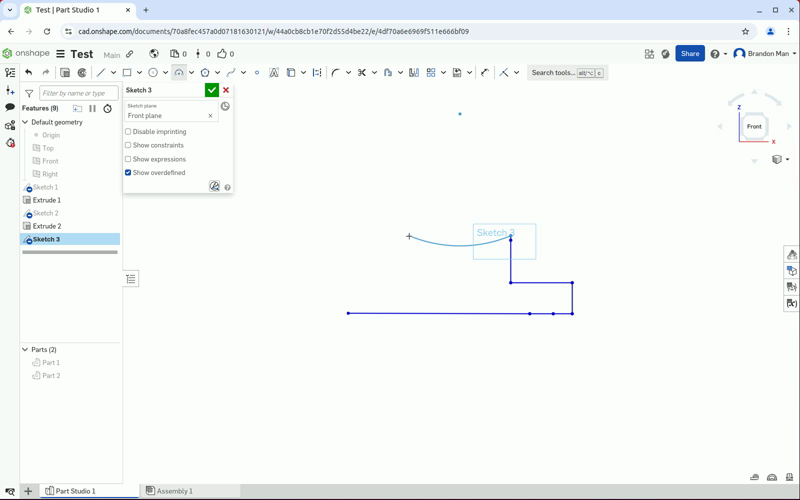
mouse_move(460, 181)
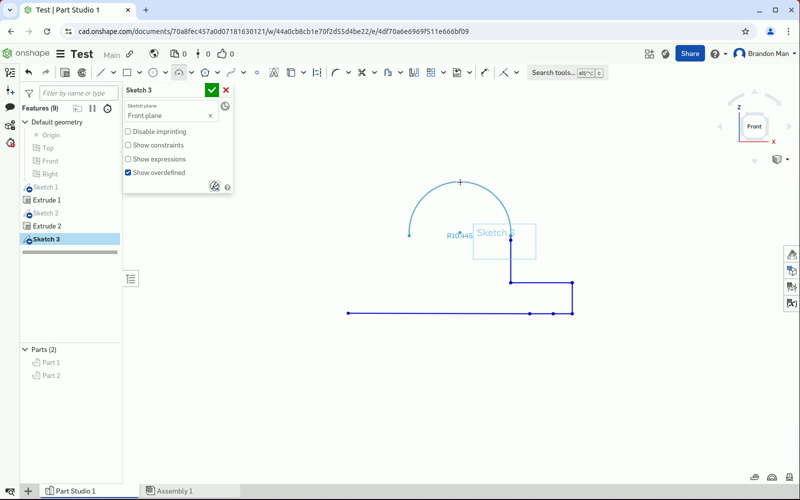
click(460, 181)
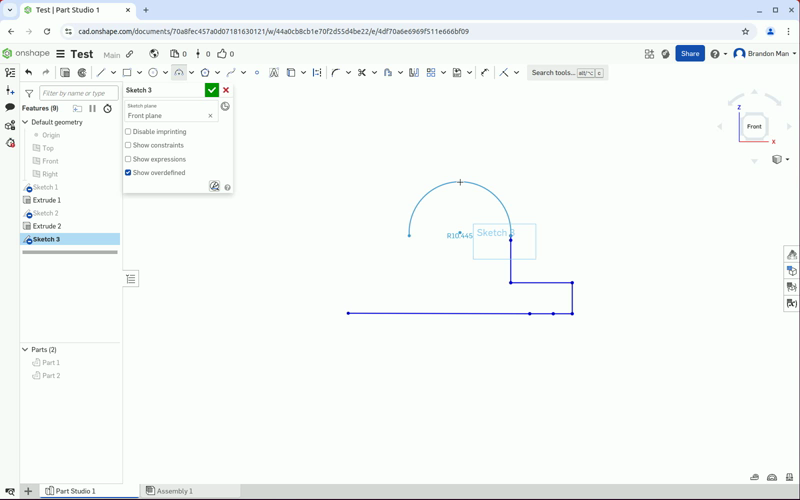
key_up(shift)
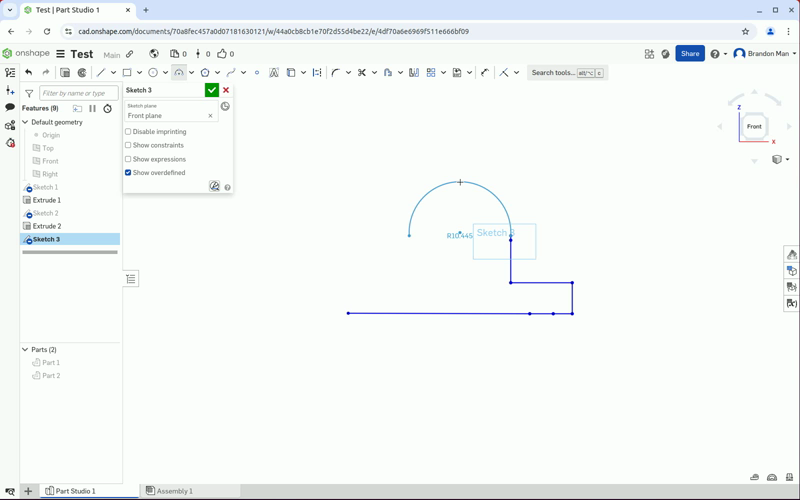
key(esc)
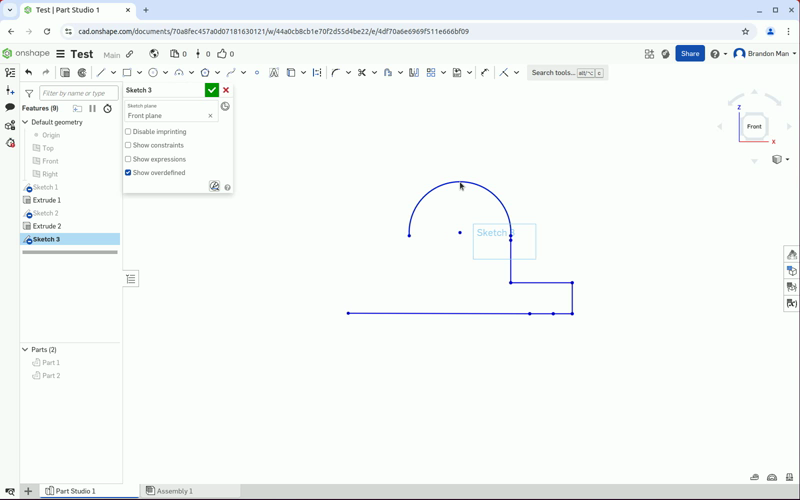
key(l)
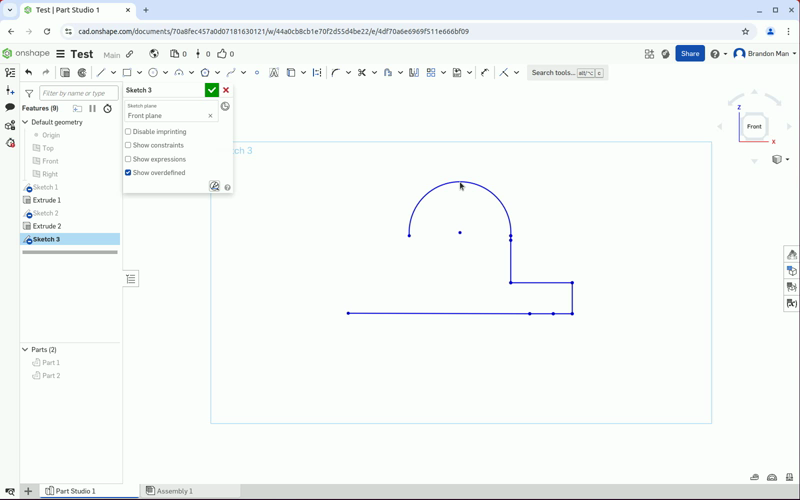
mouse_move(409, 235)
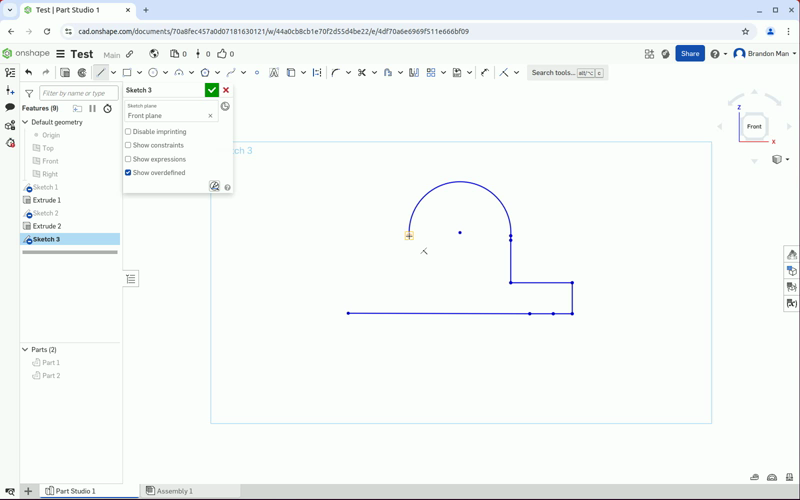
click(409, 235)
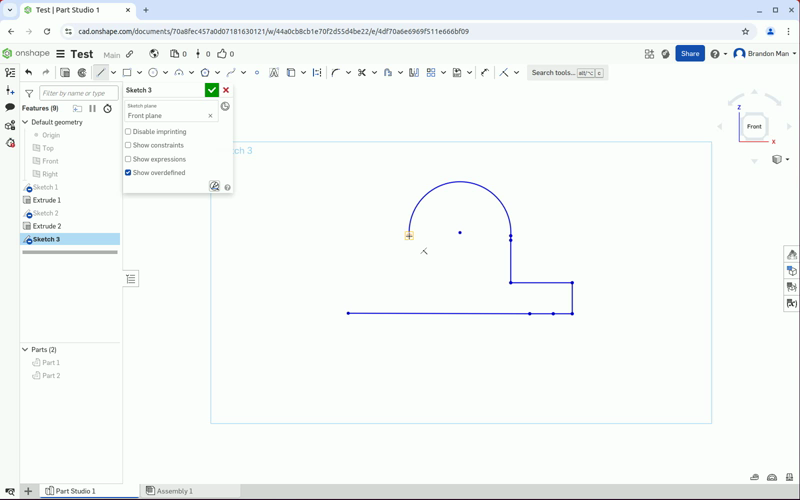
key_down(shift)
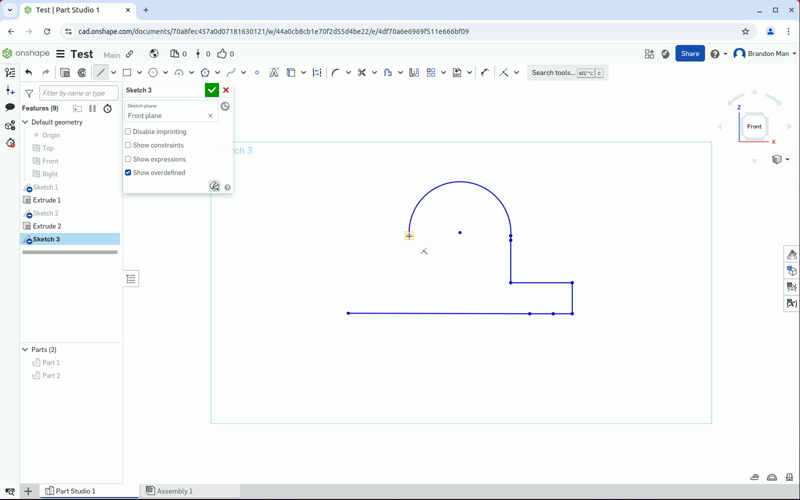
mouse_move(439, 235)
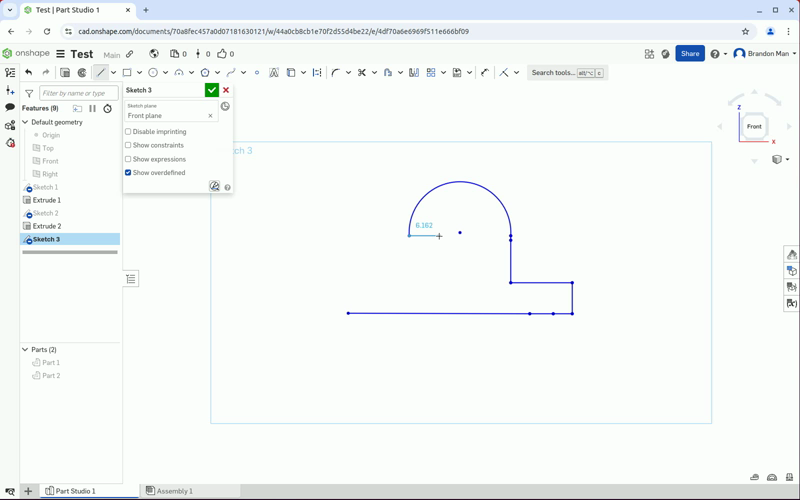
mouse_move(409, 282)
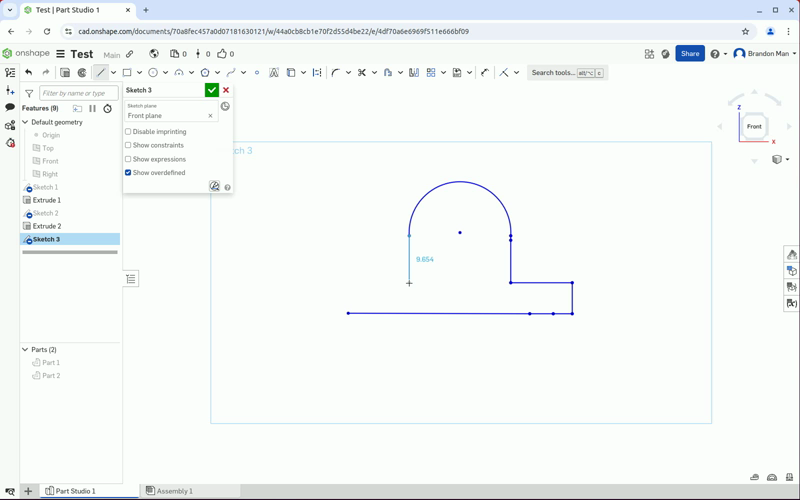
click(409, 282)
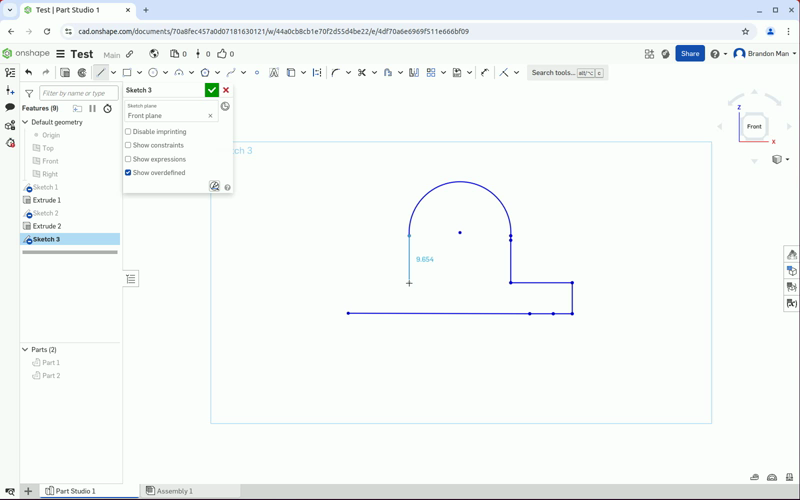
key_up(shift)
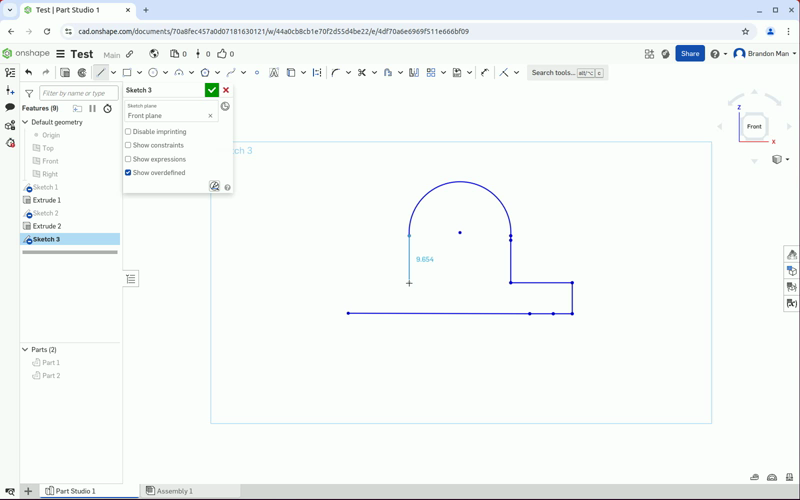
key_down(shift)
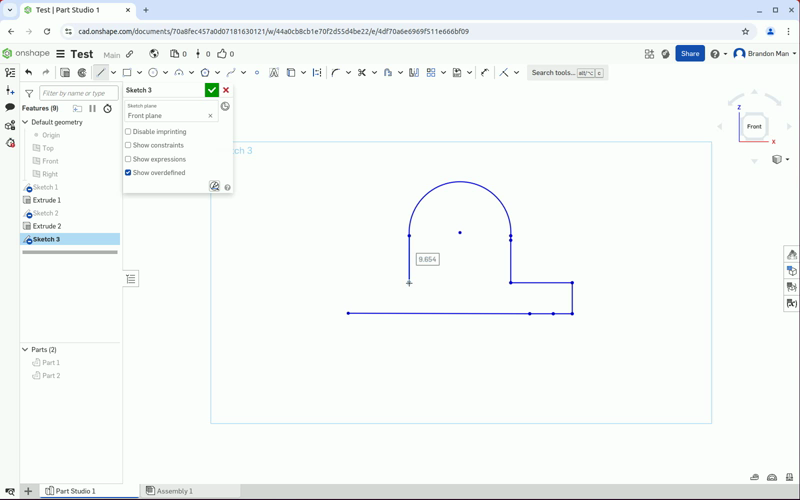
mouse_move(348, 282)
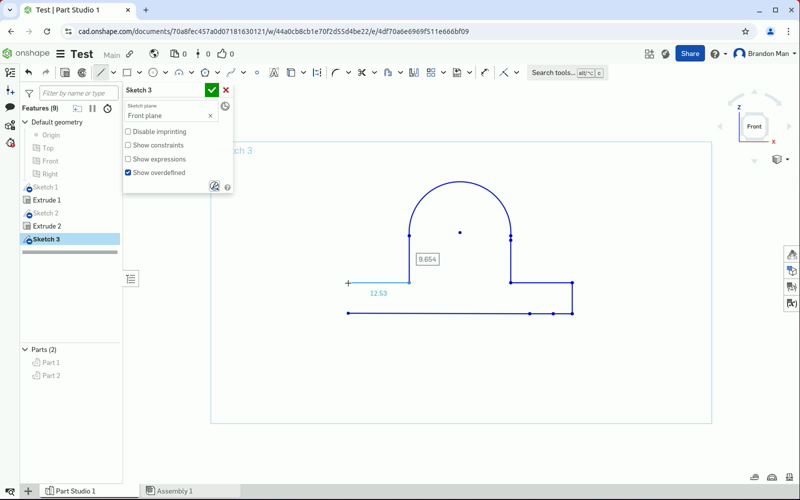
click(348, 282)
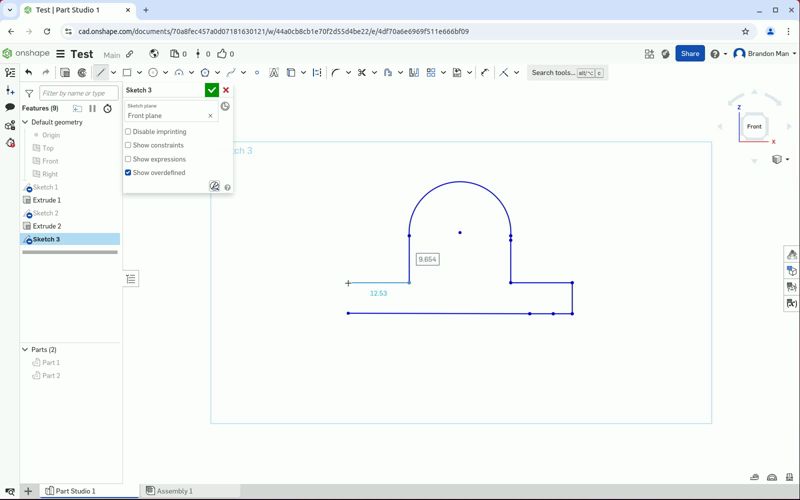
key_up(shift)
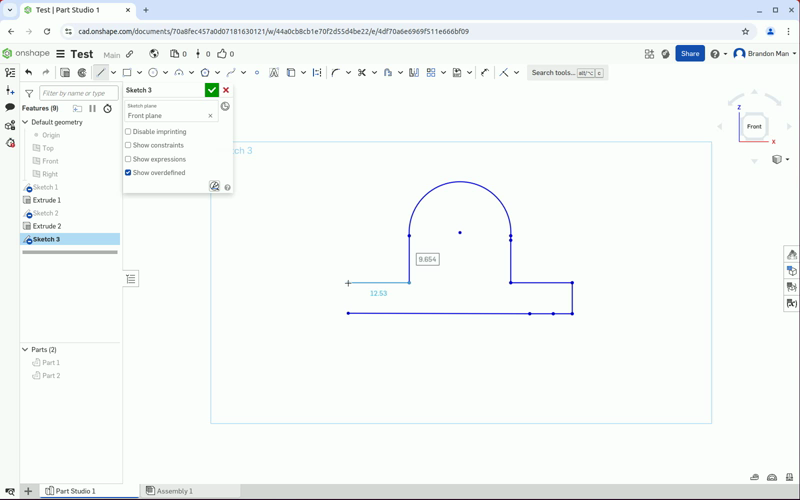
mouse_move(378, 282)
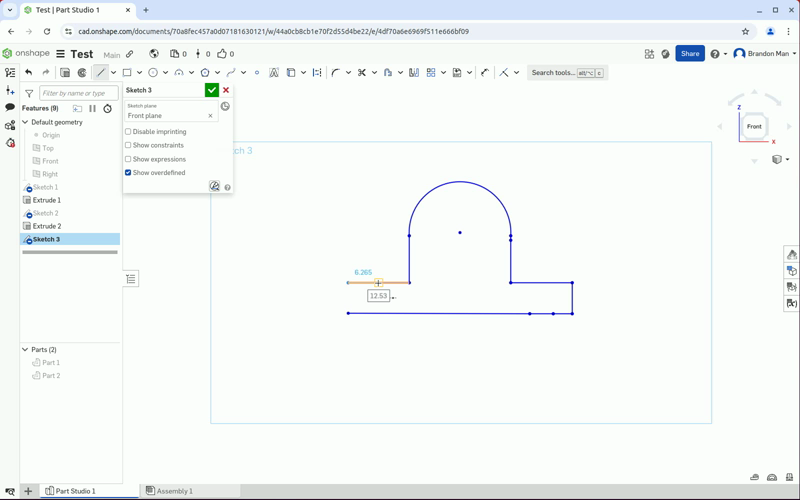
key_down(shift)
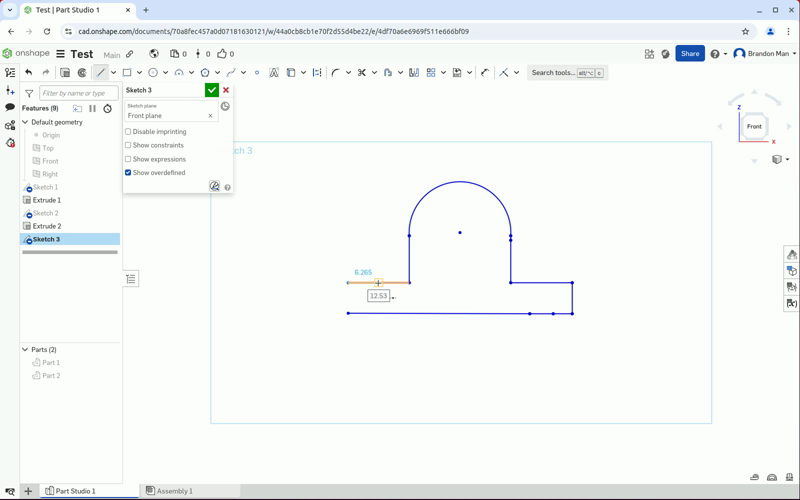
mouse_move(348, 313)
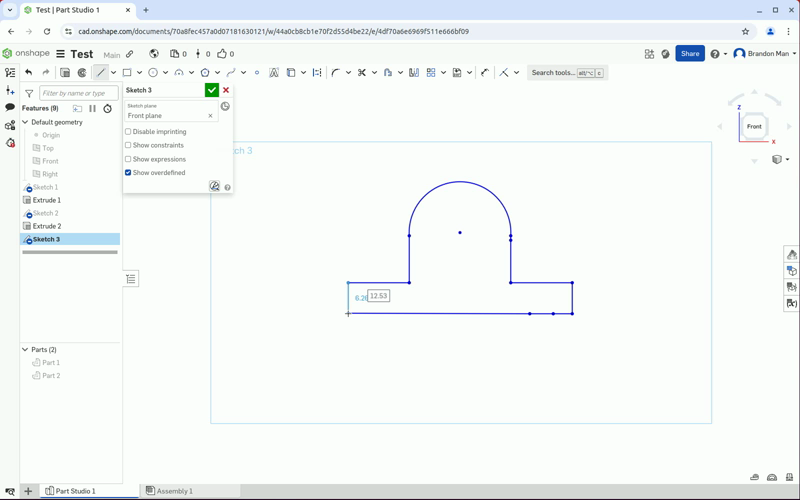
key_up(shift)
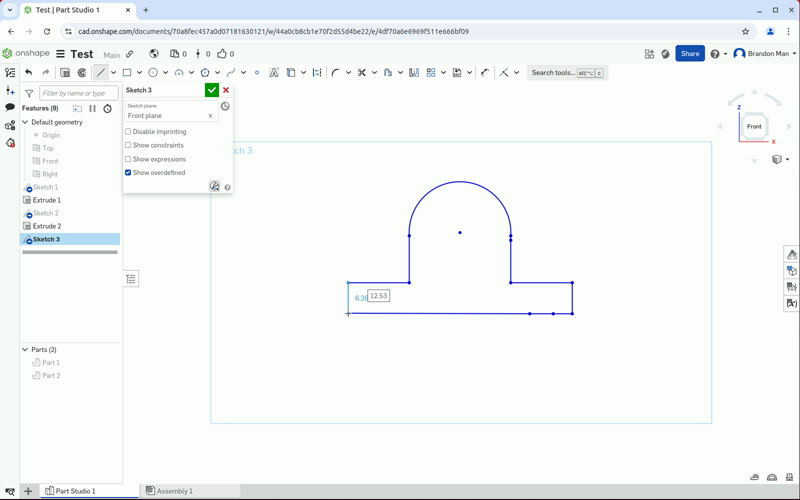
click(348, 313)
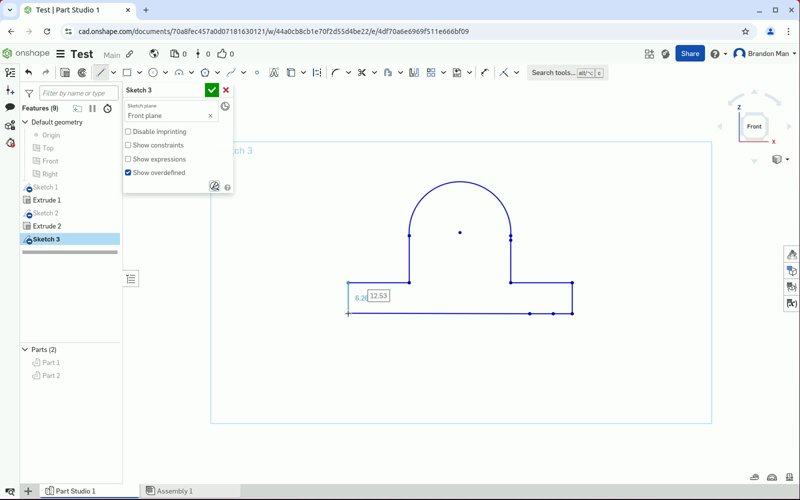
key(esc)
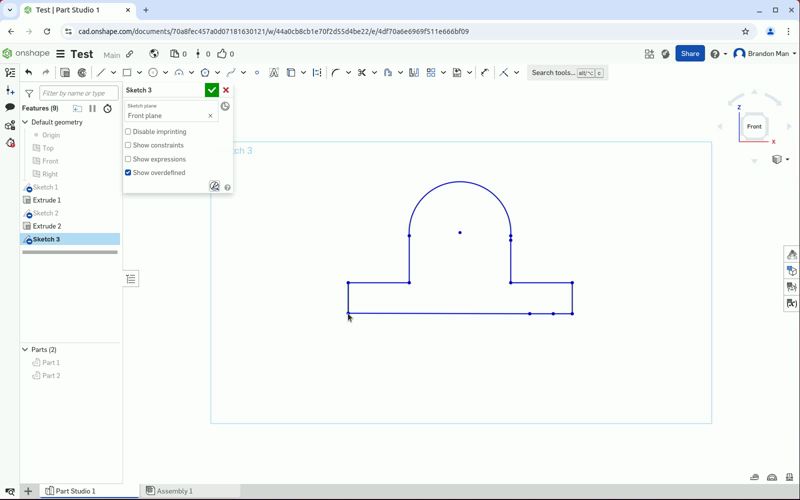
key(c)
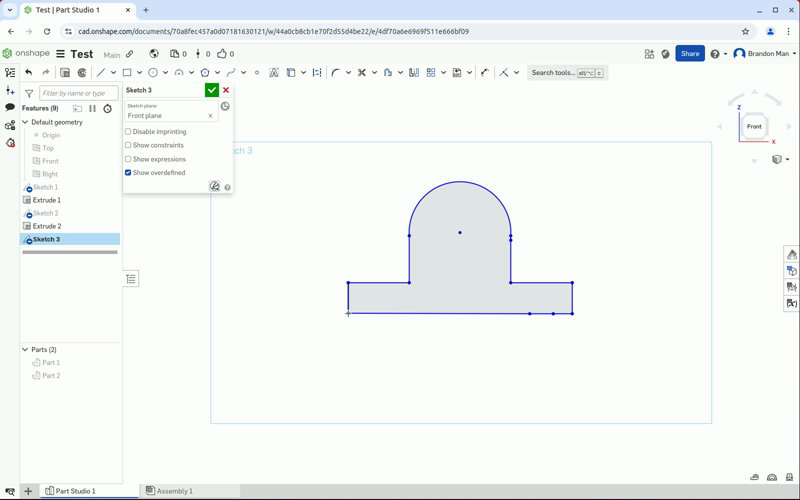
key_down(shift)
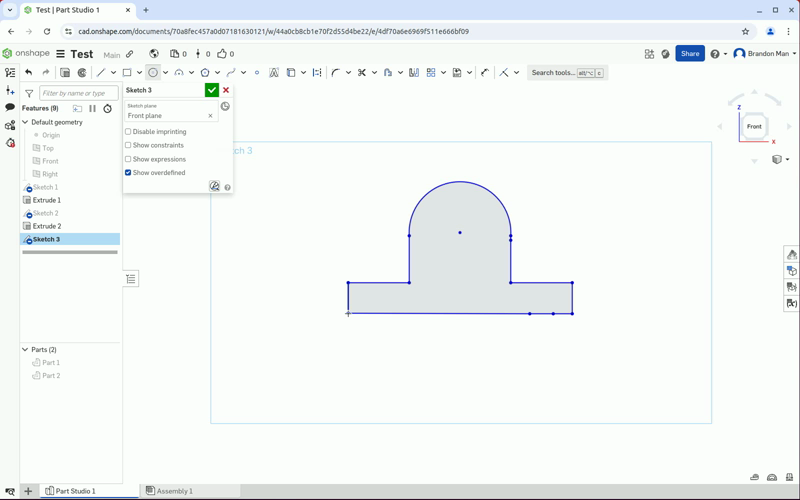
mouse_move(458, 231)
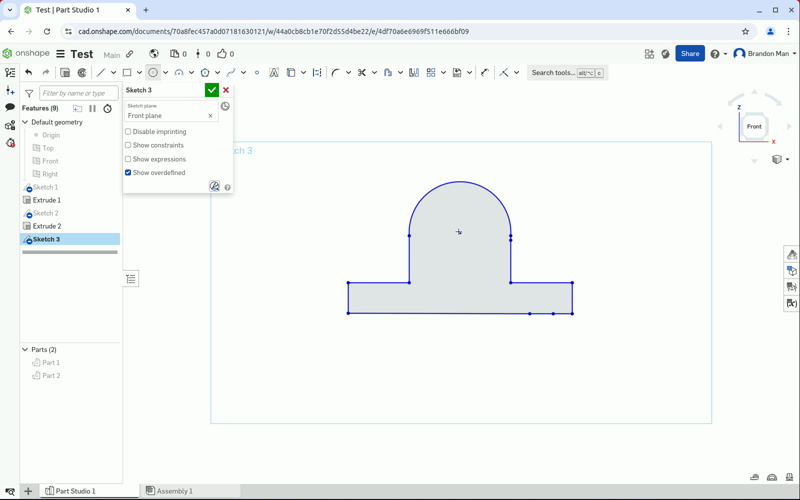
scroll(6)
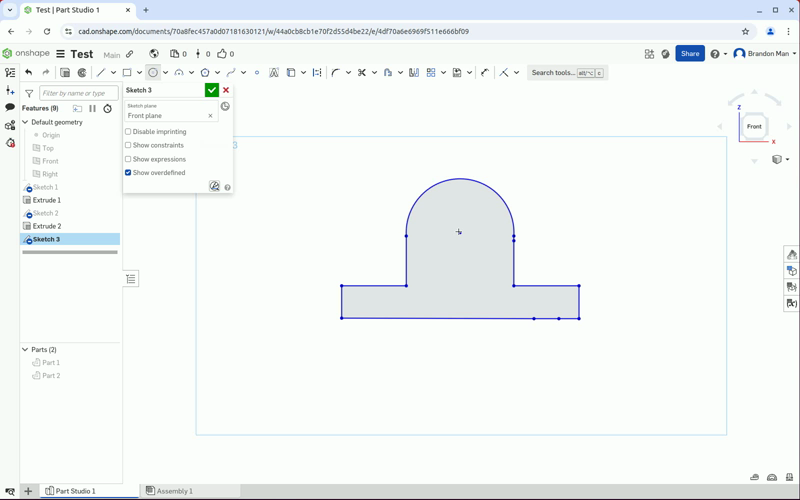
scroll(6)
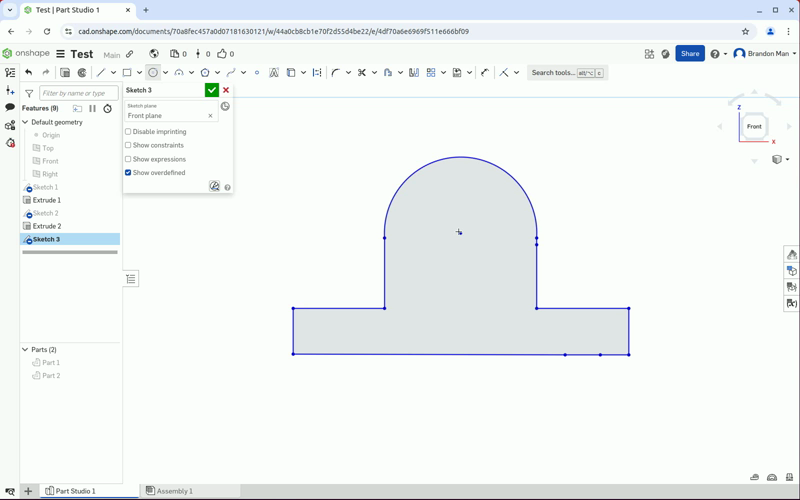
scroll(6)
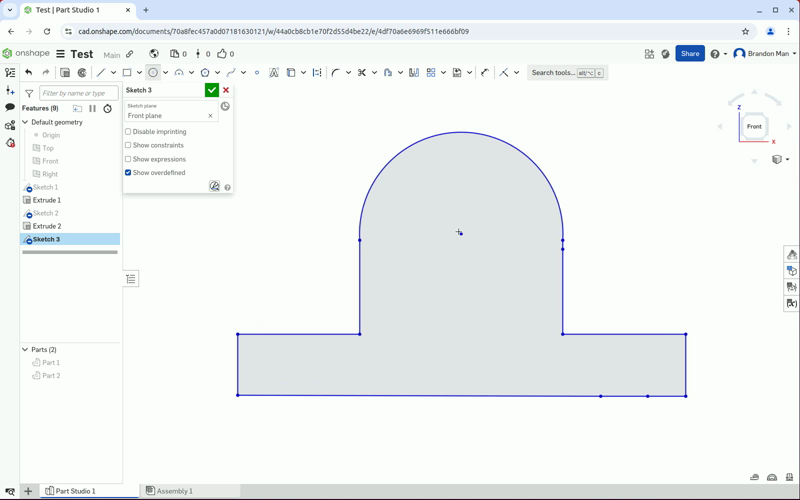
scroll(6)
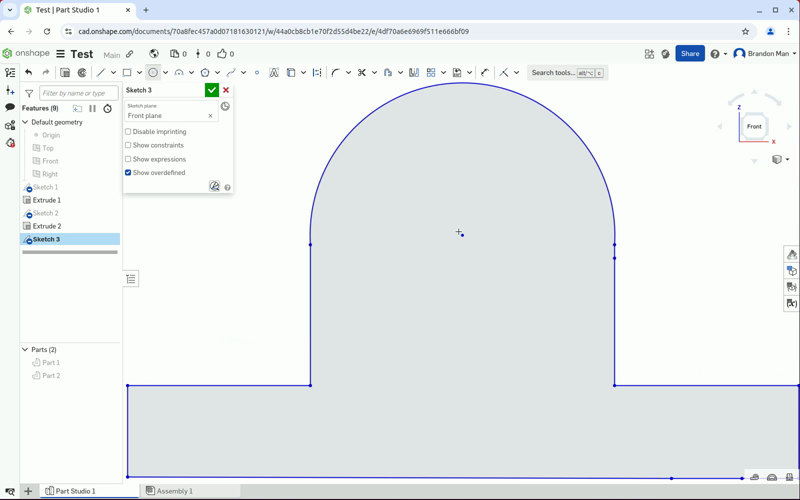
scroll(6)
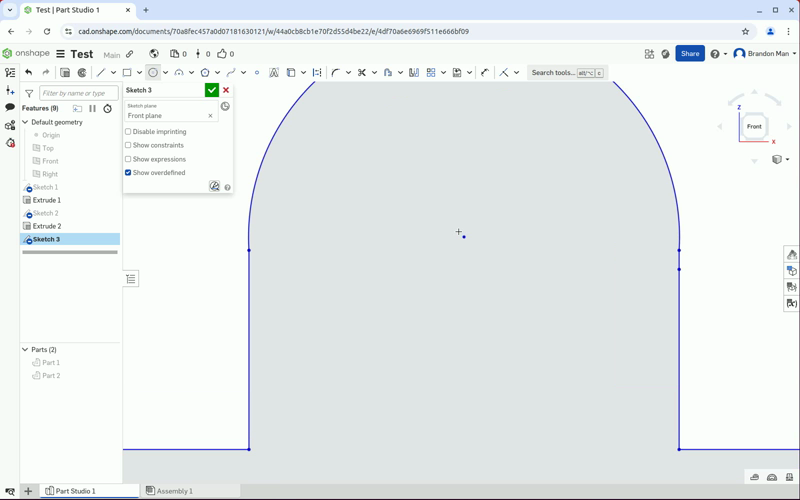
scroll(6)
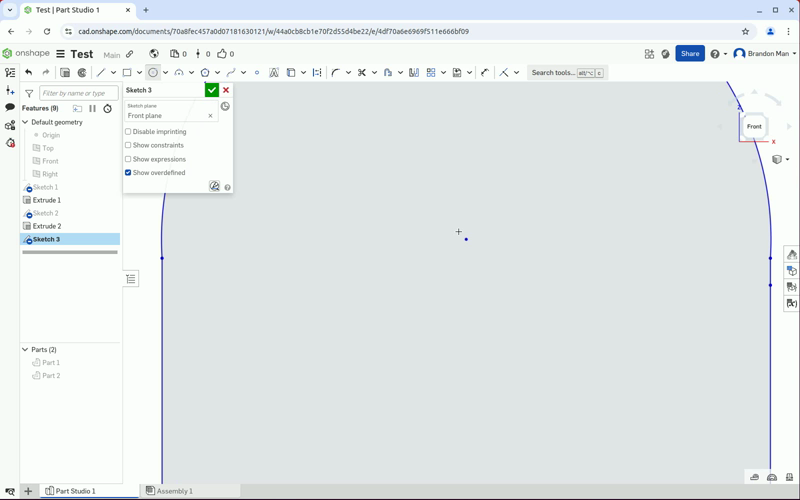
scroll(6)
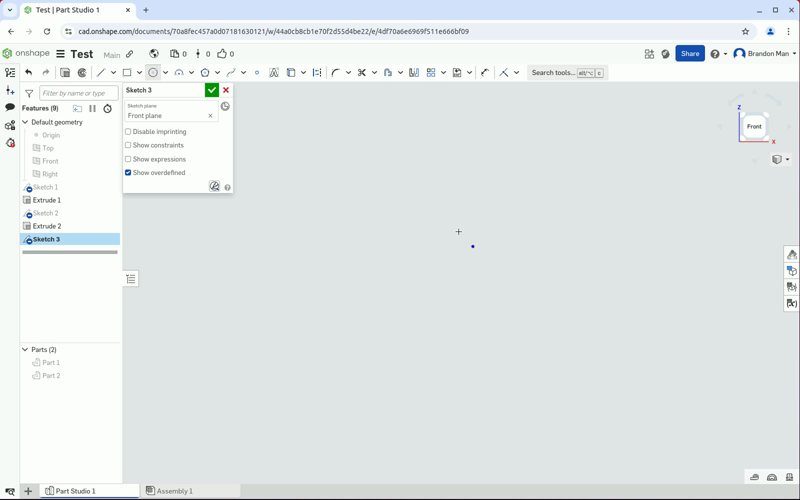
click(458, 231)
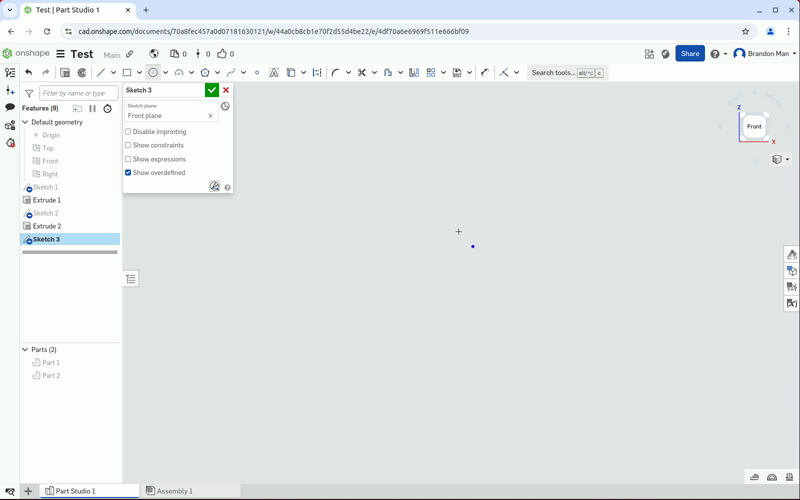
scroll(-6)
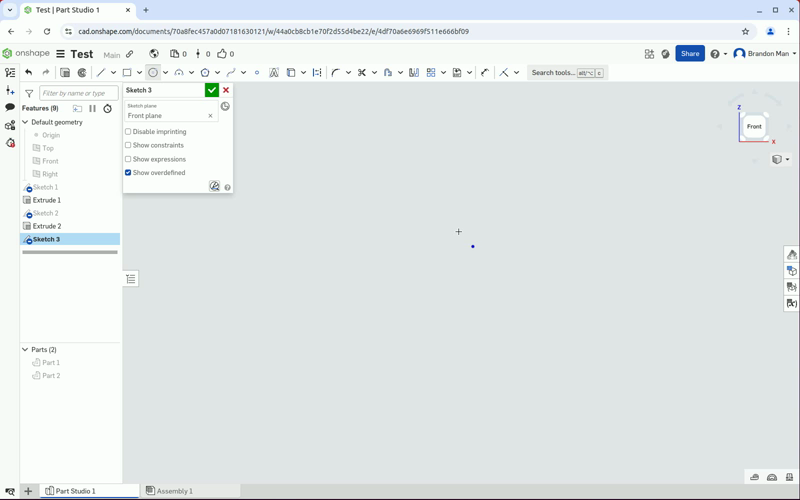
scroll(-6)
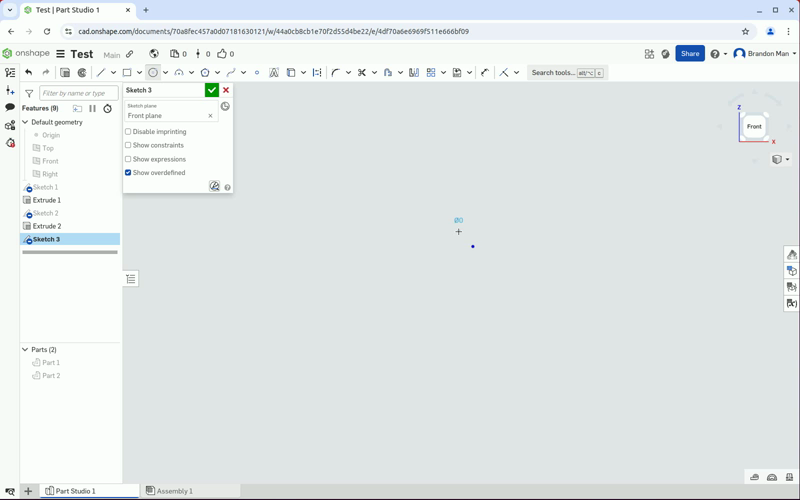
scroll(-6)
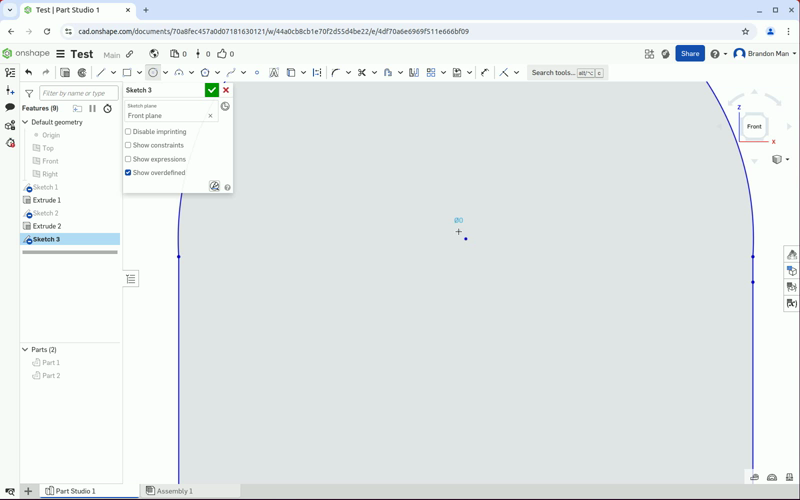
scroll(-6)
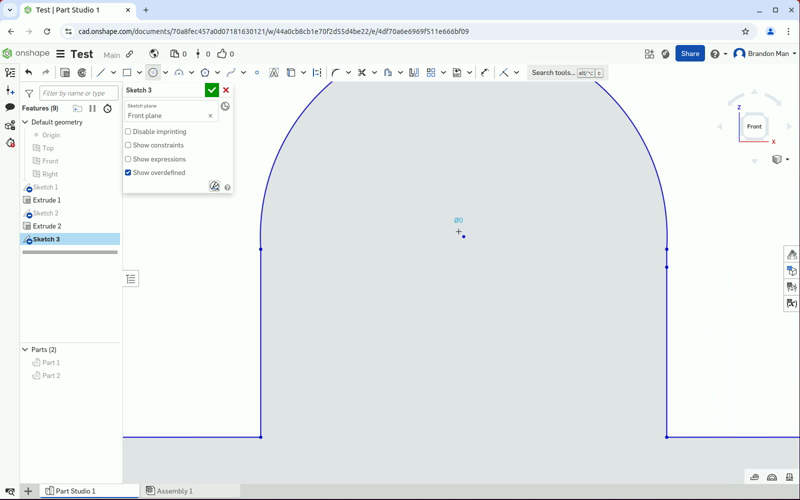
scroll(-6)
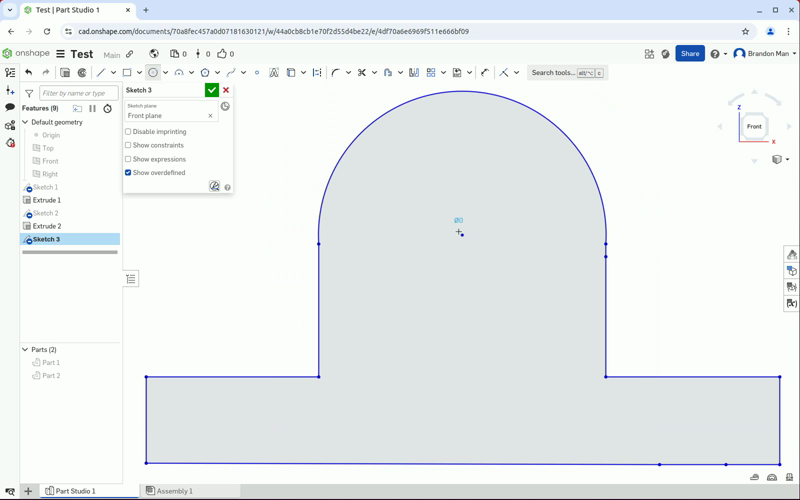
scroll(-6)
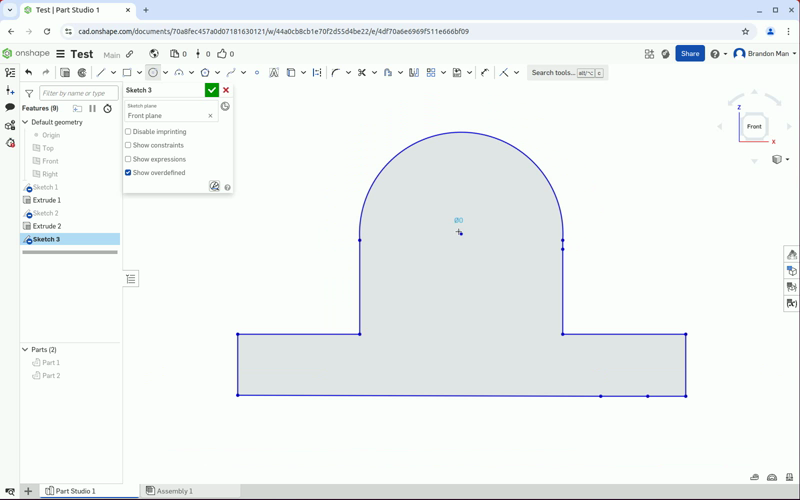
scroll(-6)
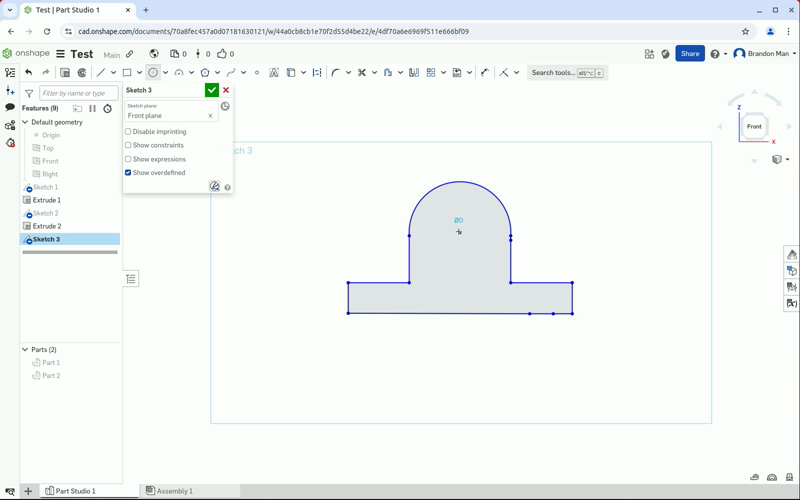
key_up(shift)
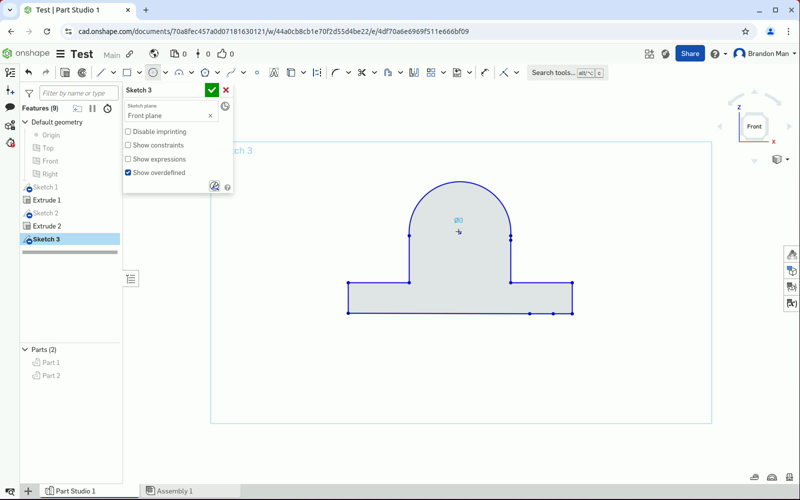
mouse_move(487, 231)
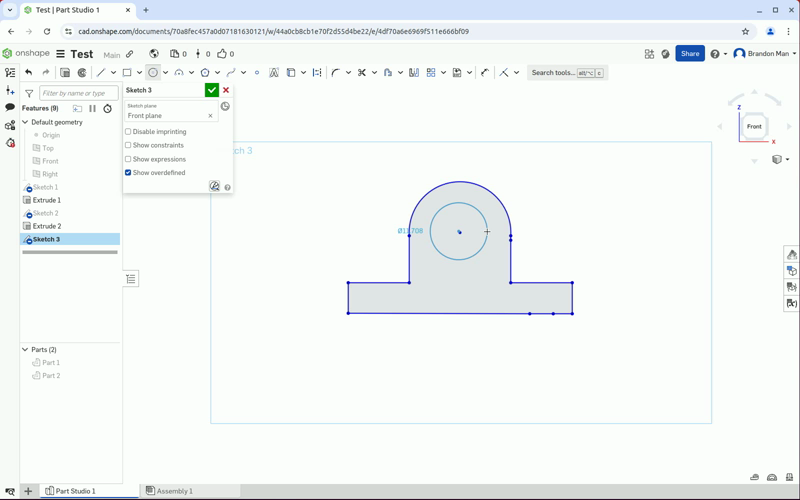
click(487, 231)
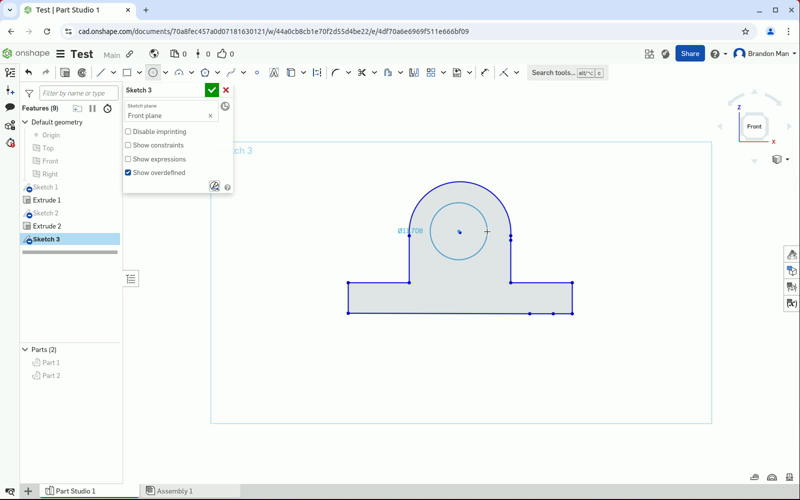
key(esc)
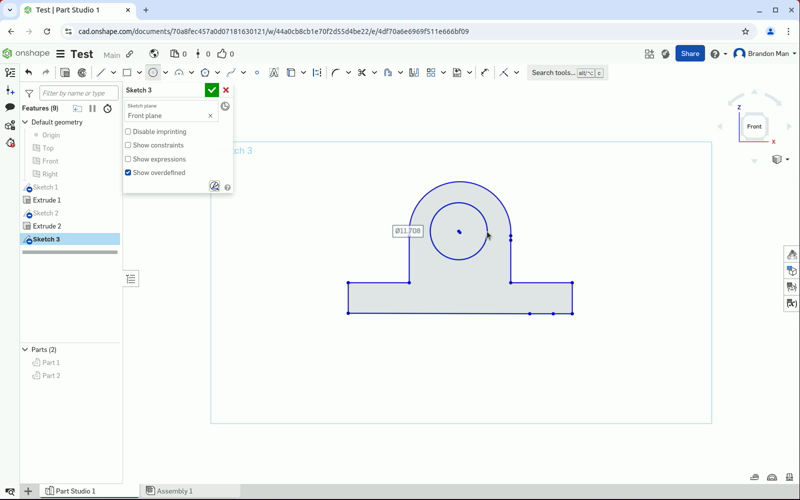
mouse_move(485, 284)
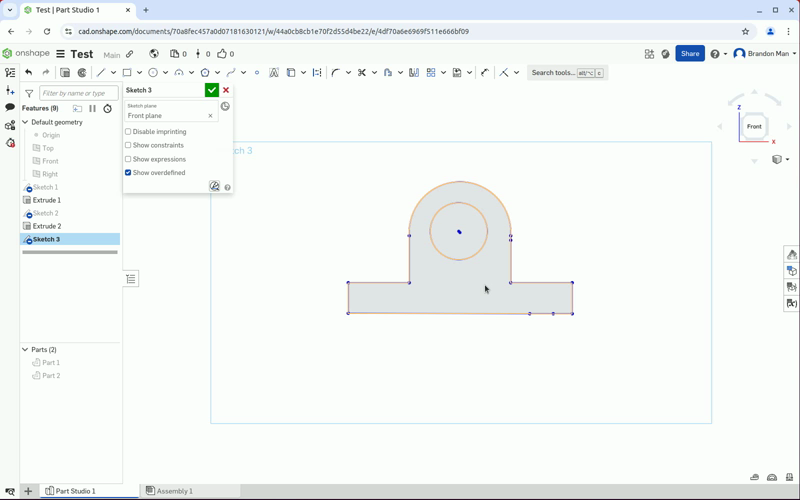
click(485, 284)
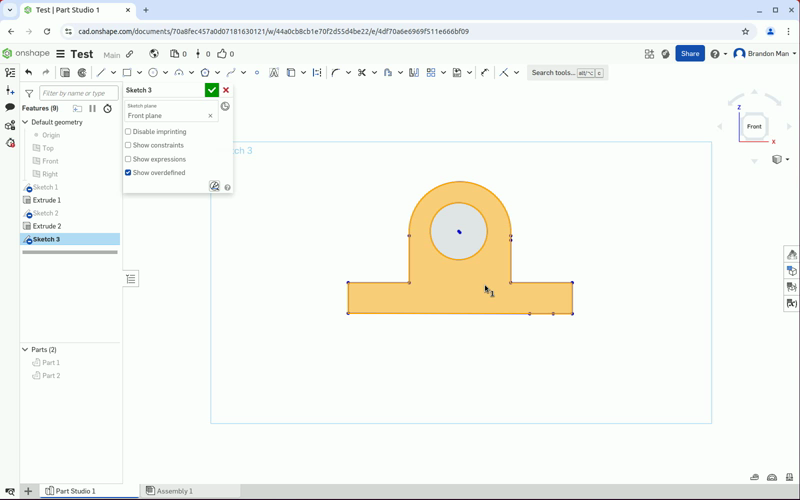
mouse_move(73, 352)
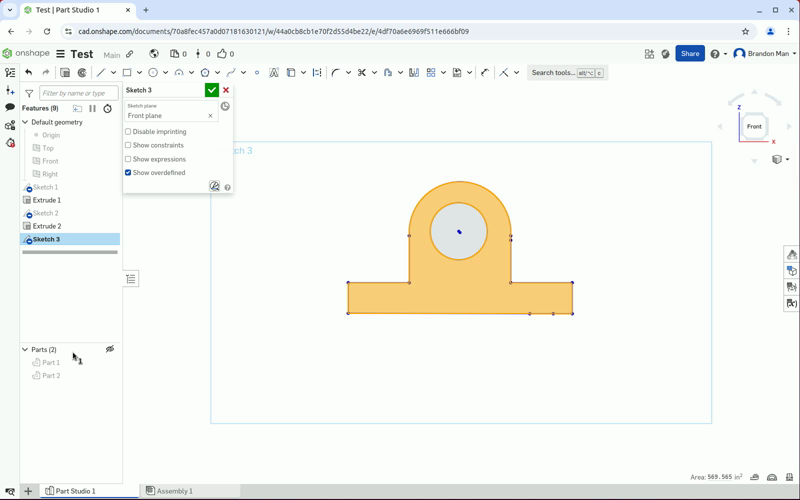
key(shift+y)
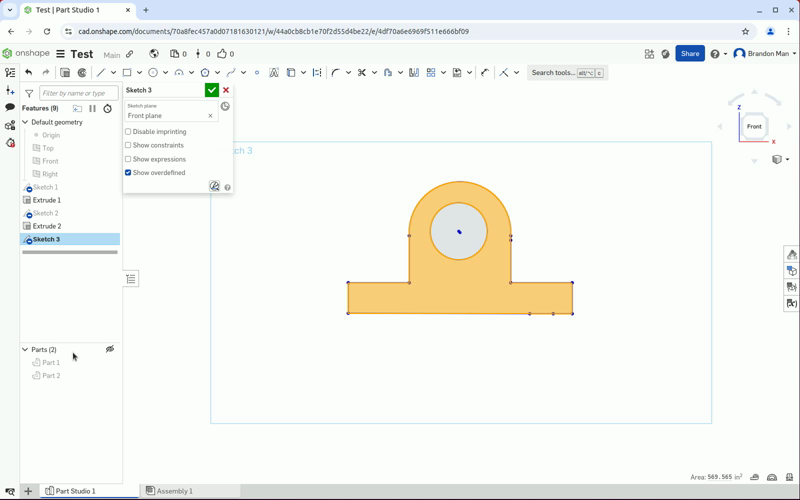
key(shift+e)
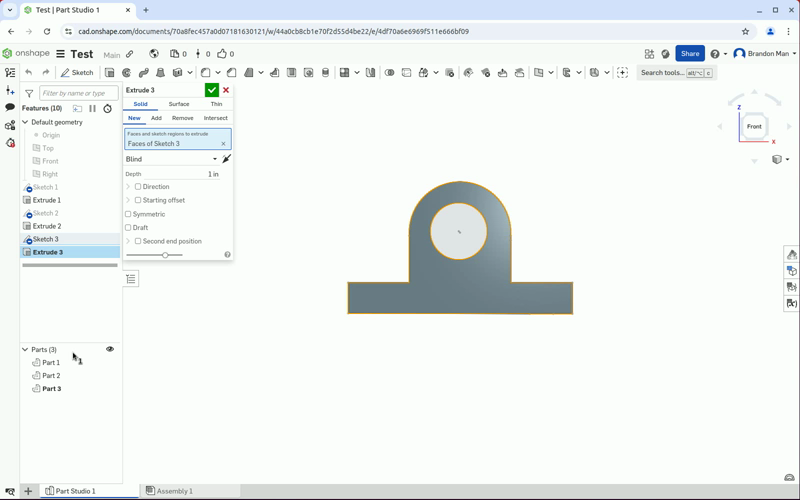
mouse_move(143, 106)
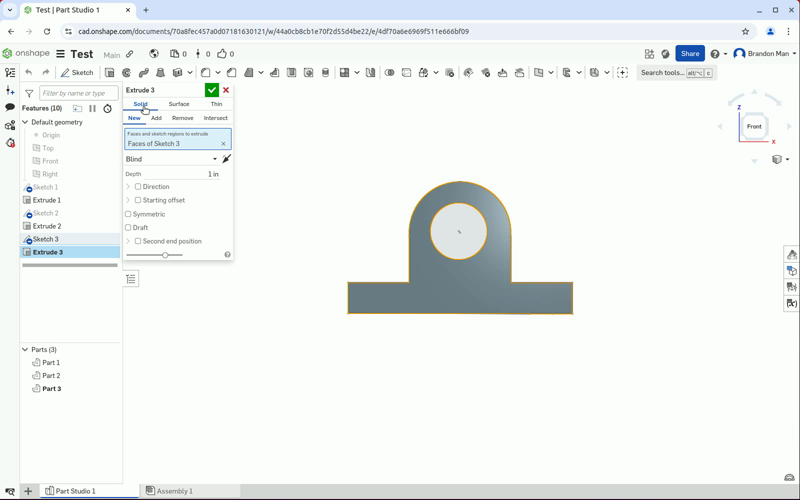
click(143, 106)
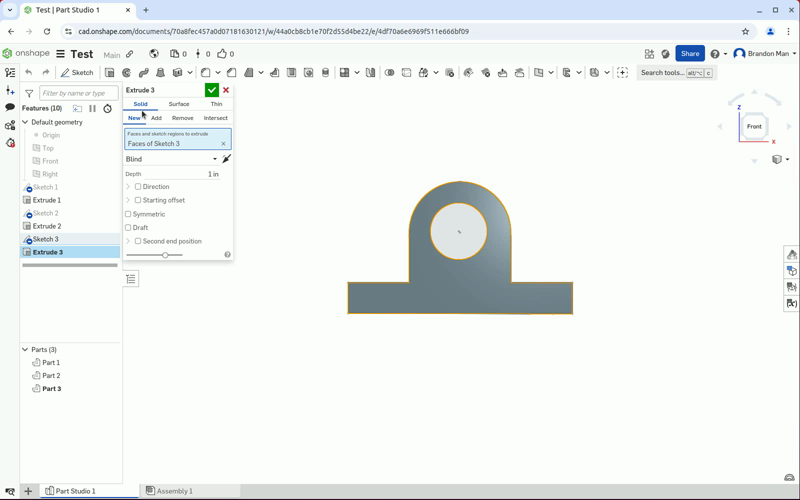
mouse_move(137, 120)
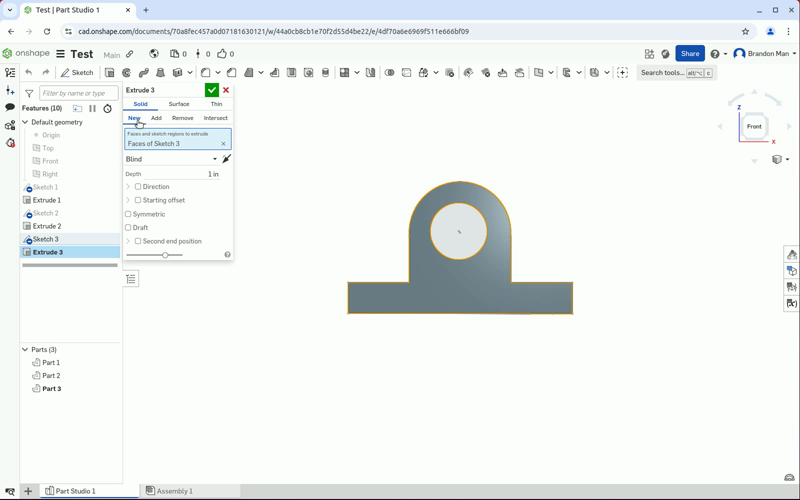
click(137, 120)
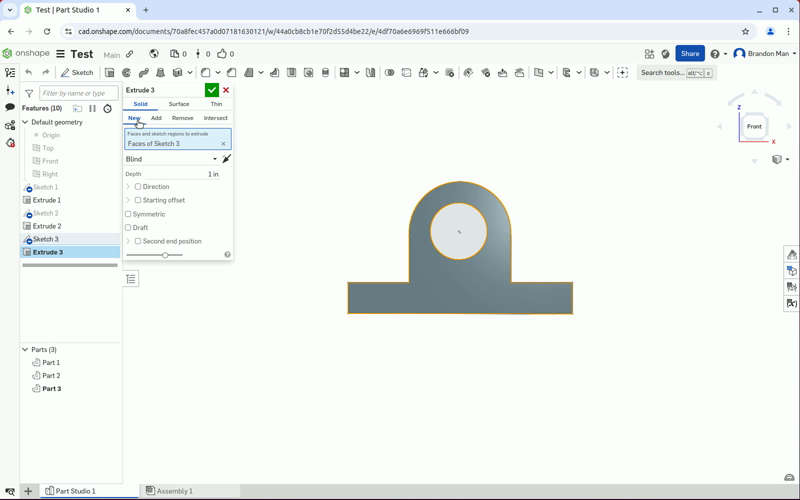
key(tab, 4)
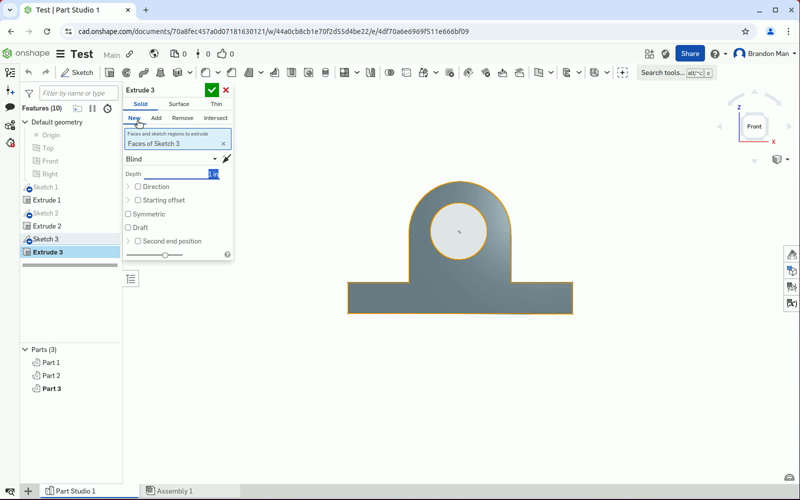
text(16.85)
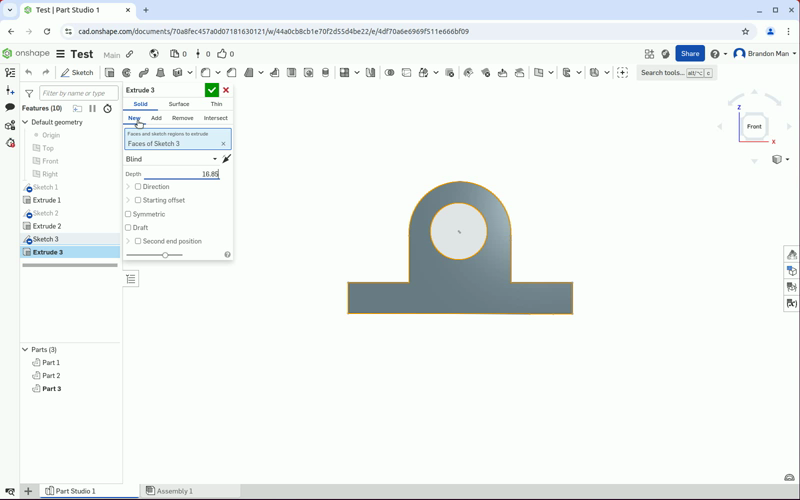
key(enter)
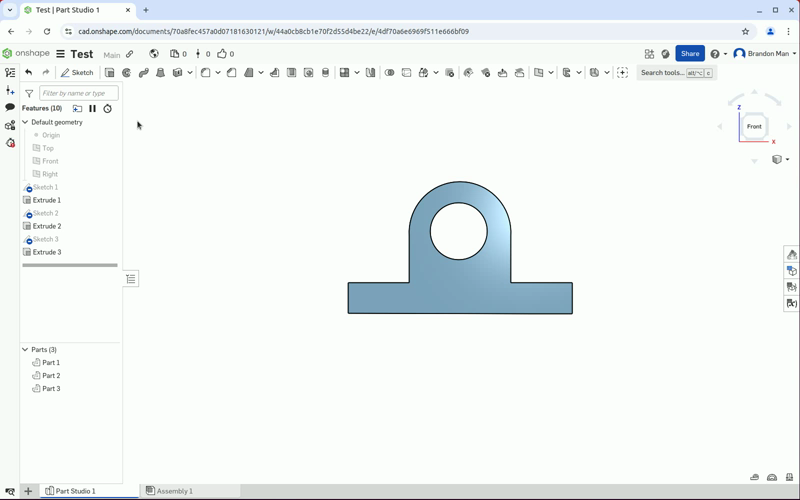
key(shift+h)
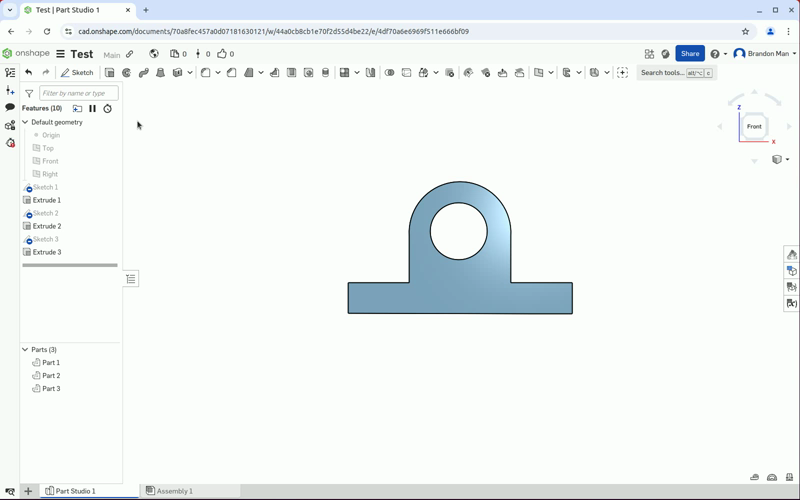
key(shift+h)
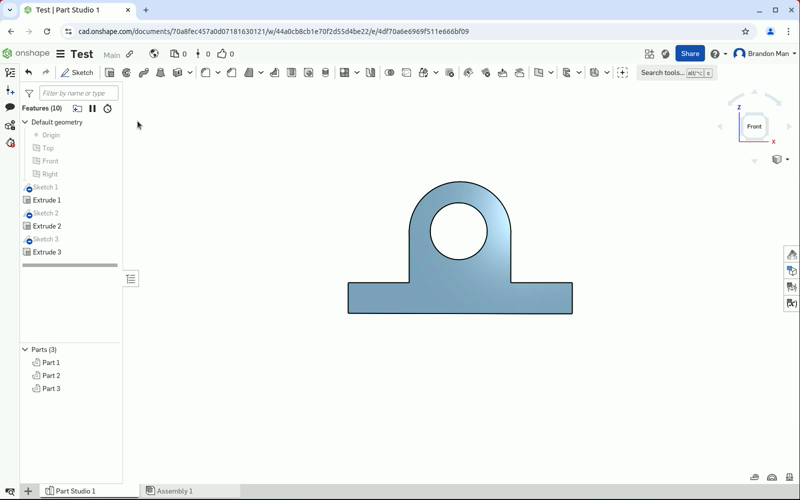
mouse_move(73, 189)
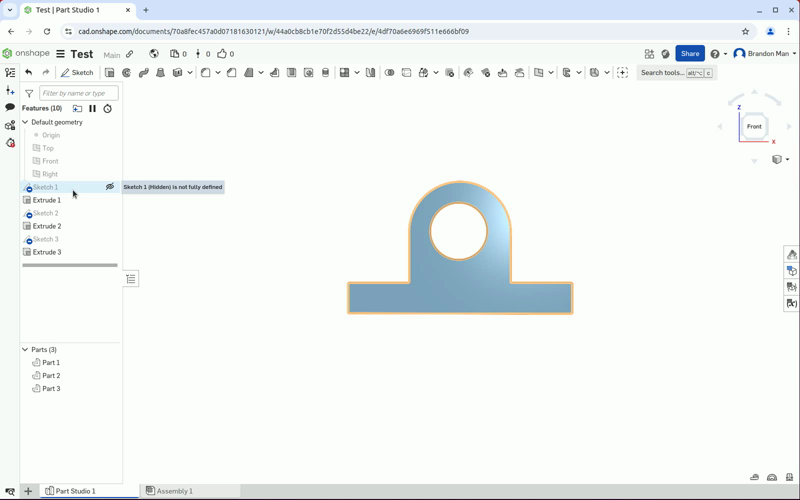
click(73, 189)
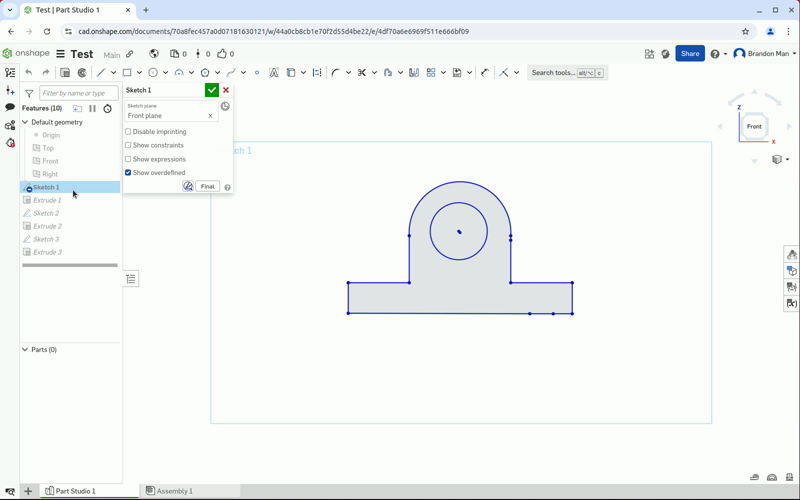
mouse_move(229, 92)
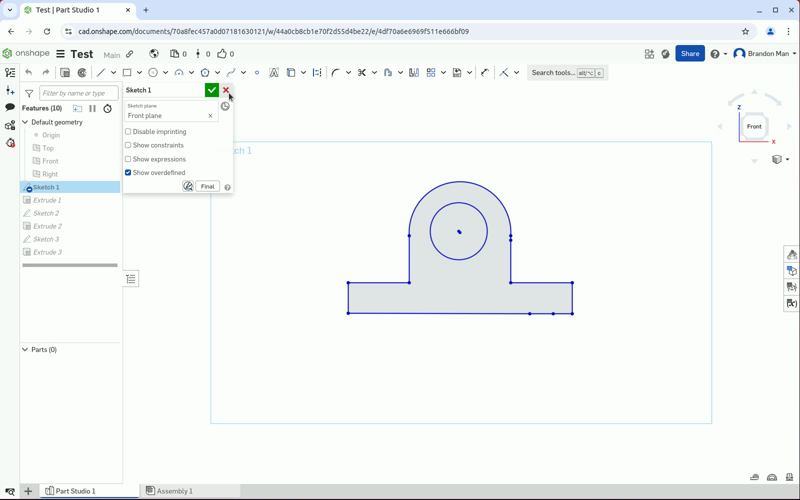
click(229, 92)
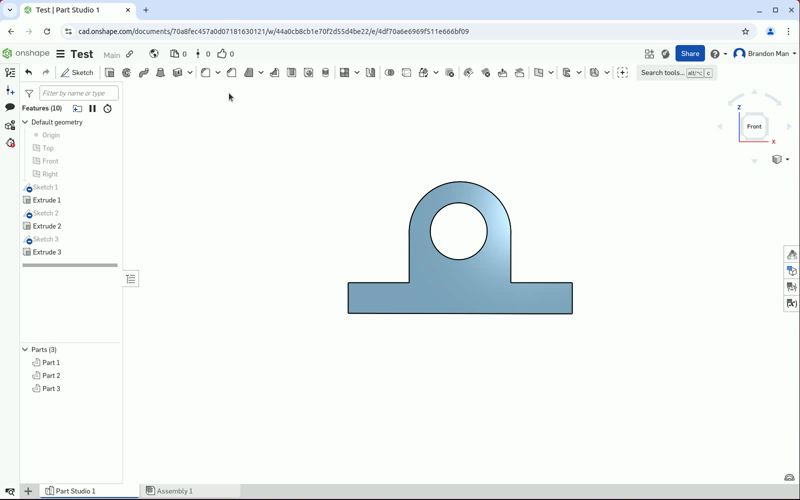
mouse_move(73, 352)
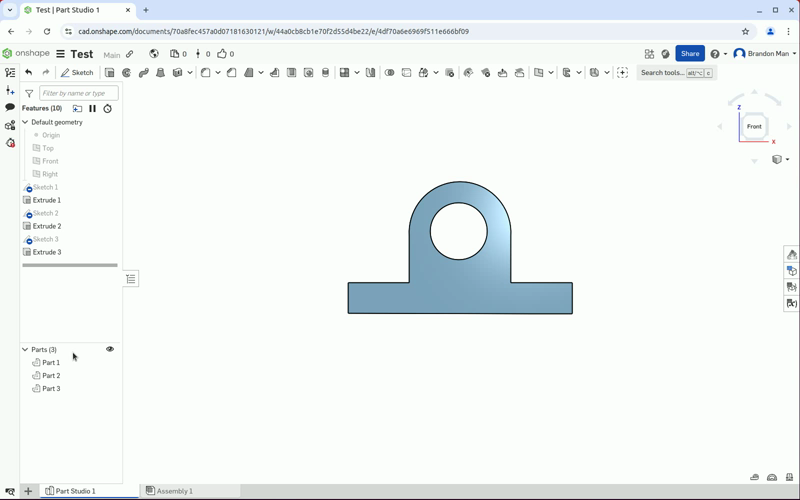
key(y)
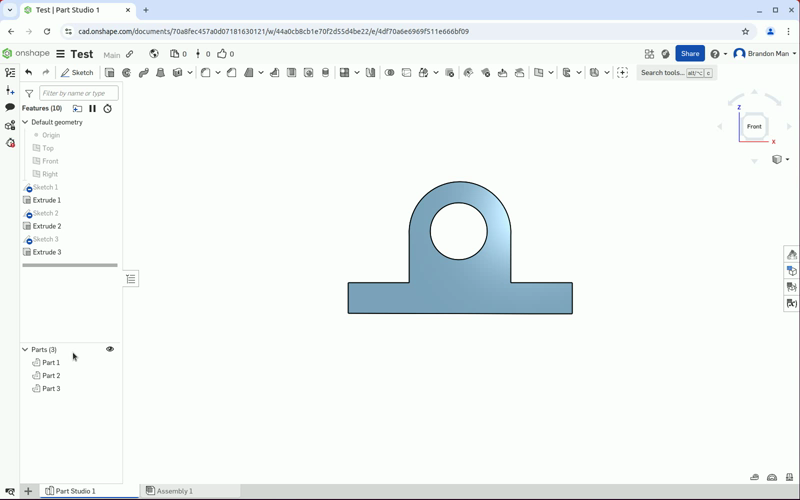
key(shift+p)
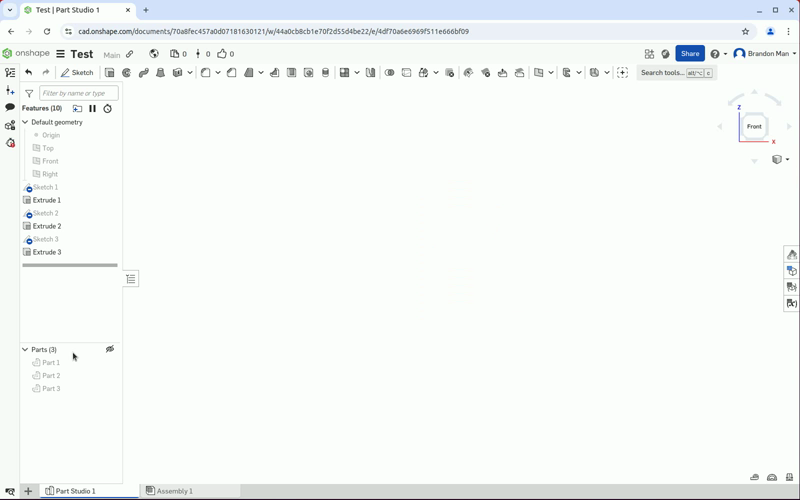
key(space)
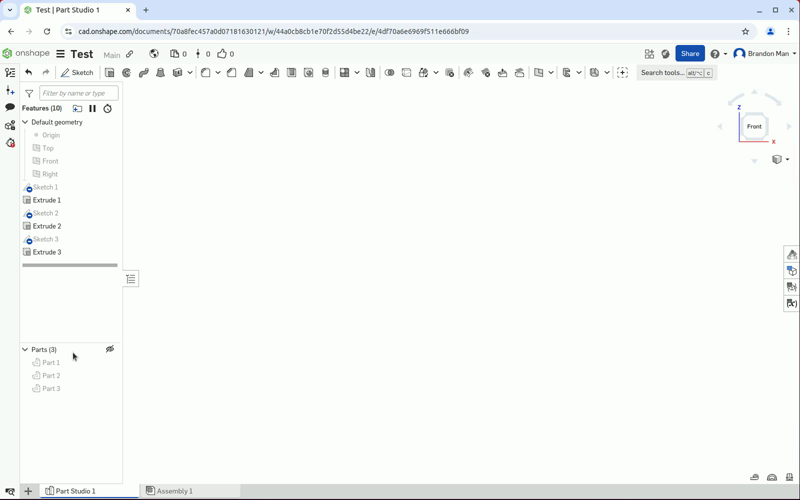
key_down(shift)
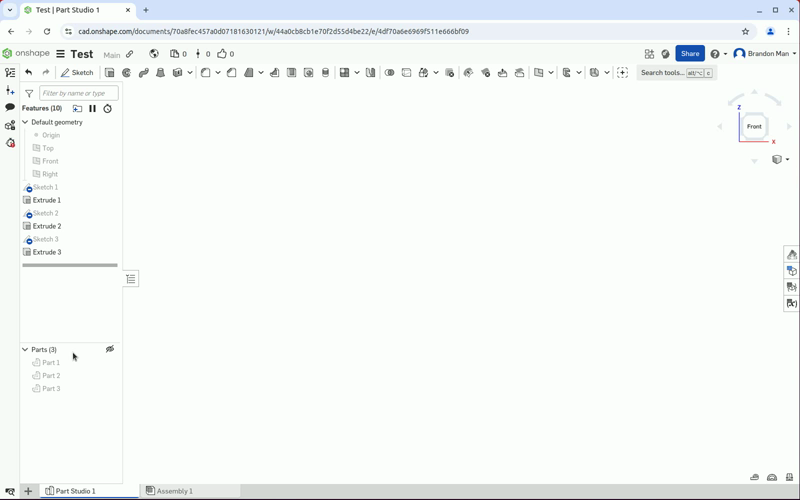
key(down)
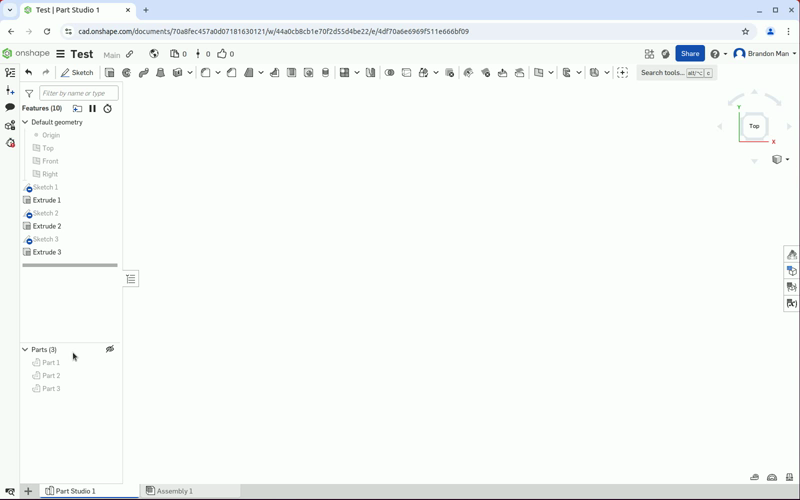
key_up(shift)
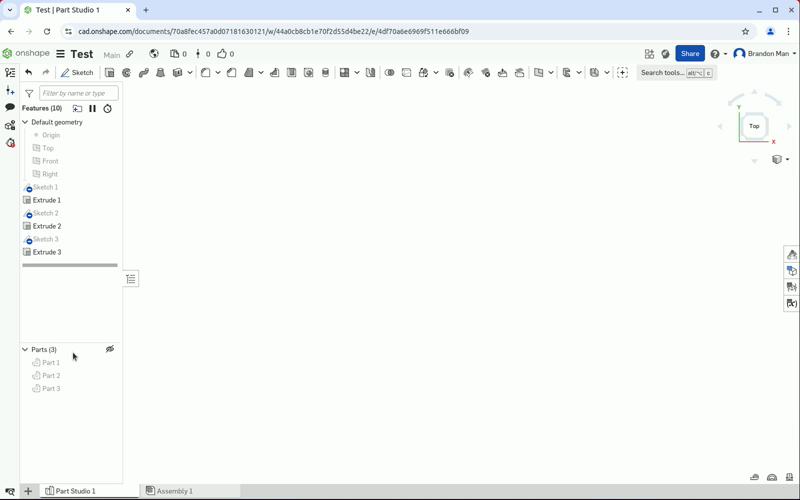
mouse_move(73, 352)
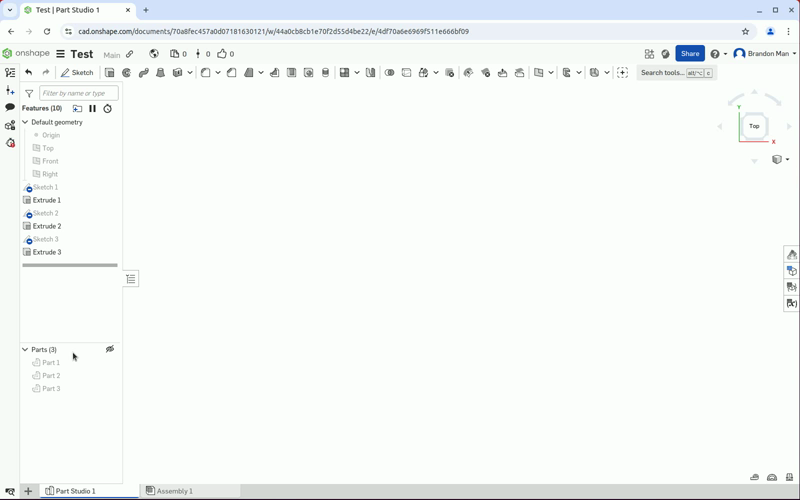
key(shift+y)
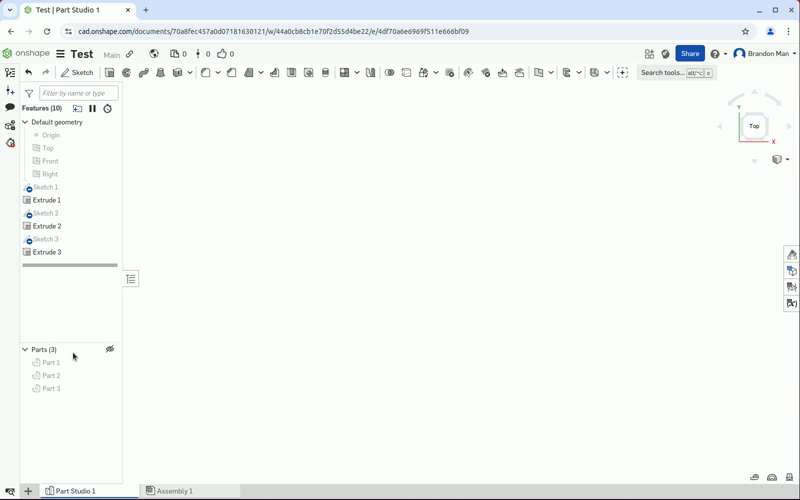
key(shift+s)
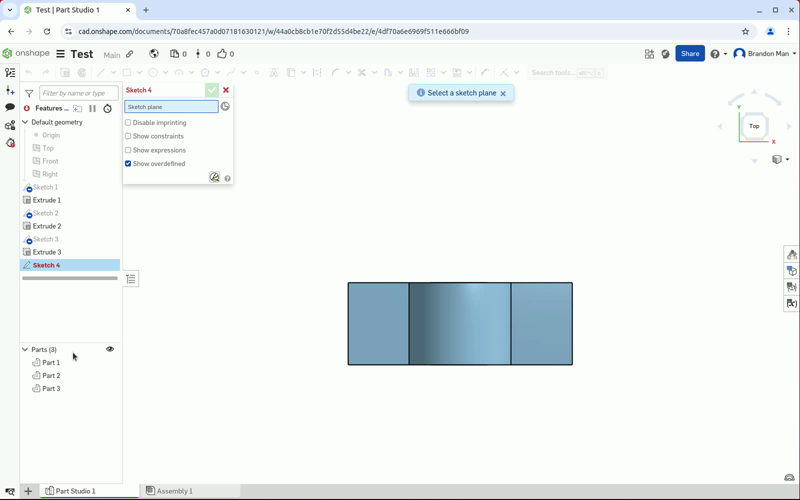
mouse_move(73, 150)
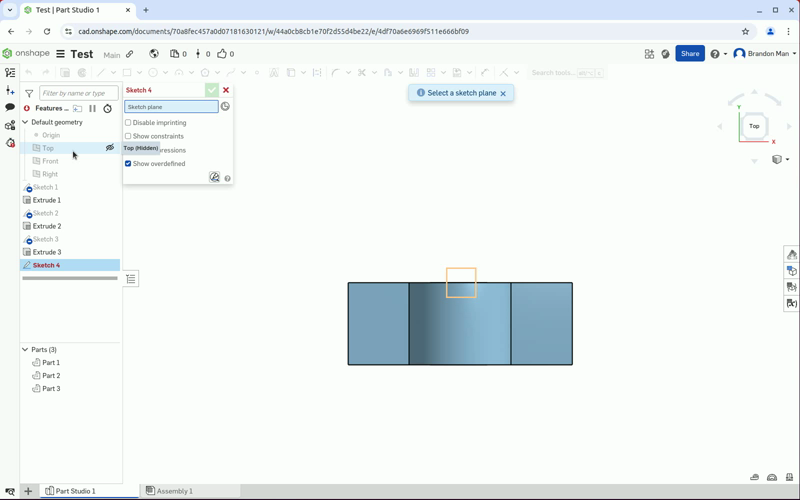
click(73, 150)
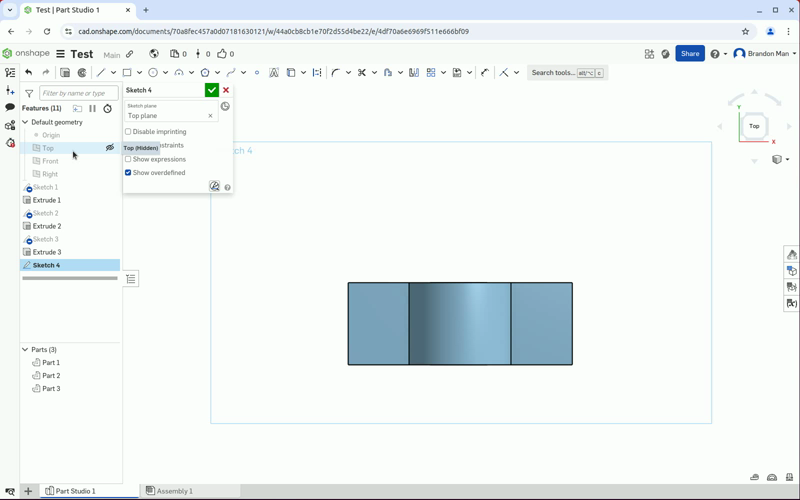
mouse_move(73, 352)
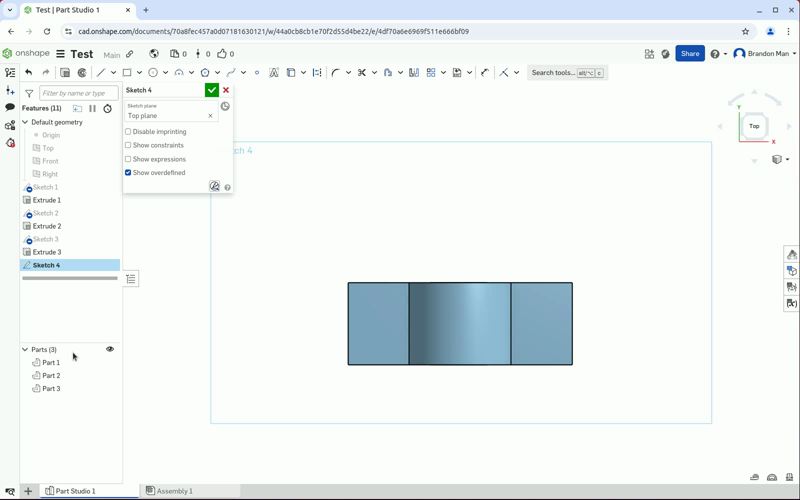
key(y)
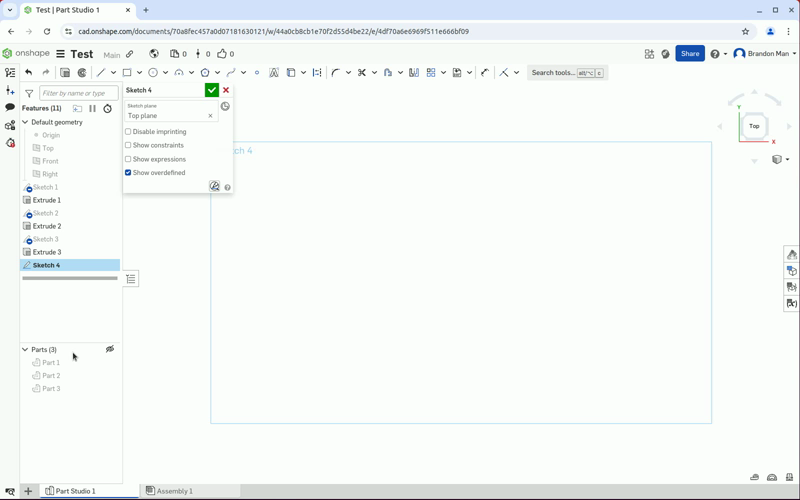
key(c)
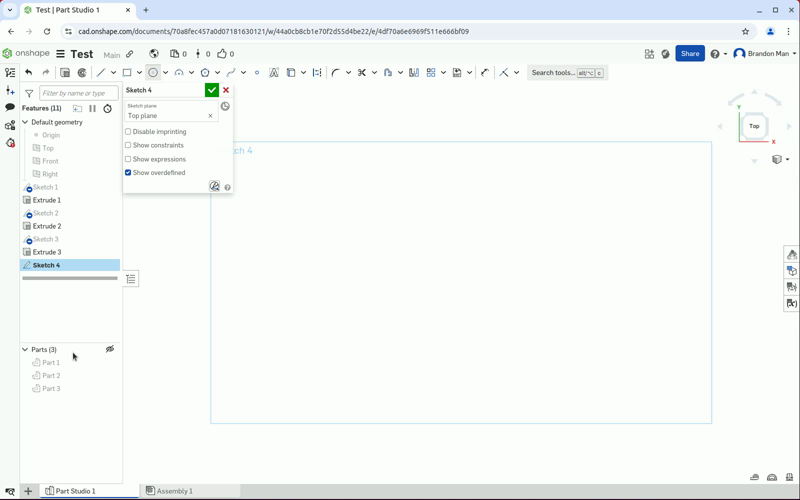
key_down(shift)
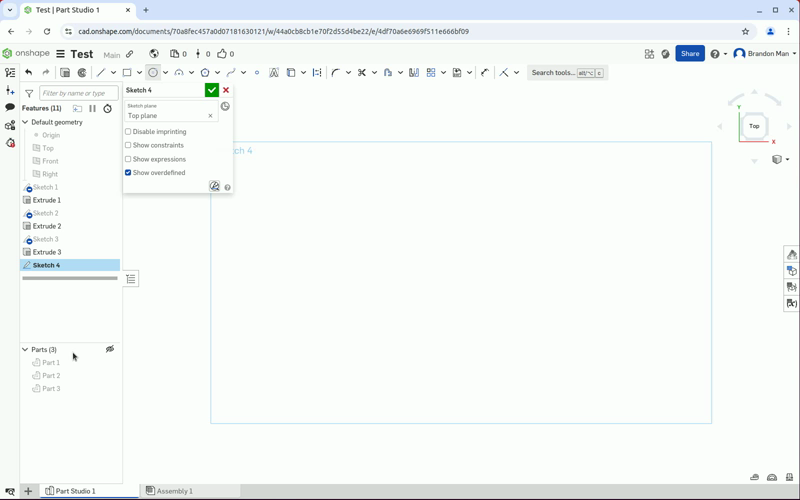
mouse_move(379, 324)
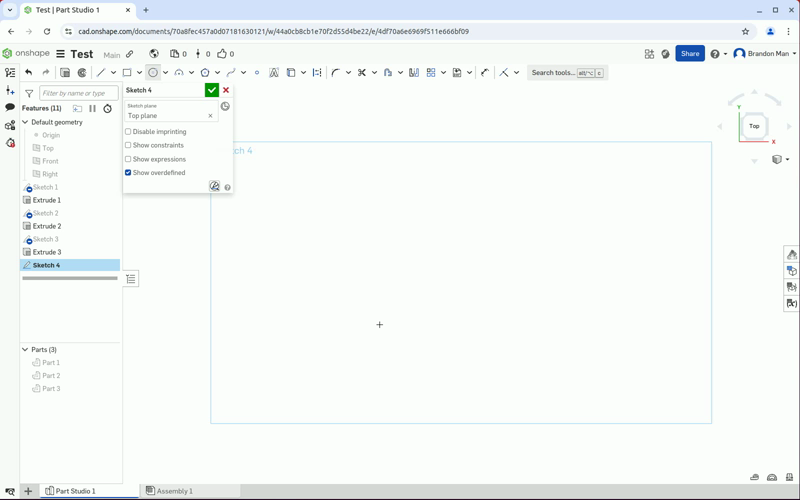
click(379, 324)
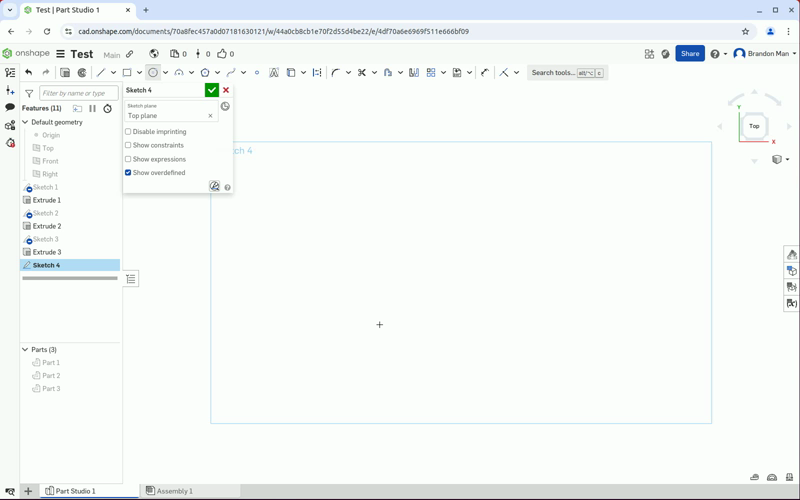
key_up(shift)
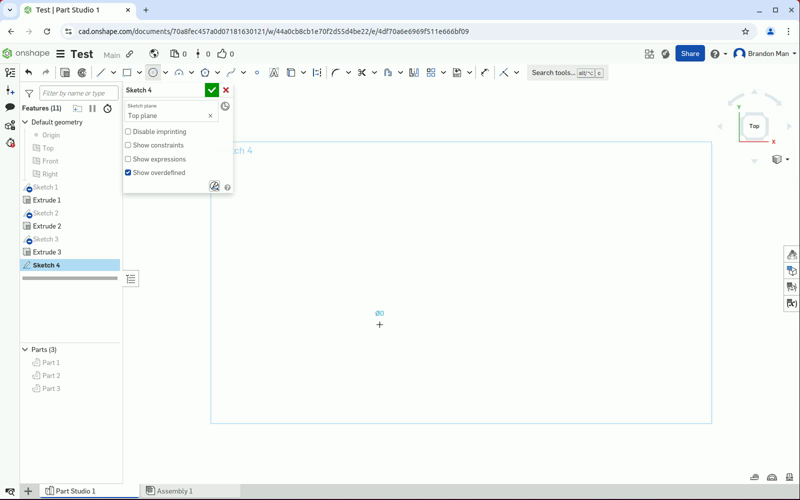
mouse_move(398, 324)
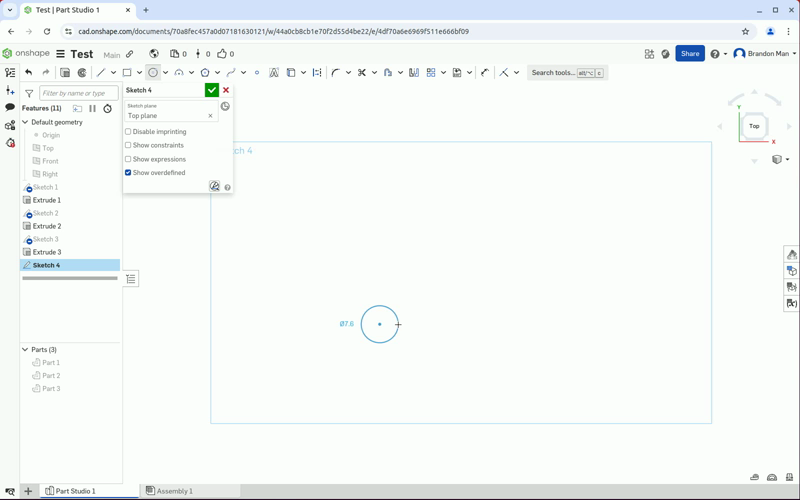
click(398, 324)
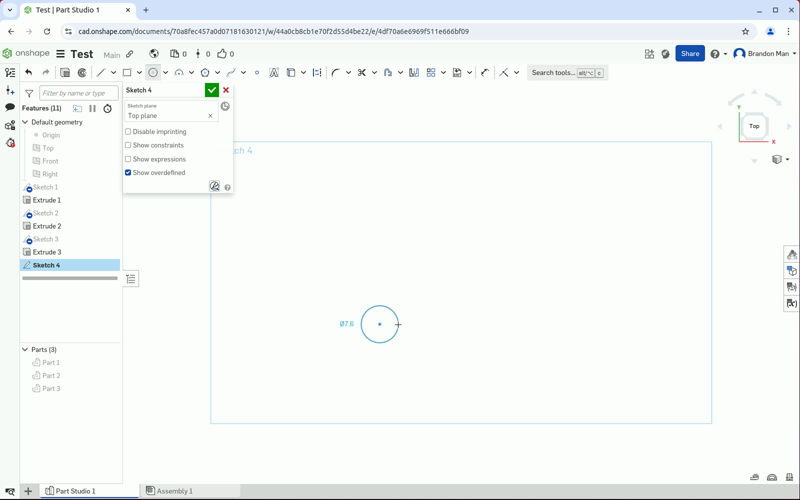
key(esc)
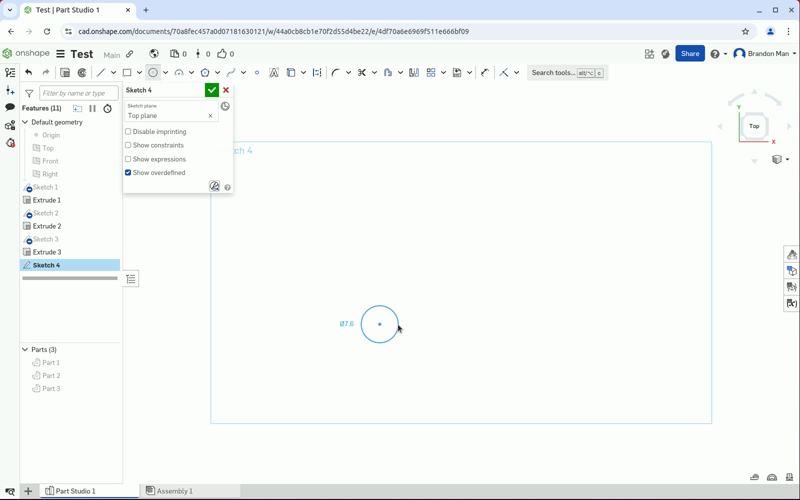
key(c)
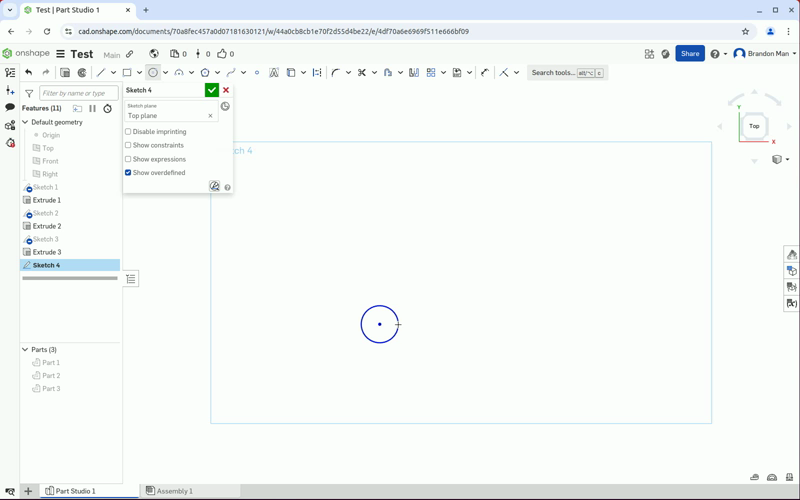
key_down(shift)
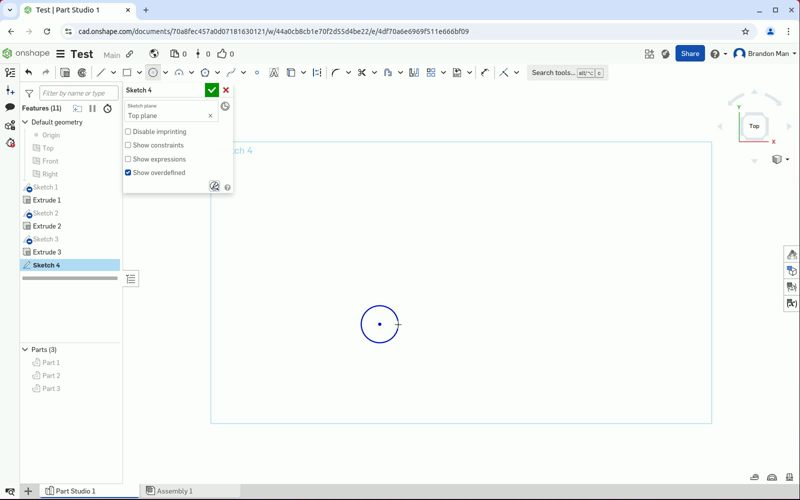
mouse_move(379, 324)
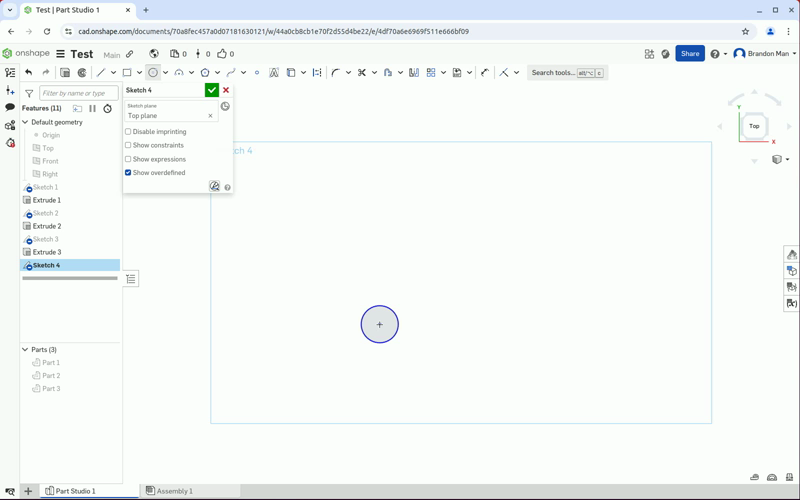
click(379, 324)
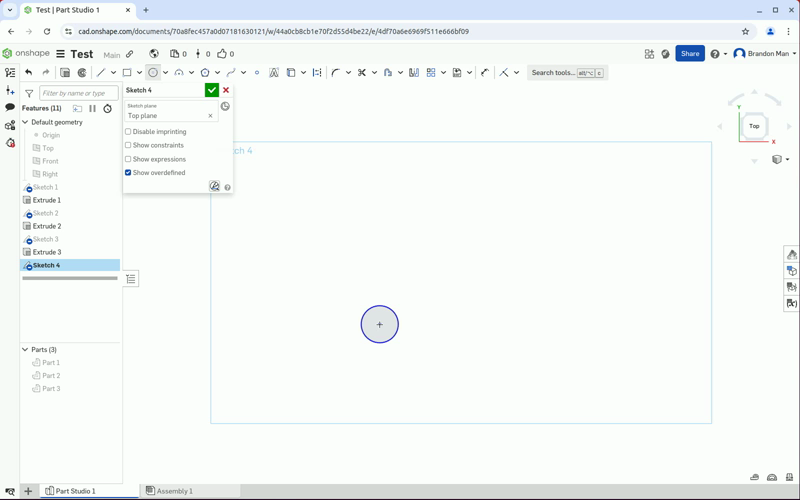
key_up(shift)
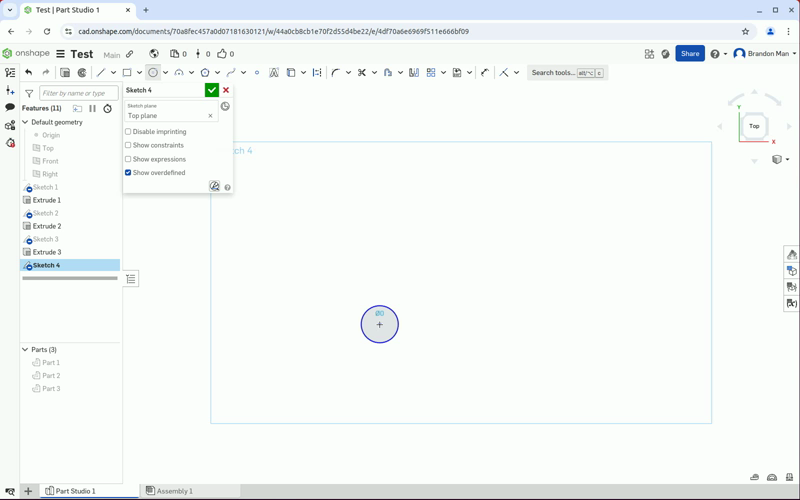
mouse_move(391, 324)
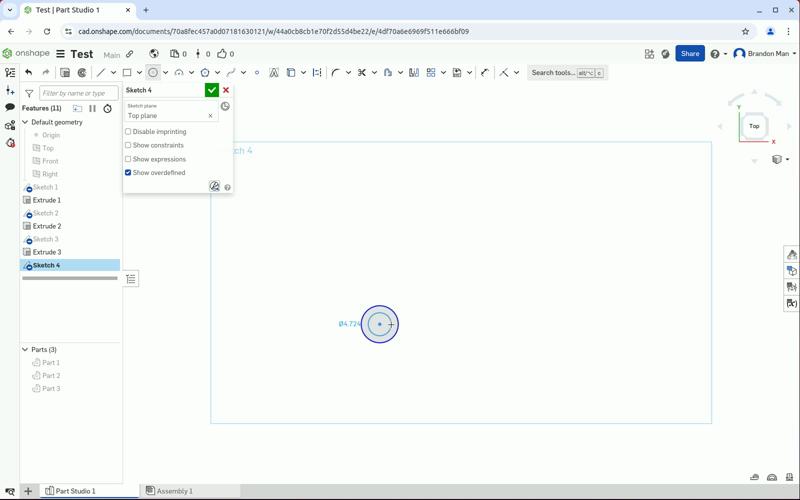
click(391, 324)
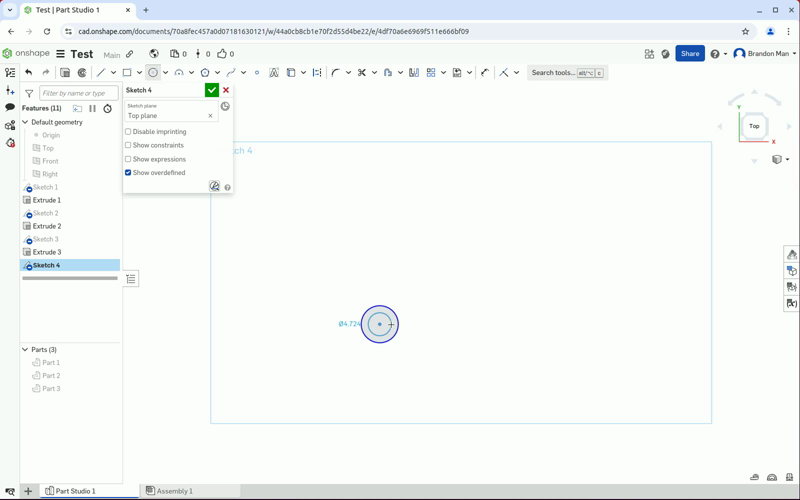
key(esc)
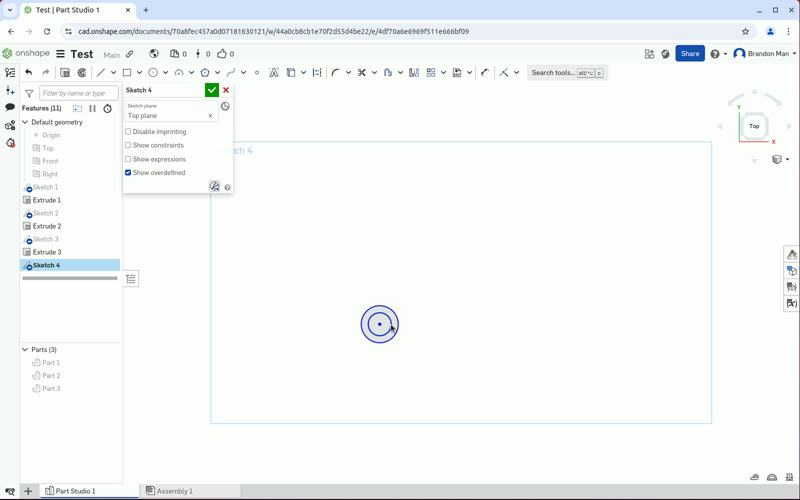
mouse_move(391, 319)
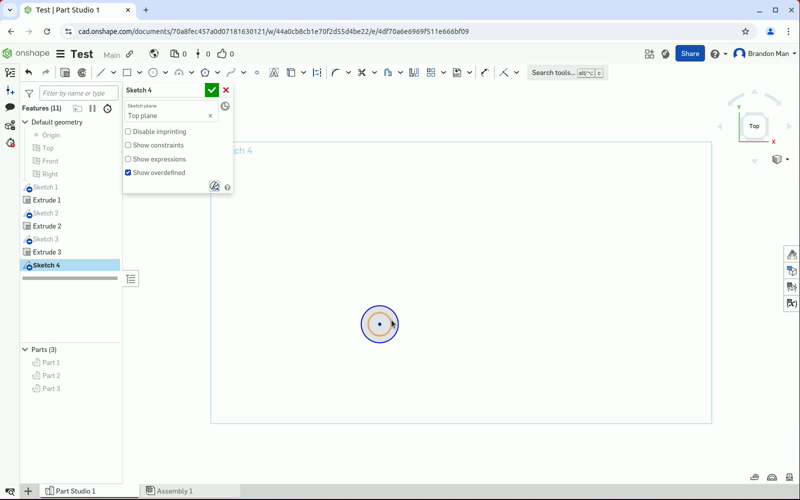
scroll(6)
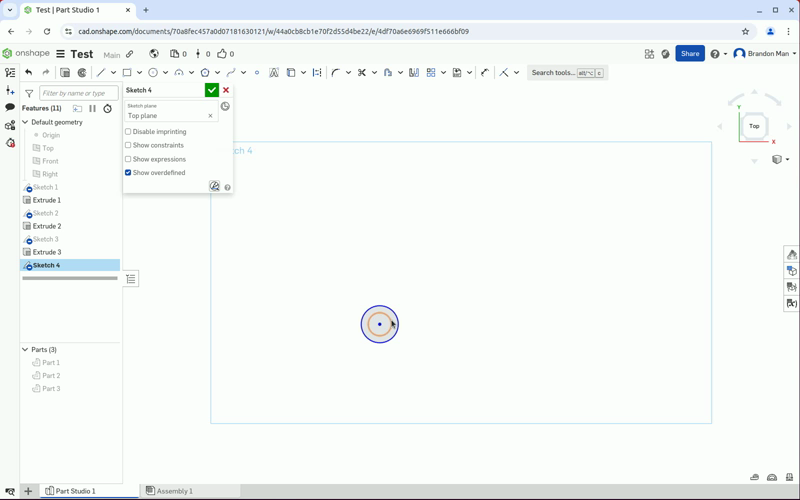
scroll(6)
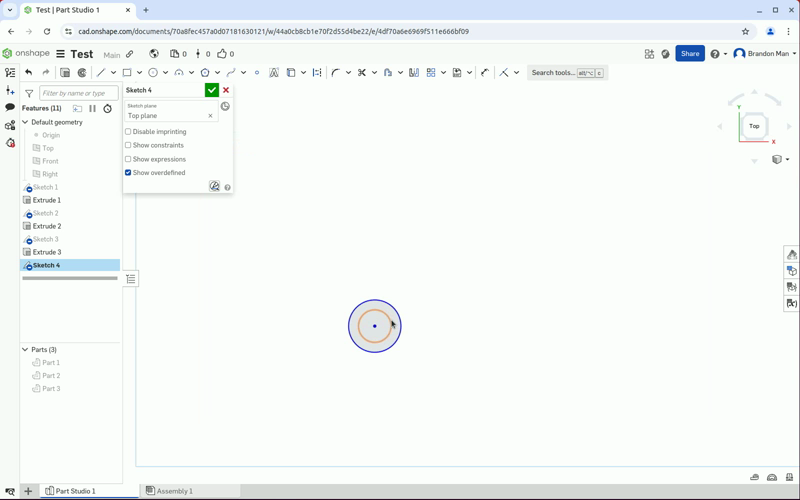
scroll(6)
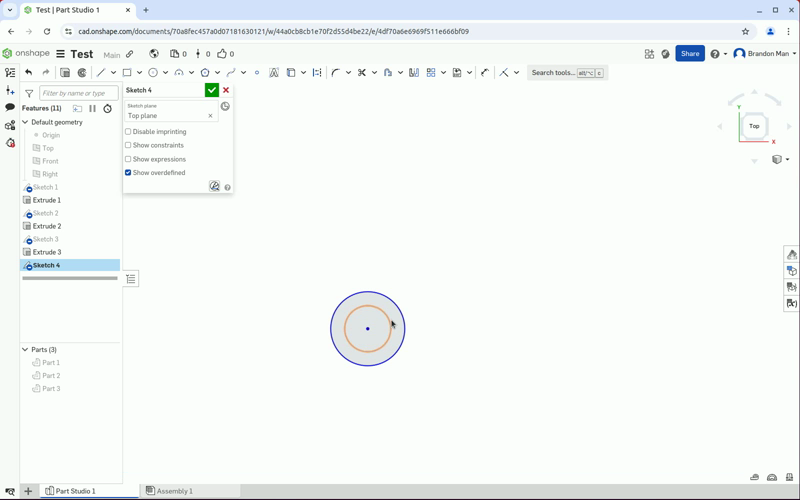
scroll(6)
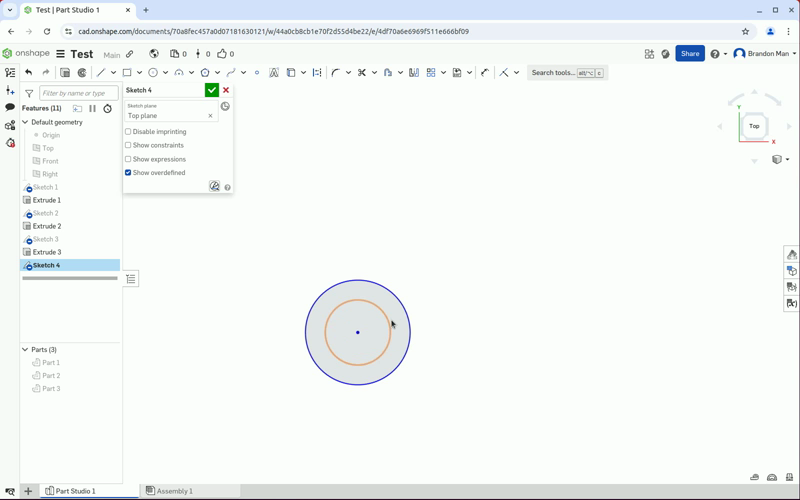
scroll(6)
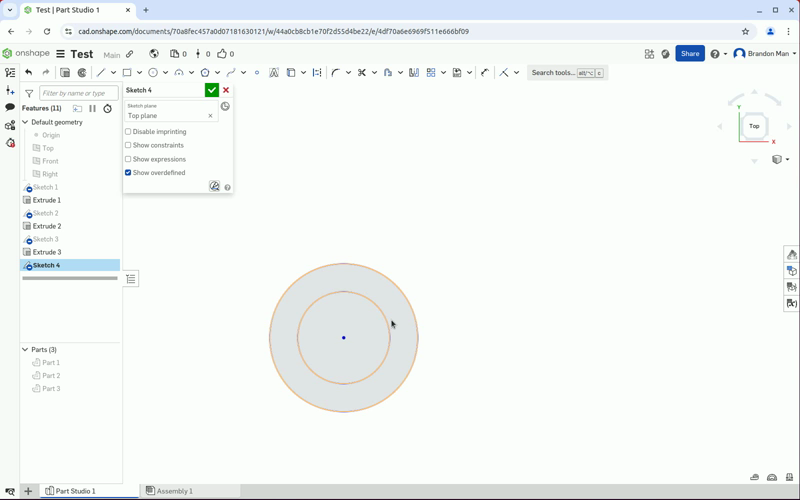
scroll(6)
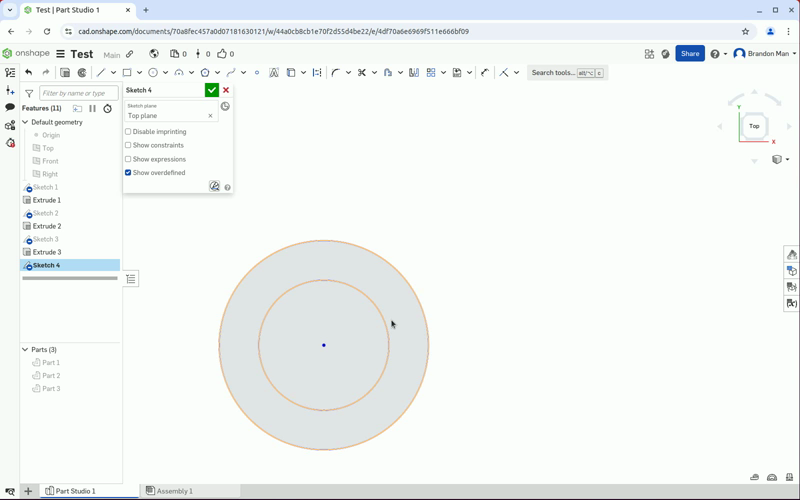
scroll(6)
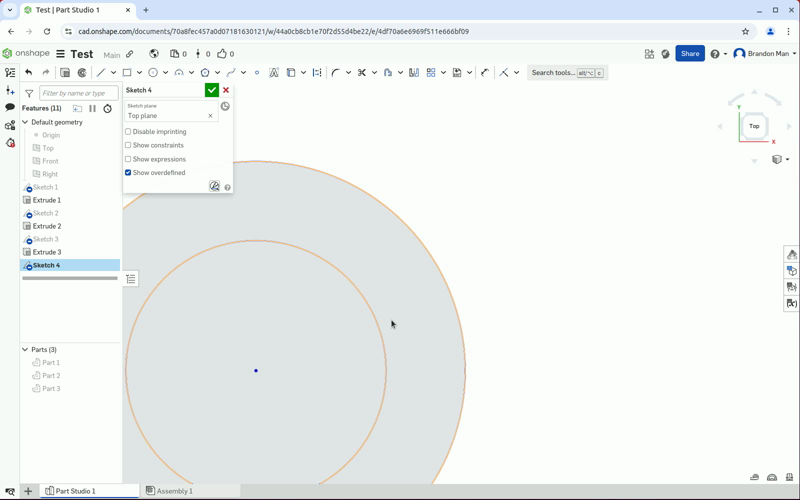
click(391, 319)
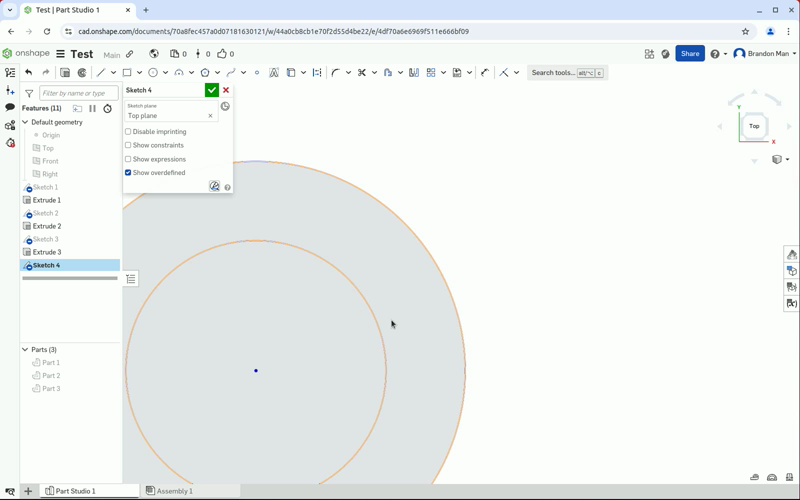
scroll(-6)
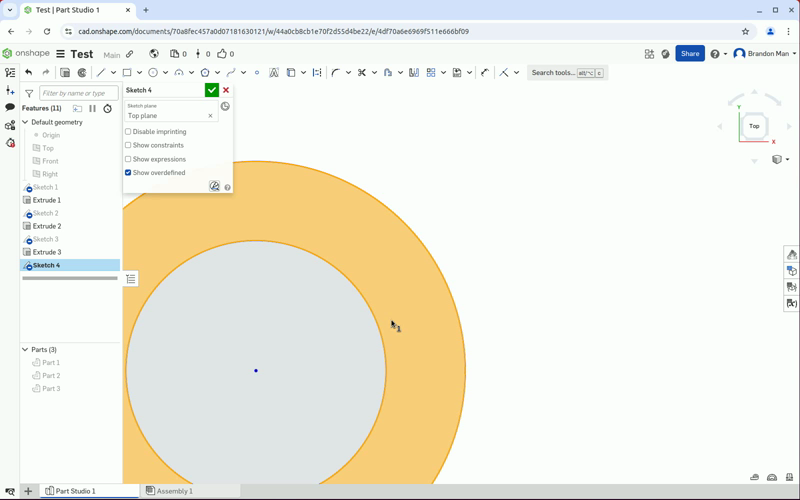
scroll(-6)
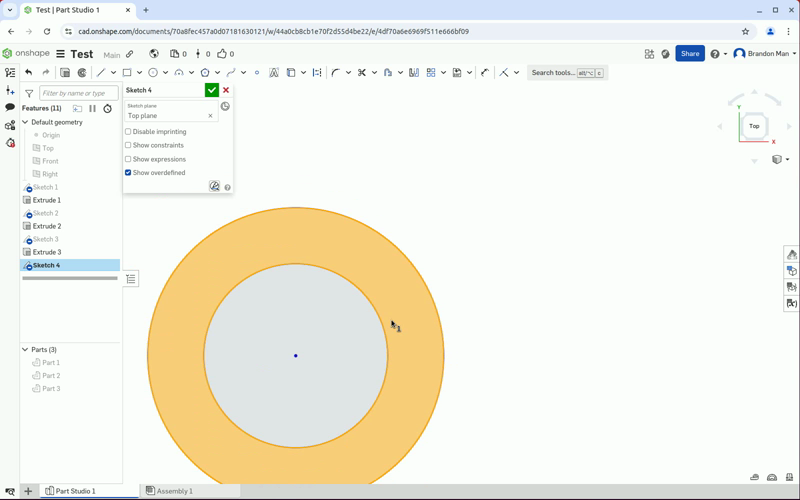
scroll(-6)
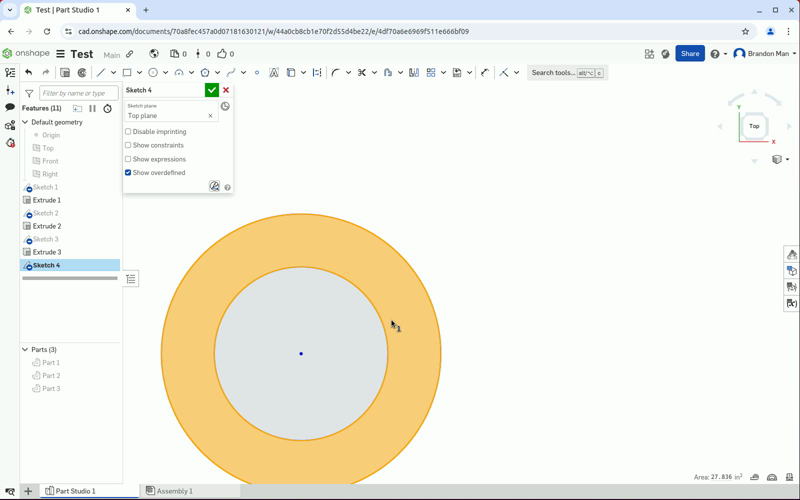
scroll(-6)
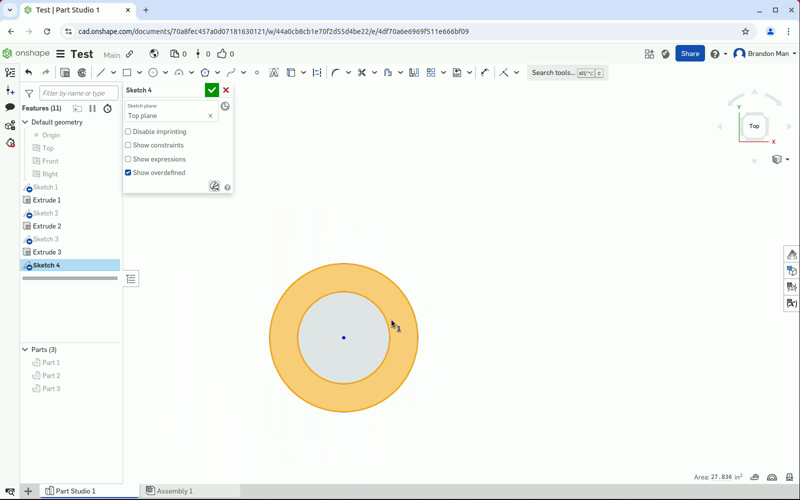
scroll(-6)
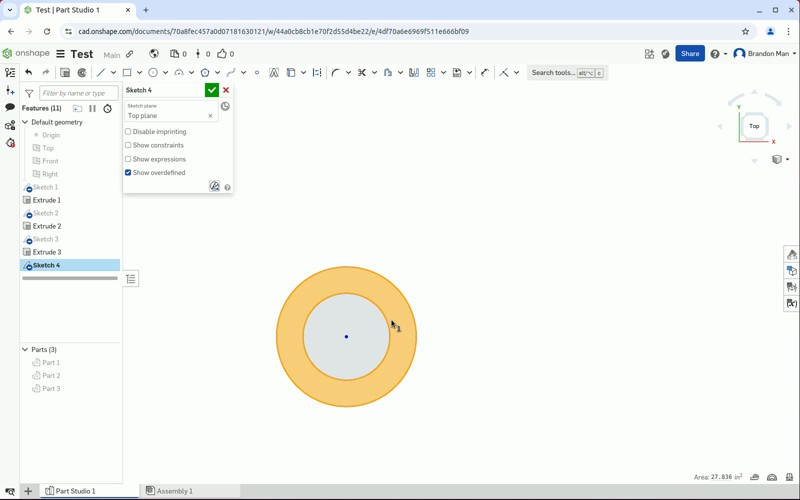
scroll(-6)
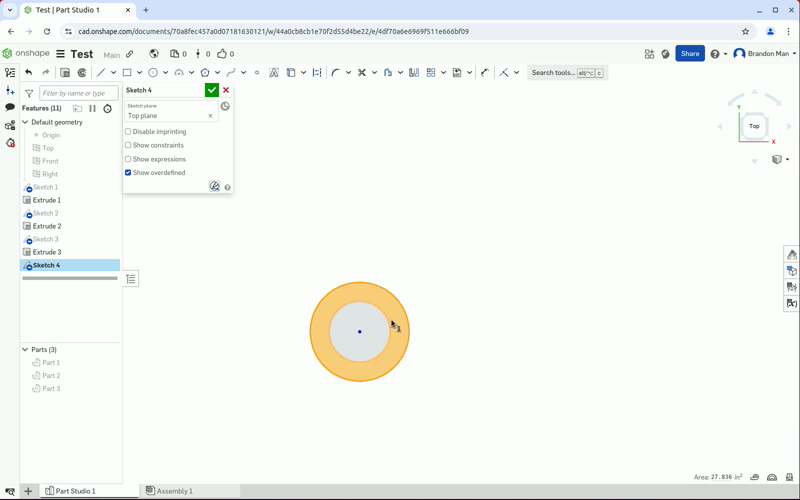
scroll(-6)
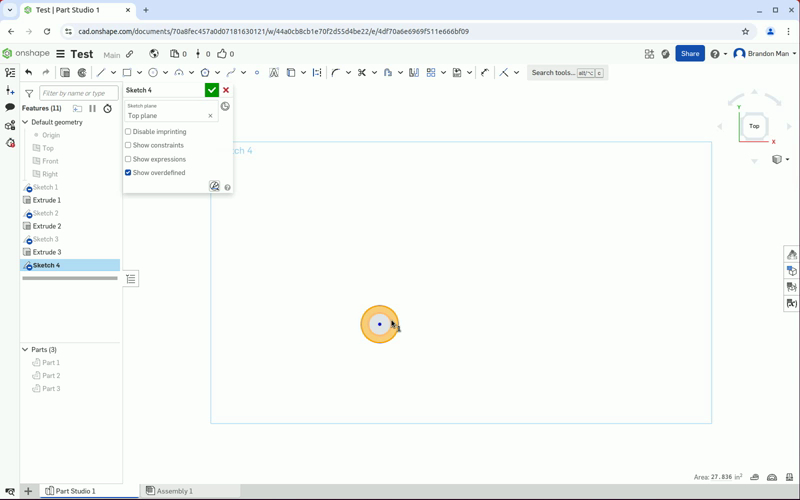
mouse_move(73, 352)
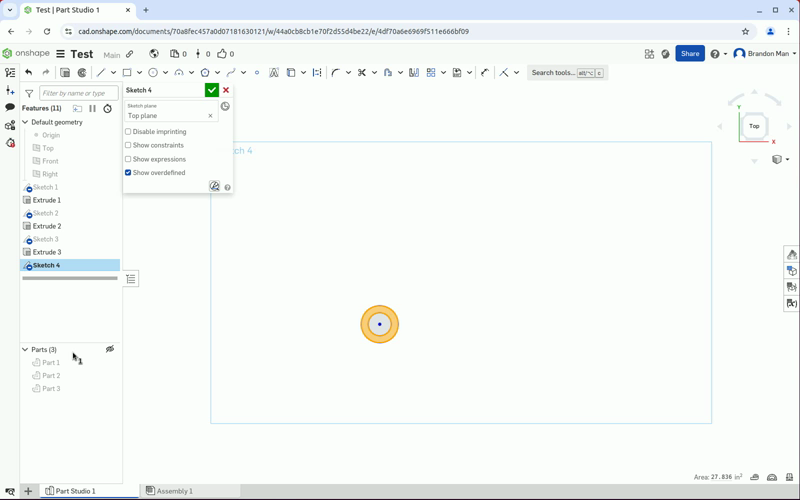
key(shift+y)
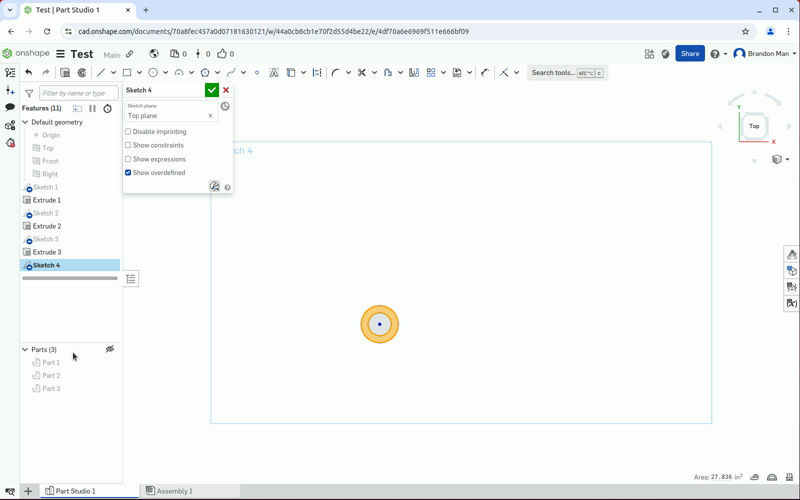
key(shift+e)
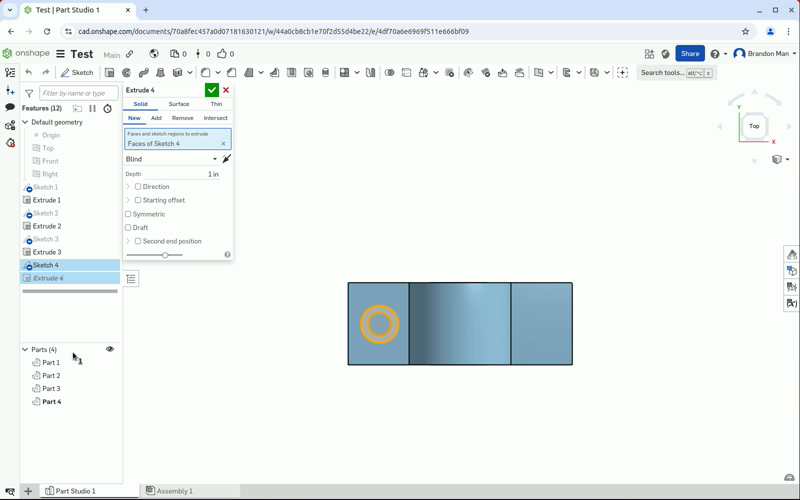
mouse_move(143, 106)
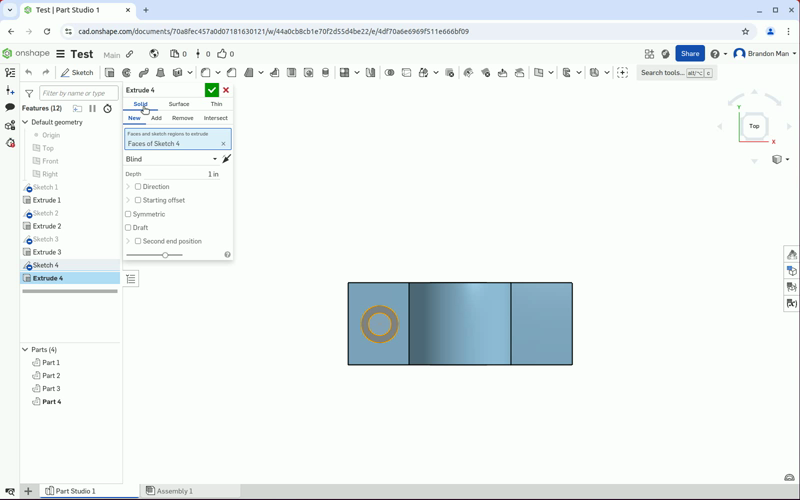
click(143, 106)
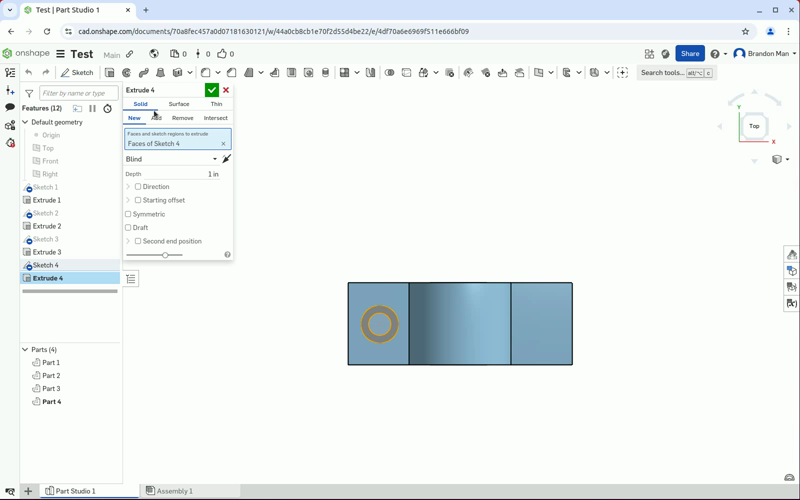
mouse_move(186, 120)
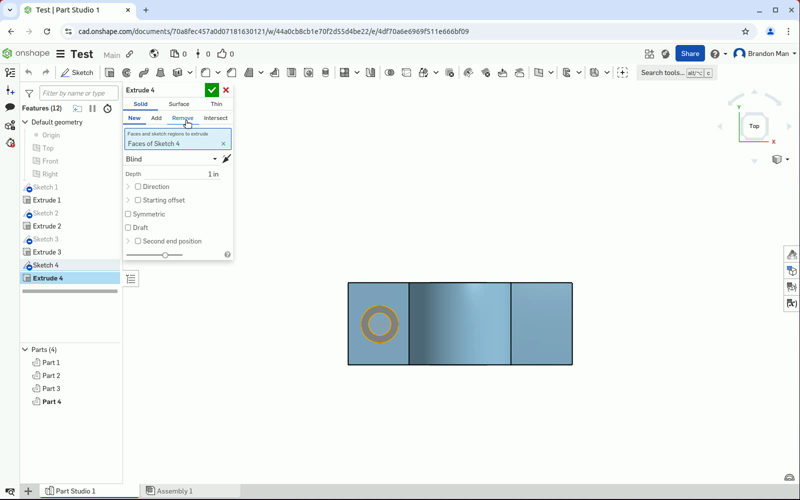
click(186, 120)
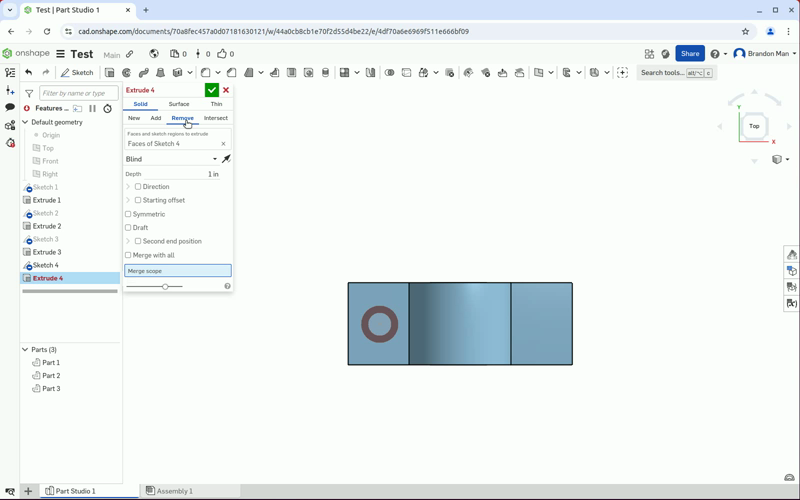
key(tab, 4)
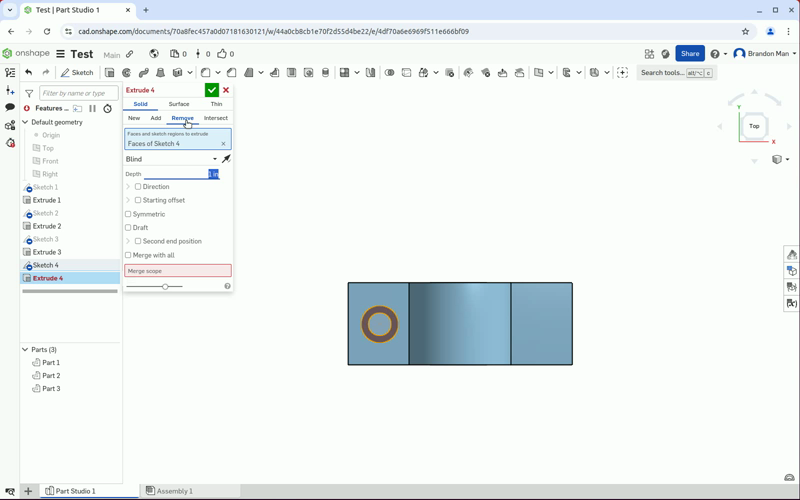
text(3.129)
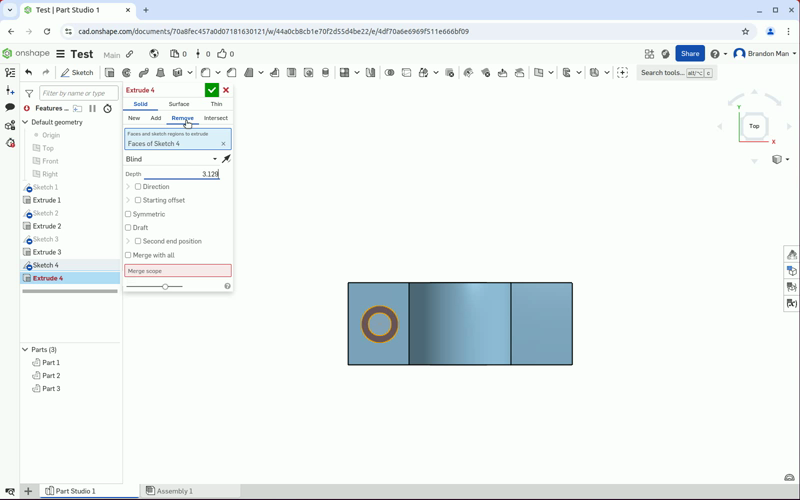
key(tab, 6)
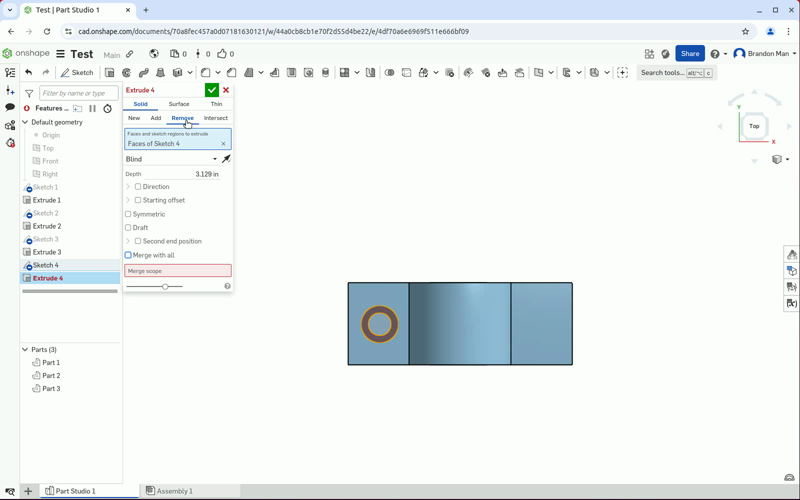
key(space)
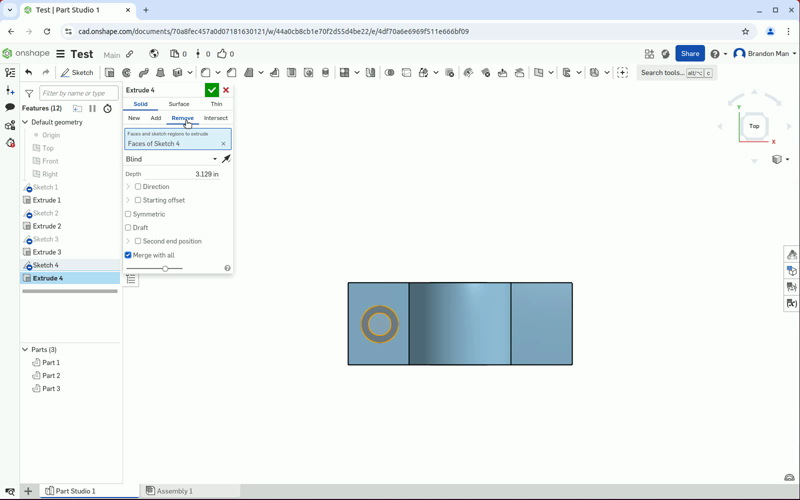
key(enter)
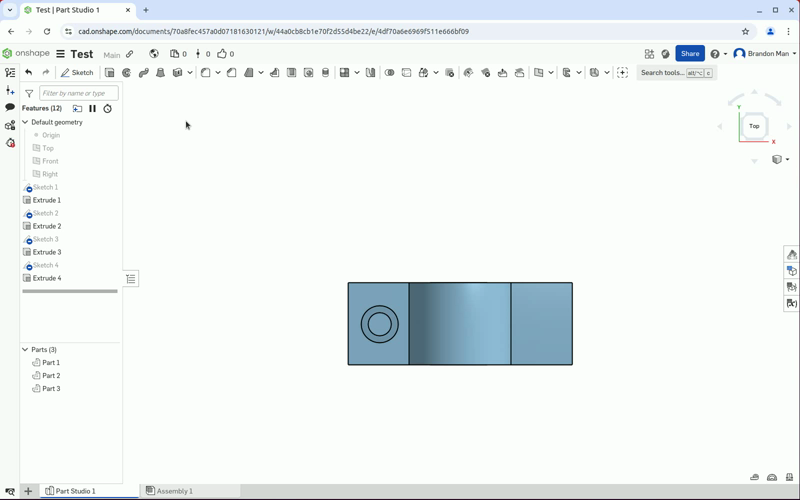
key(shift+h)
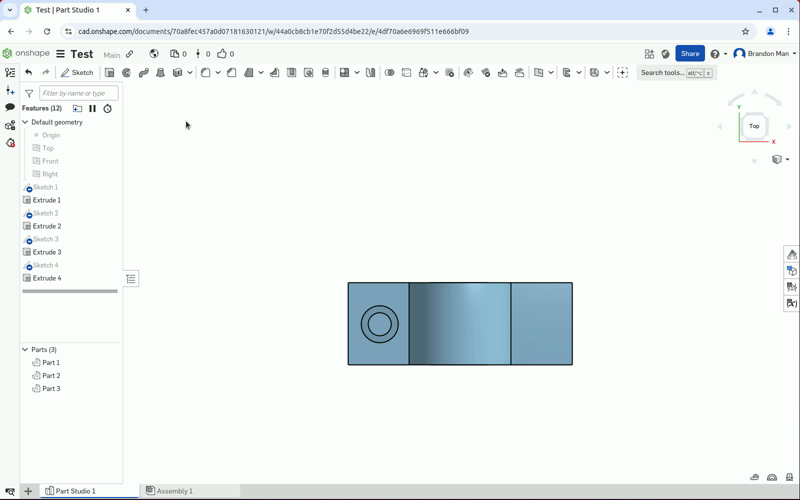
key(shift+h)
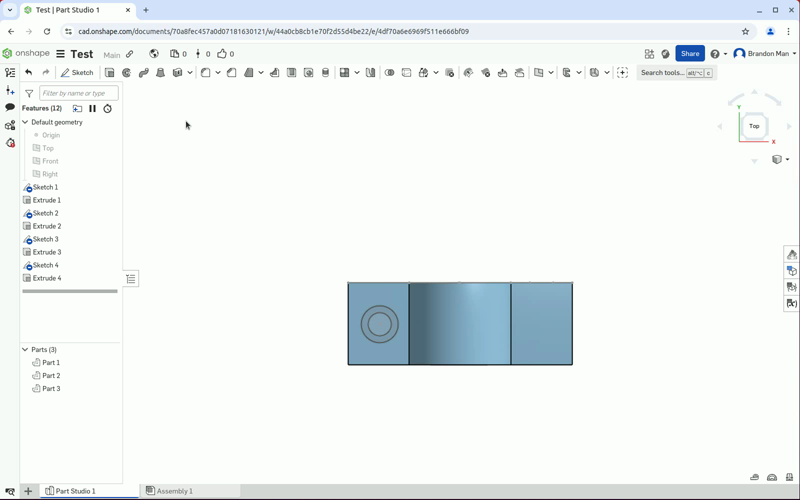
key(shift+7)
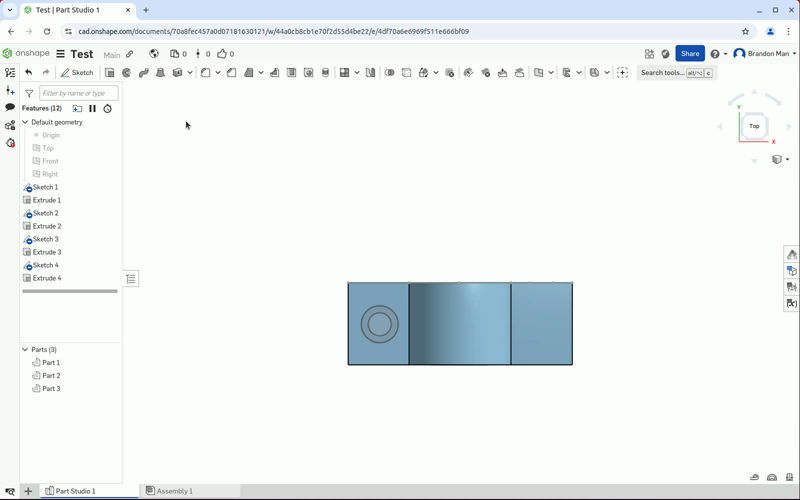
key(up, 3)
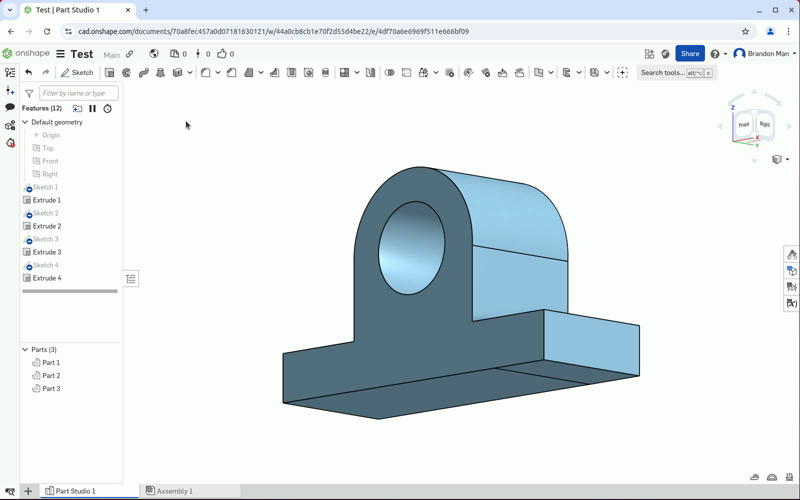
key(left, 3)
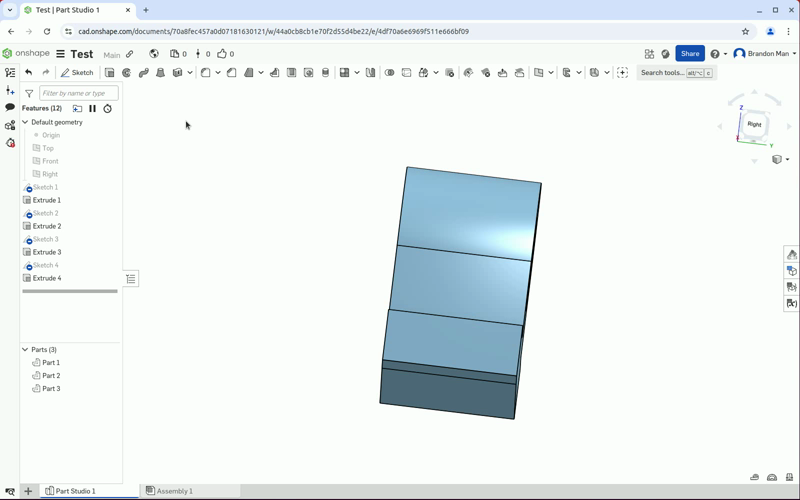
key(right, 3)
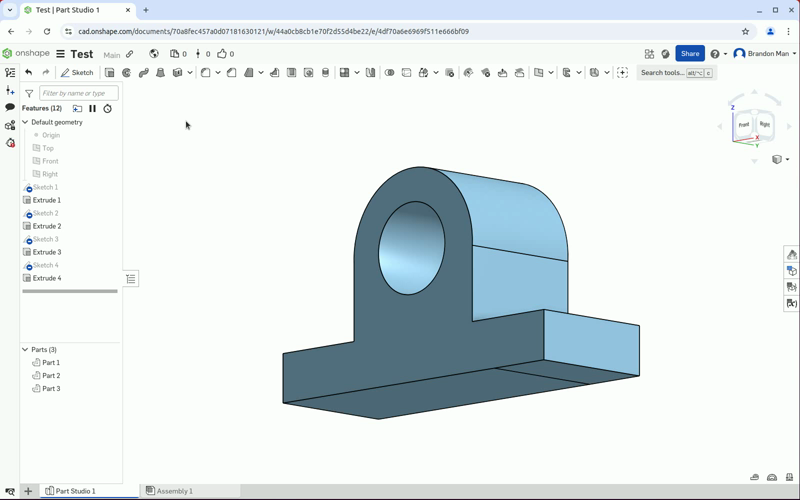
key(down, 3)
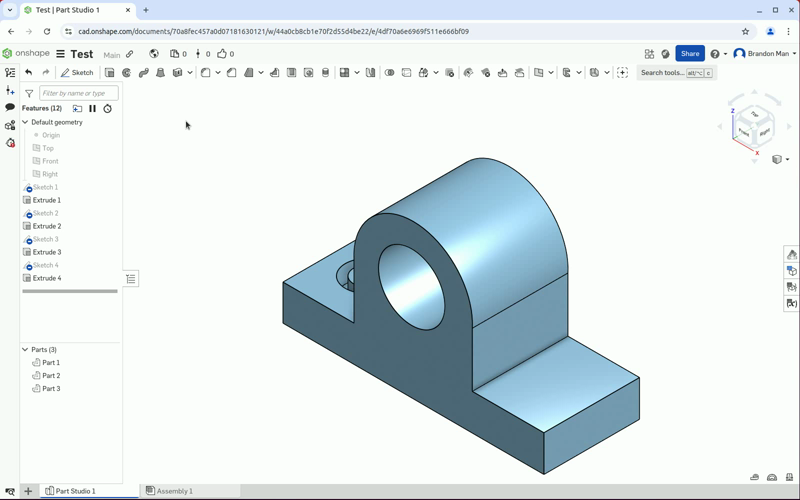
mouse_move(73, 189)
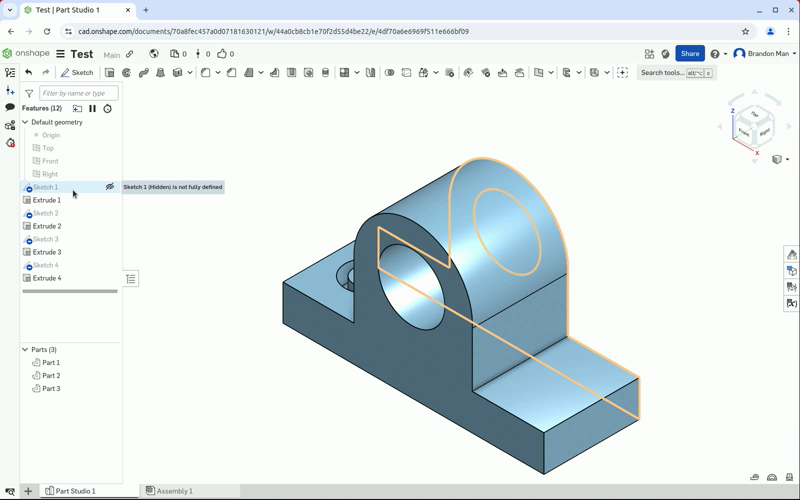
click(73, 189)